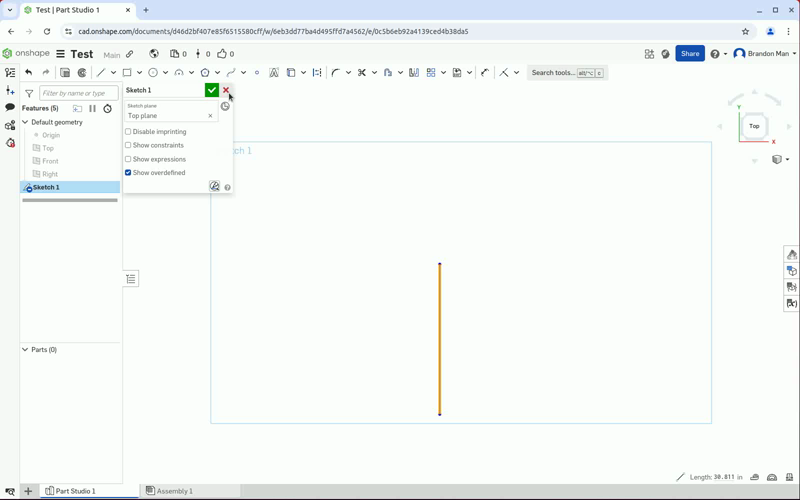
key(shift+h)
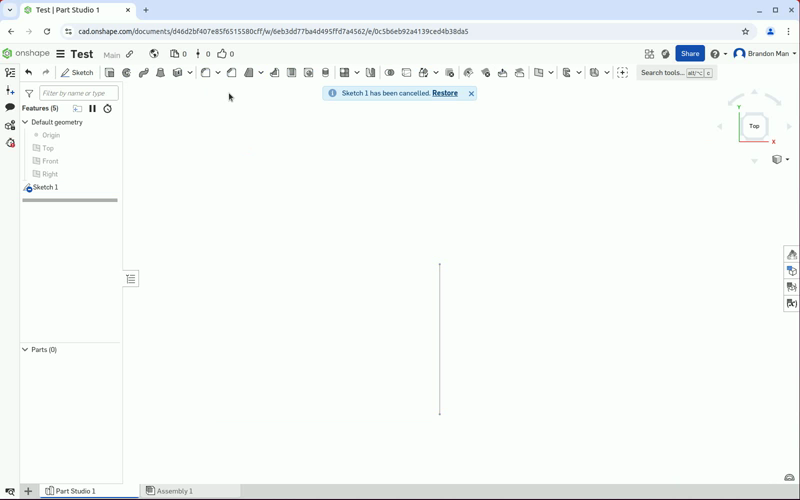
key(shift+s)
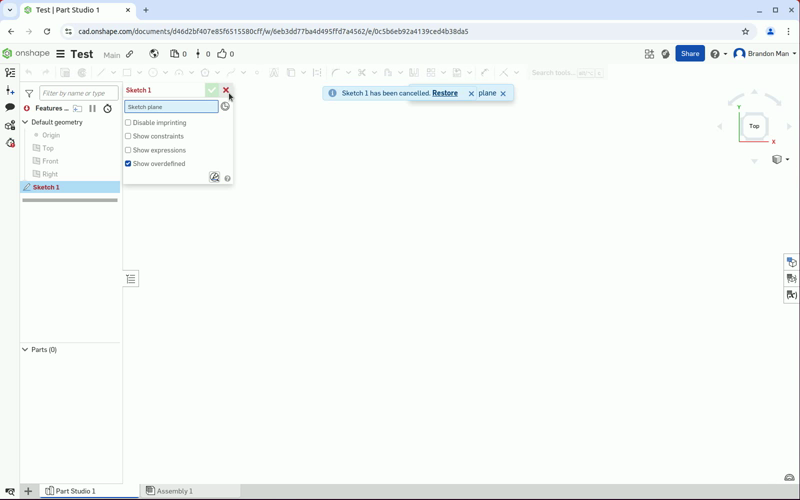
mouse_move(73, 150)
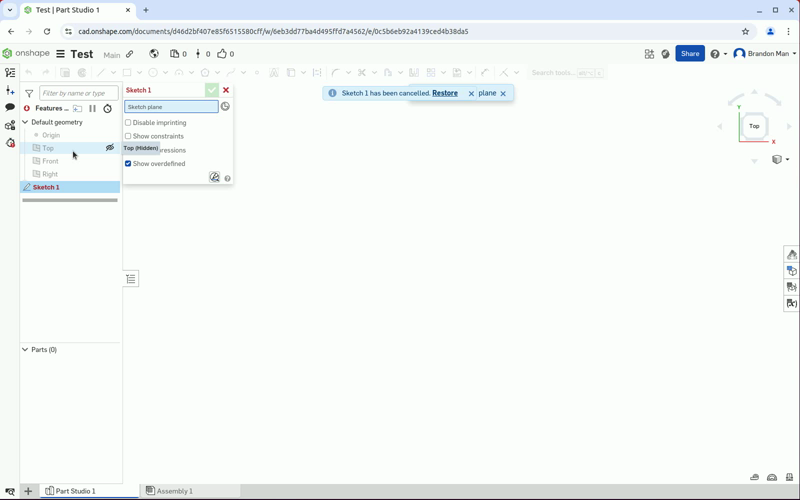
click(73, 150)
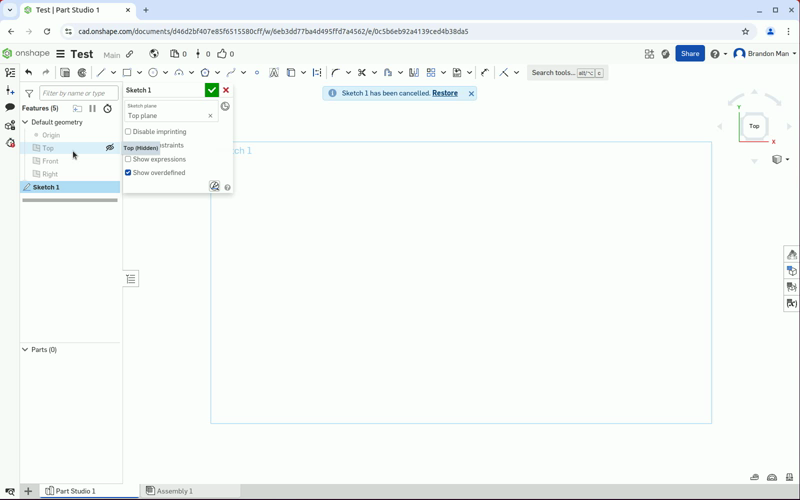
mouse_move(73, 352)
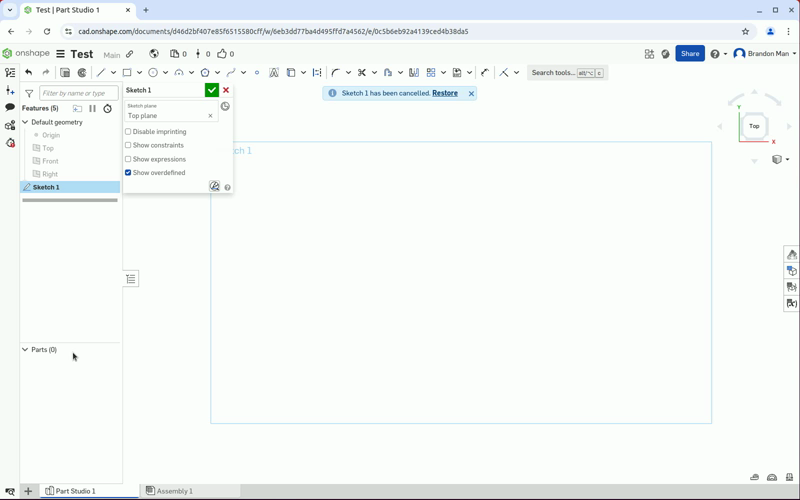
key(y)
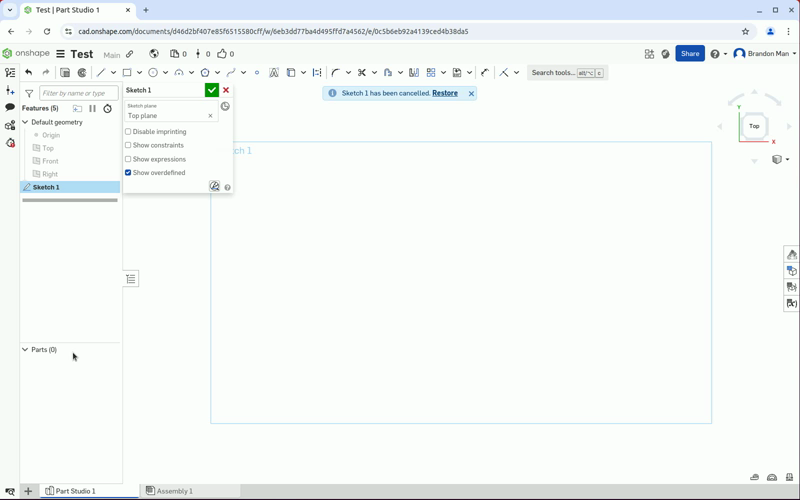
key(c)
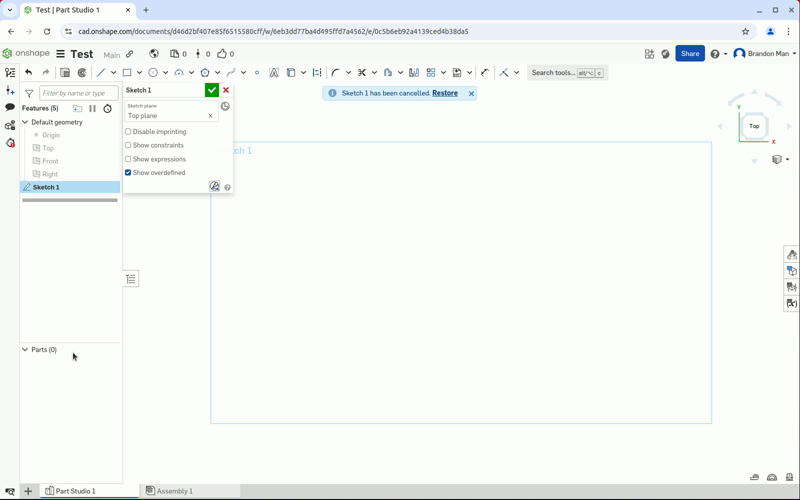
key_down(shift)
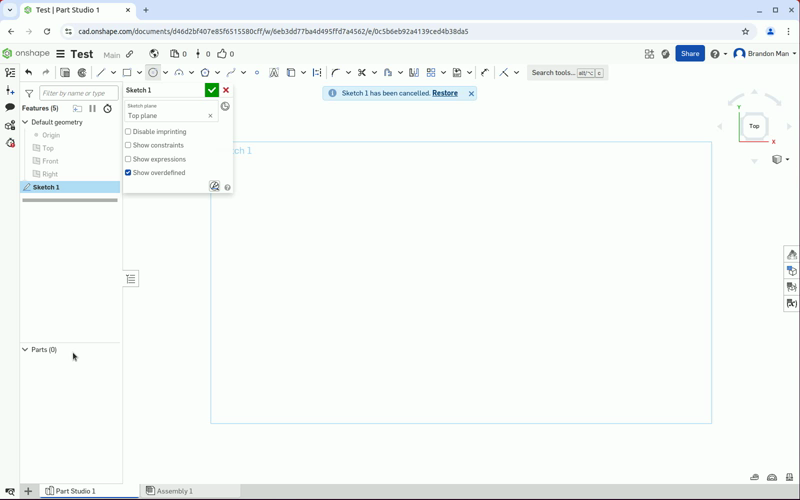
mouse_move(461, 178)
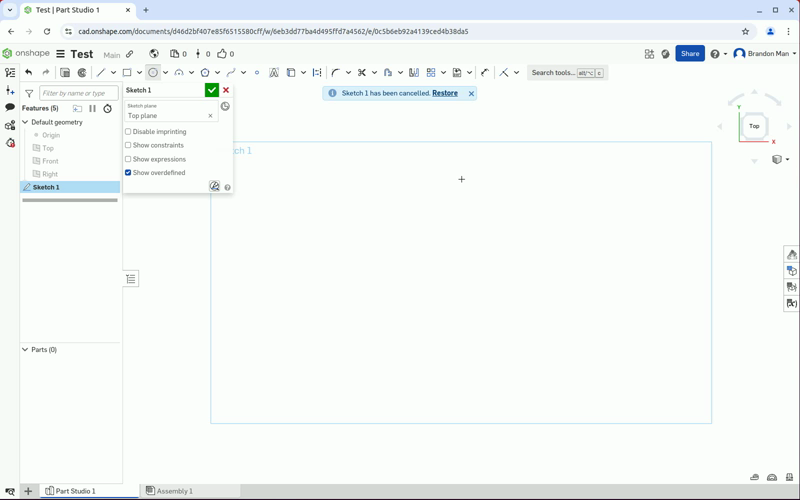
click(461, 178)
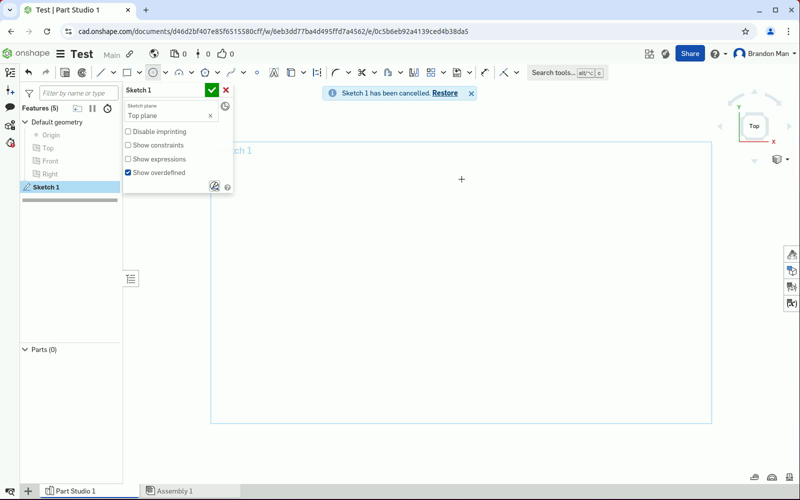
key_up(shift)
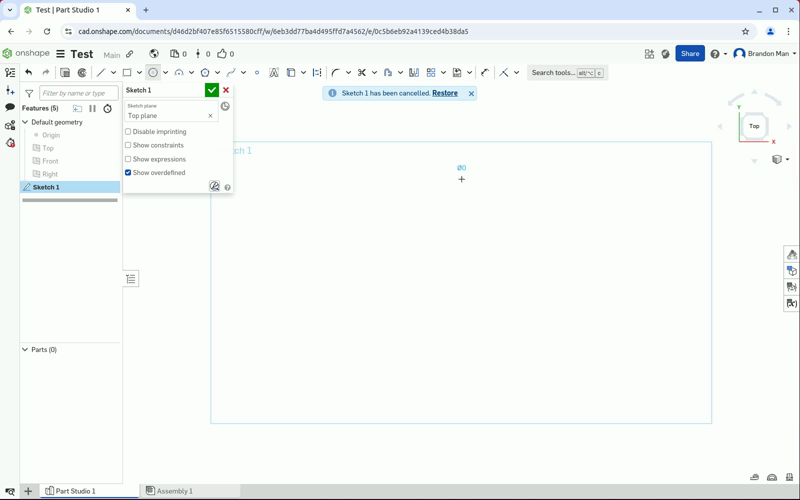
mouse_move(471, 178)
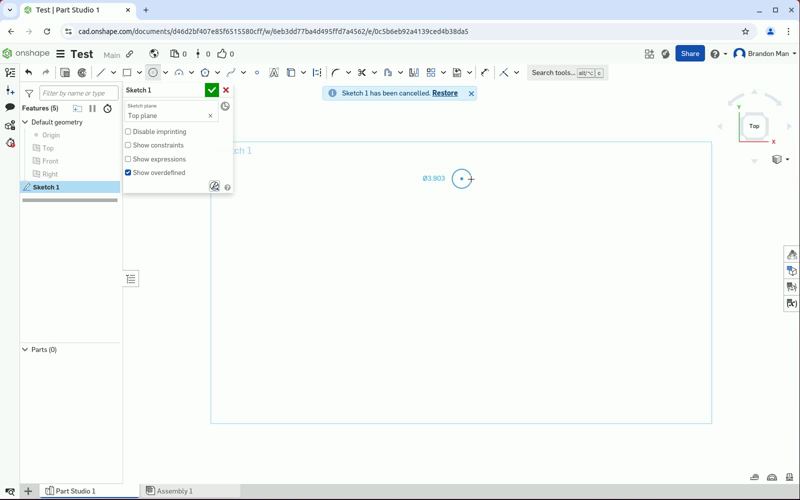
click(471, 178)
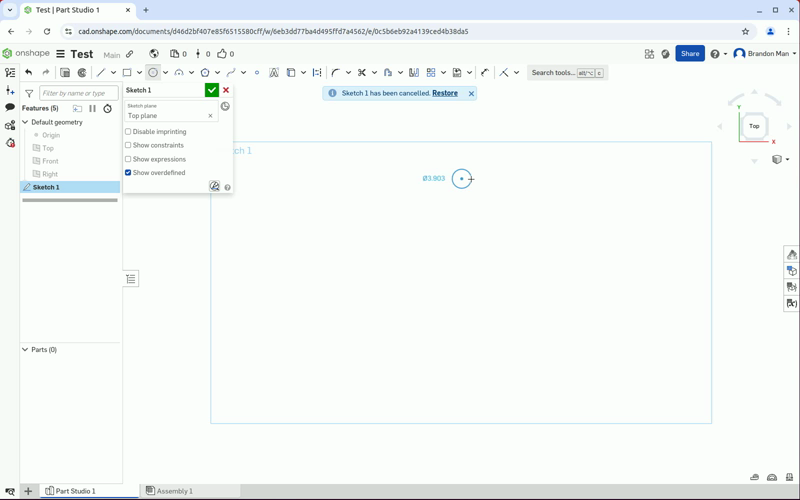
key(esc)
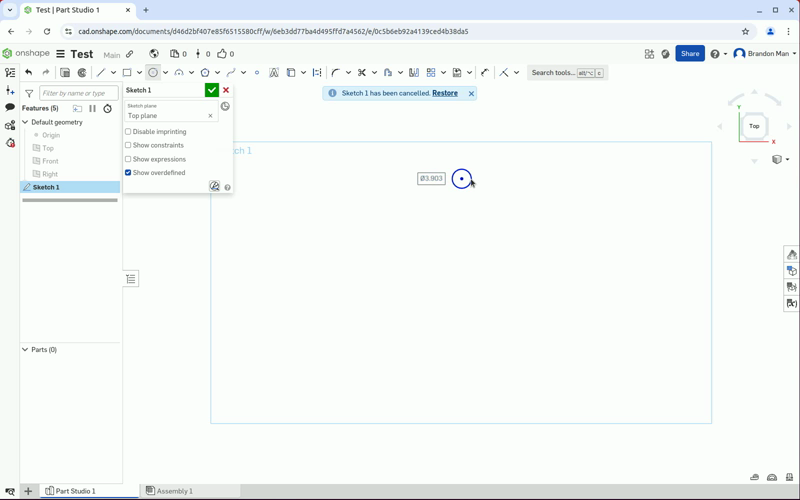
key(c)
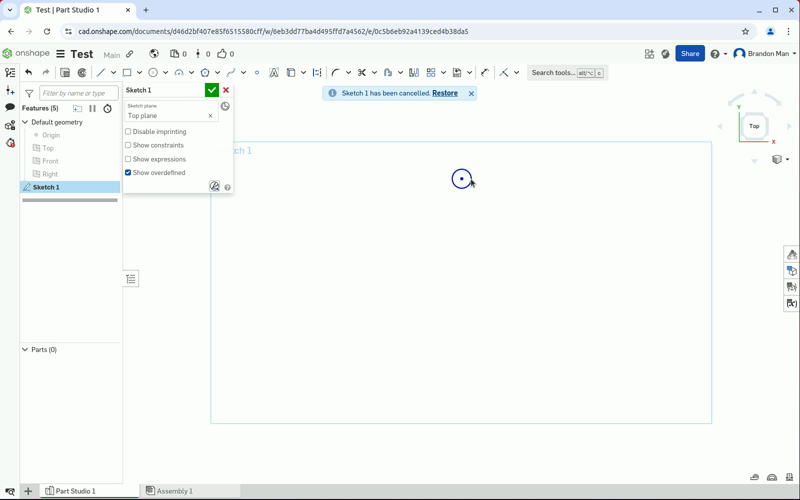
key_down(shift)
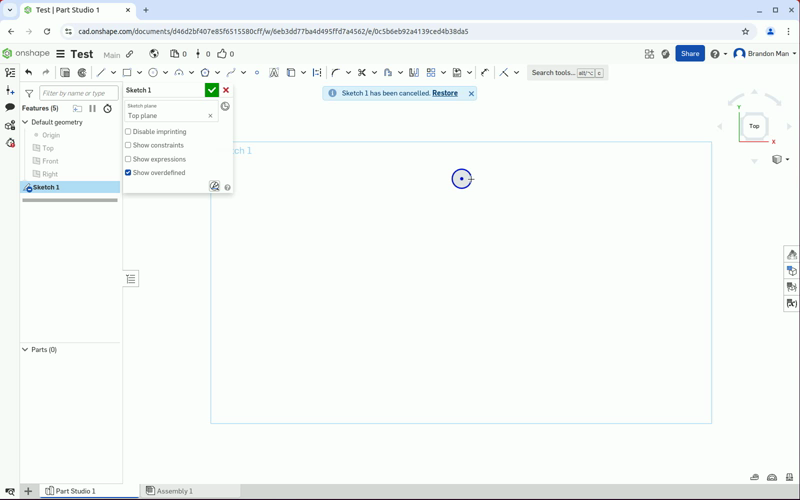
mouse_move(461, 178)
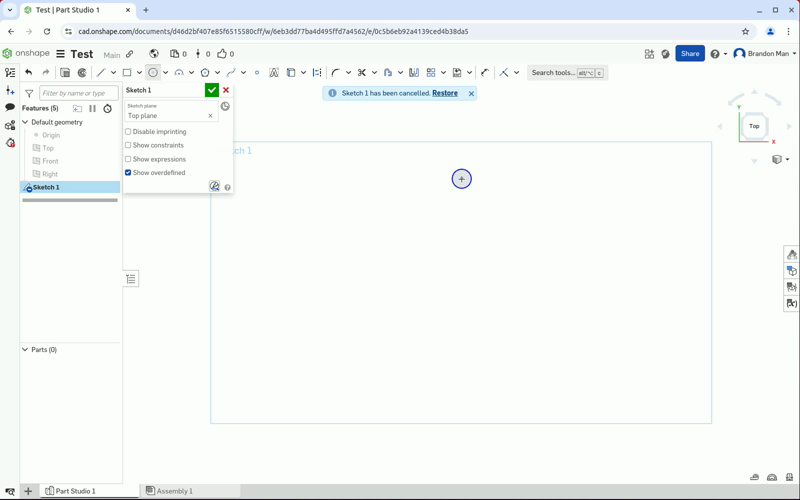
click(461, 178)
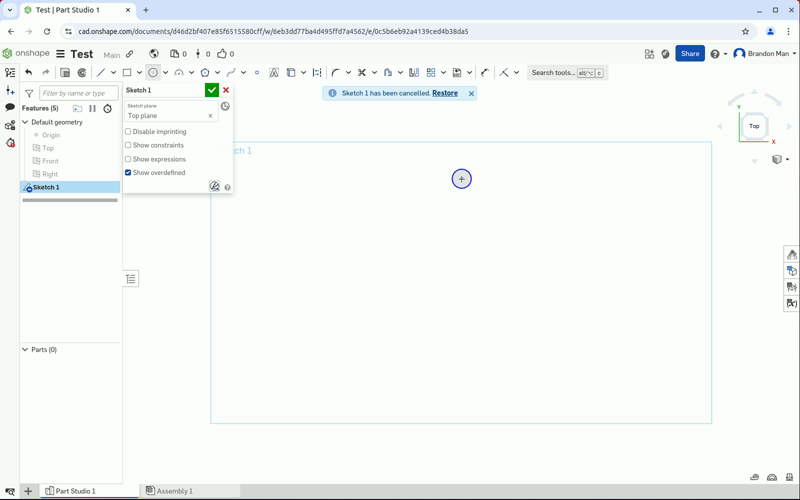
key_up(shift)
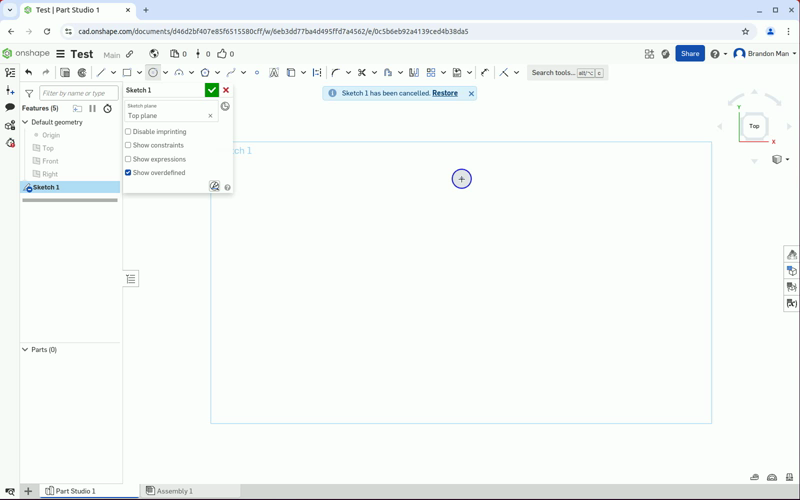
mouse_move(464, 178)
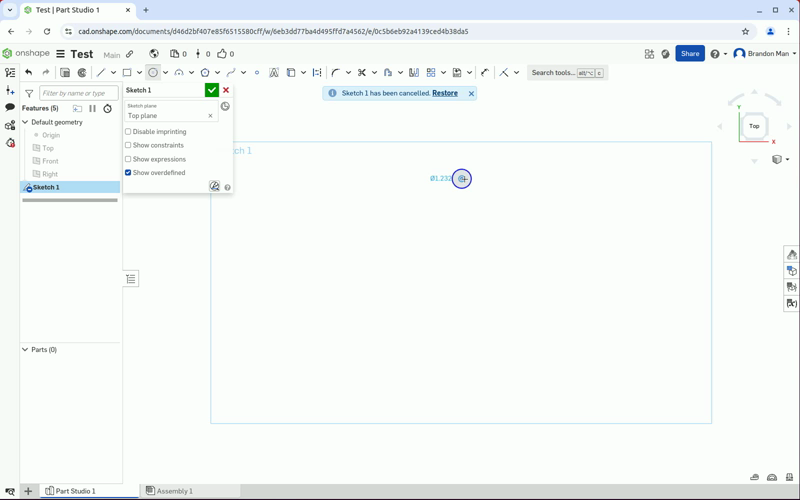
scroll(6)
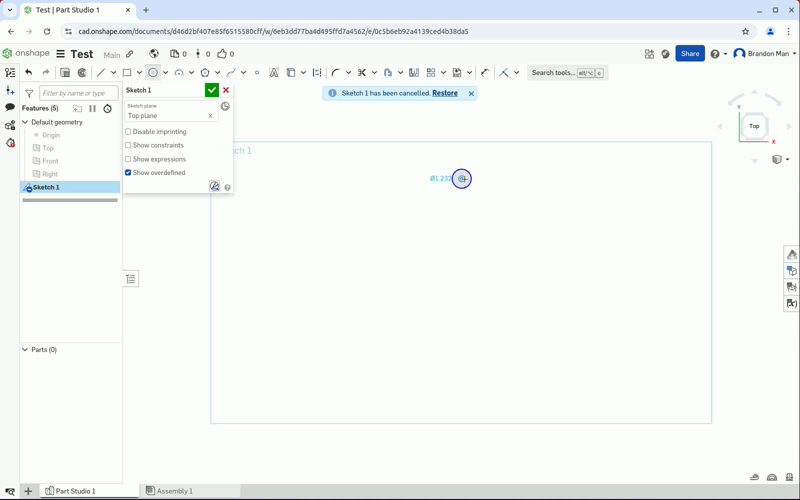
scroll(6)
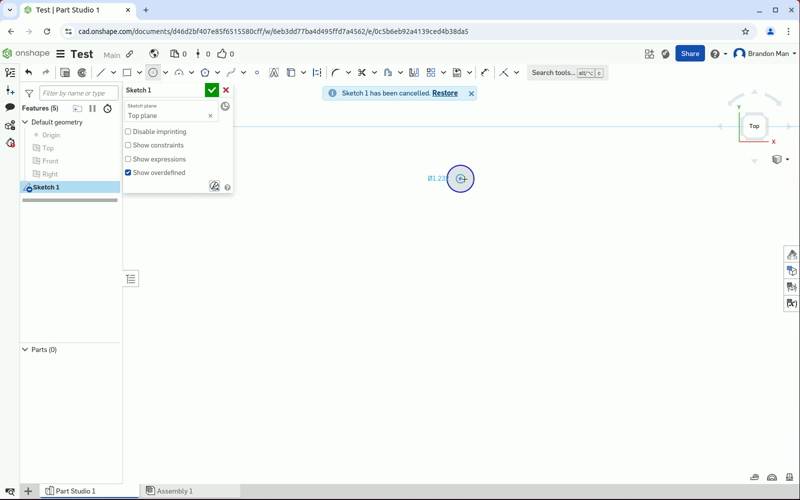
scroll(6)
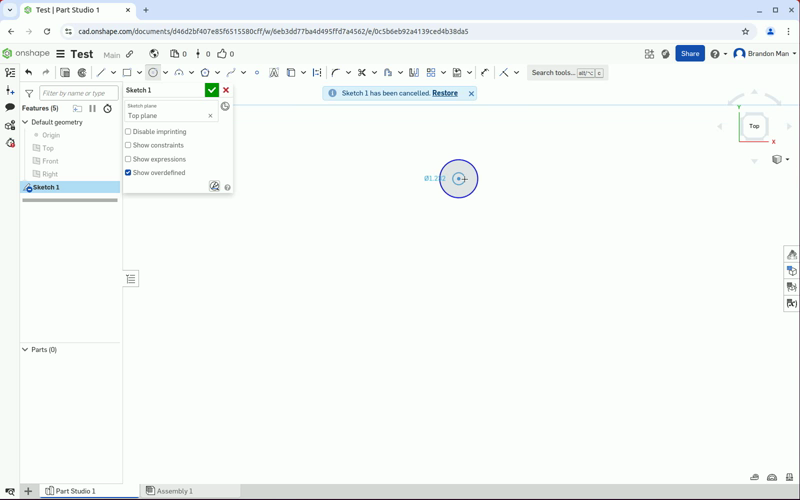
scroll(6)
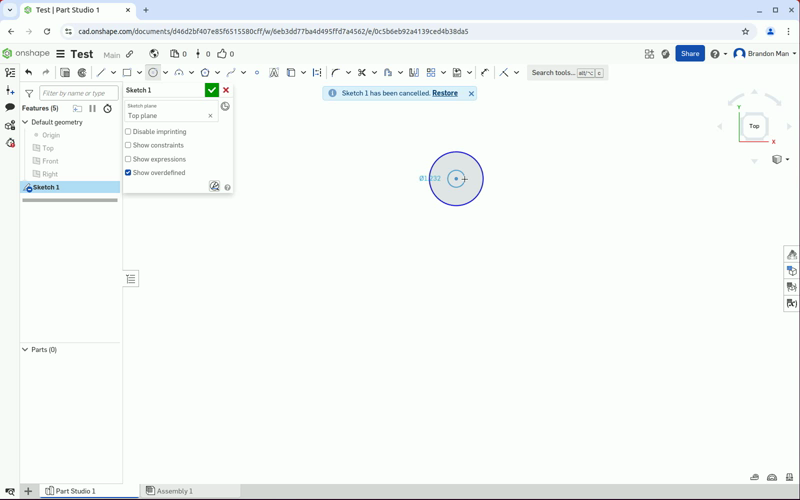
scroll(6)
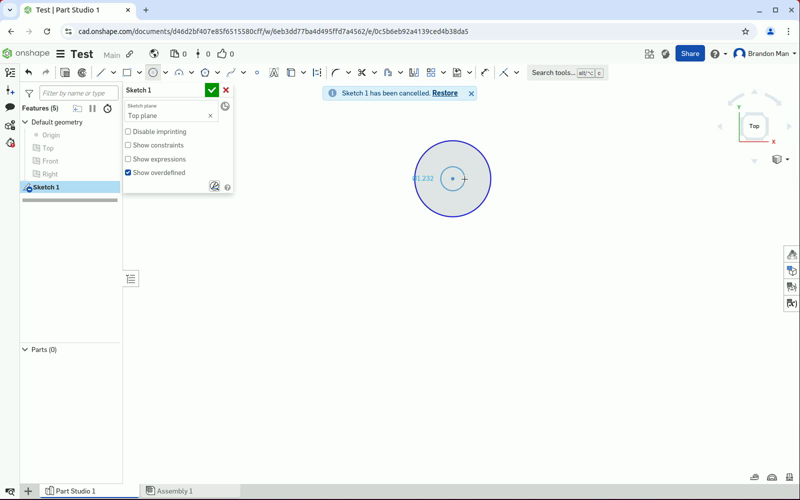
scroll(6)
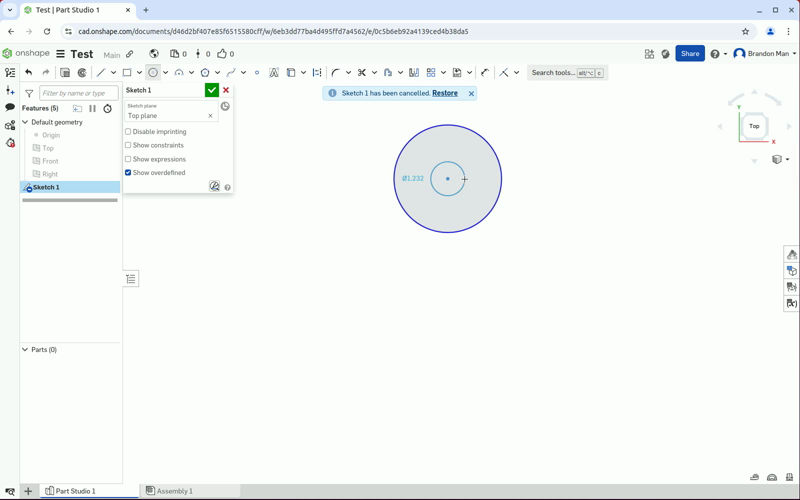
scroll(6)
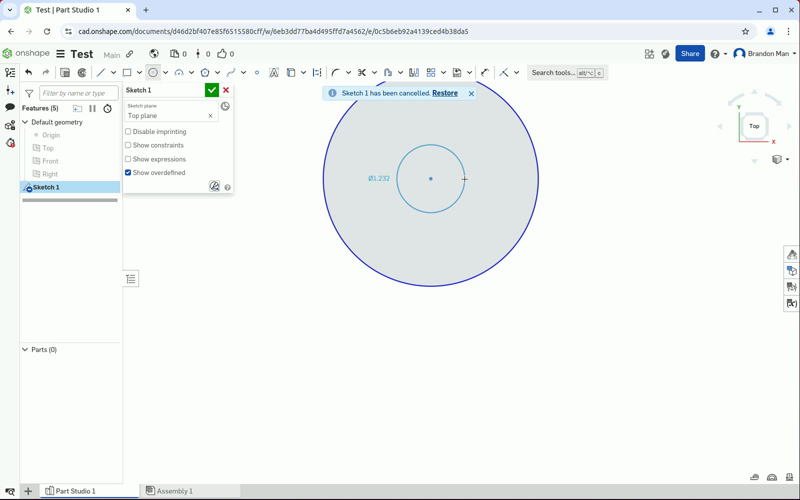
click(464, 178)
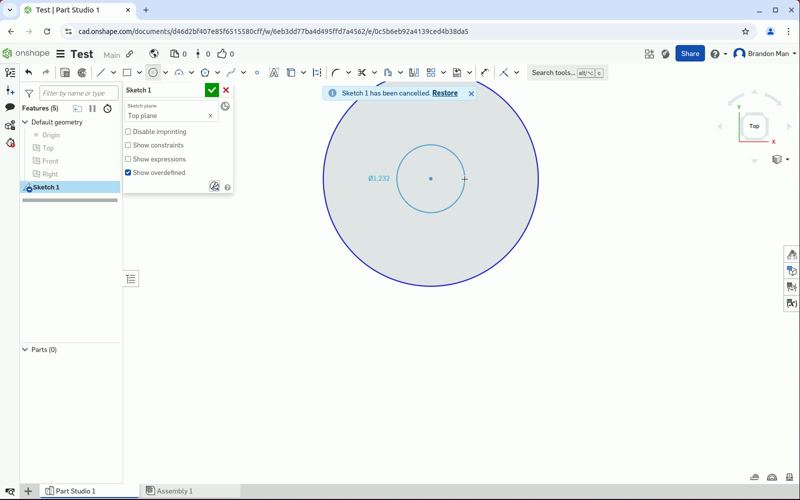
scroll(-6)
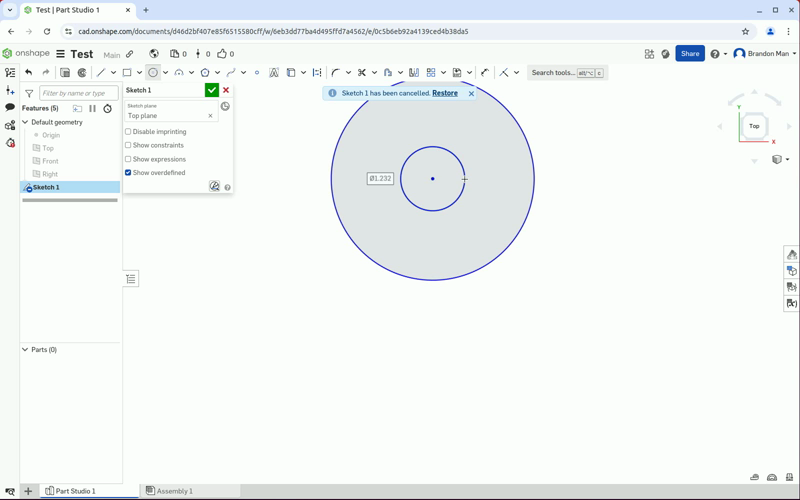
scroll(-6)
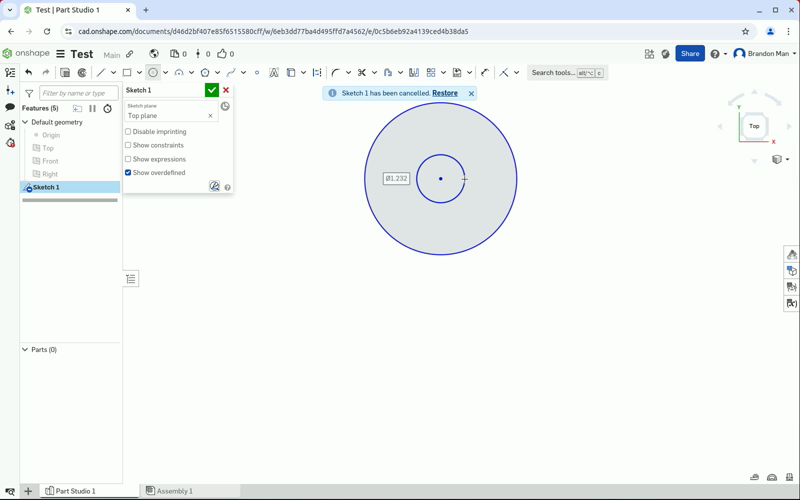
scroll(-6)
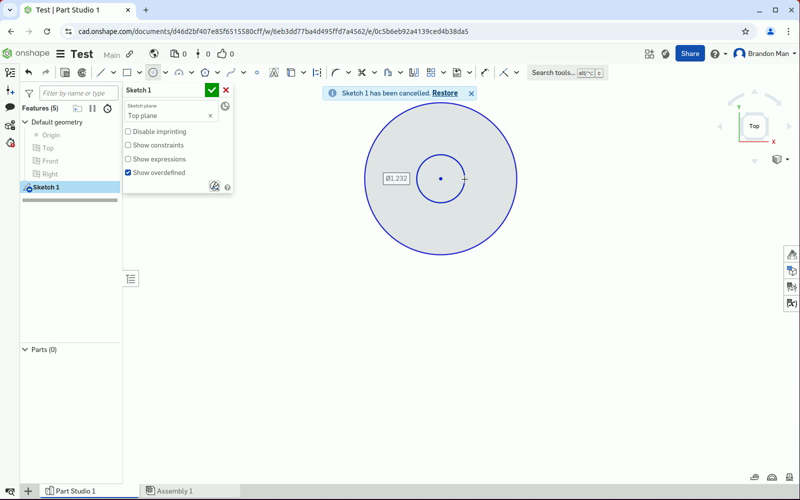
scroll(-6)
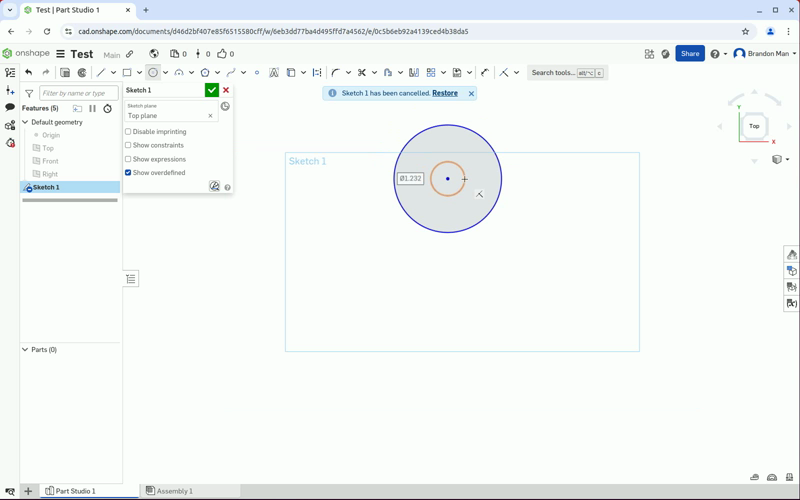
scroll(-6)
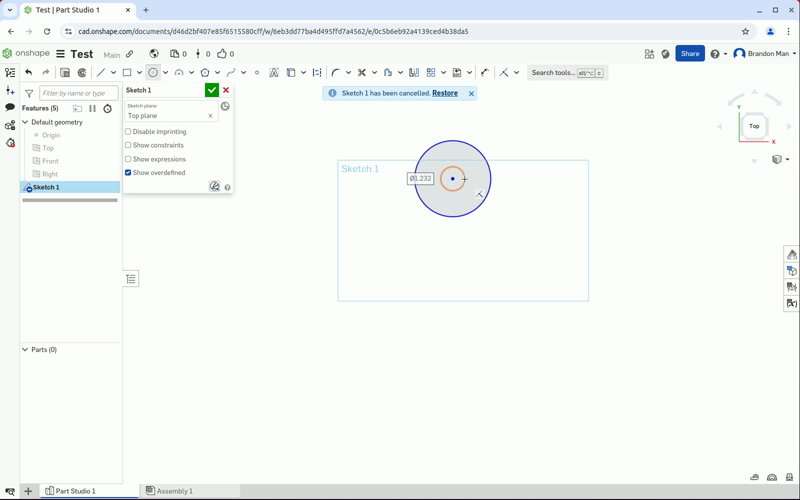
scroll(-6)
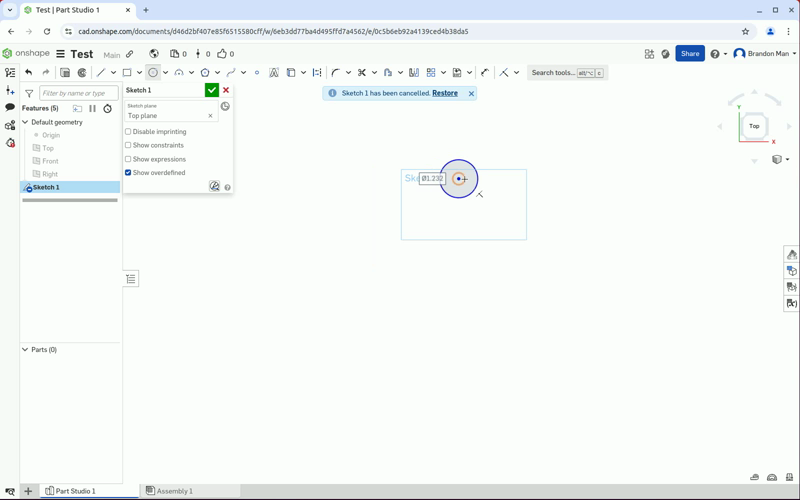
scroll(-6)
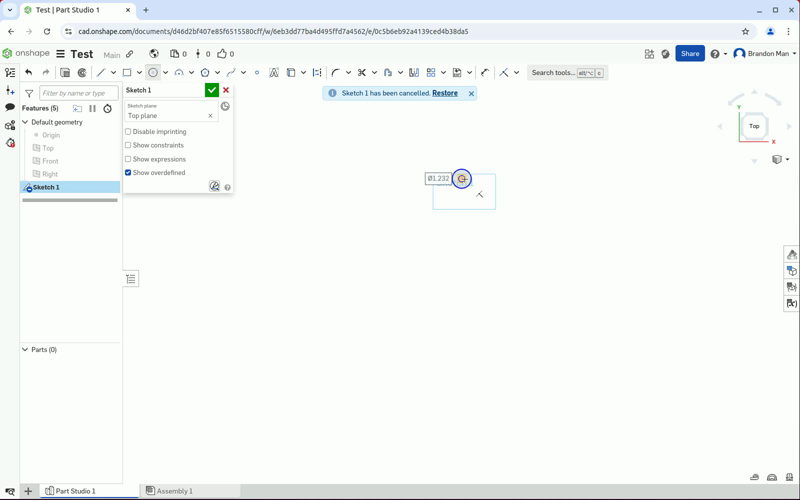
key(esc)
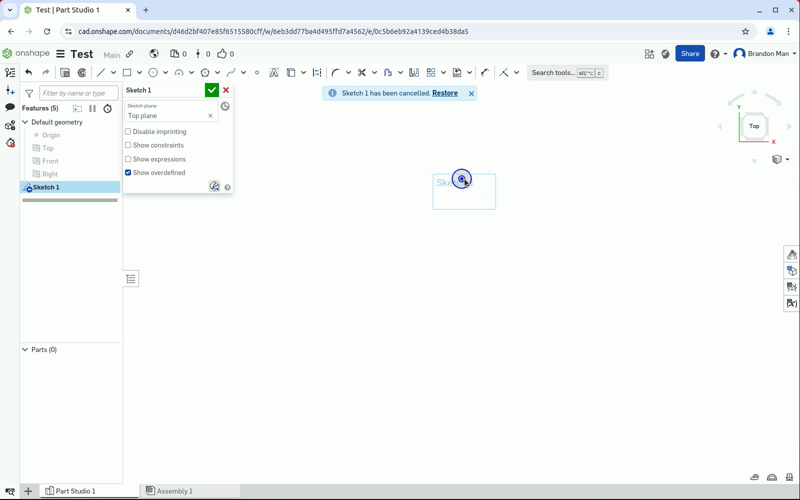
mouse_move(460, 175)
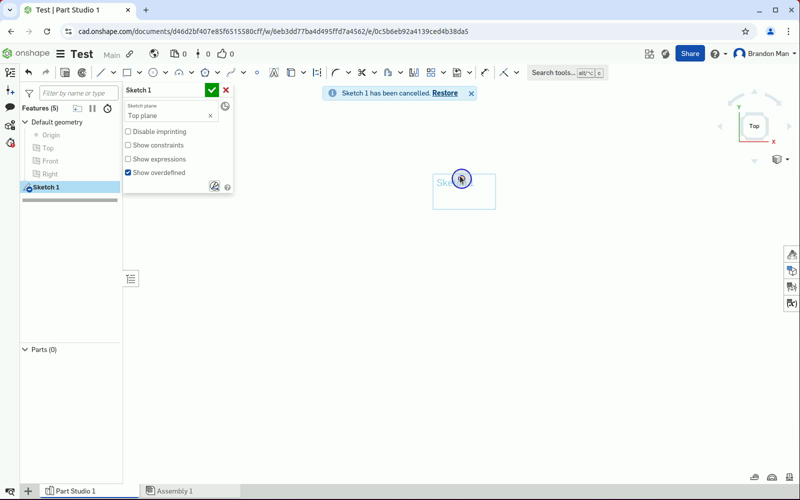
scroll(6)
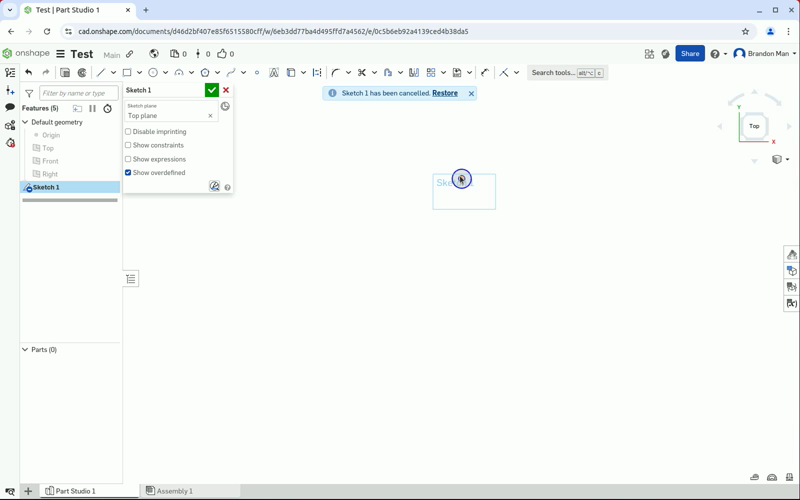
scroll(6)
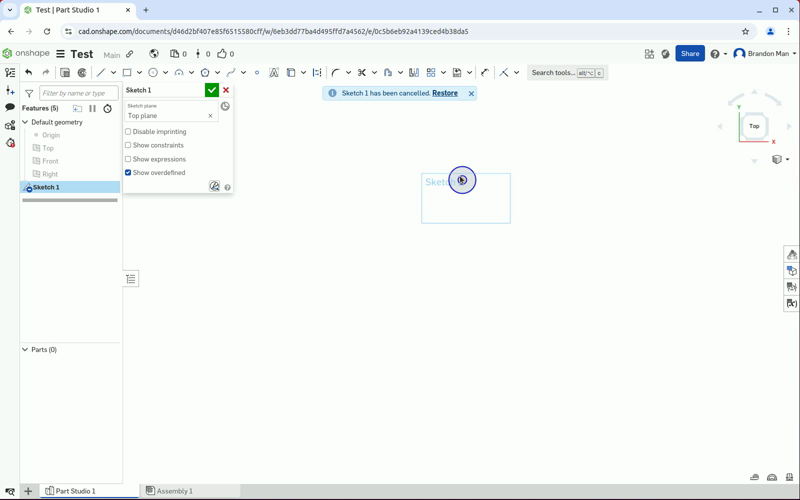
scroll(6)
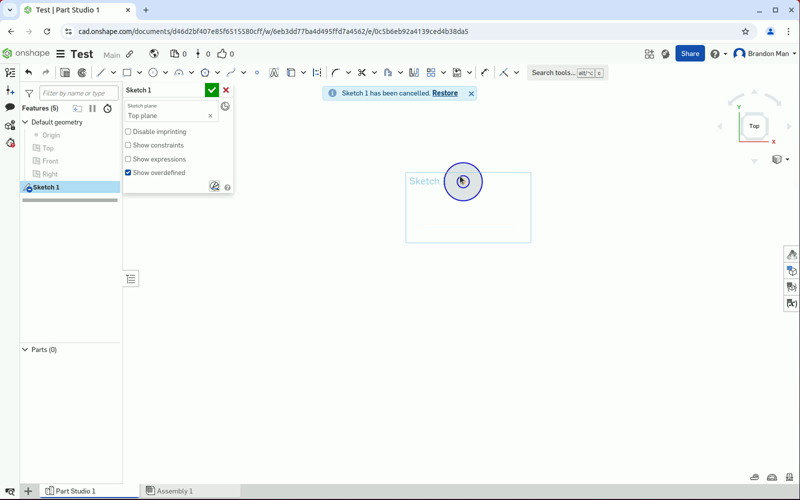
scroll(6)
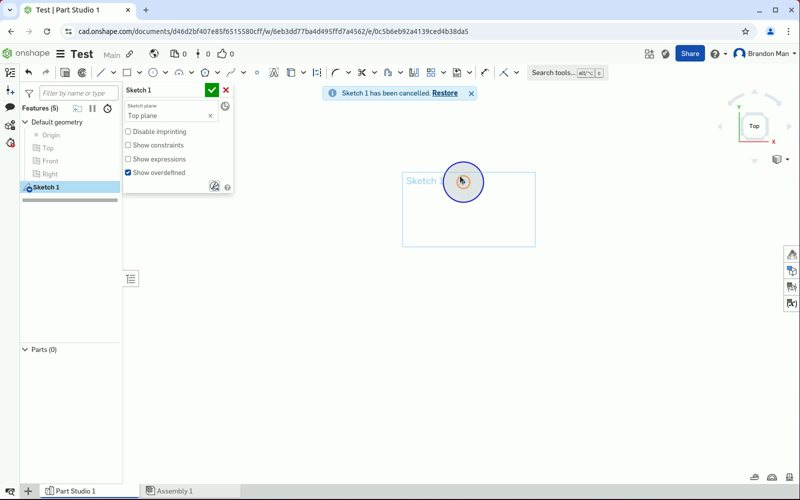
scroll(6)
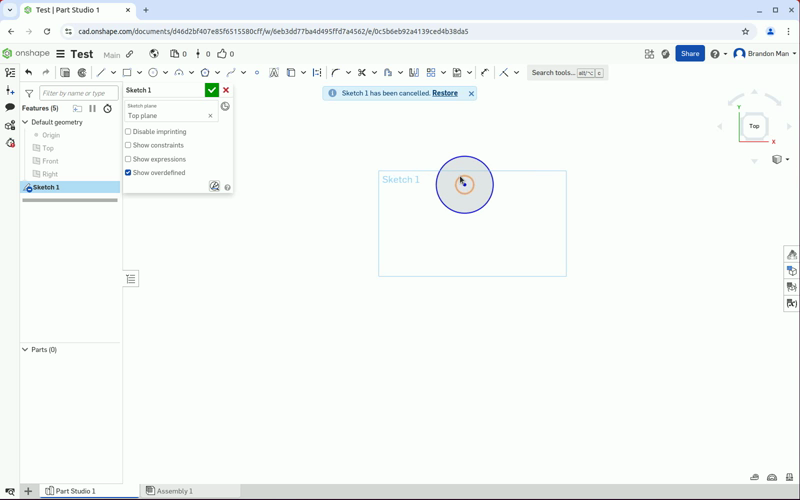
scroll(6)
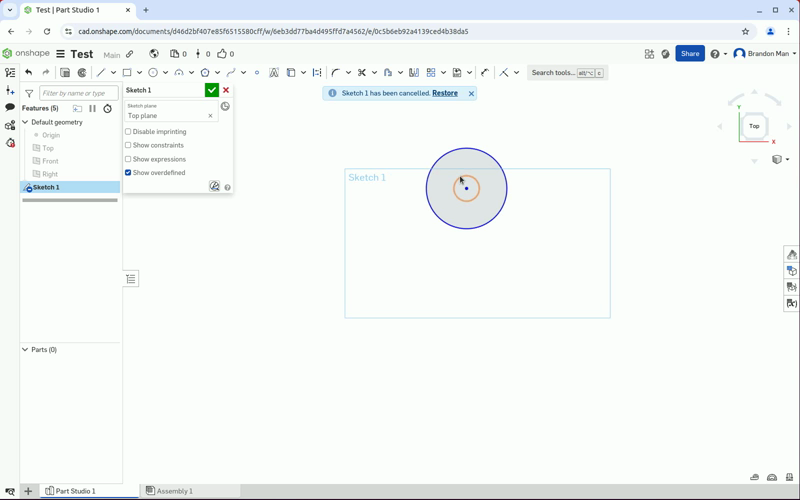
scroll(6)
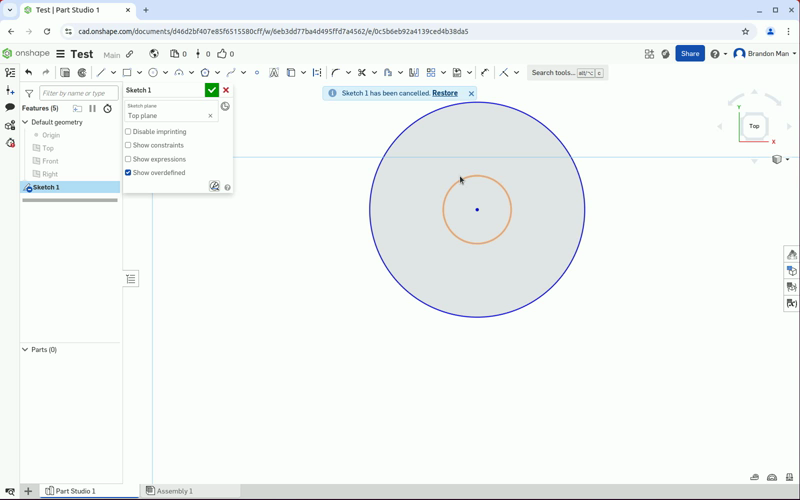
click(460, 175)
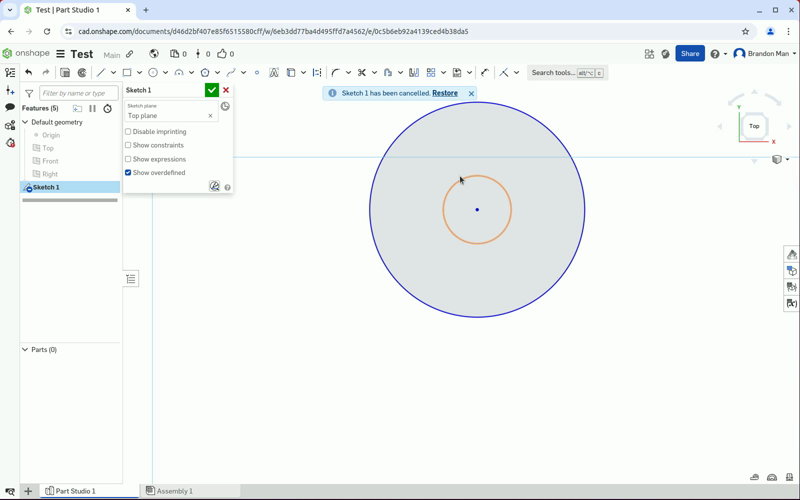
scroll(-6)
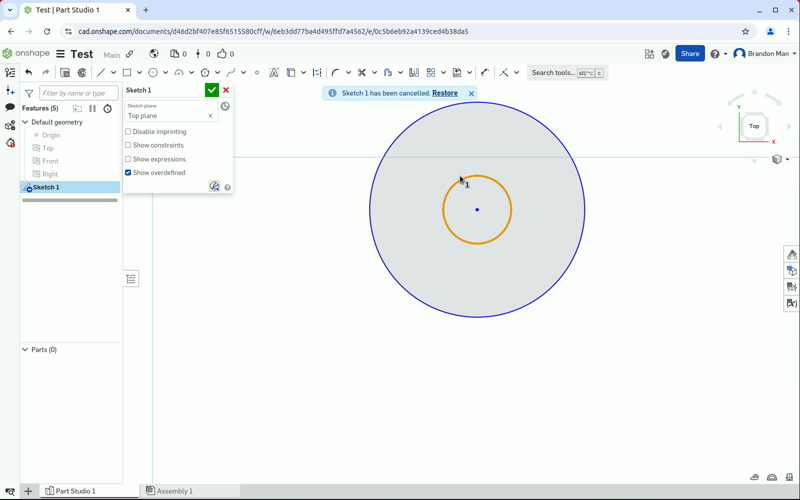
scroll(-6)
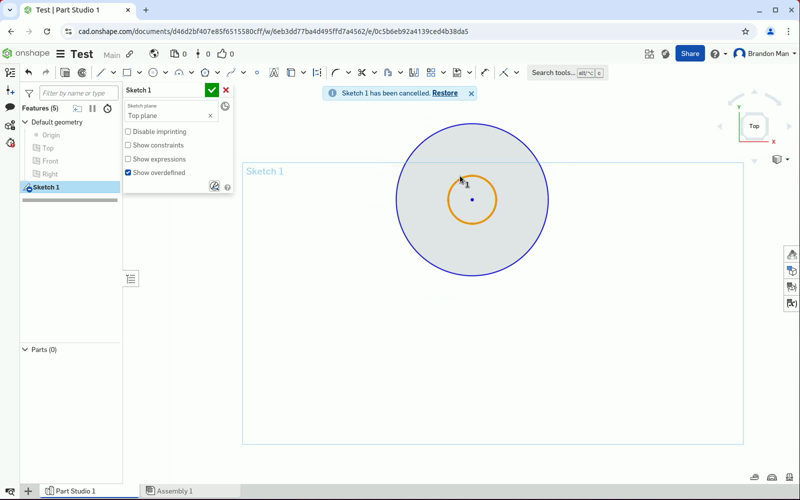
scroll(-6)
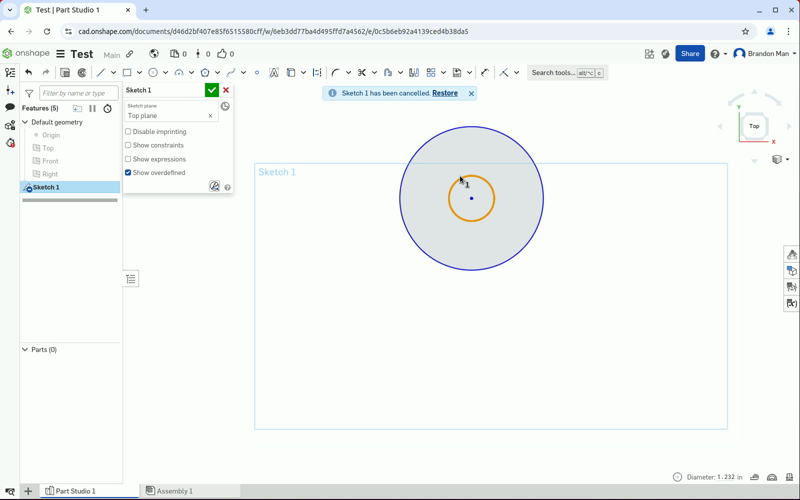
scroll(-6)
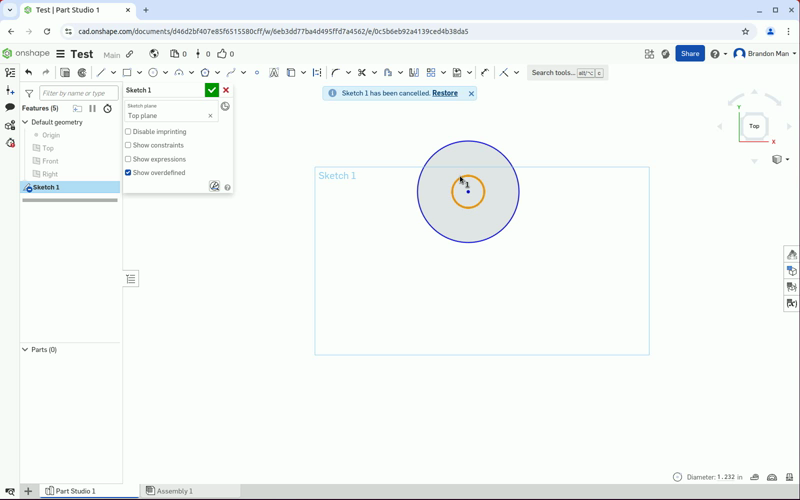
scroll(-6)
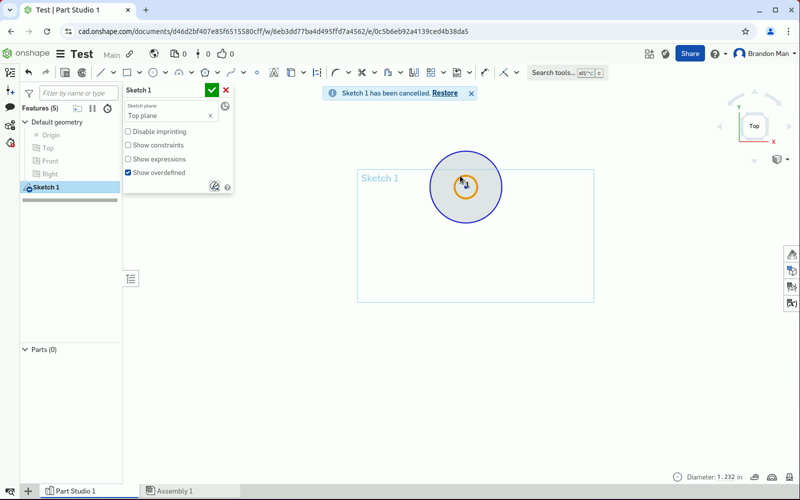
scroll(-6)
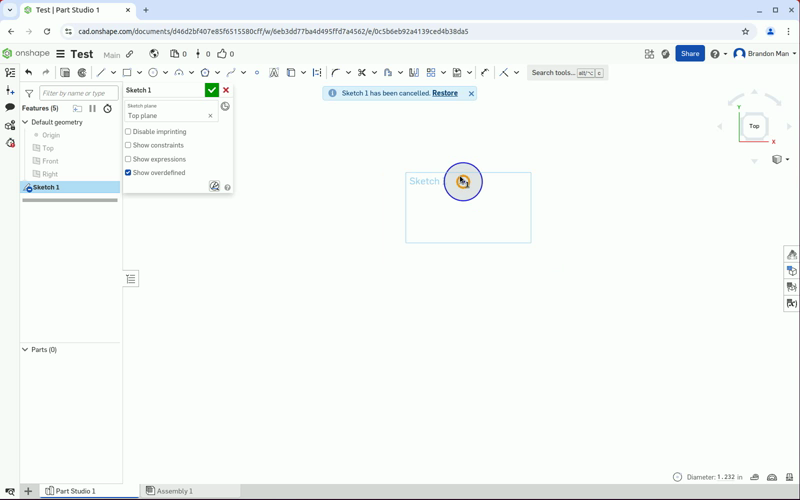
scroll(-6)
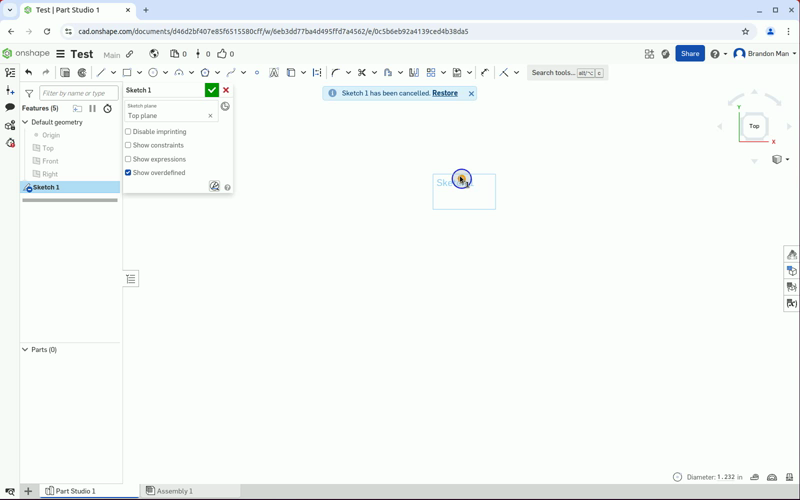
mouse_move(73, 352)
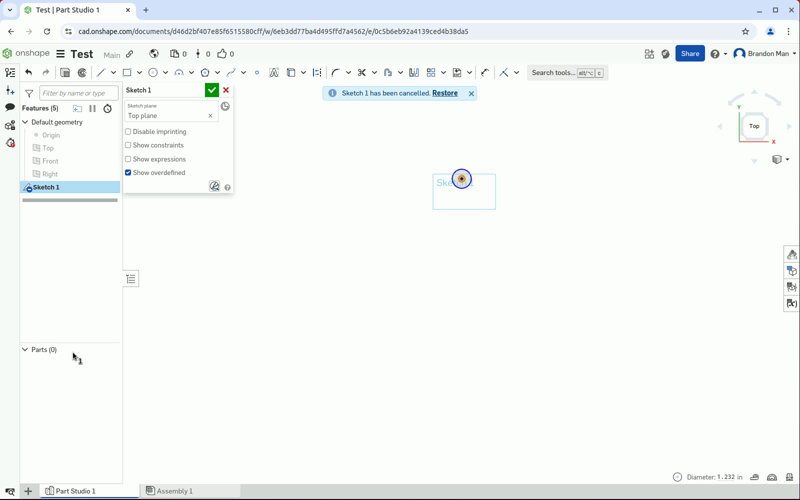
key(shift+y)
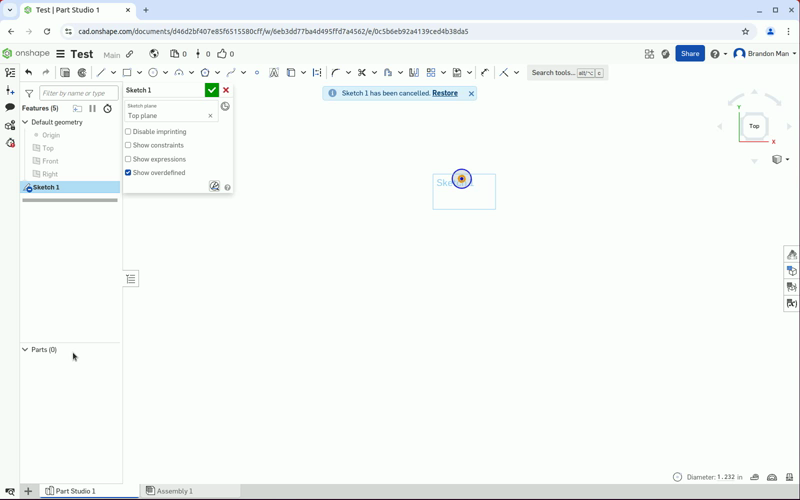
key(shift+e)
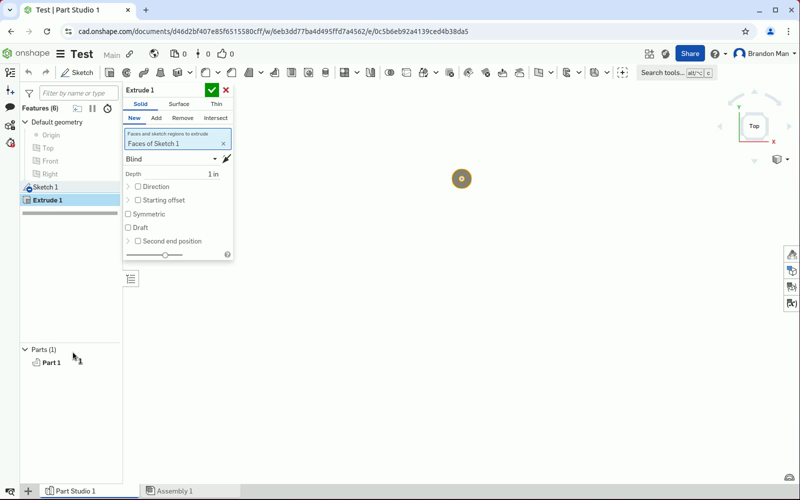
mouse_move(143, 106)
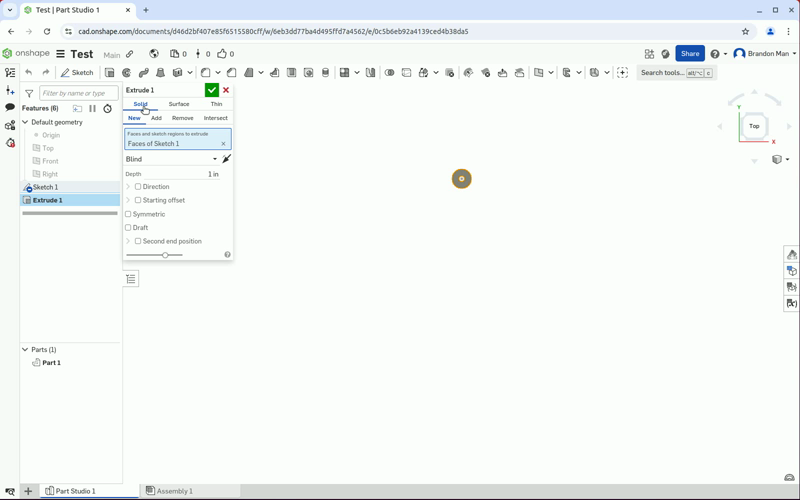
click(143, 106)
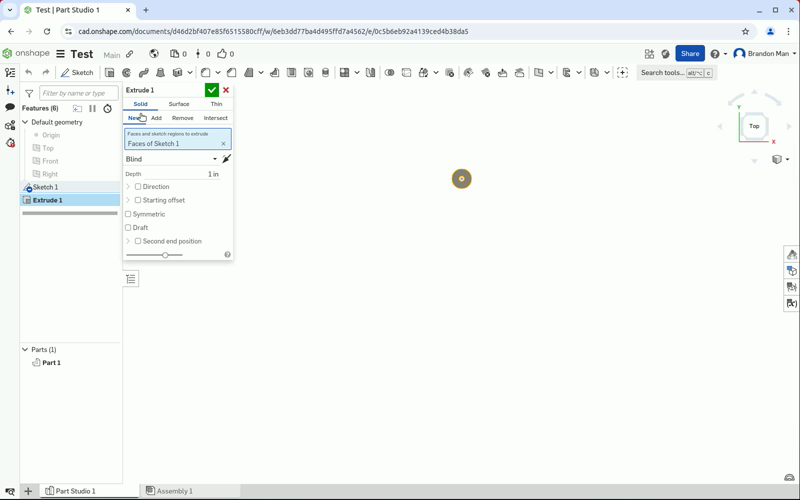
mouse_move(137, 120)
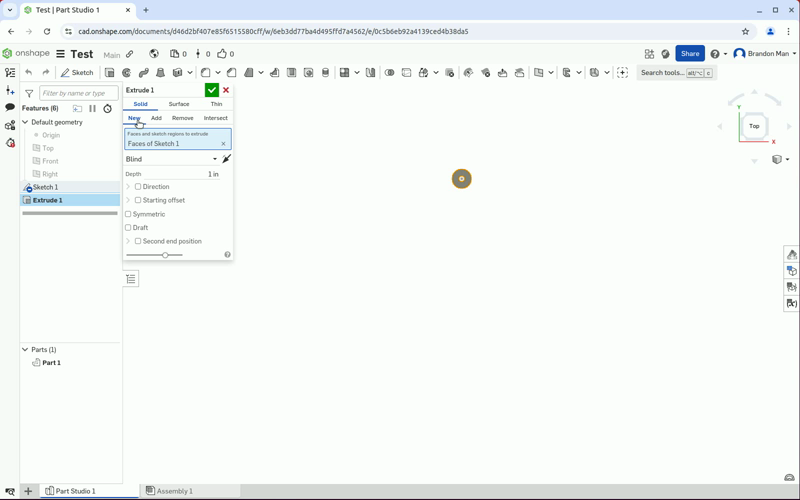
click(137, 120)
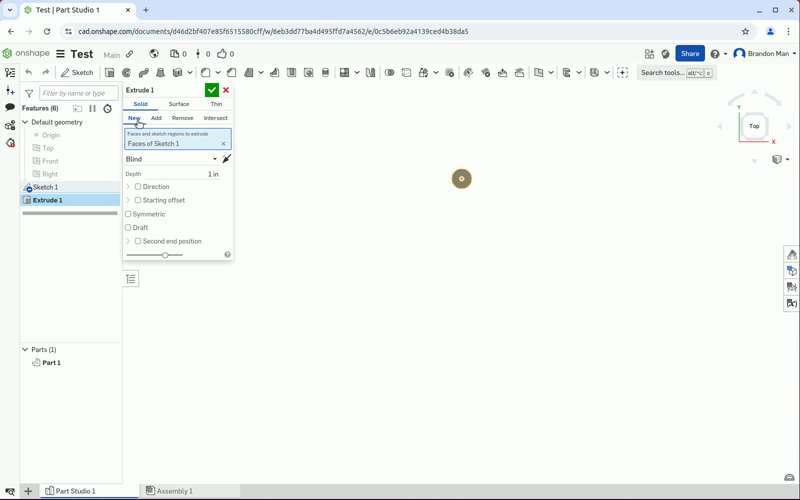
key(tab, 4)
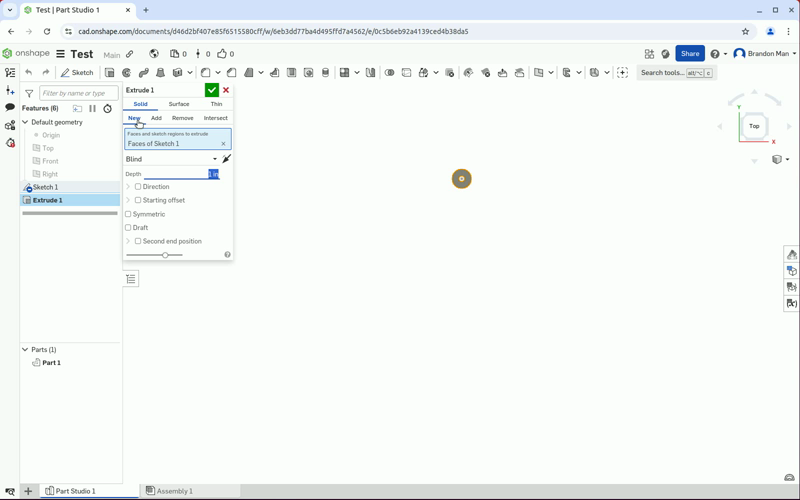
text(0.481)
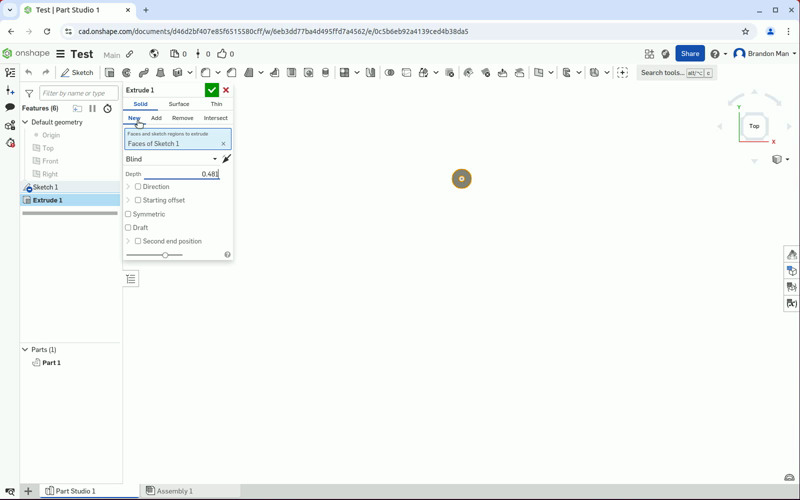
key(enter)
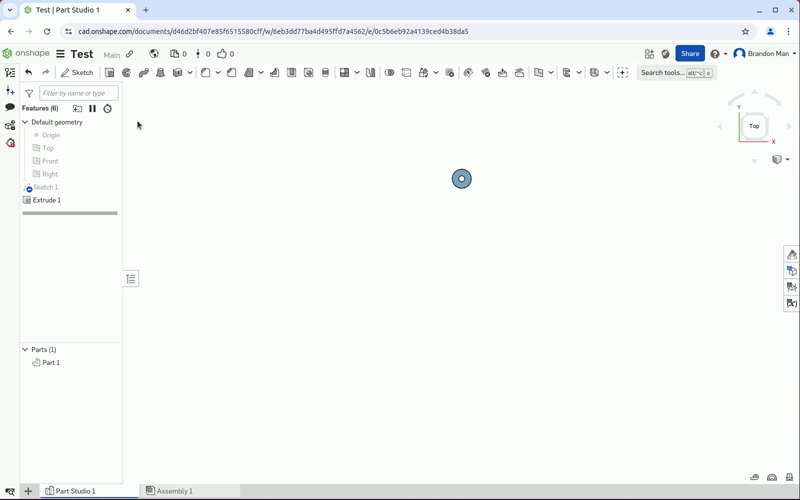
key(shift+h)
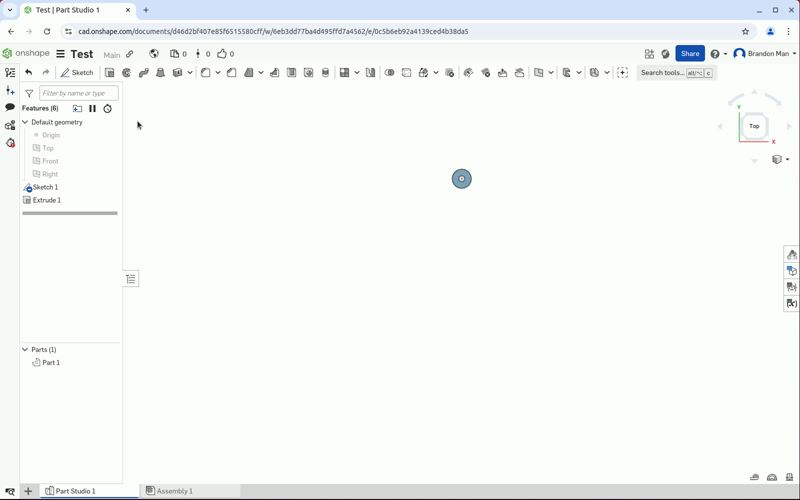
key(shift+h)
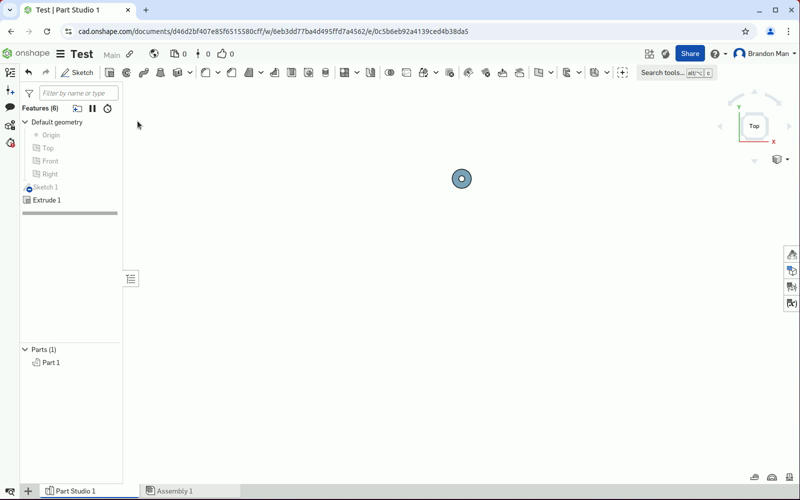
mouse_move(73, 189)
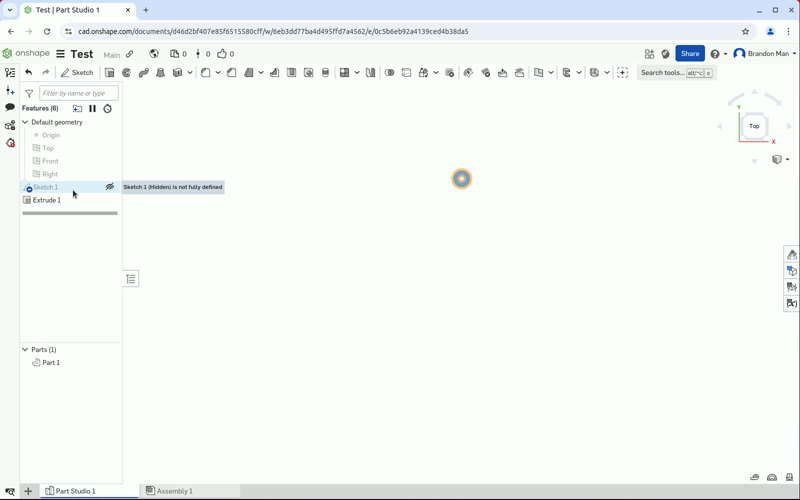
click(73, 189)
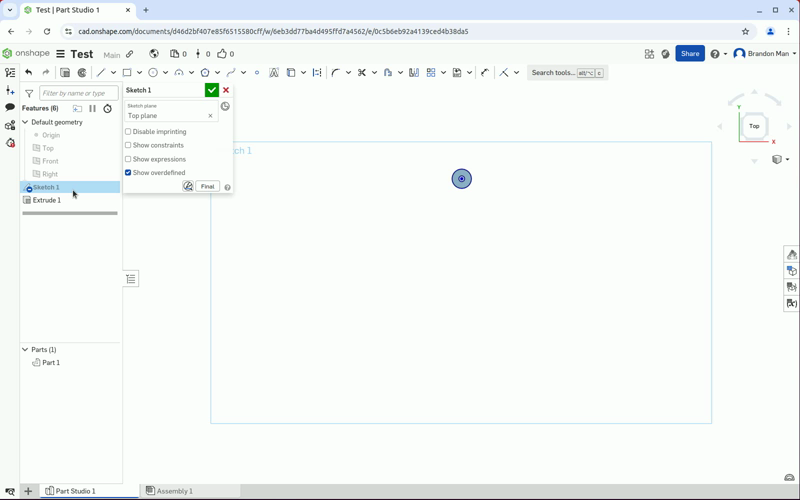
mouse_move(229, 92)
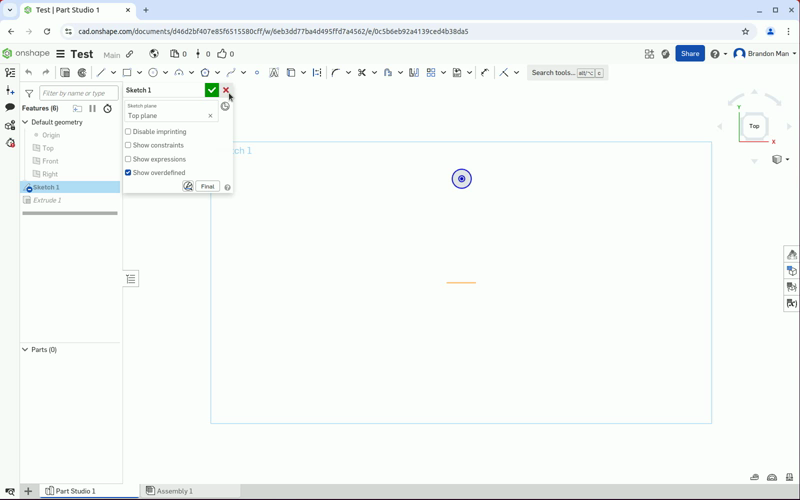
click(229, 92)
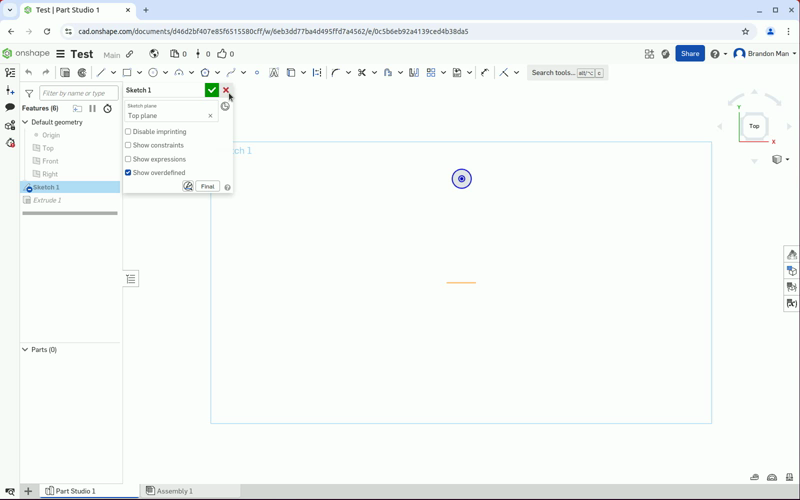
key(shift+s)
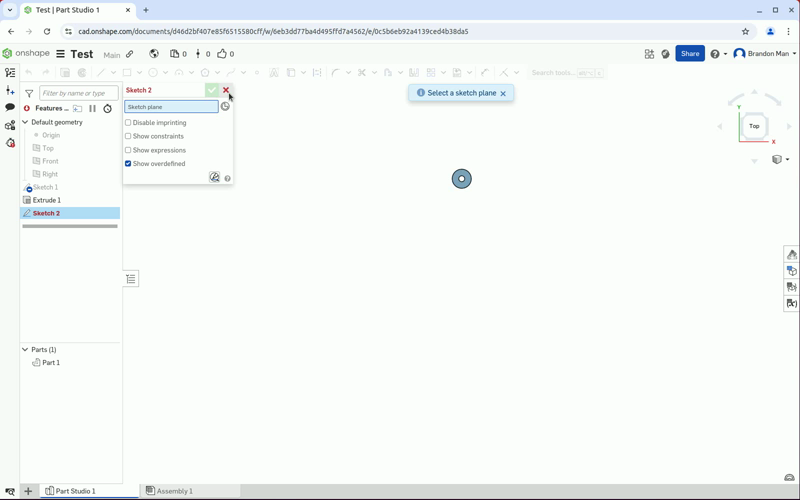
mouse_move(73, 150)
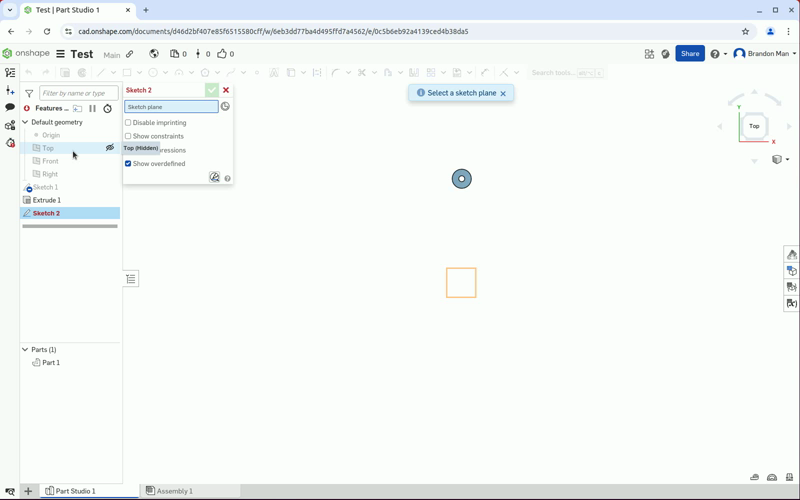
click(73, 150)
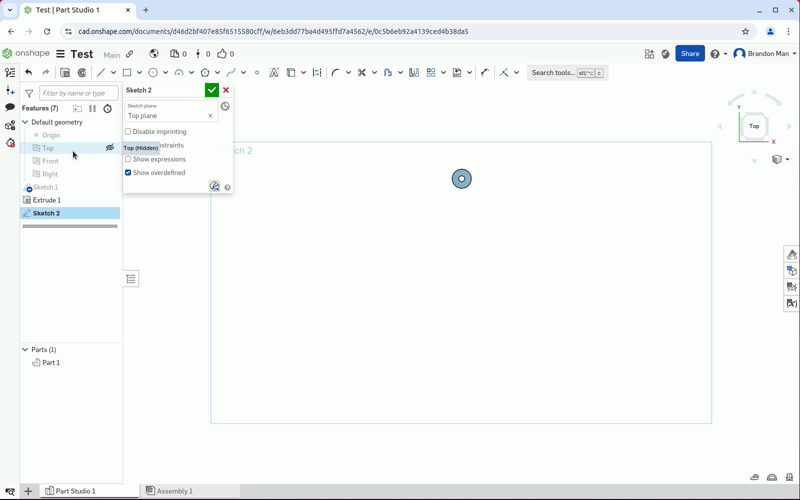
mouse_move(73, 352)
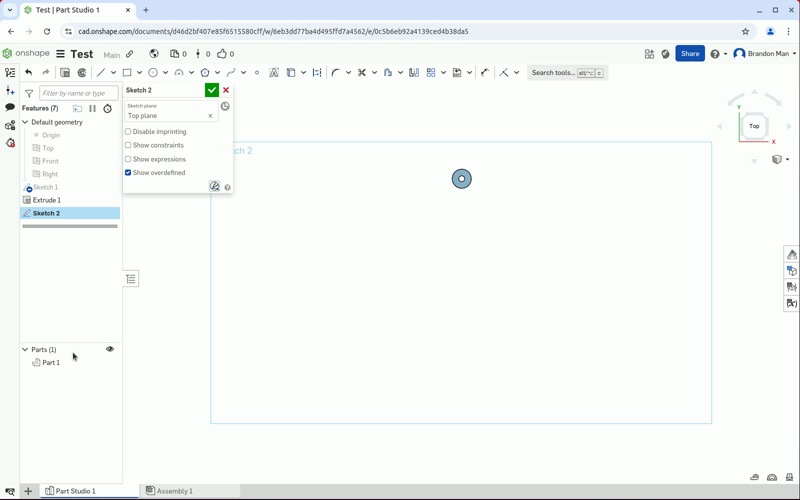
key(y)
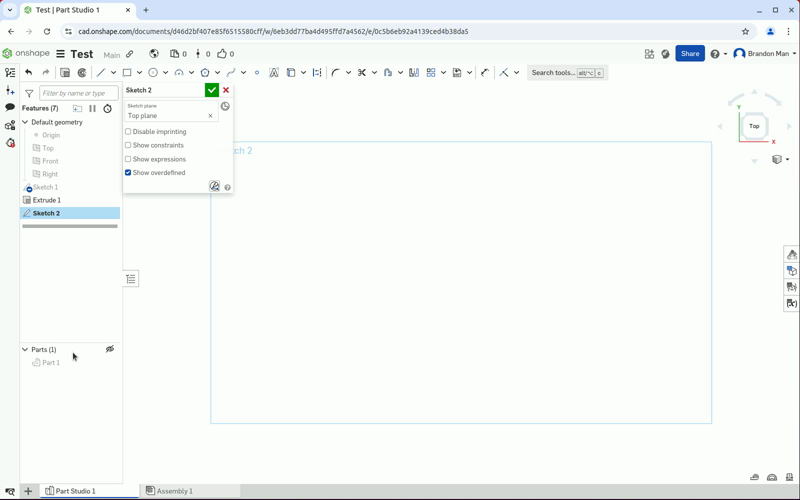
key(c)
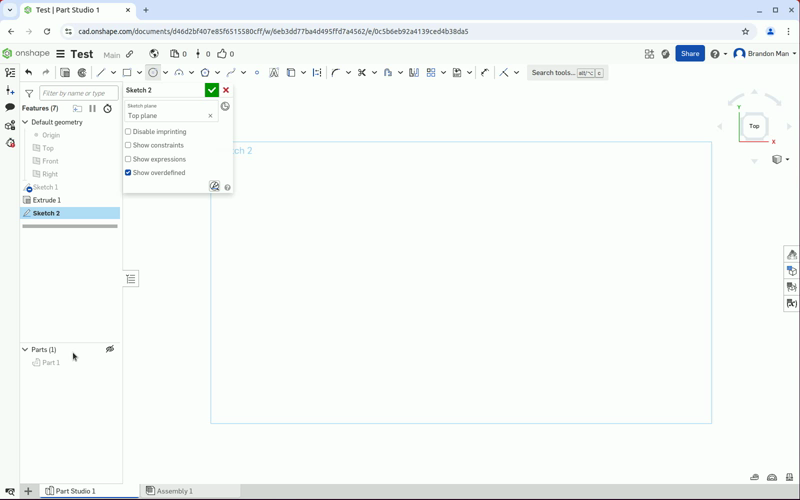
key_down(shift)
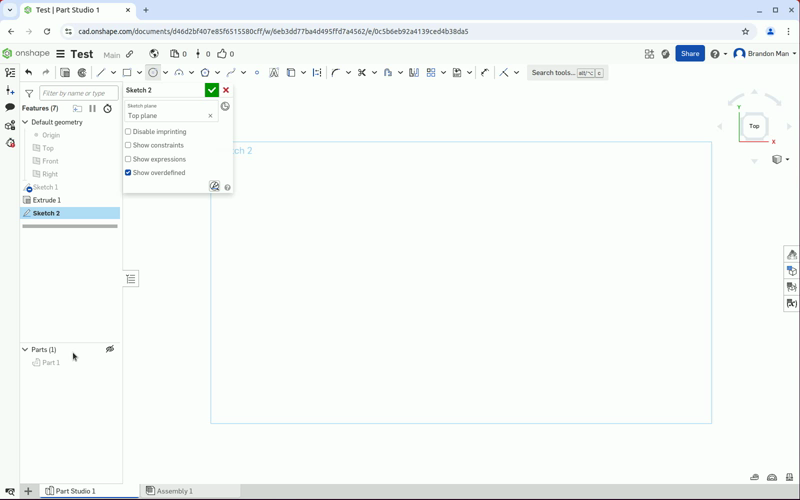
mouse_move(460, 284)
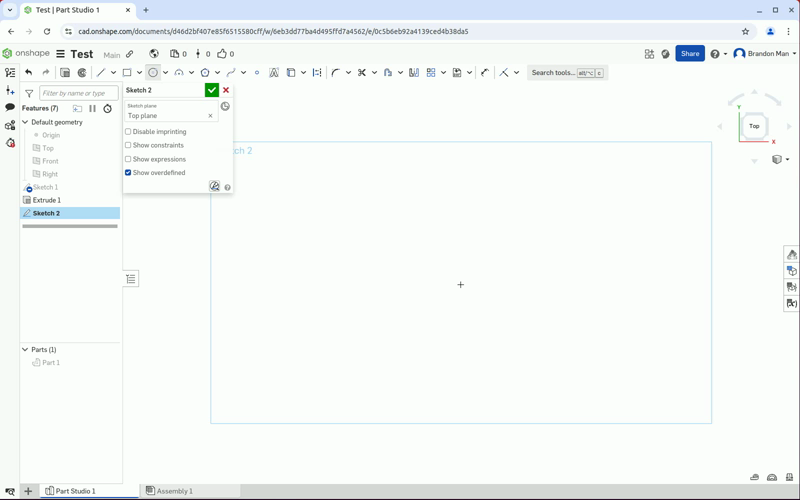
click(460, 284)
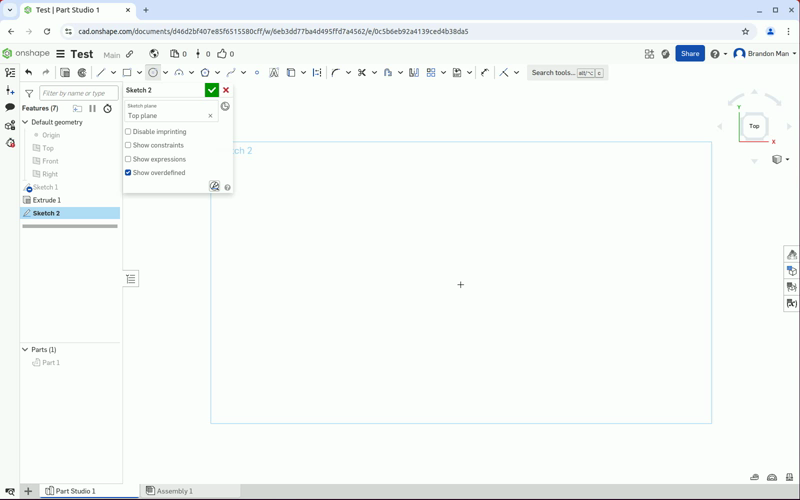
key_up(shift)
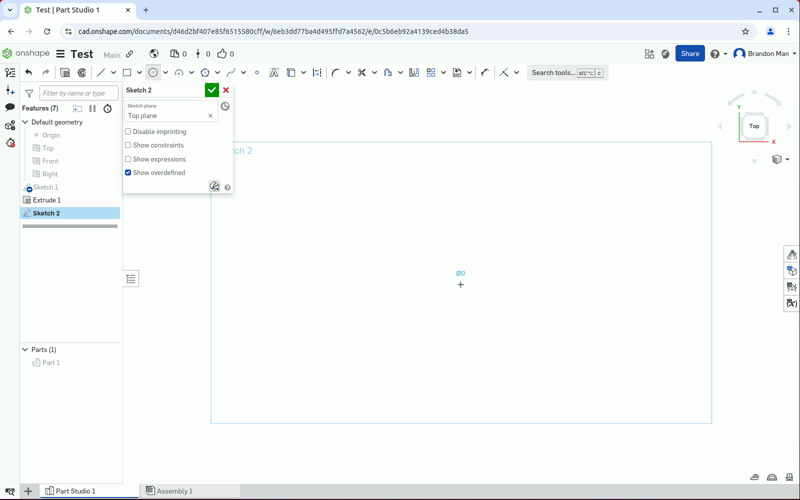
mouse_move(470, 284)
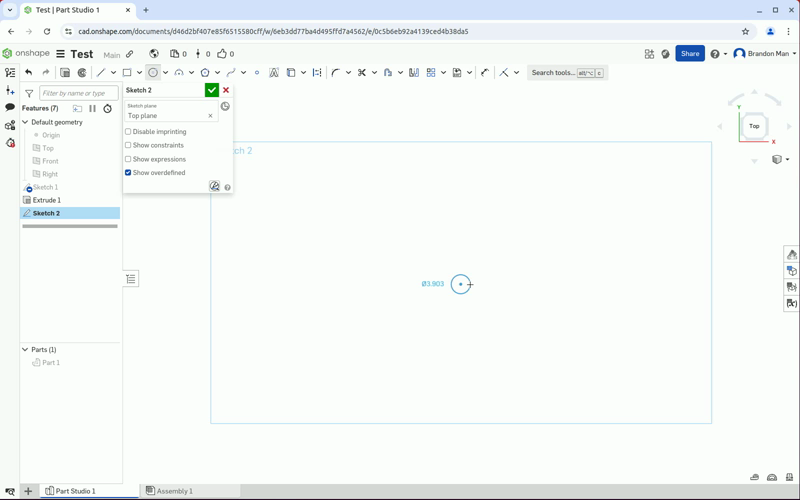
click(470, 284)
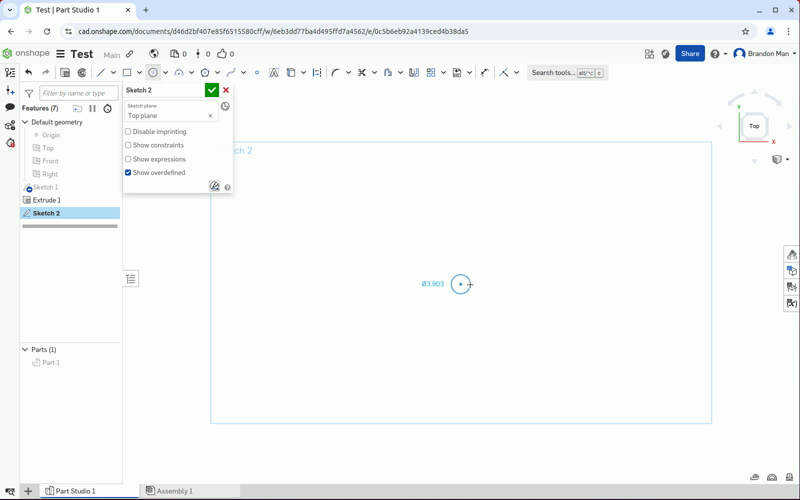
key(esc)
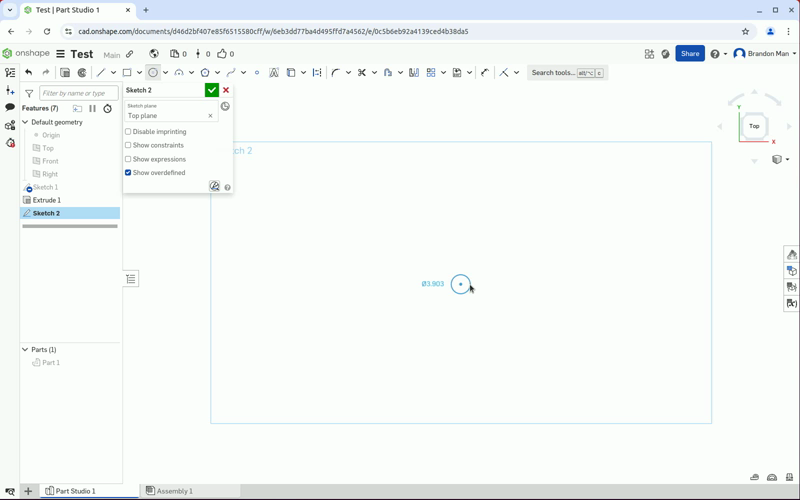
key(c)
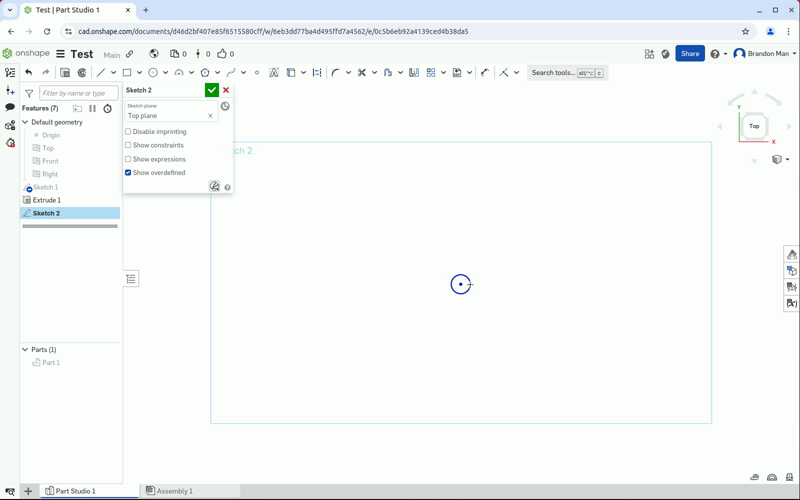
key_down(shift)
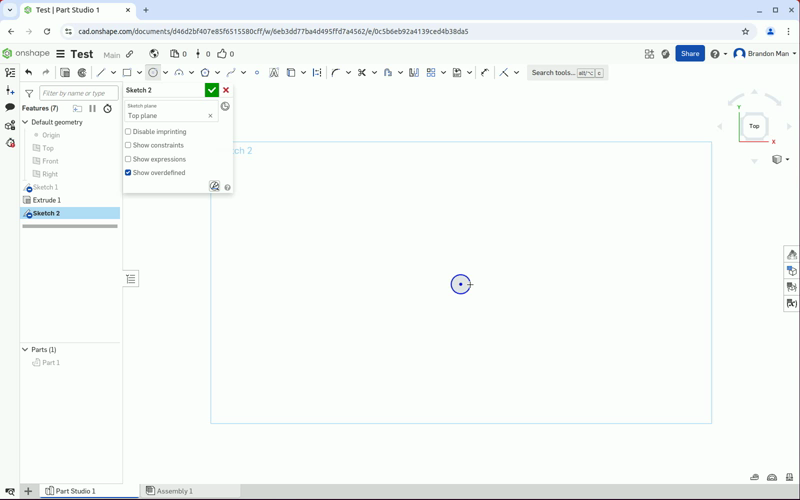
mouse_move(461, 283)
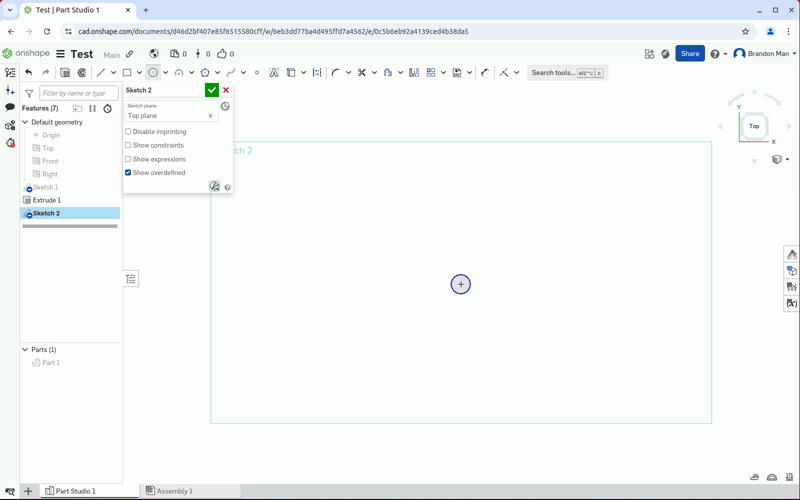
scroll(6)
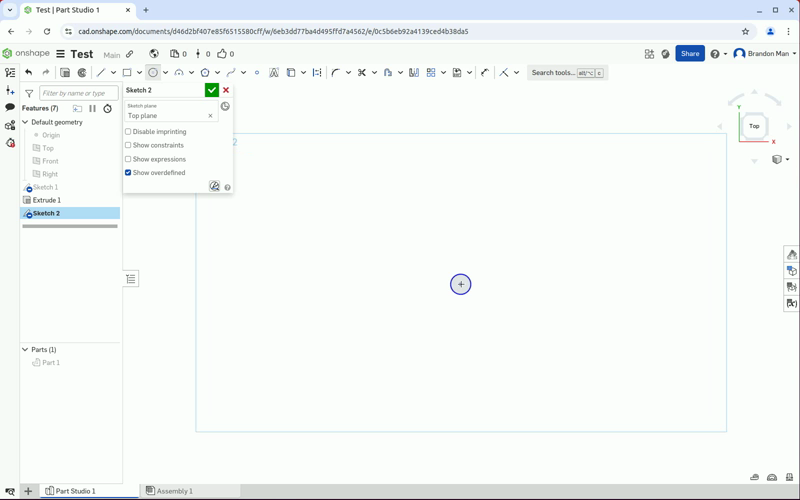
scroll(6)
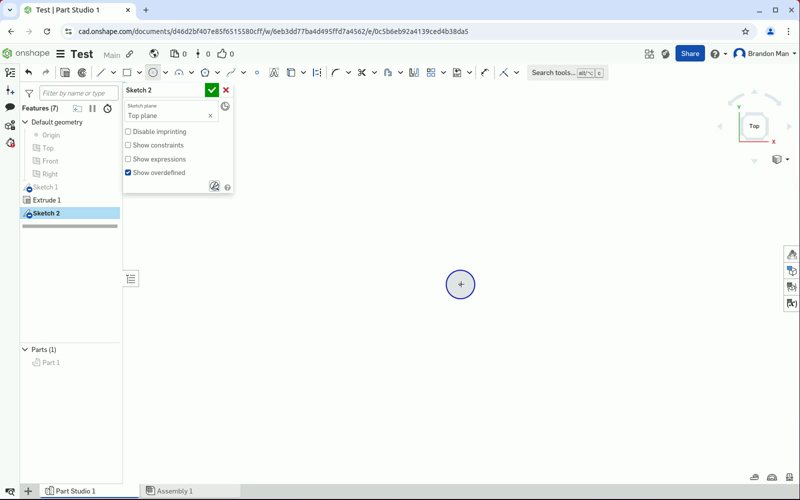
scroll(6)
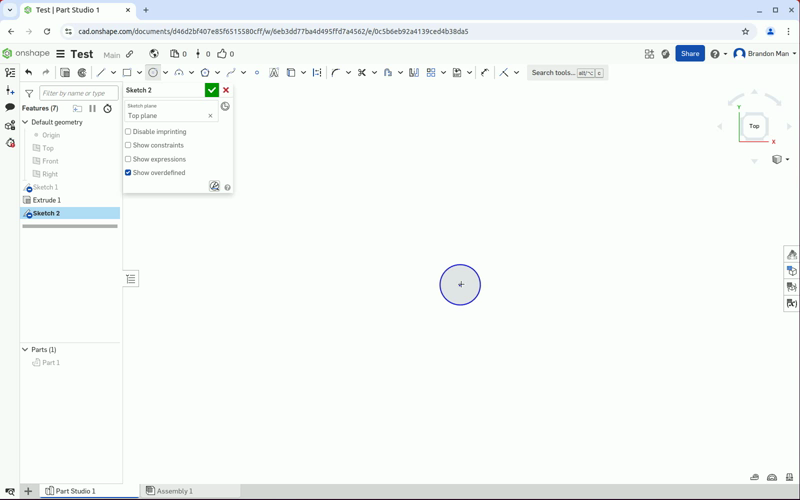
scroll(6)
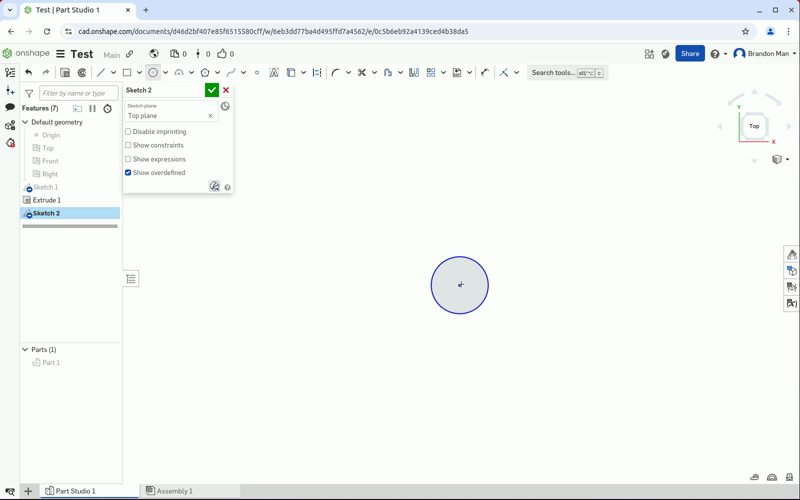
scroll(6)
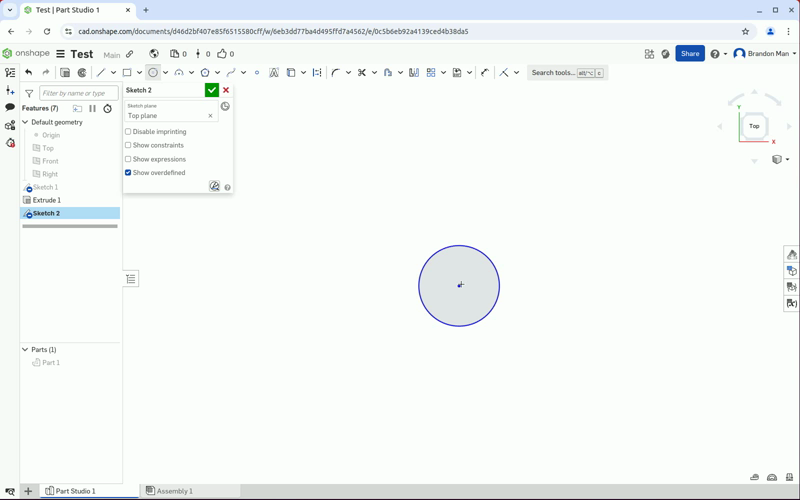
scroll(6)
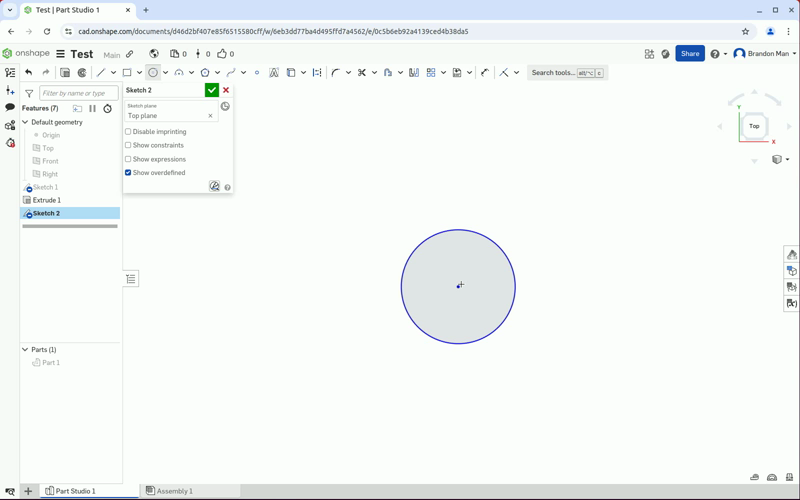
scroll(6)
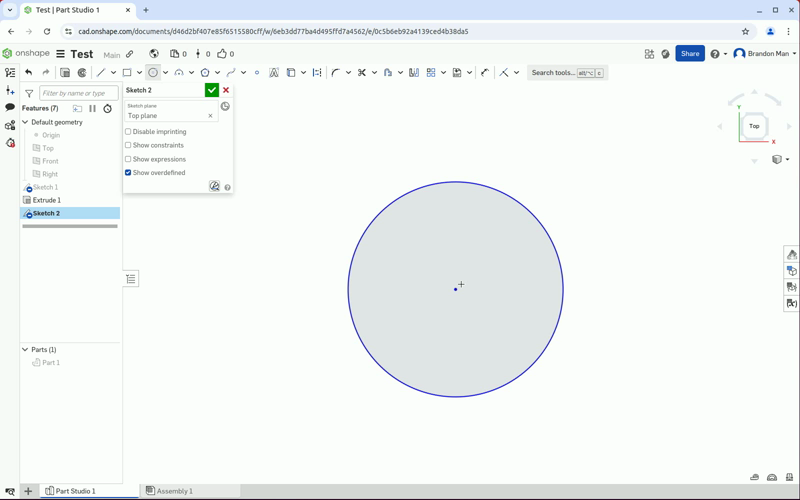
click(461, 283)
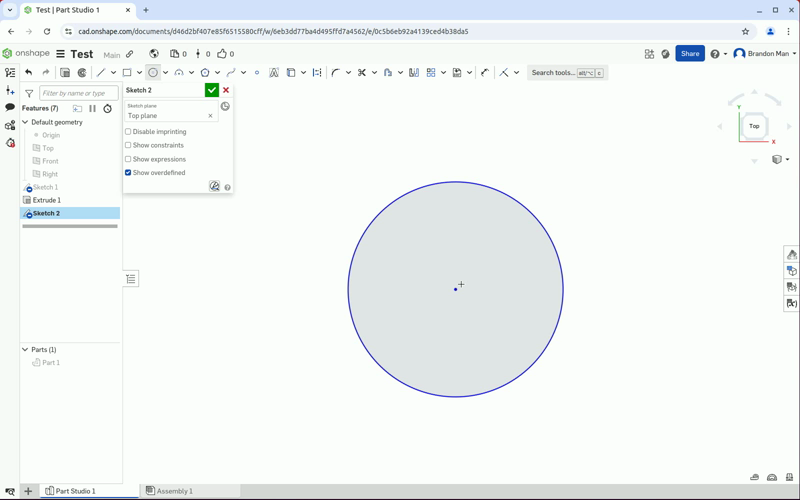
scroll(-6)
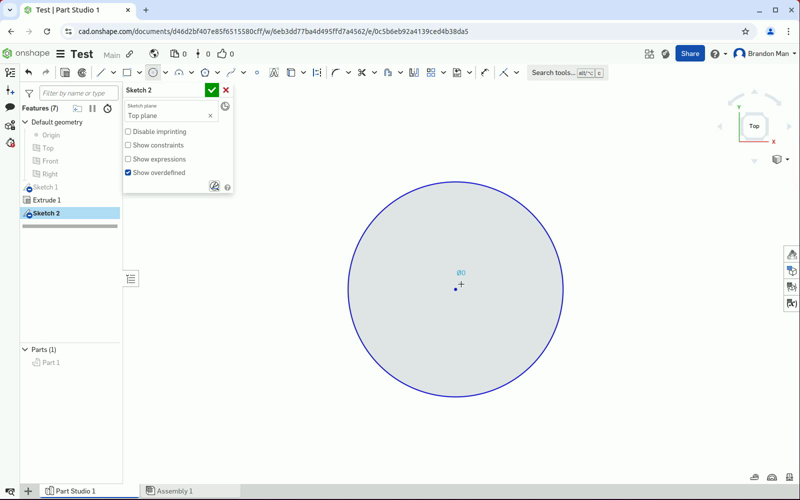
scroll(-6)
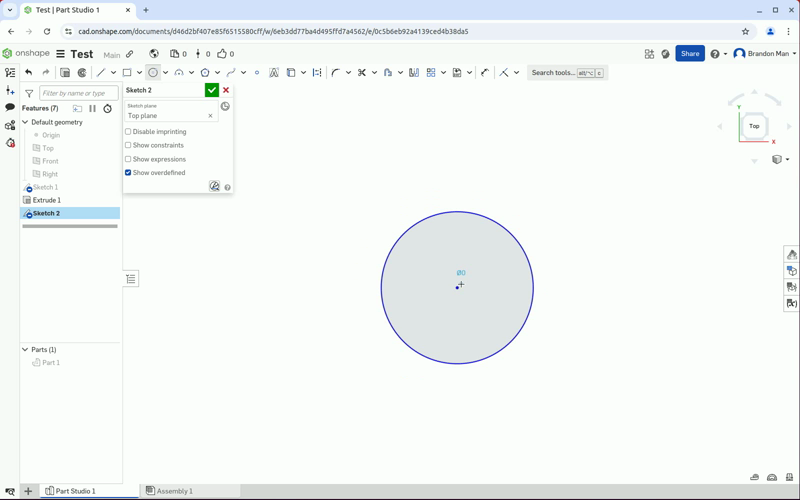
scroll(-6)
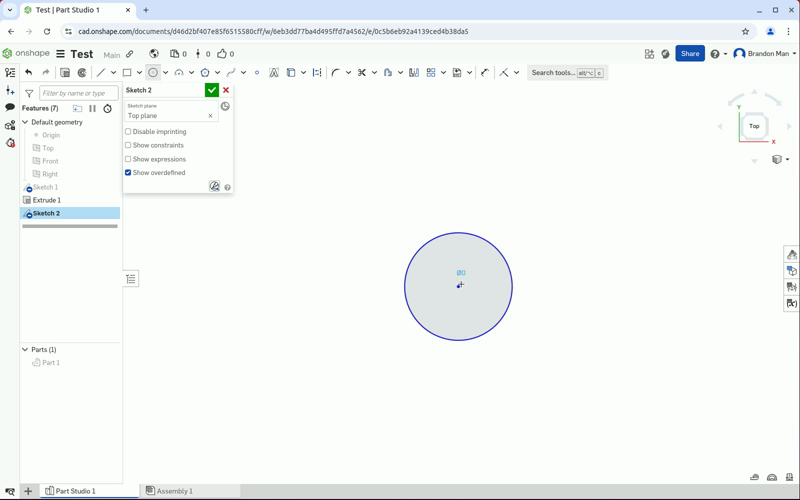
scroll(-6)
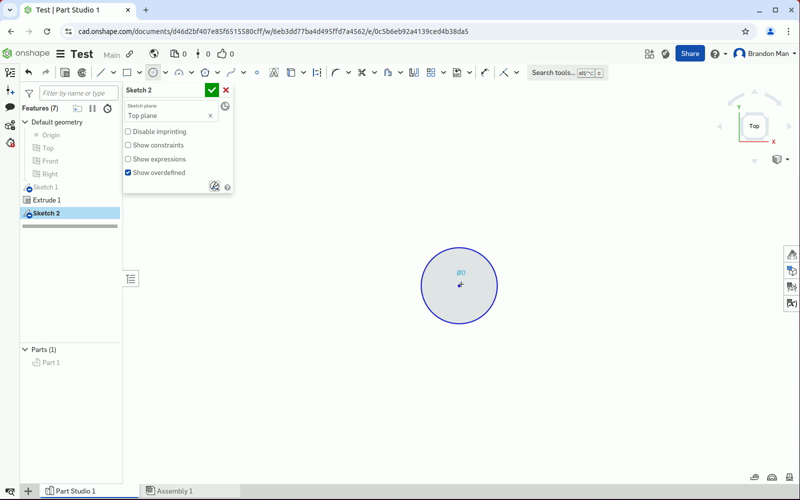
scroll(-6)
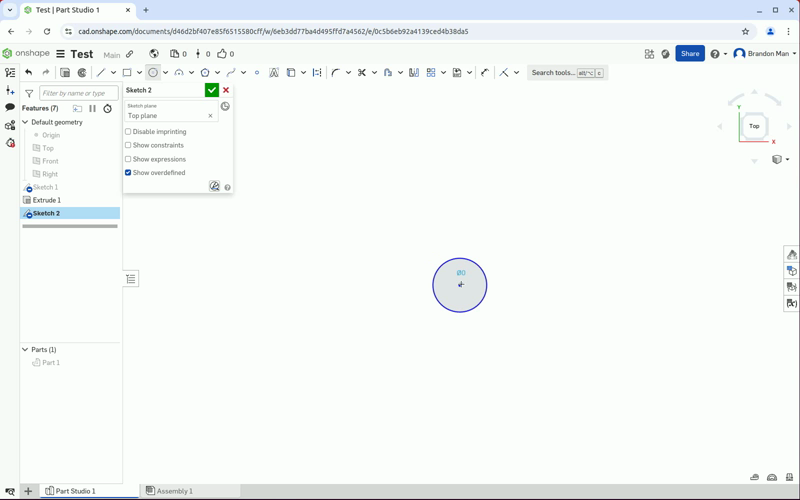
scroll(-6)
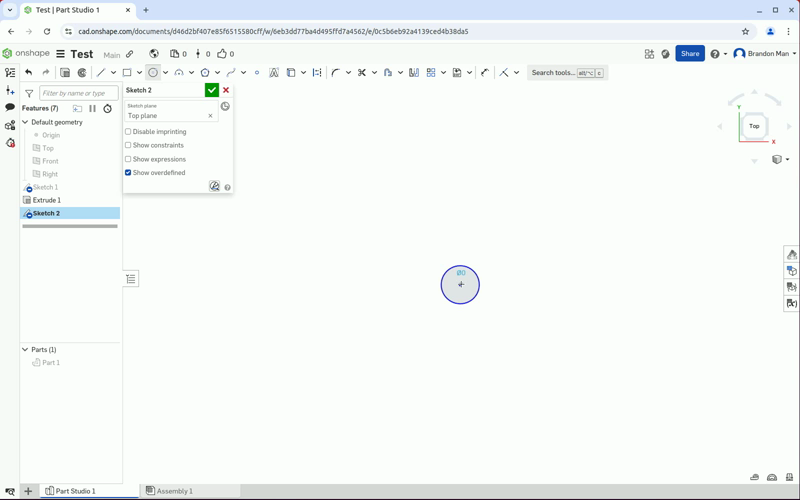
scroll(-6)
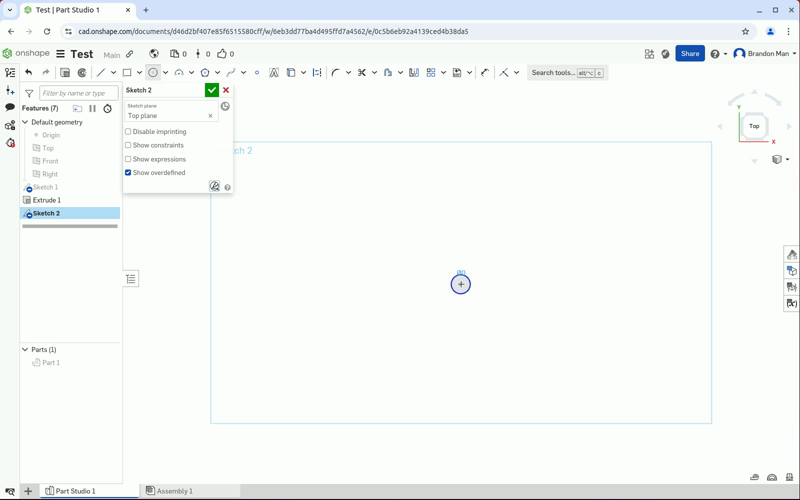
key_up(shift)
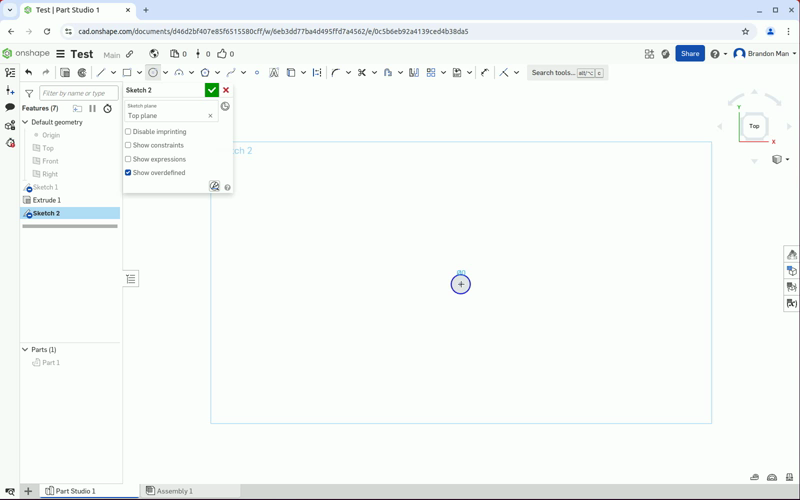
mouse_move(464, 283)
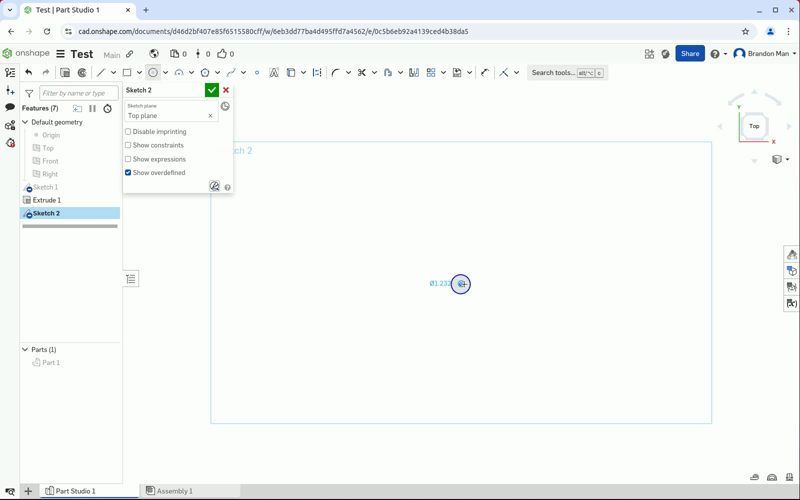
scroll(6)
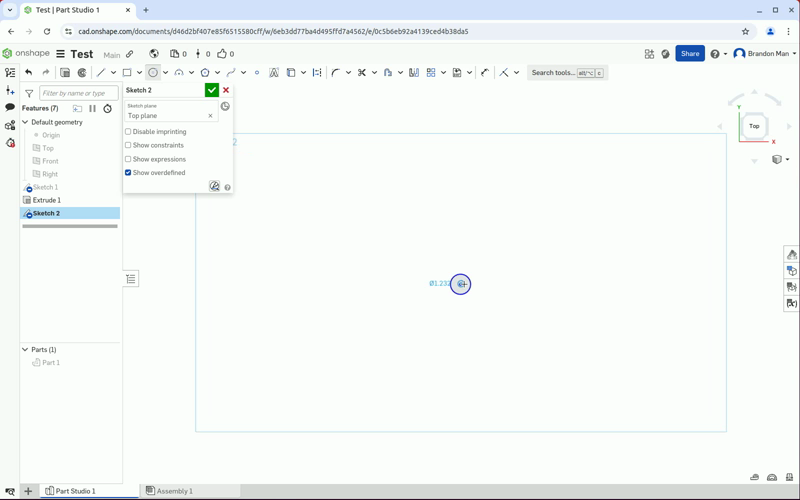
scroll(6)
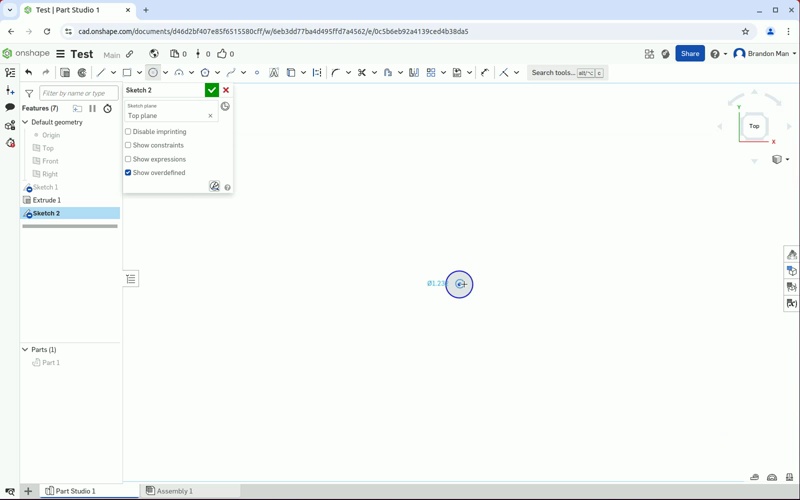
scroll(6)
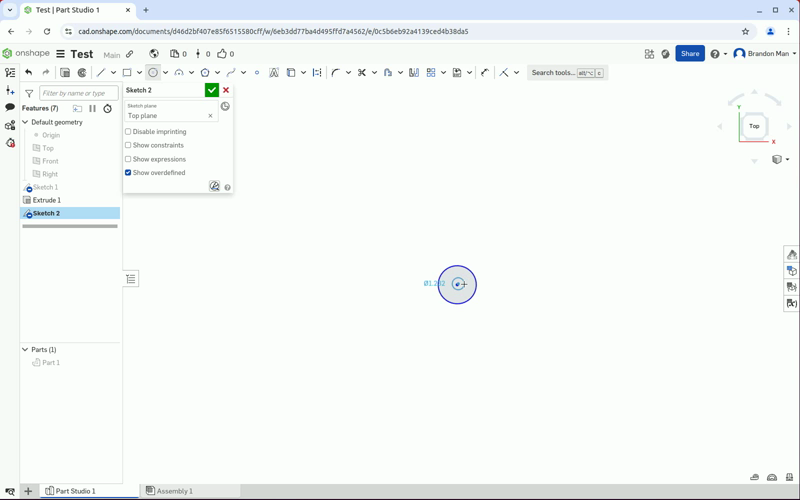
scroll(6)
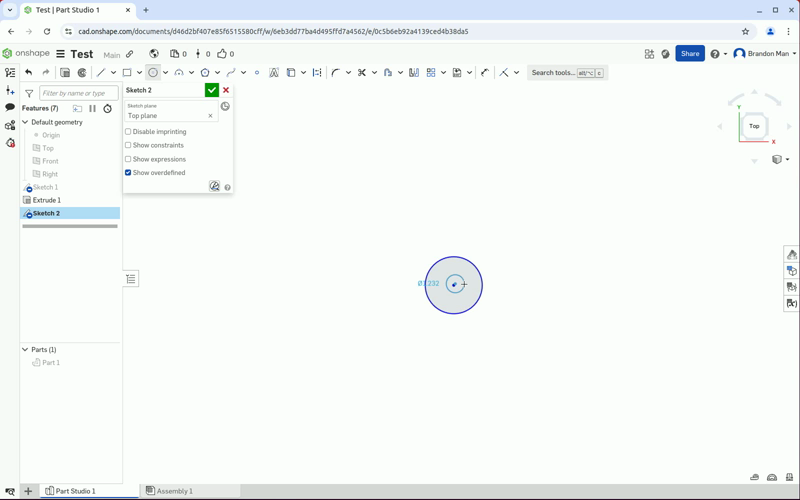
scroll(6)
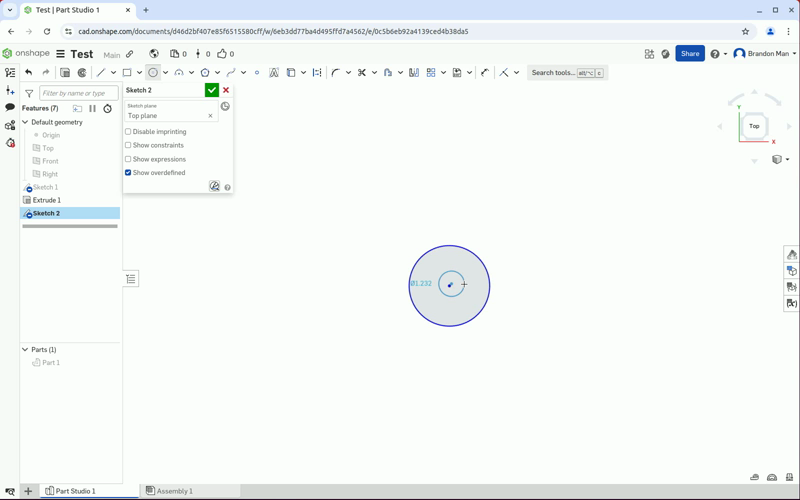
scroll(6)
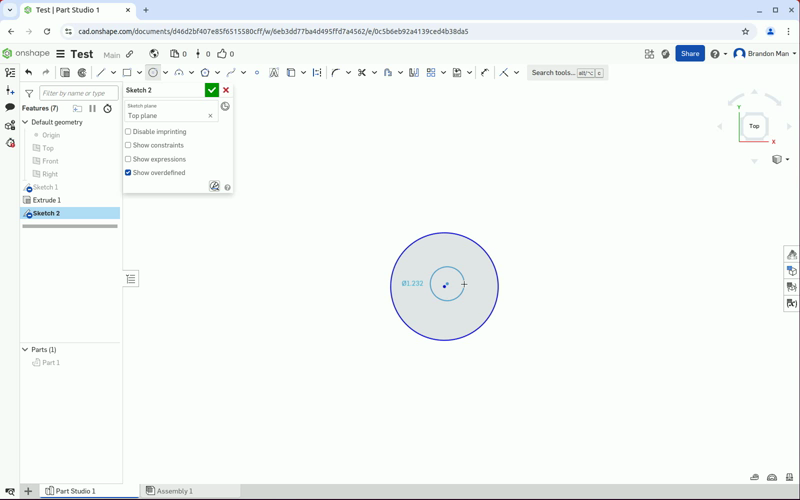
scroll(6)
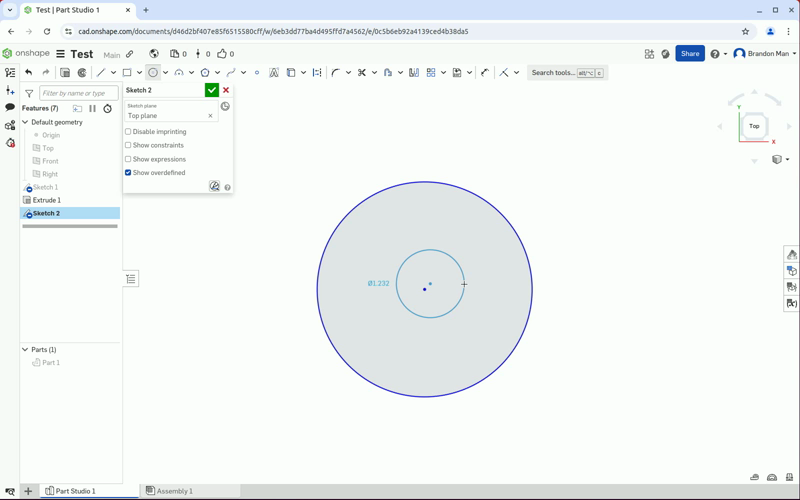
click(464, 283)
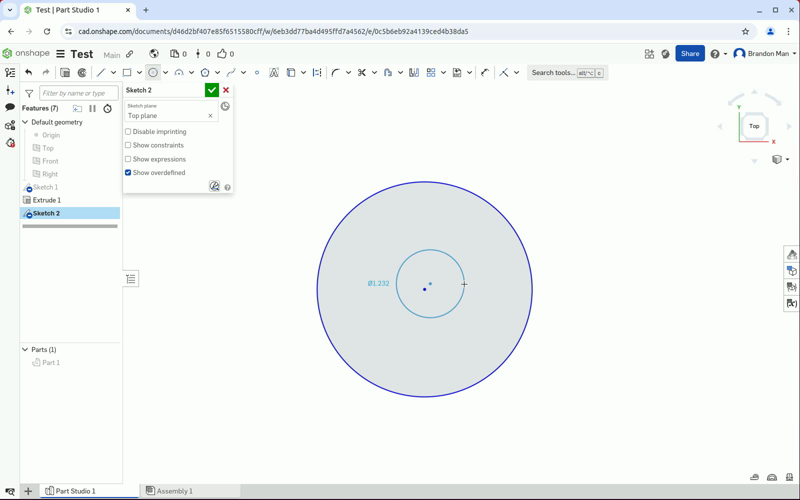
scroll(-6)
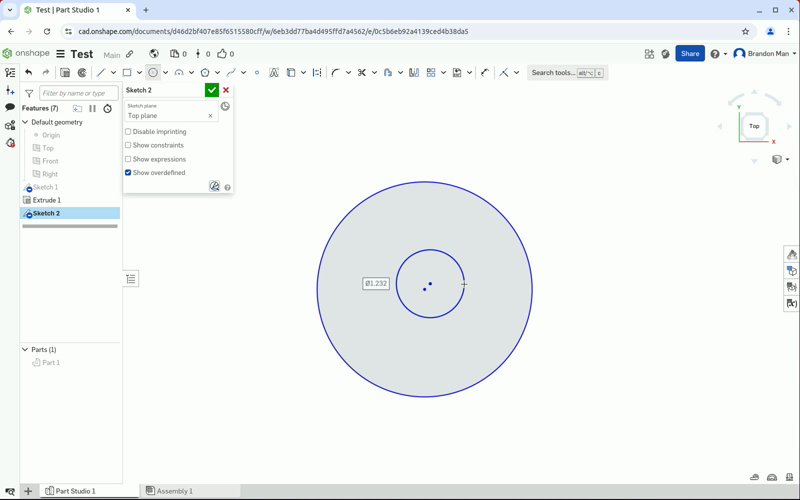
scroll(-6)
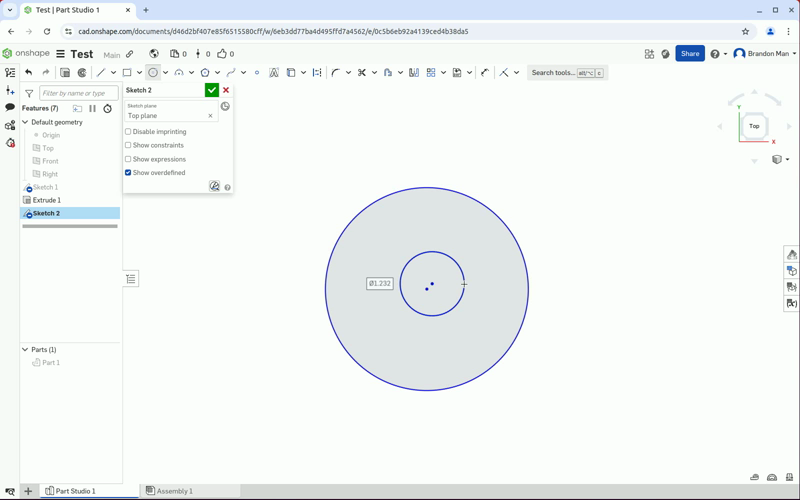
scroll(-6)
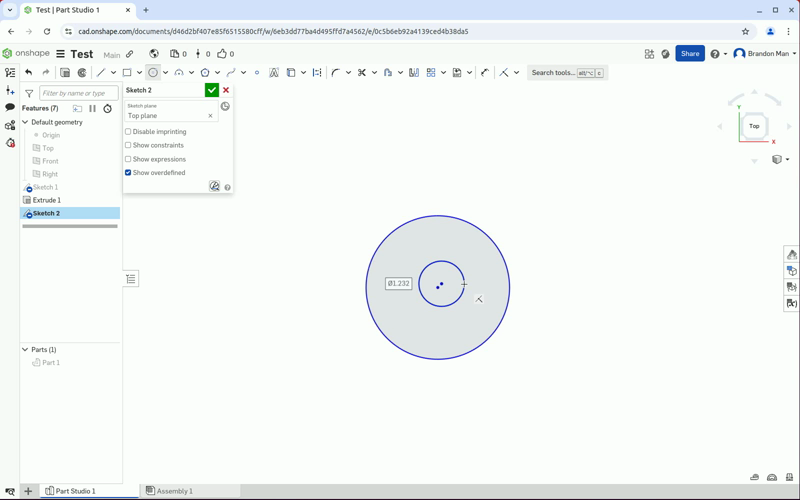
scroll(-6)
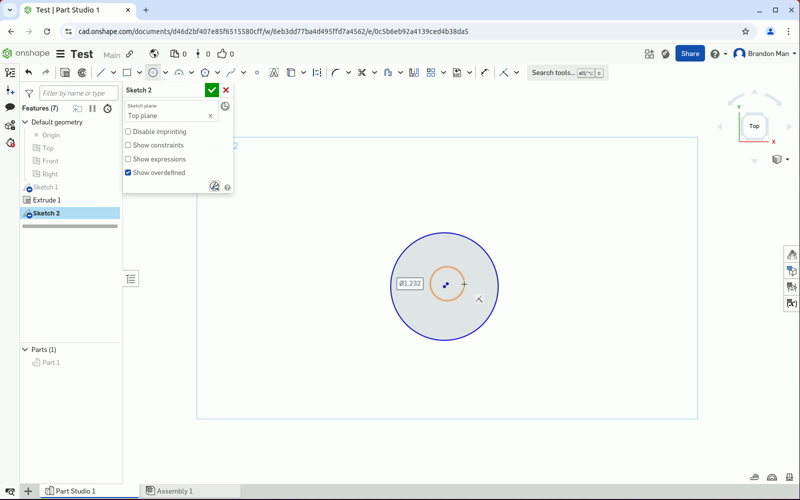
scroll(-6)
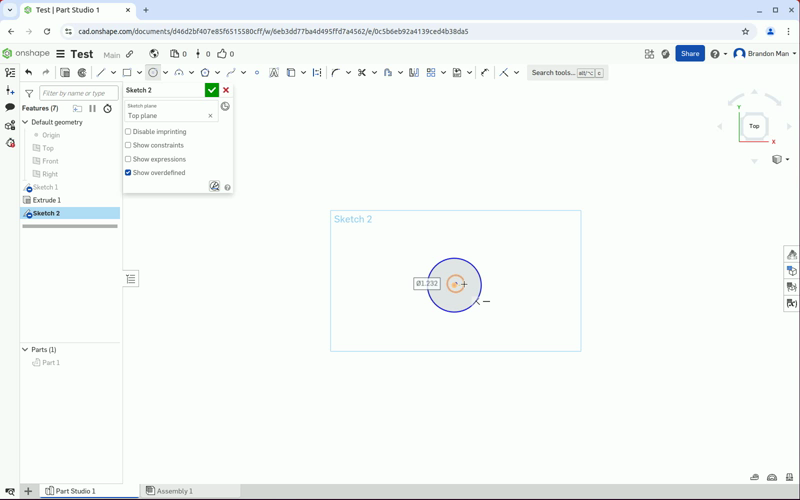
scroll(-6)
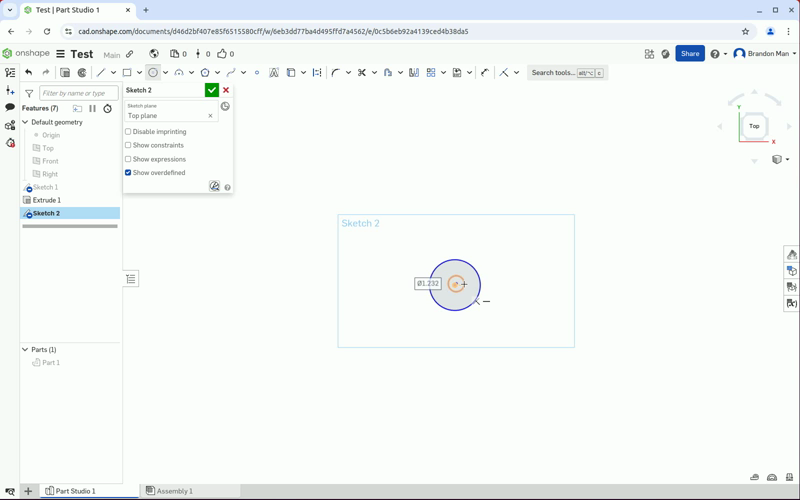
scroll(-6)
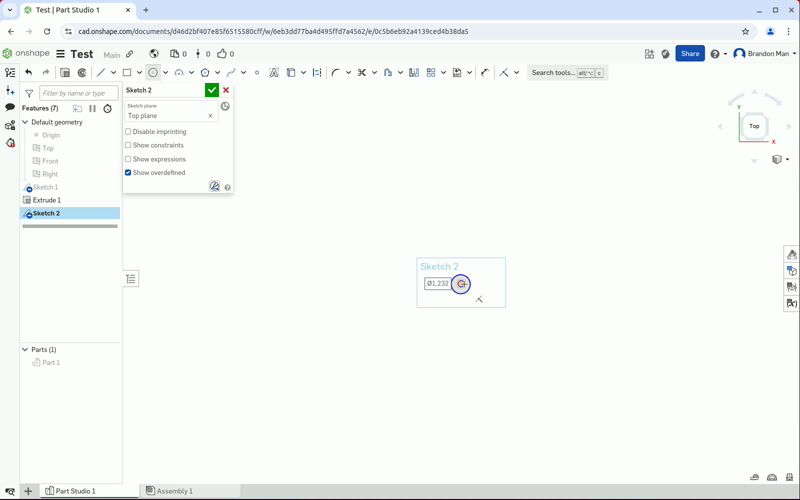
key(esc)
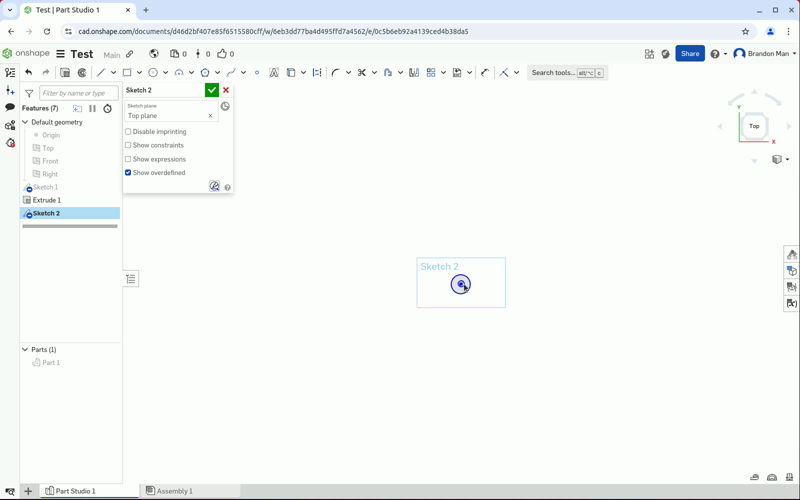
mouse_move(462, 288)
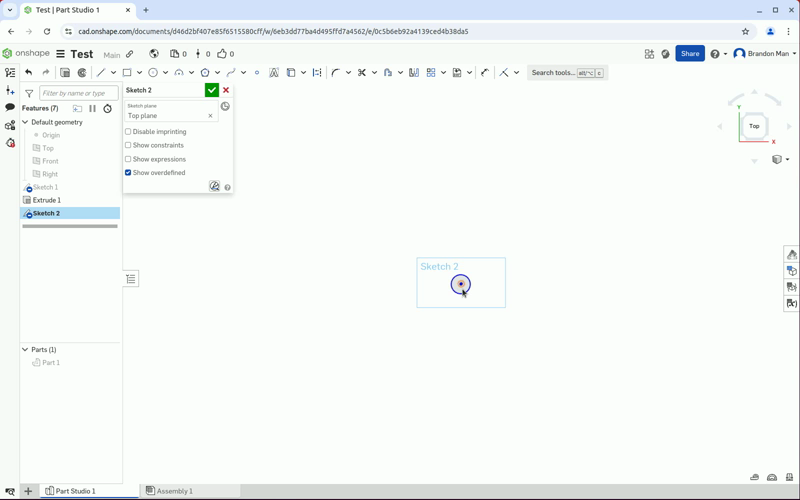
scroll(6)
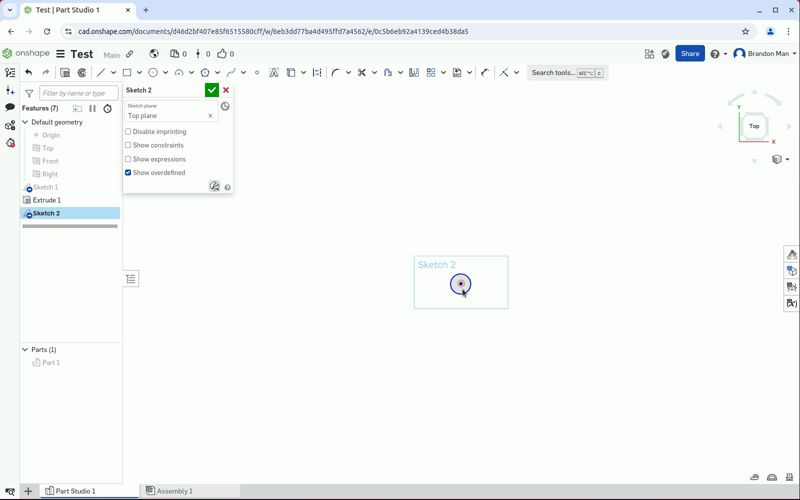
scroll(6)
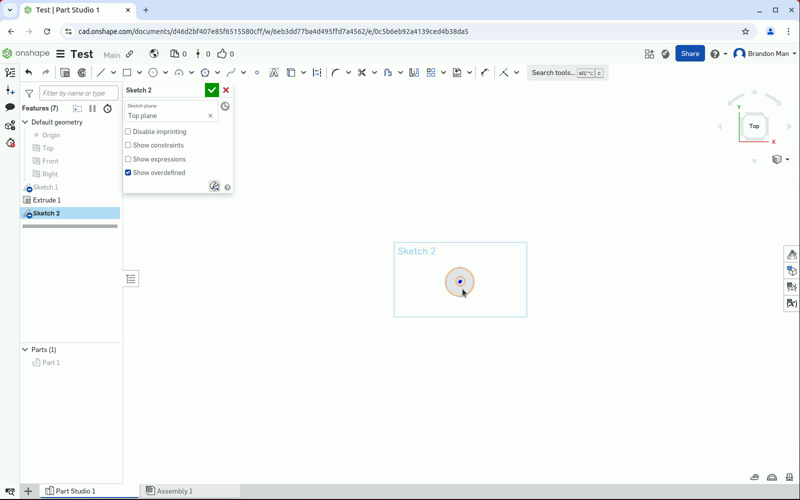
scroll(6)
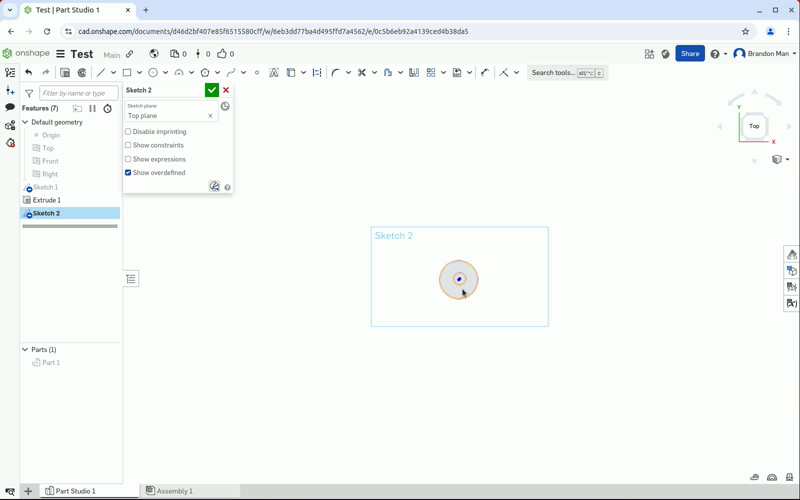
scroll(6)
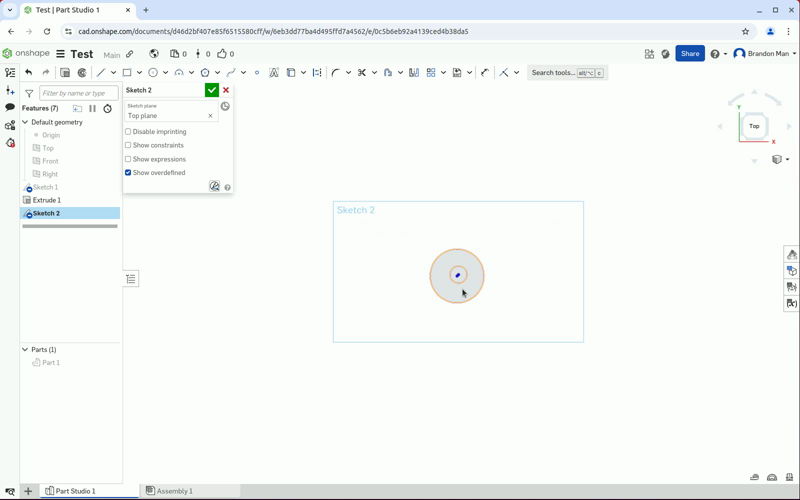
scroll(6)
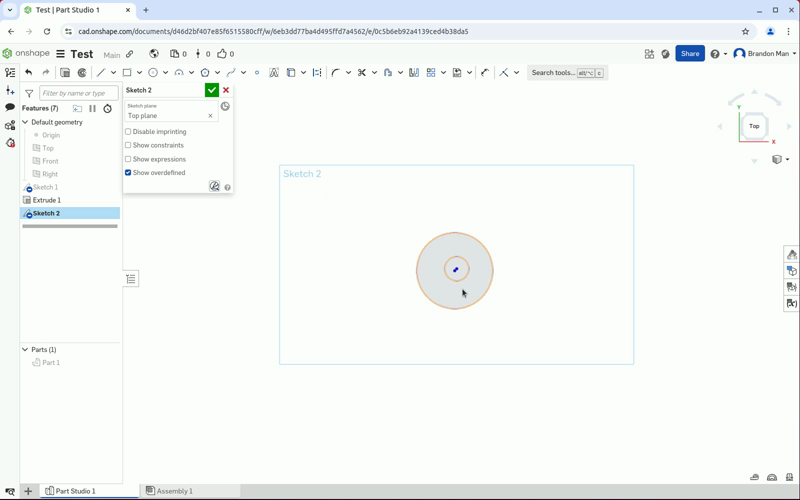
scroll(6)
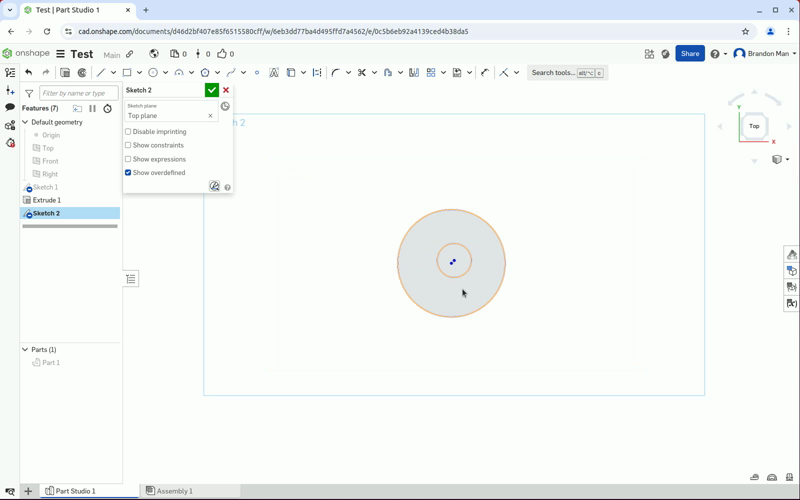
scroll(6)
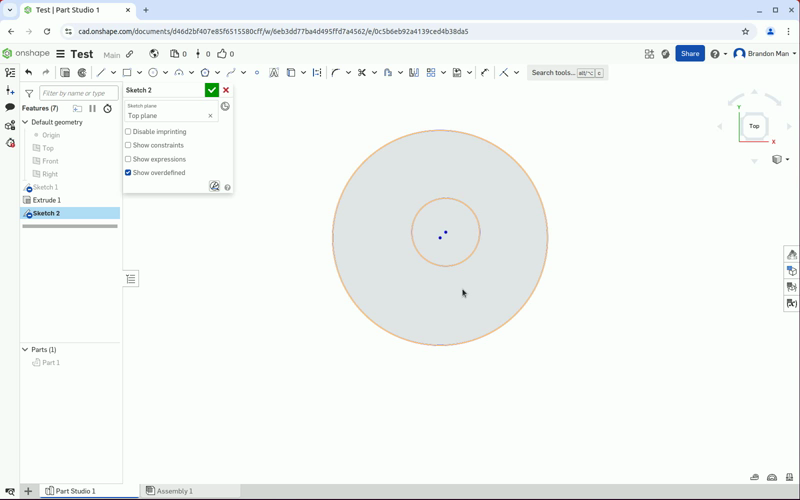
click(462, 288)
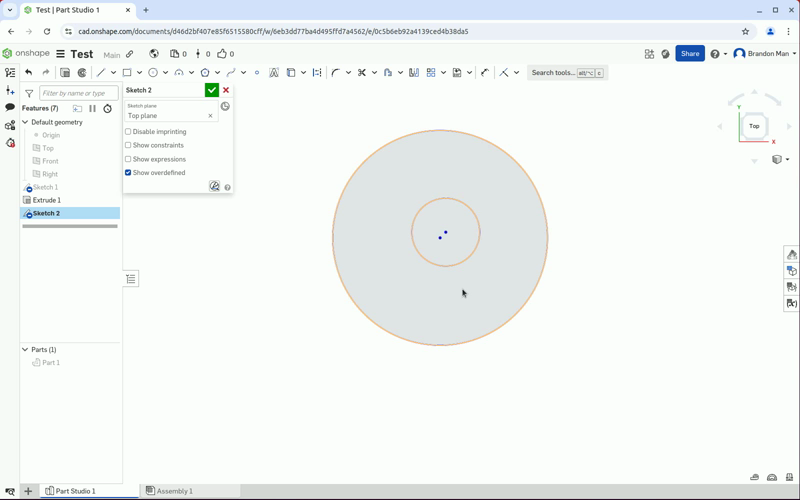
scroll(-6)
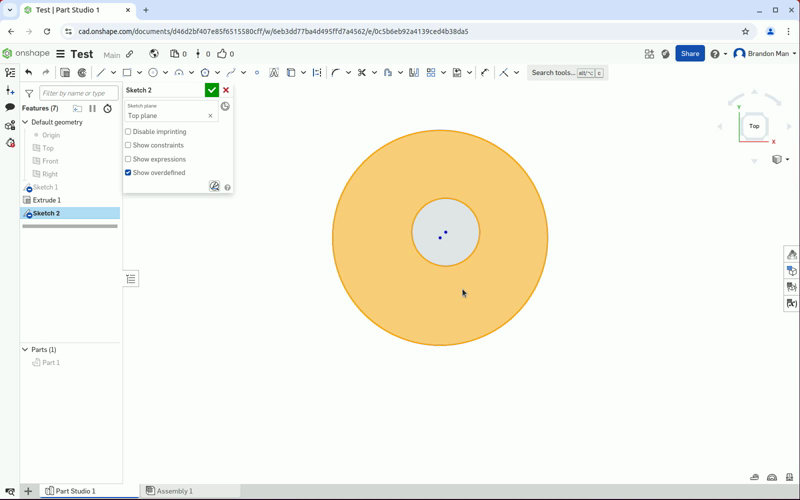
scroll(-6)
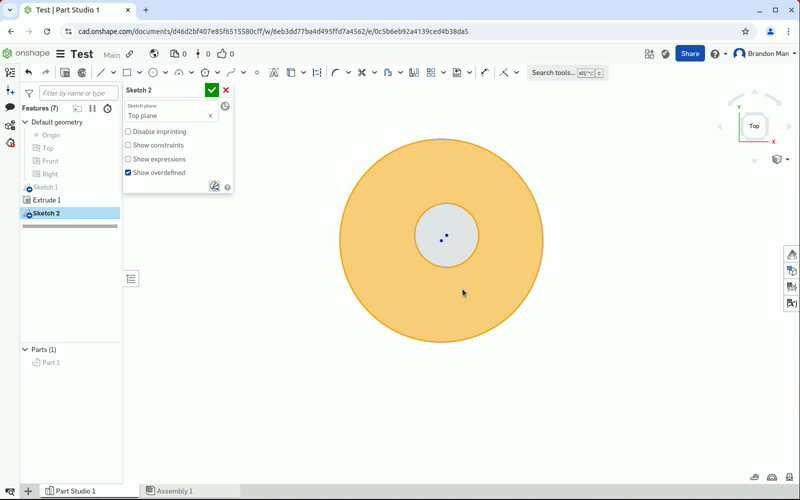
scroll(-6)
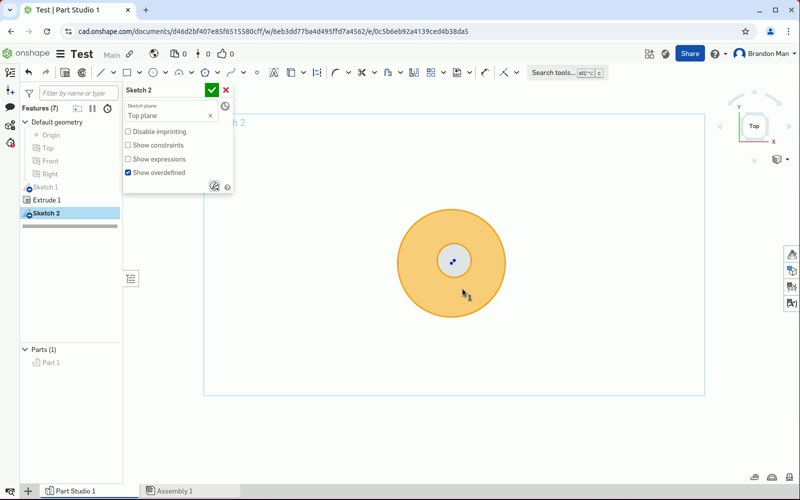
scroll(-6)
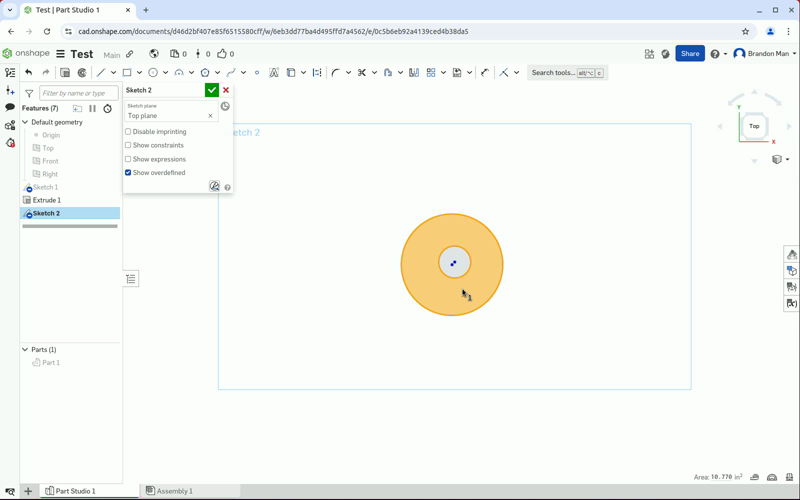
scroll(-6)
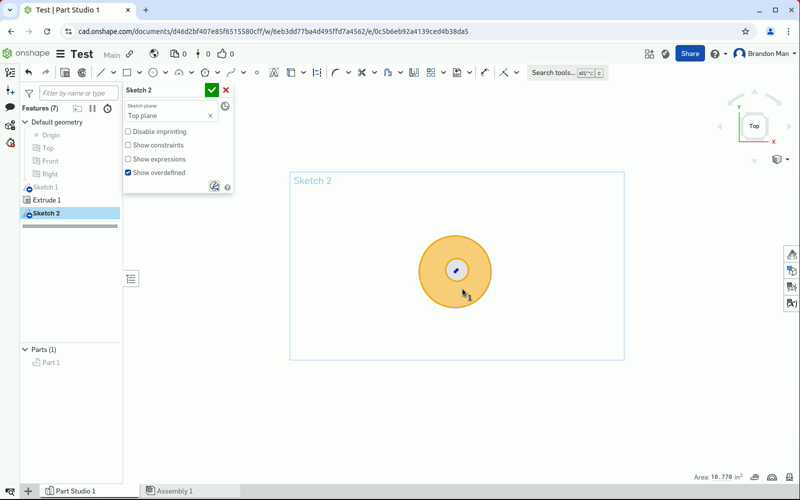
scroll(-6)
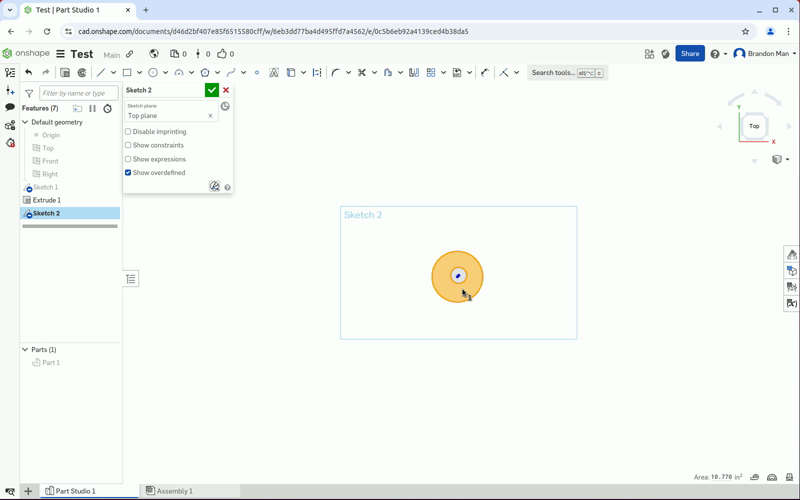
scroll(-6)
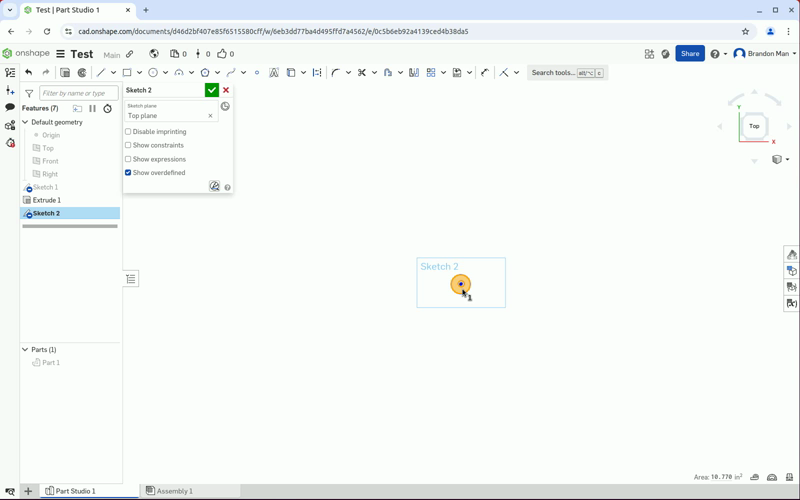
mouse_move(73, 352)
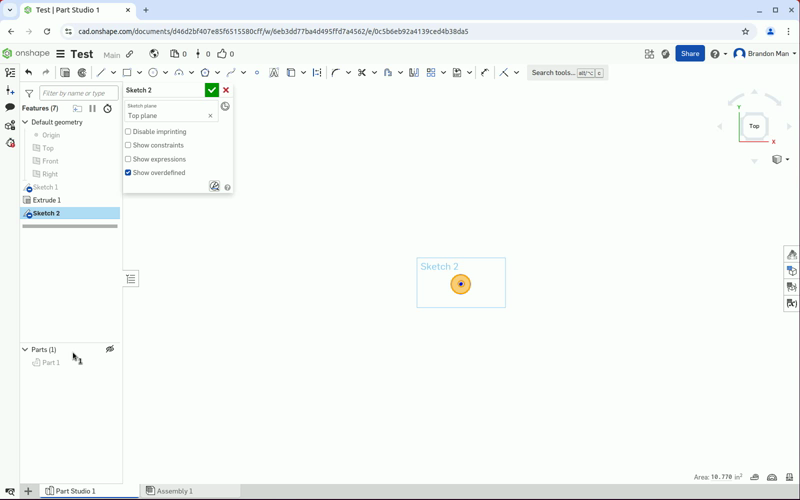
key(shift+y)
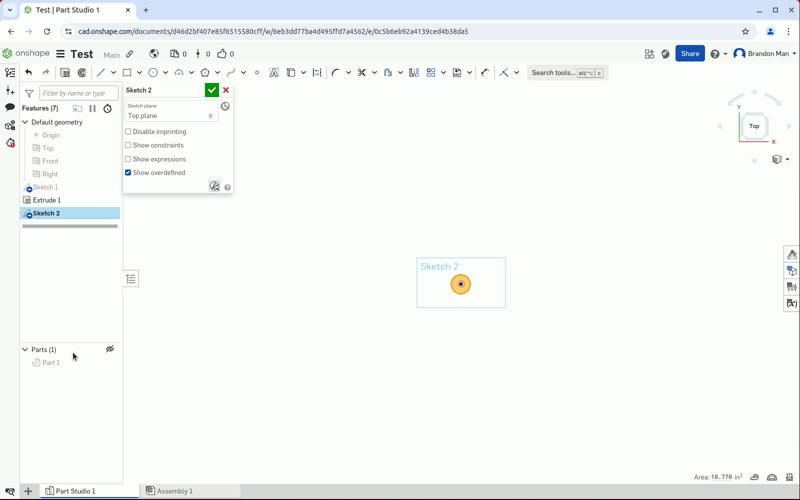
key(shift+e)
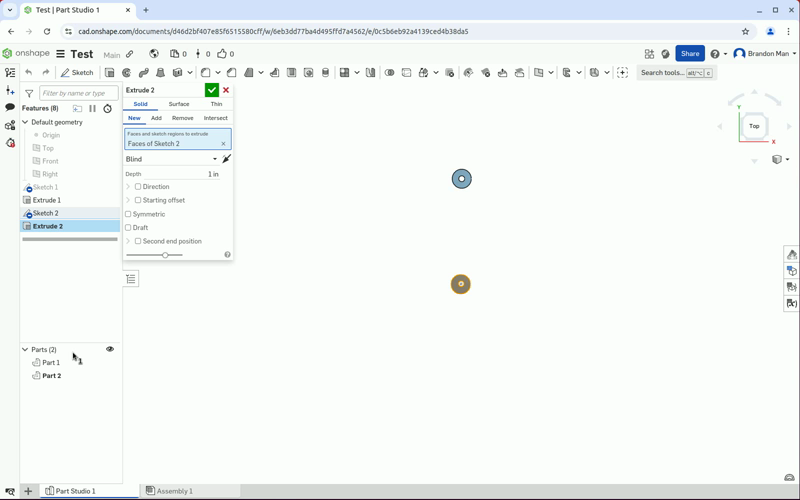
mouse_move(143, 106)
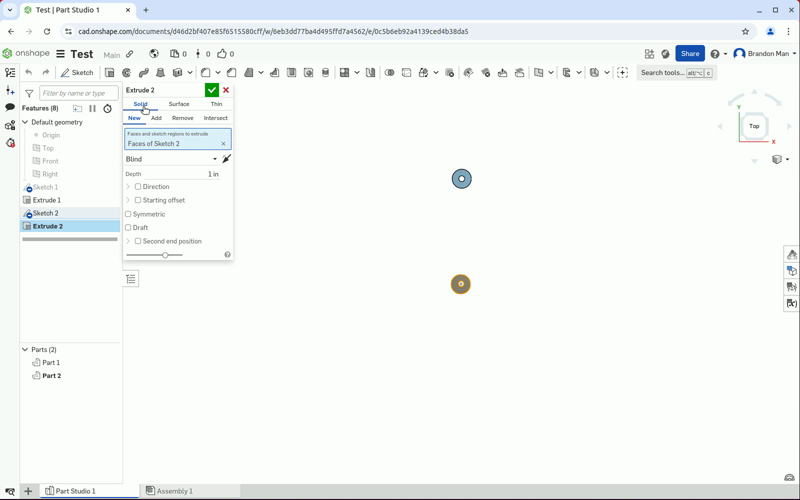
click(143, 106)
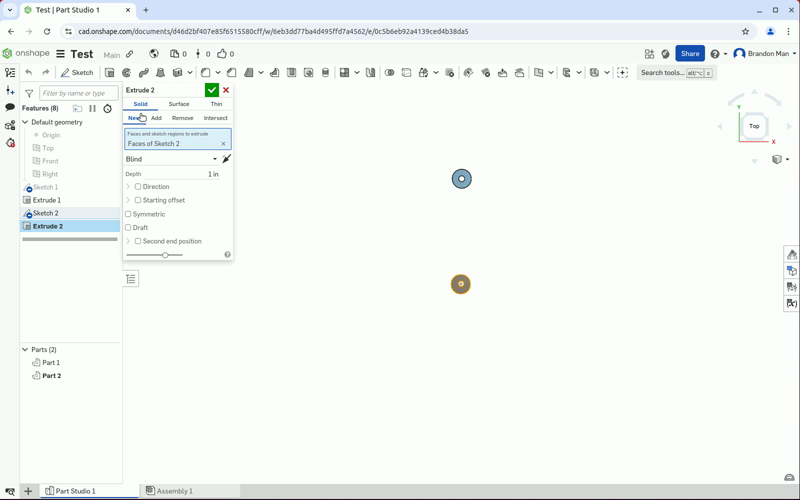
mouse_move(137, 120)
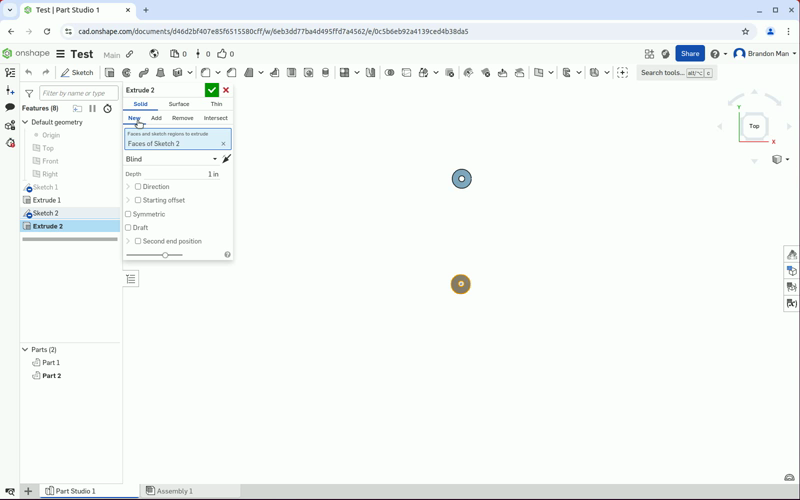
click(137, 120)
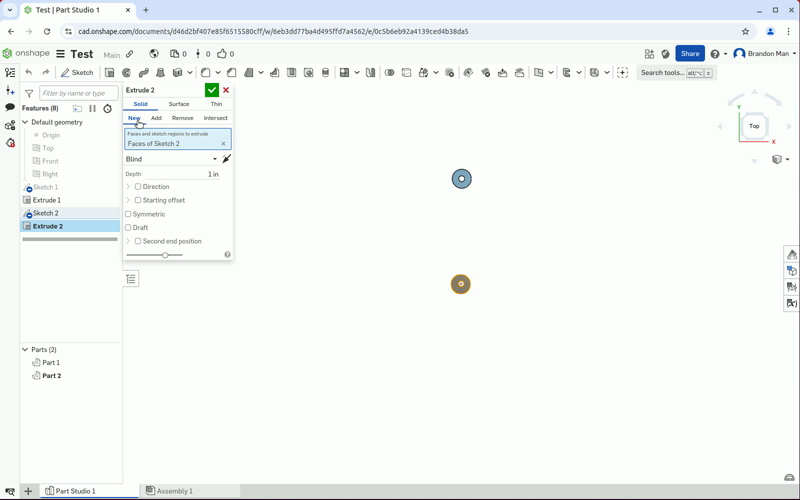
key(tab, 4)
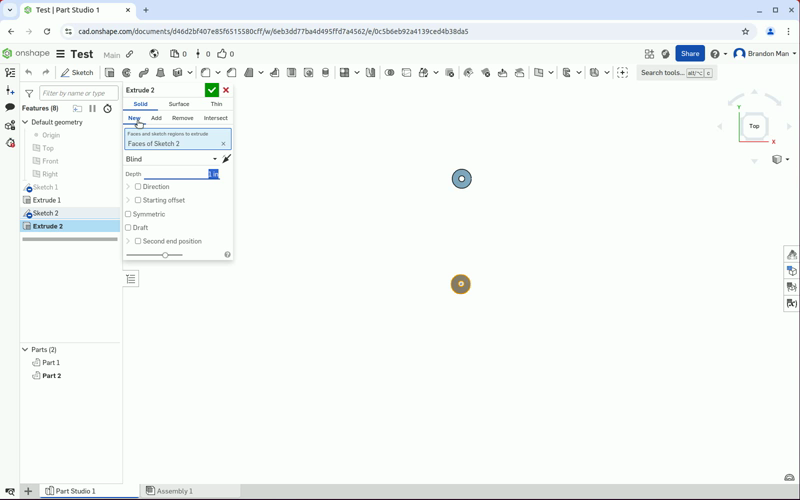
text(0.481)
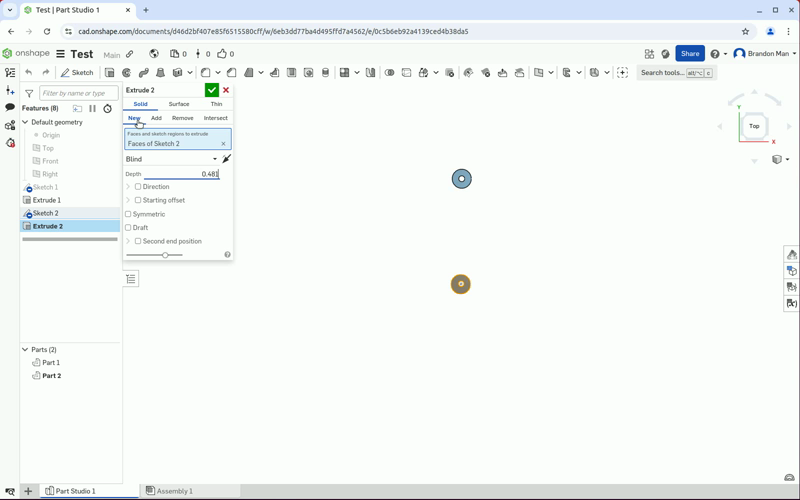
key(enter)
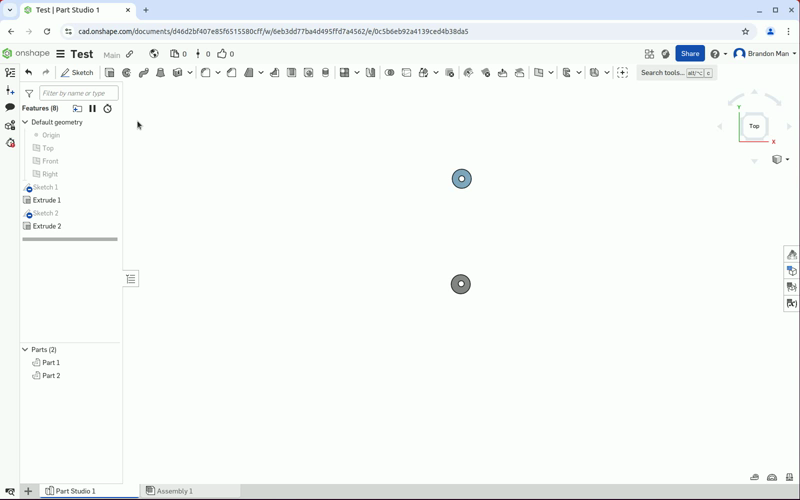
key(shift+h)
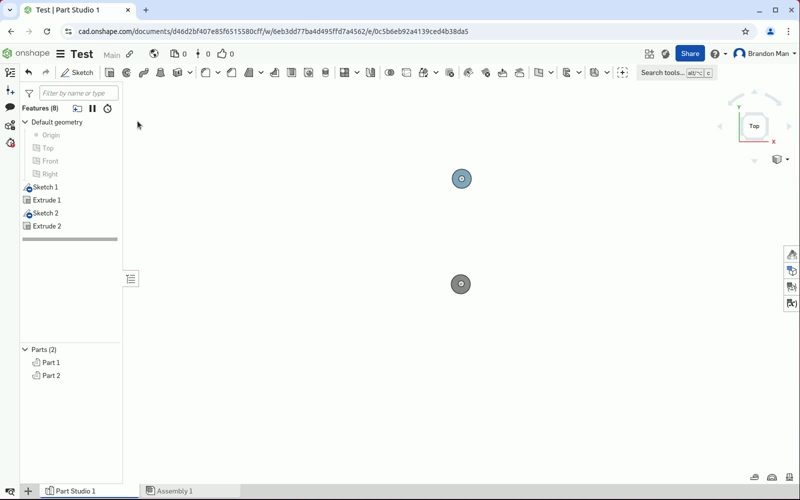
key(shift+h)
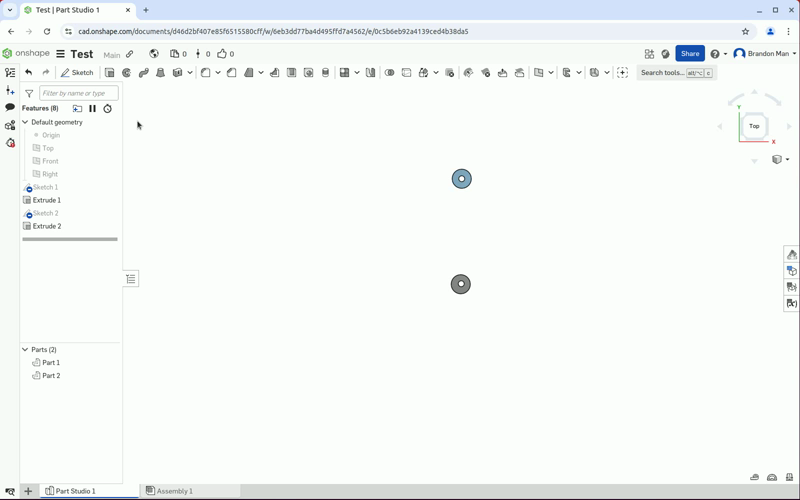
mouse_move(73, 189)
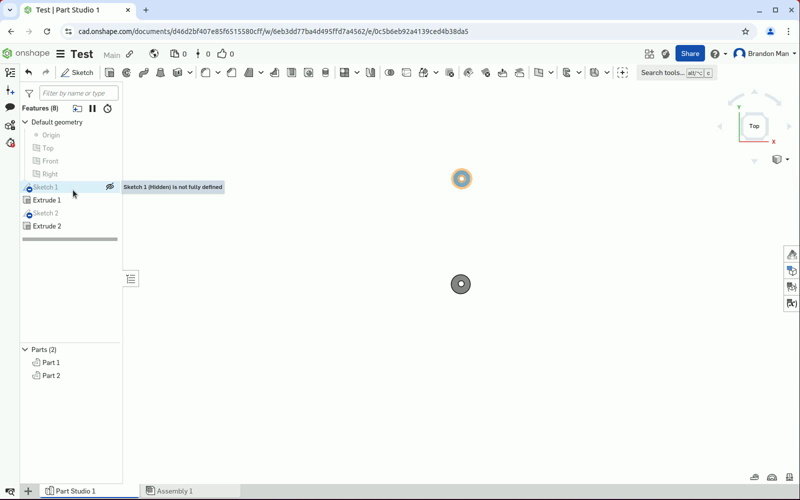
click(73, 189)
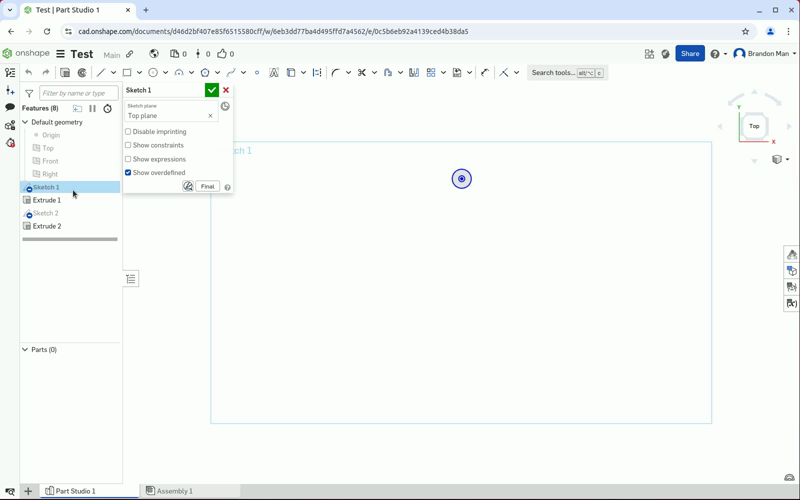
mouse_move(229, 92)
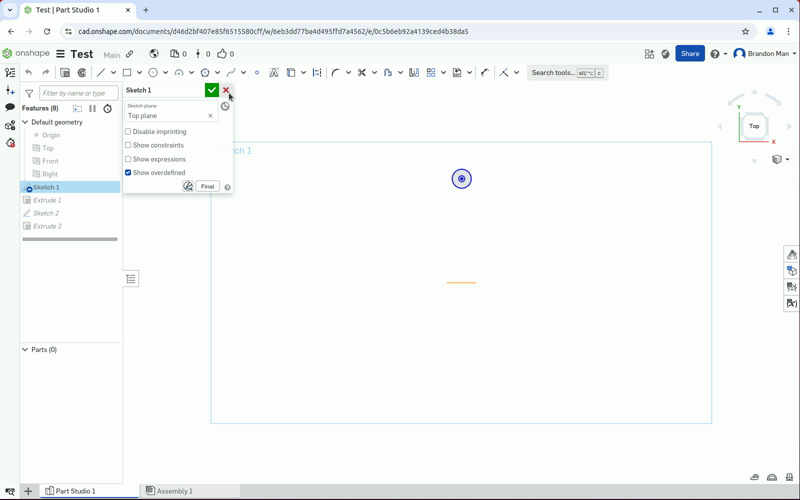
click(229, 92)
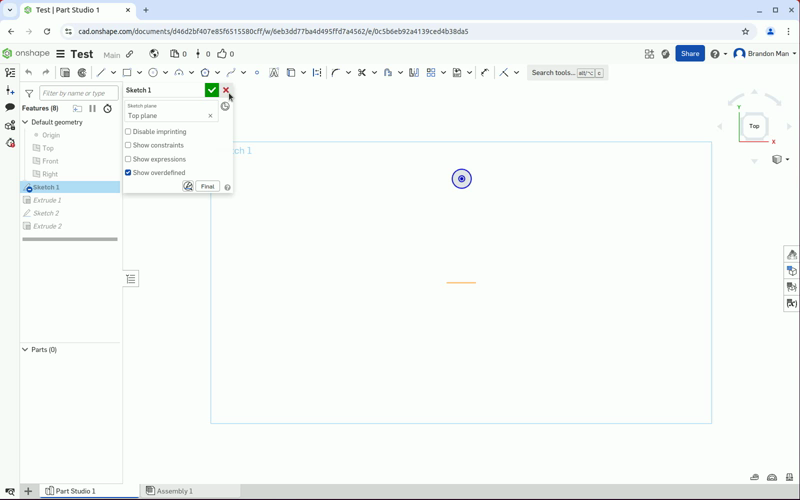
key(shift+s)
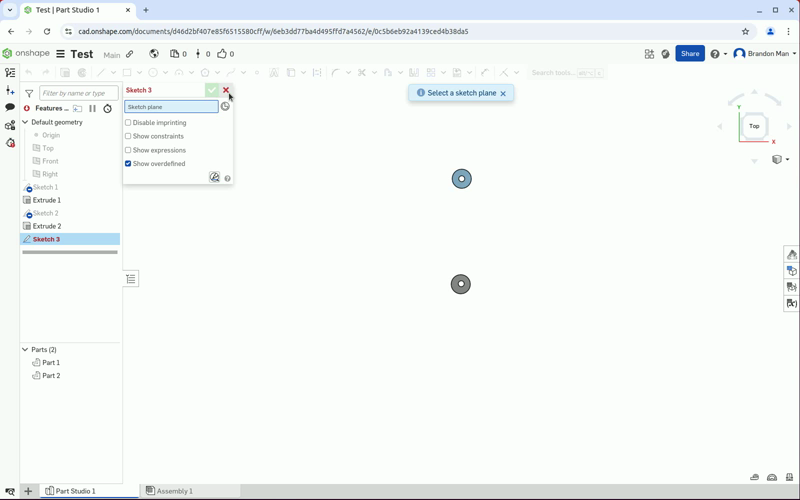
mouse_move(73, 150)
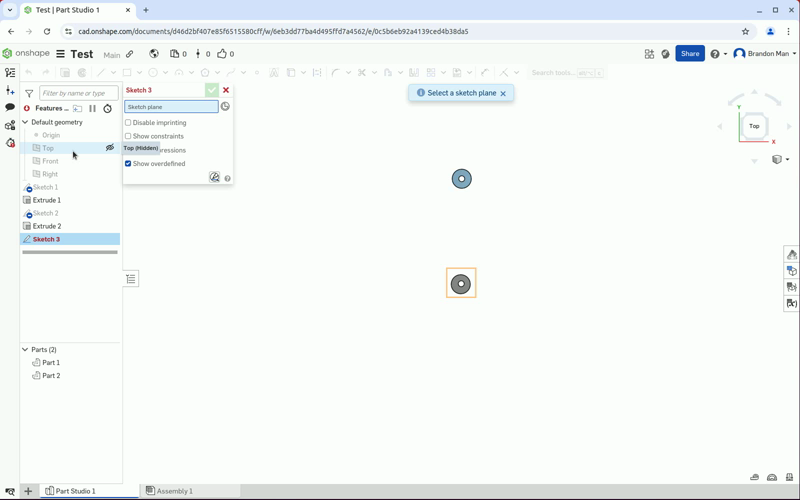
click(73, 150)
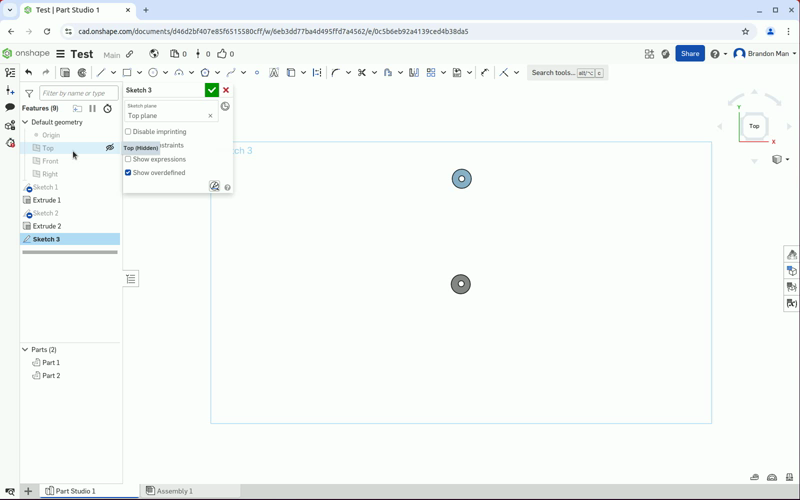
mouse_move(73, 352)
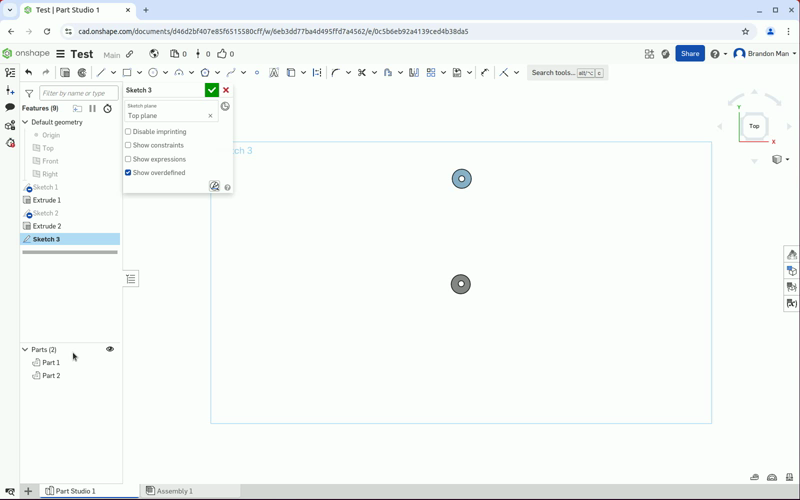
key(y)
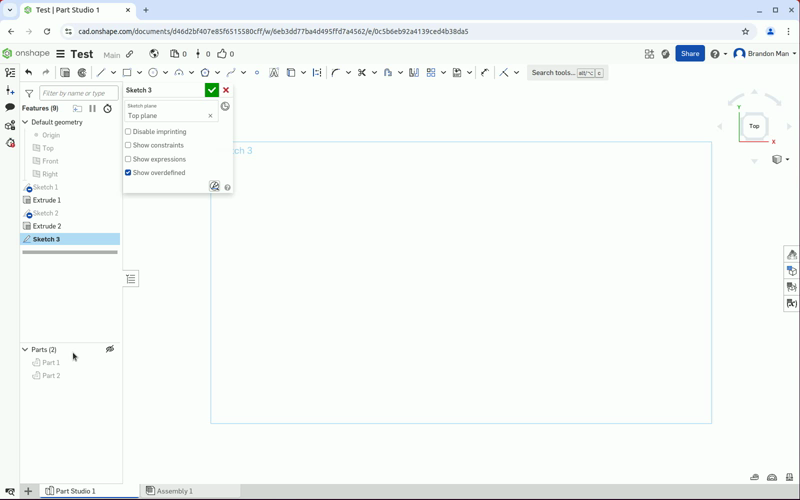
key(c)
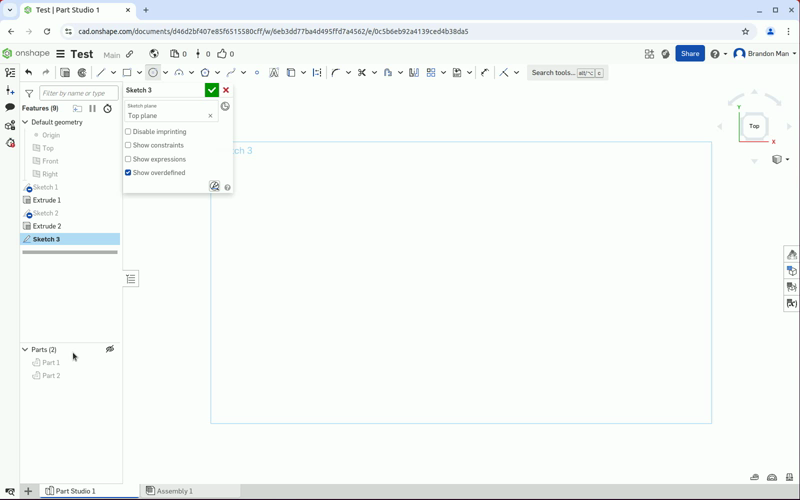
key_down(shift)
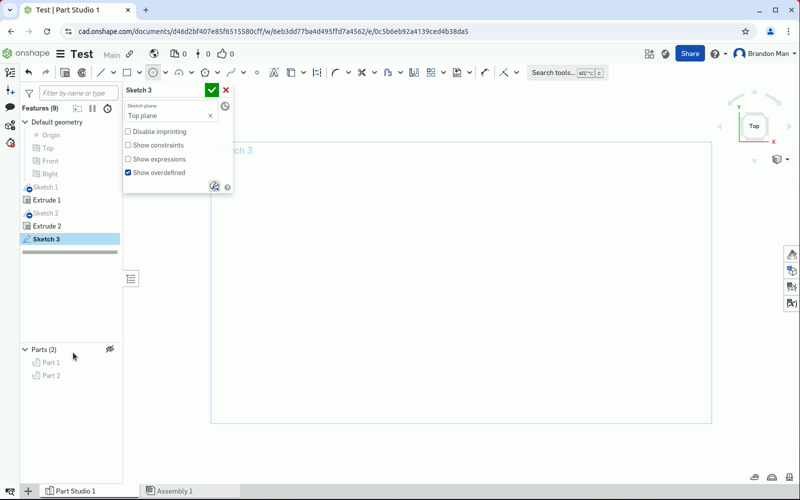
mouse_move(501, 281)
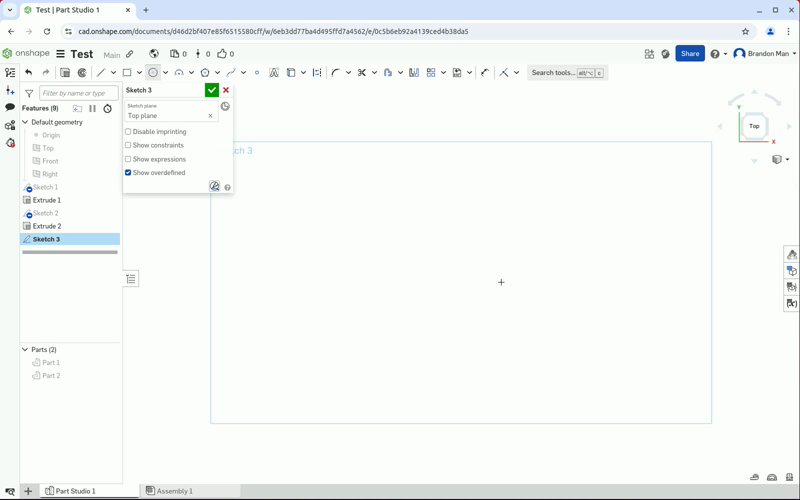
click(501, 281)
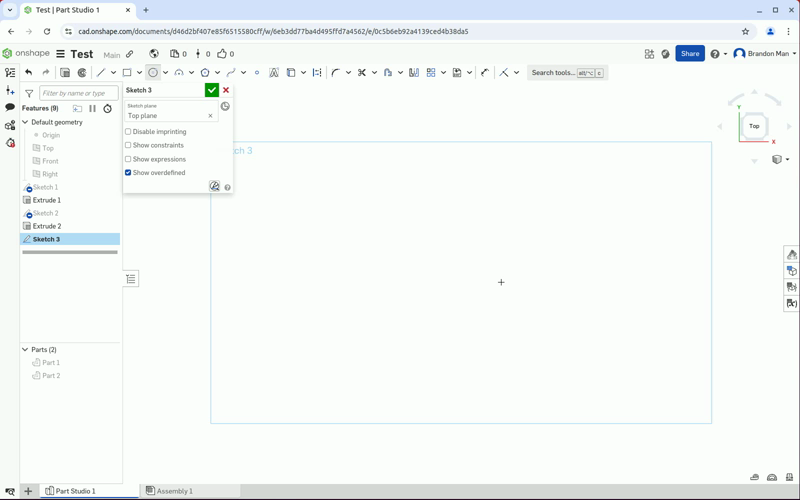
key_up(shift)
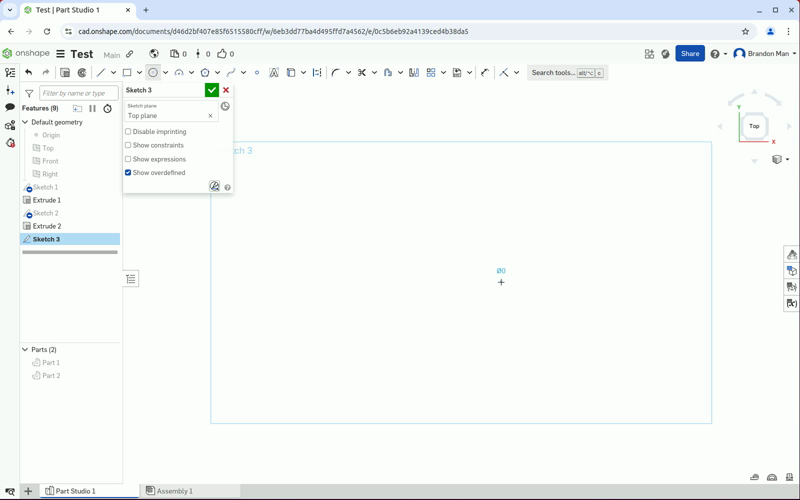
mouse_move(508, 281)
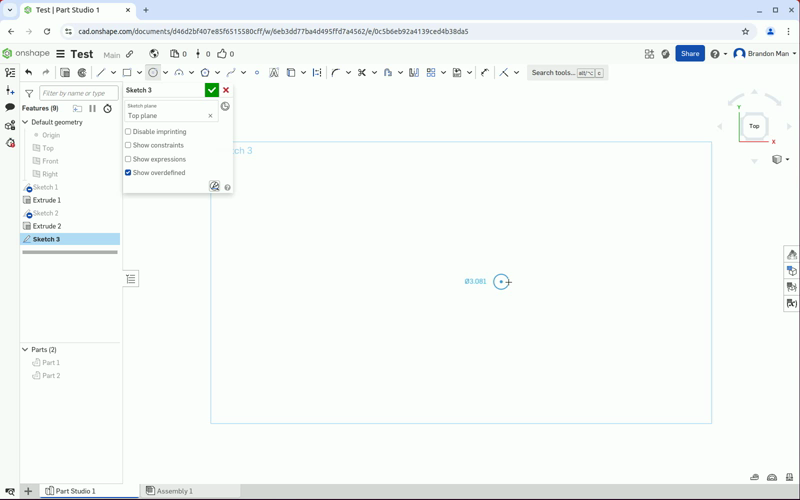
click(508, 281)
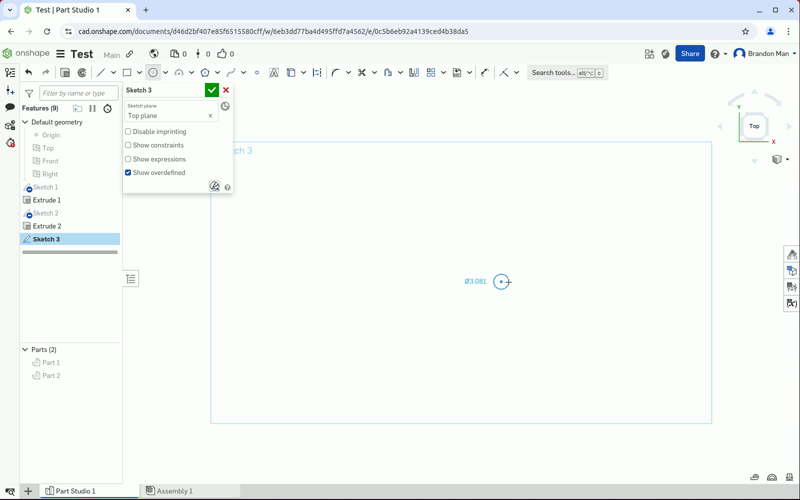
key(esc)
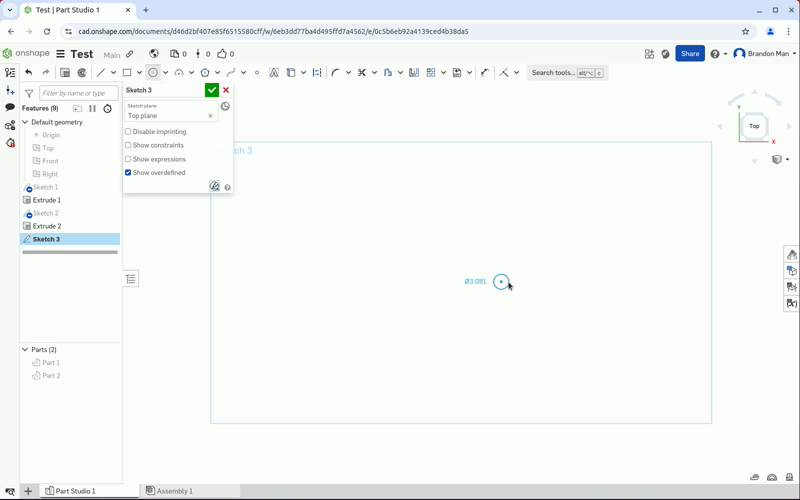
key(c)
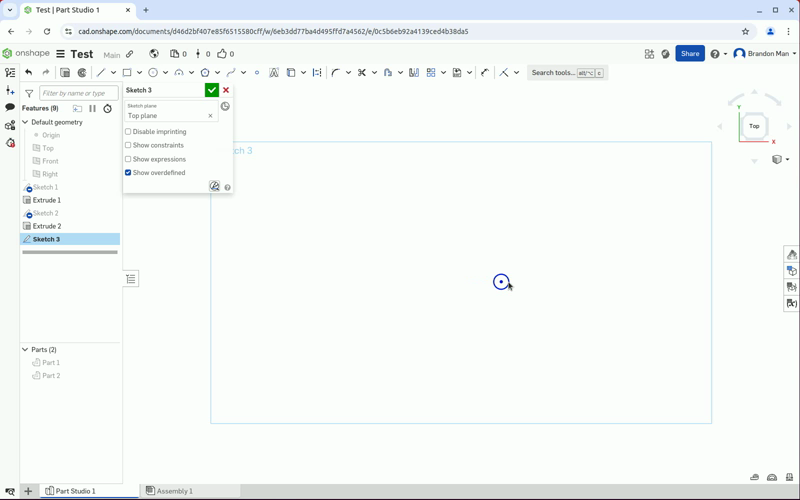
key_down(shift)
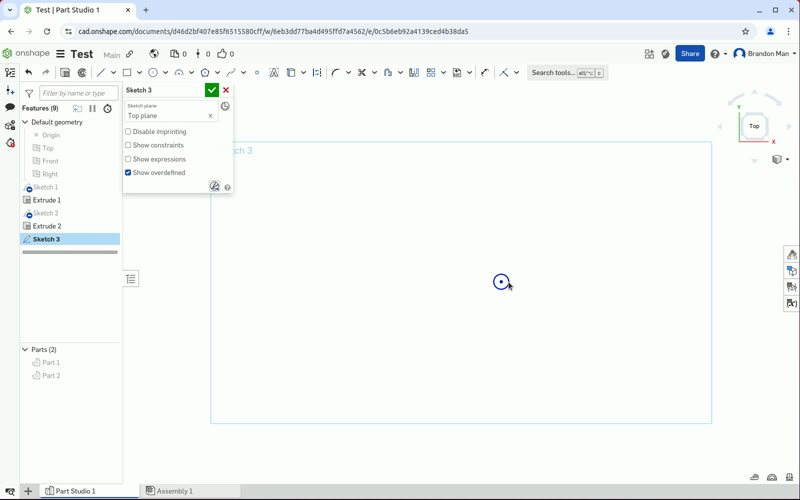
mouse_move(502, 282)
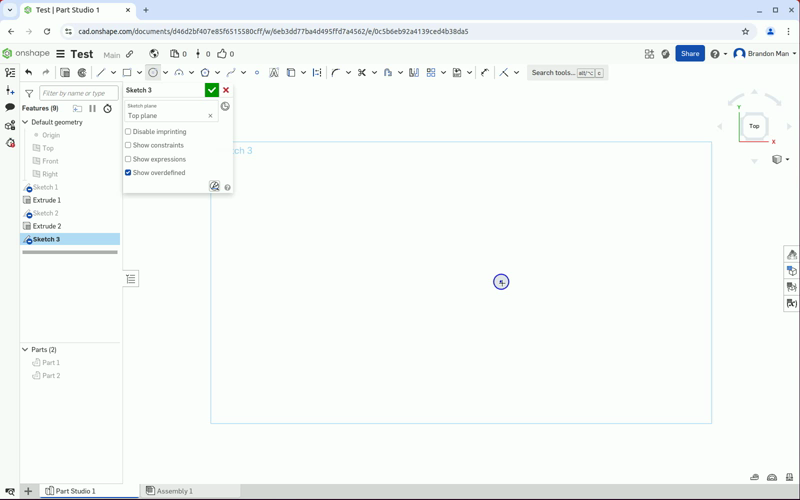
scroll(6)
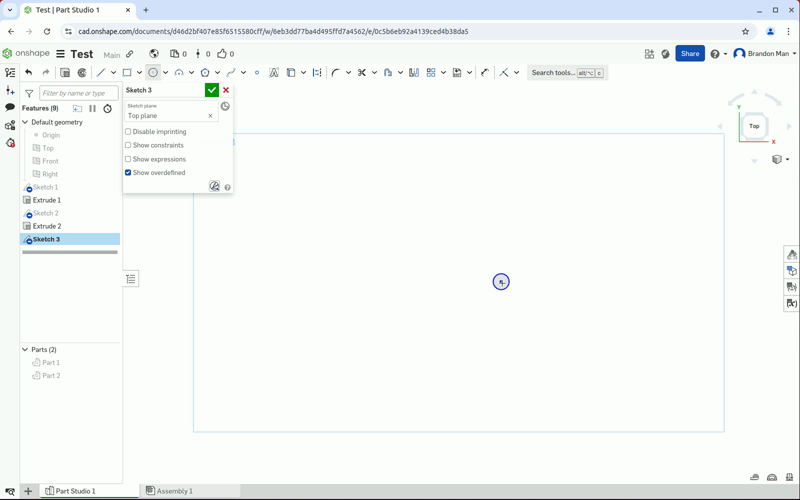
scroll(6)
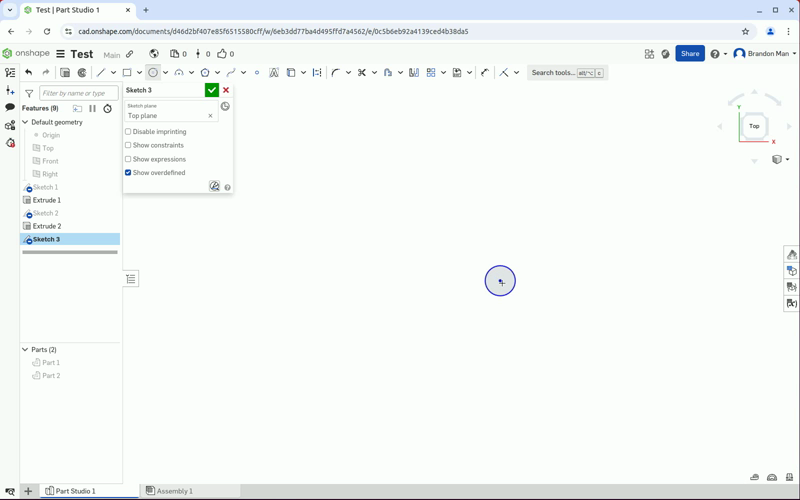
scroll(6)
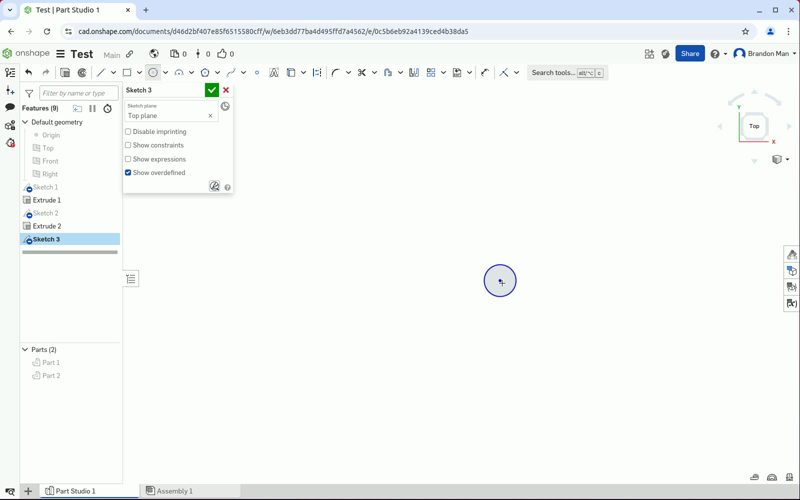
scroll(6)
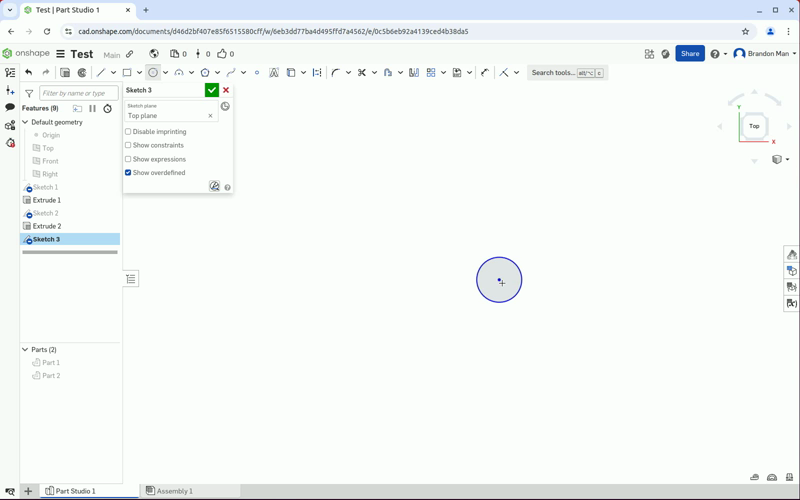
scroll(6)
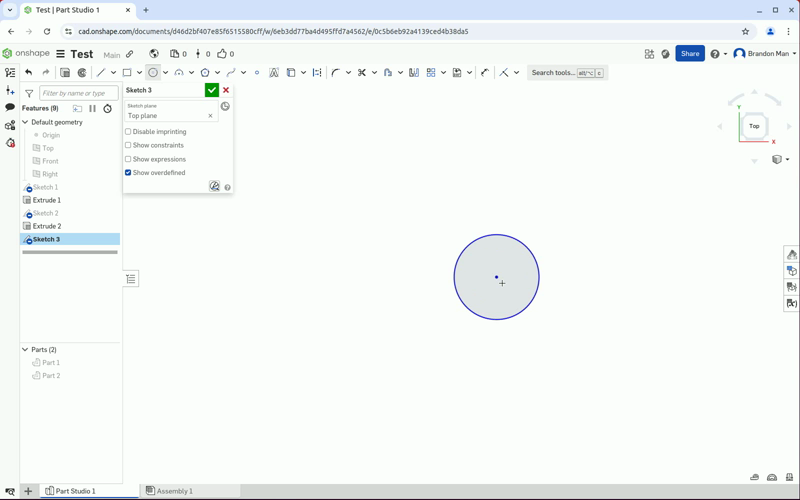
scroll(6)
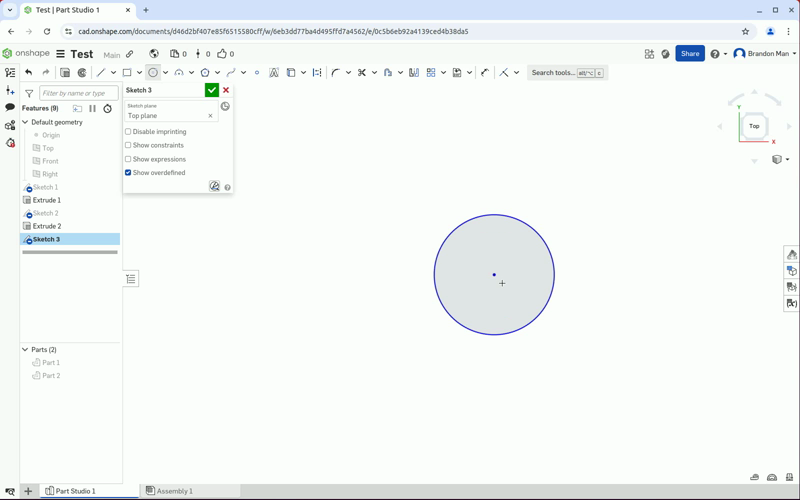
scroll(6)
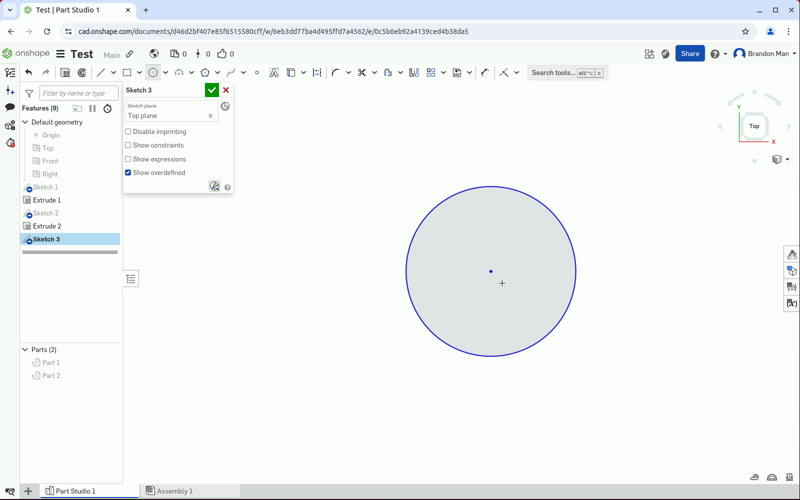
click(502, 282)
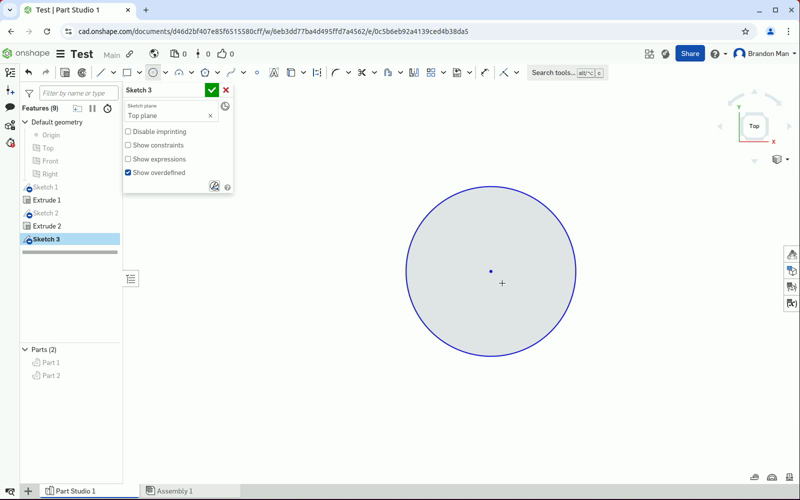
scroll(-6)
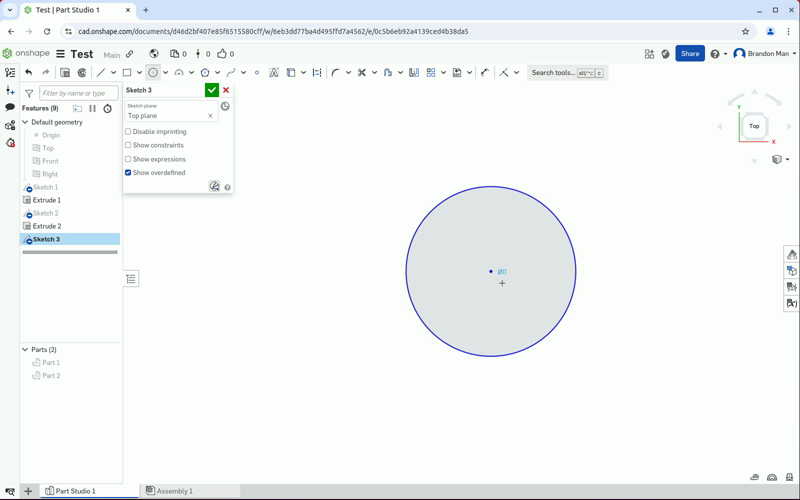
scroll(-6)
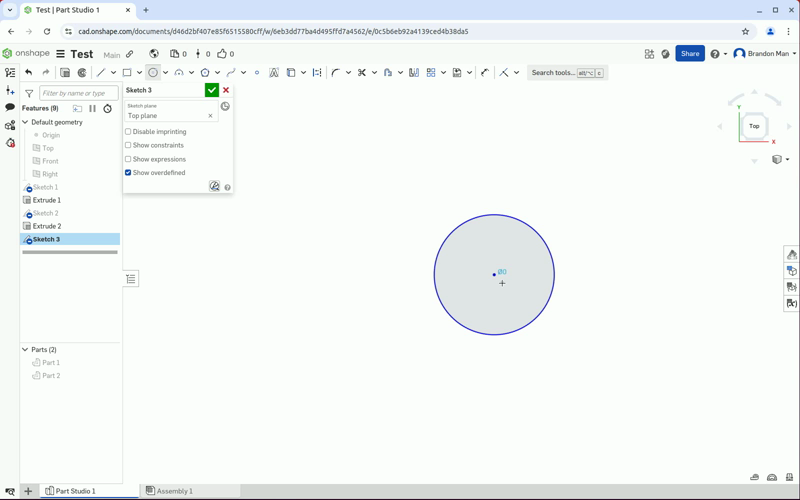
scroll(-6)
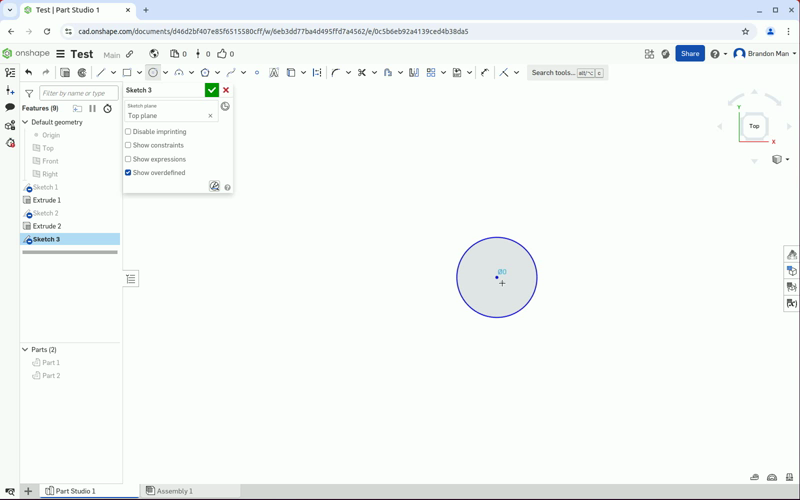
scroll(-6)
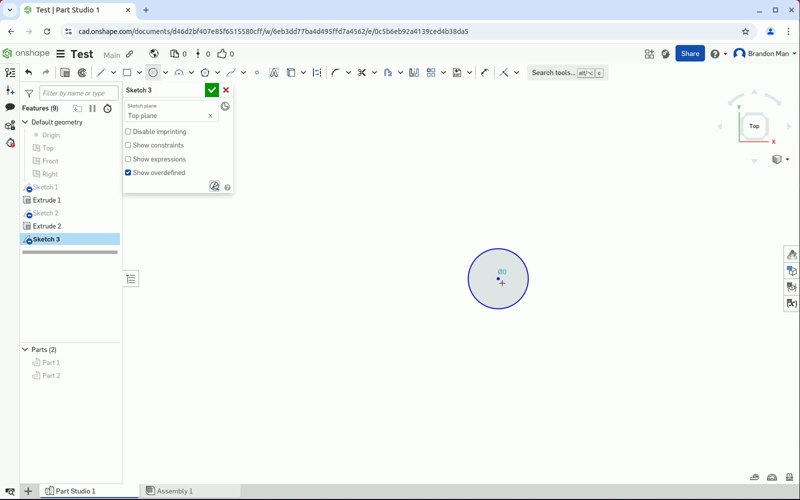
scroll(-6)
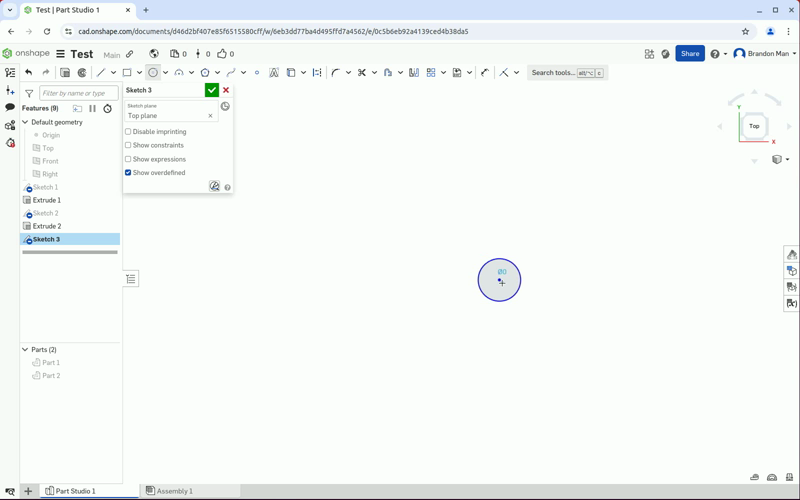
scroll(-6)
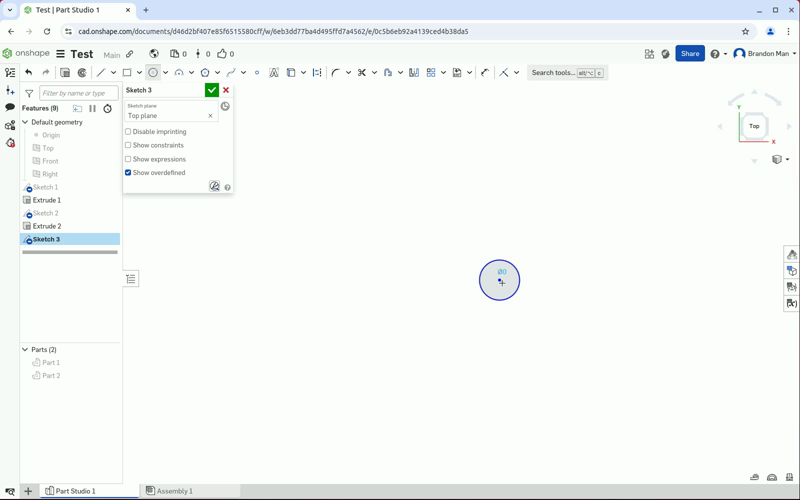
scroll(-6)
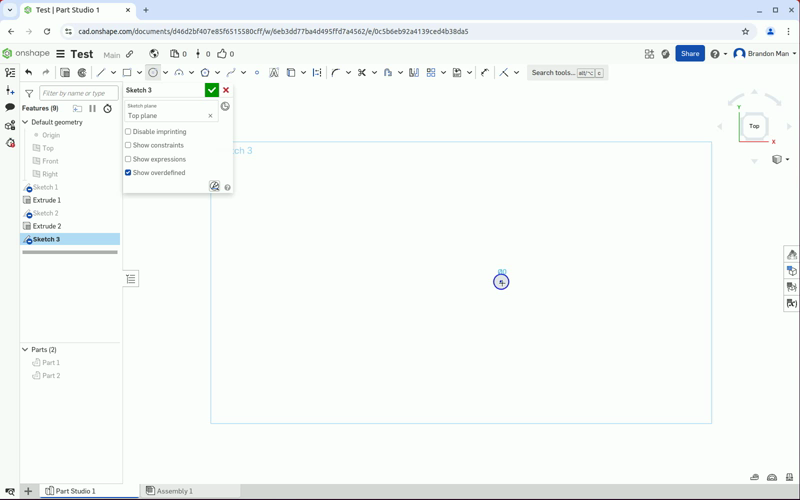
key_up(shift)
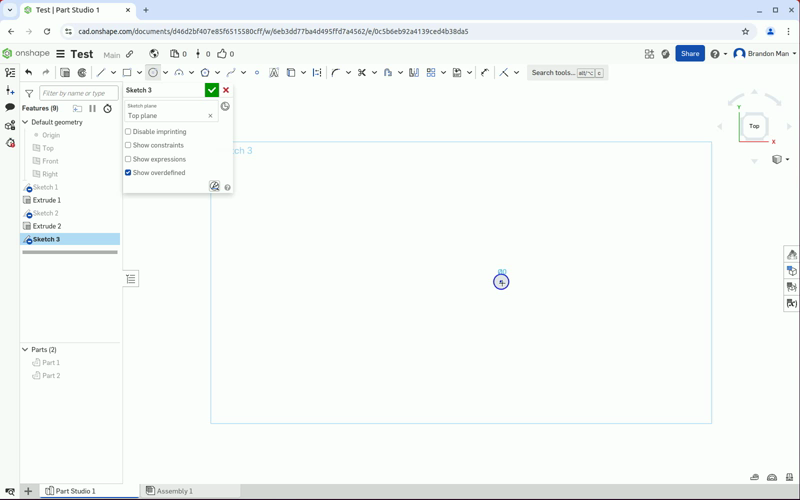
mouse_move(505, 282)
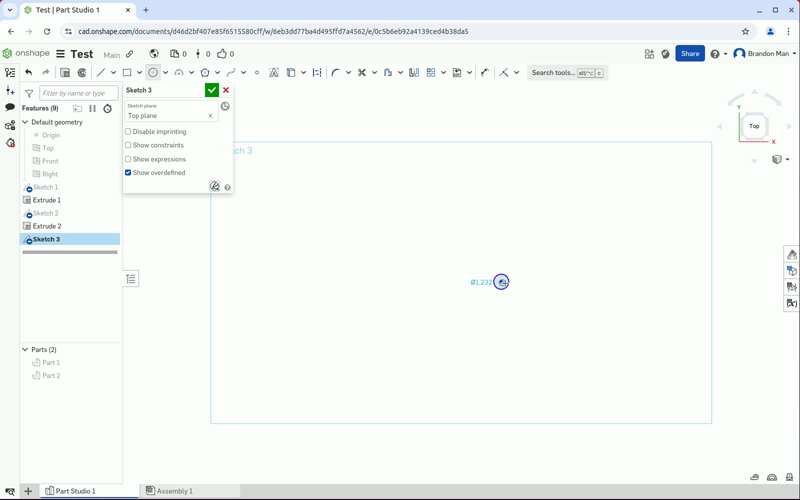
scroll(6)
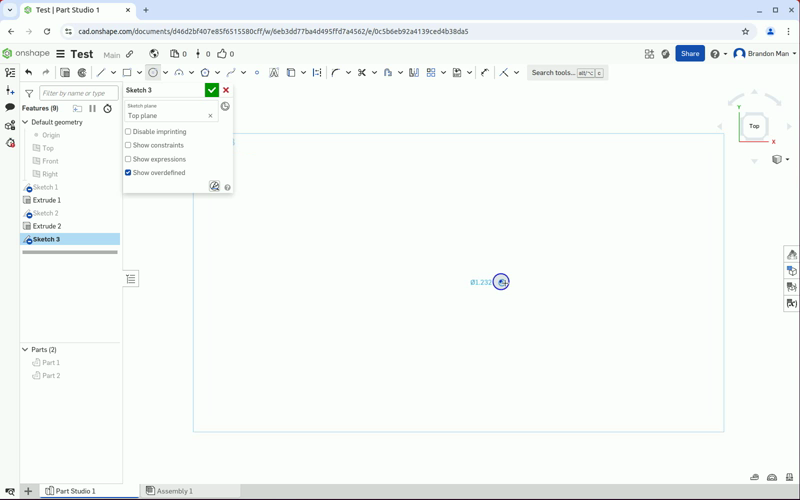
scroll(6)
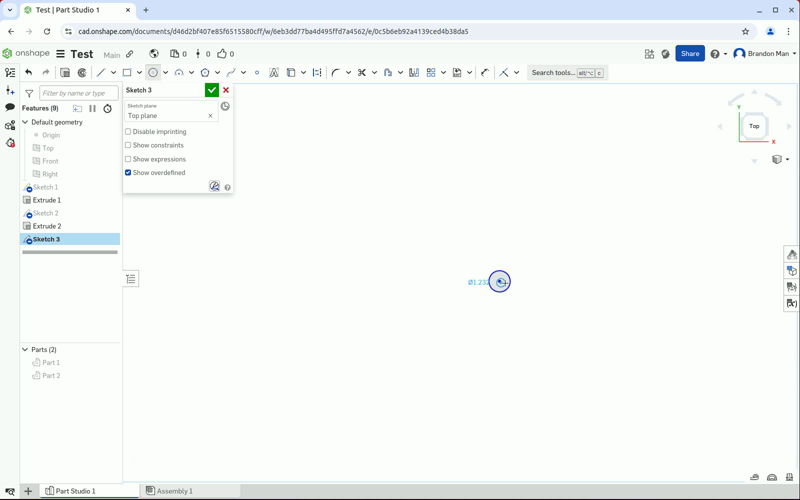
scroll(6)
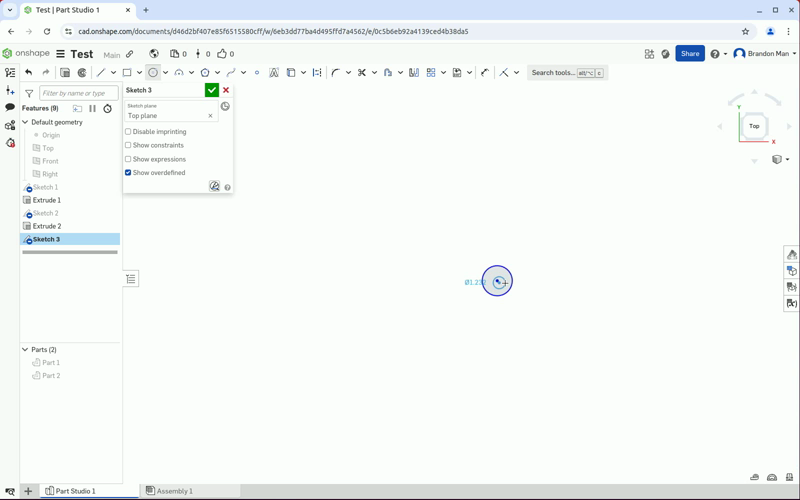
scroll(6)
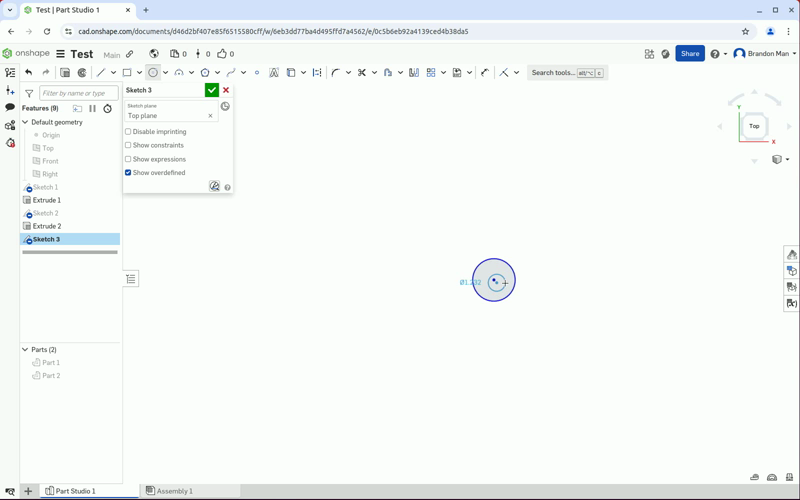
scroll(6)
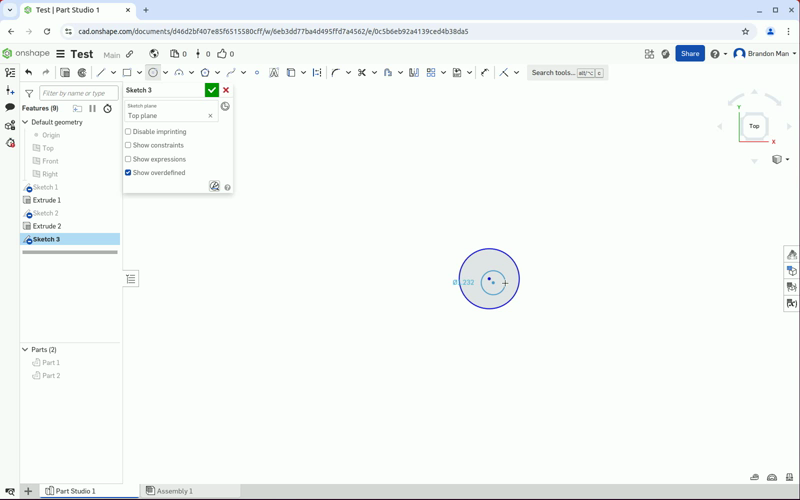
scroll(6)
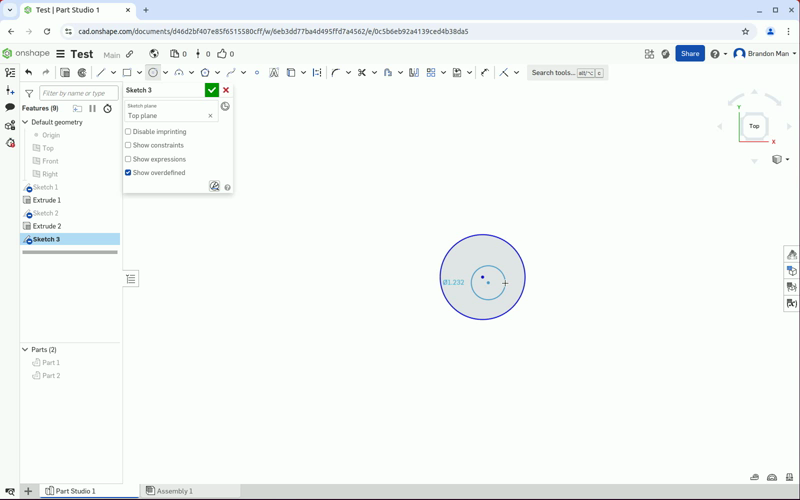
scroll(6)
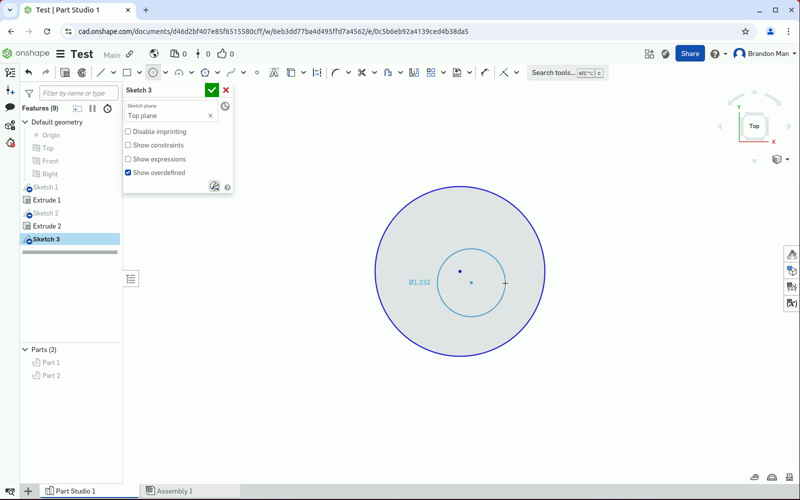
click(505, 282)
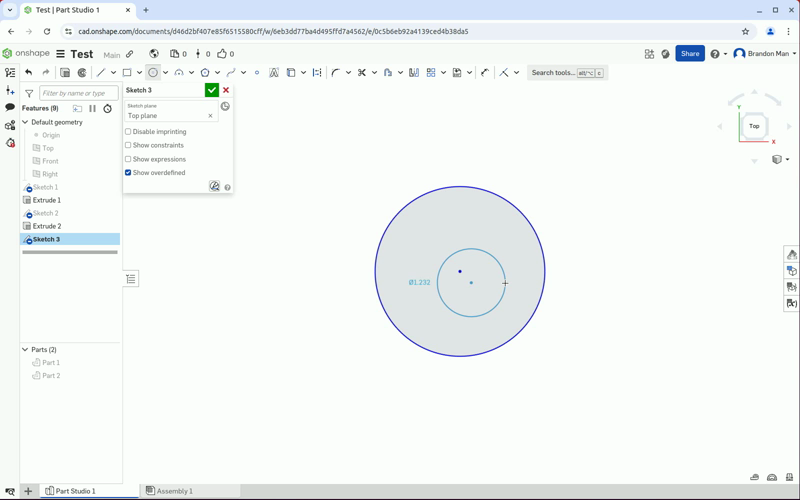
scroll(-6)
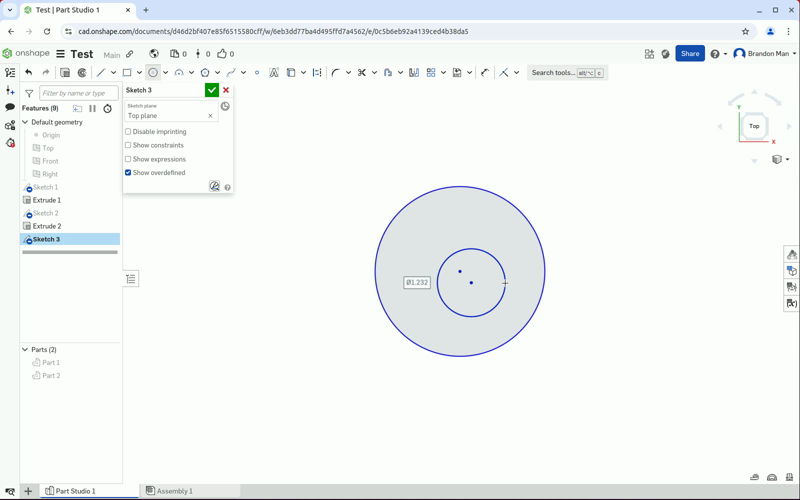
scroll(-6)
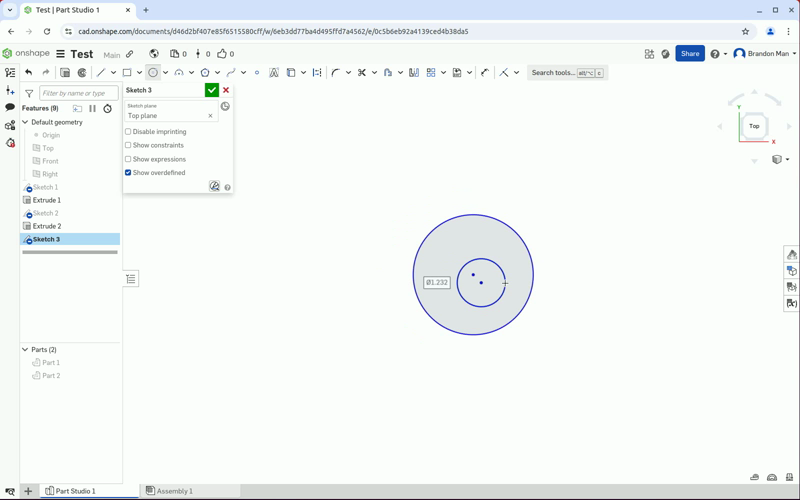
scroll(-6)
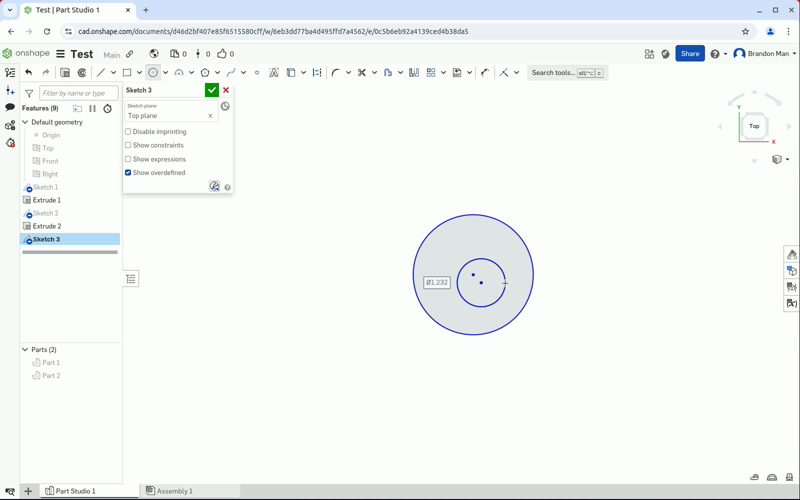
scroll(-6)
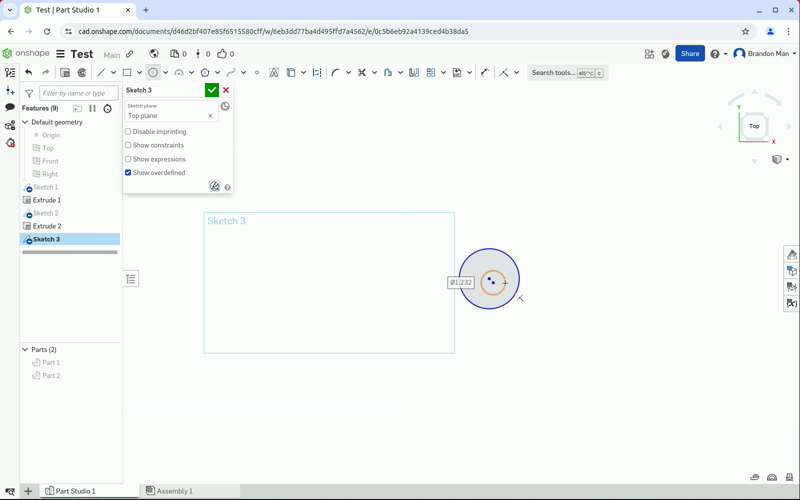
scroll(-6)
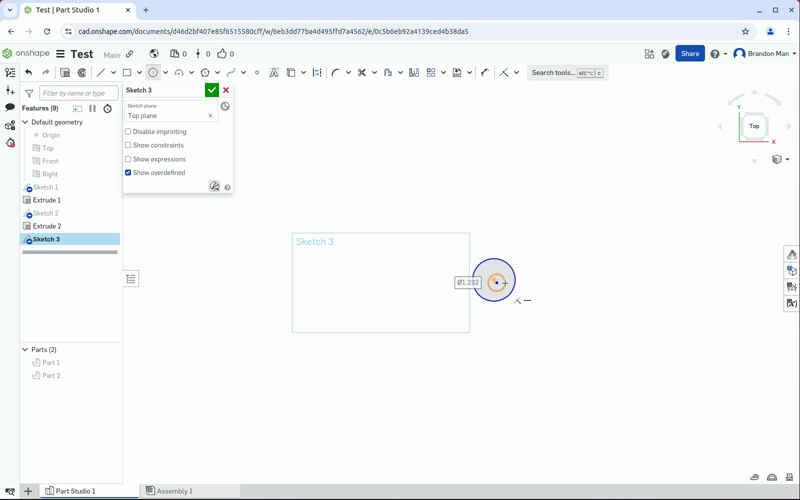
scroll(-6)
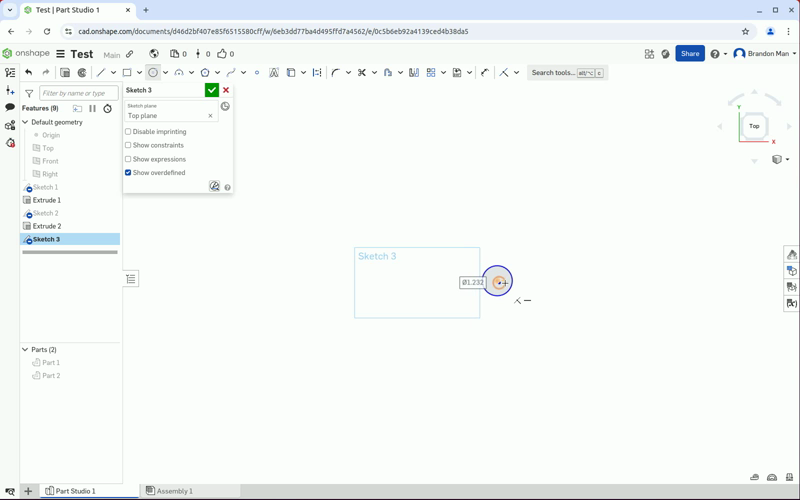
scroll(-6)
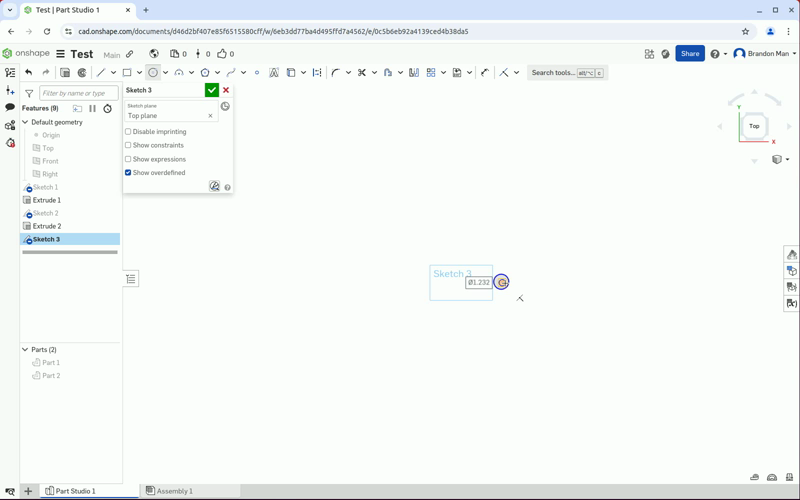
key(esc)
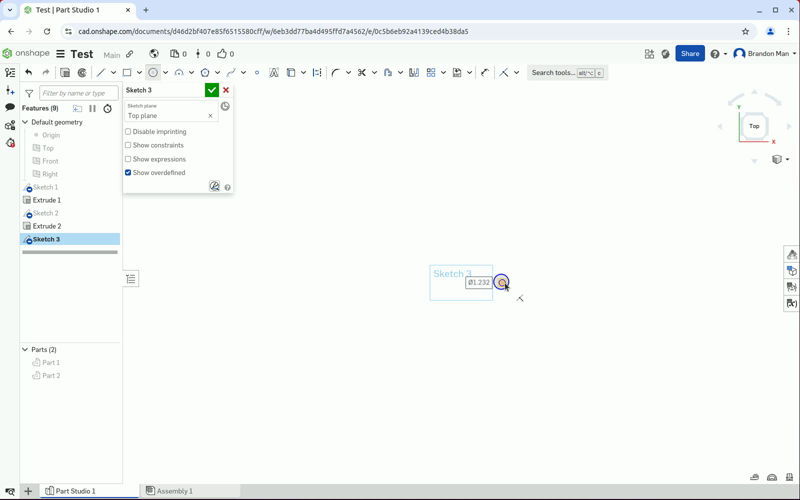
mouse_move(495, 284)
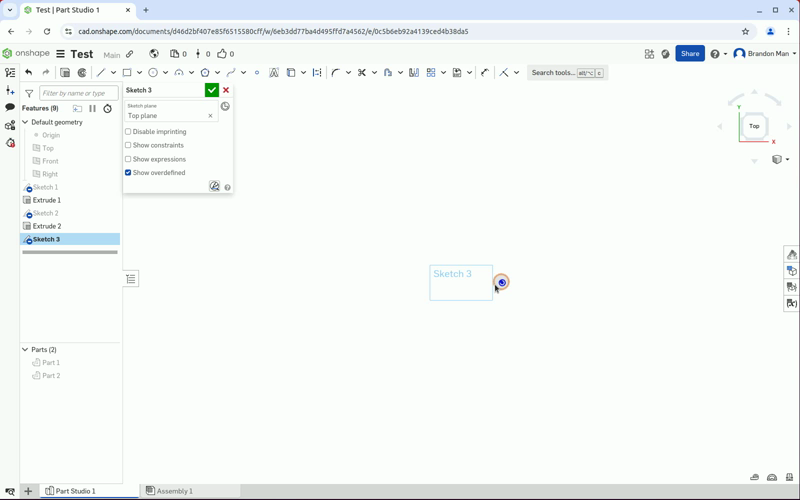
scroll(6)
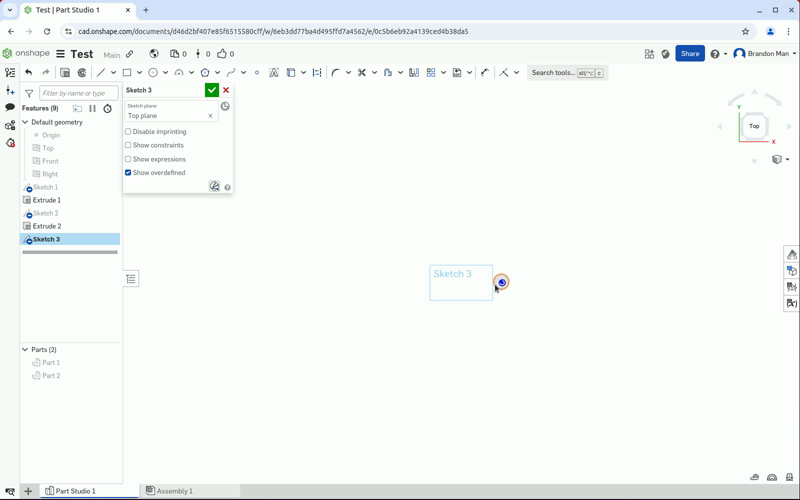
scroll(6)
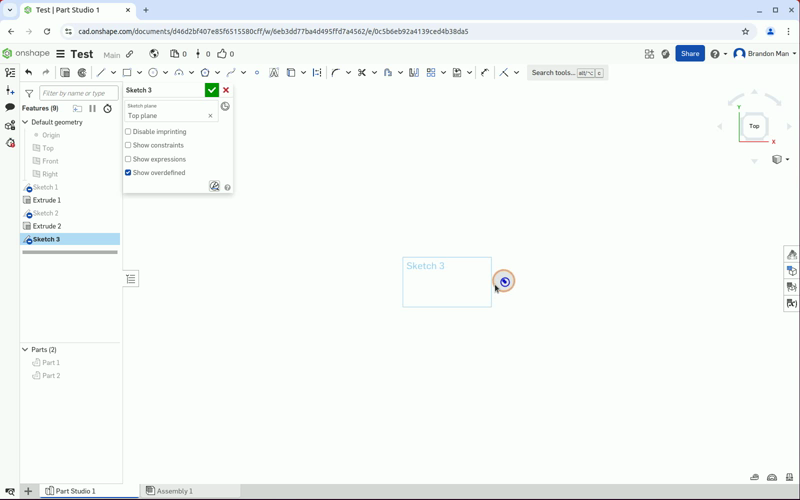
scroll(6)
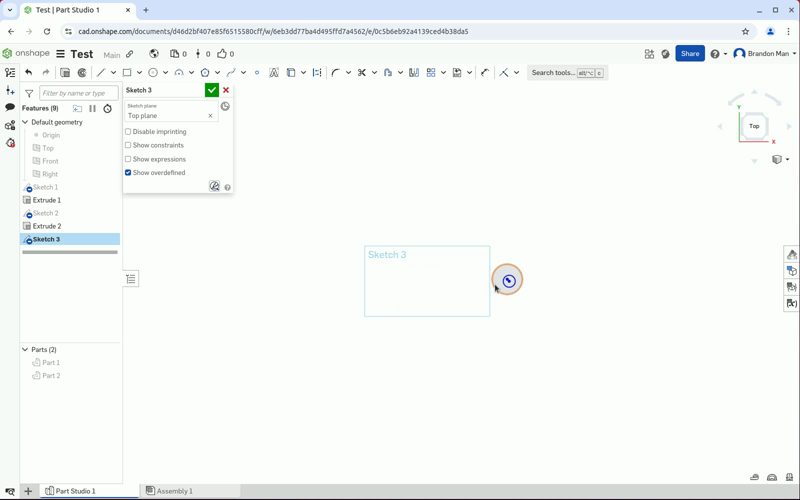
scroll(6)
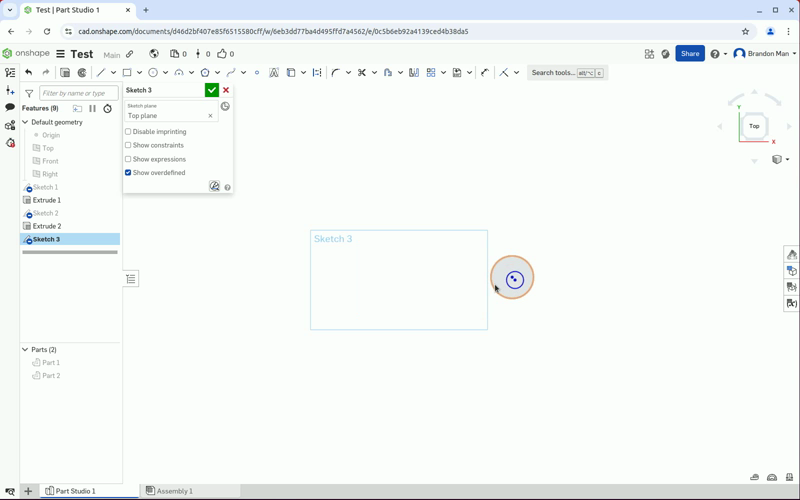
scroll(6)
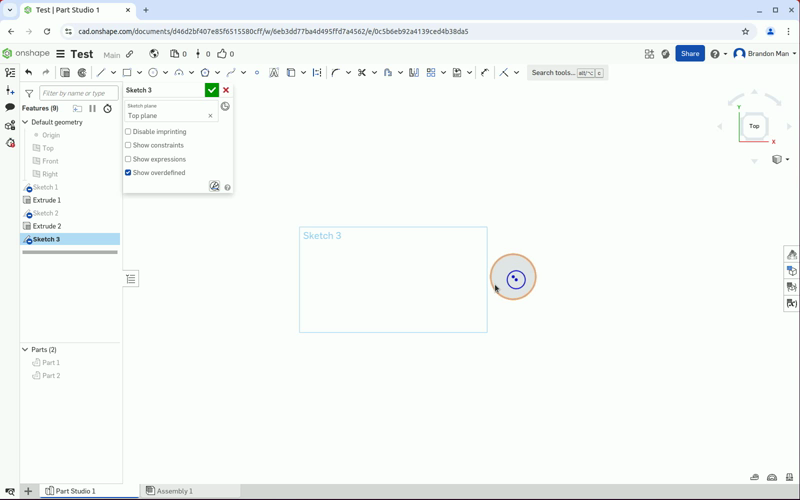
scroll(6)
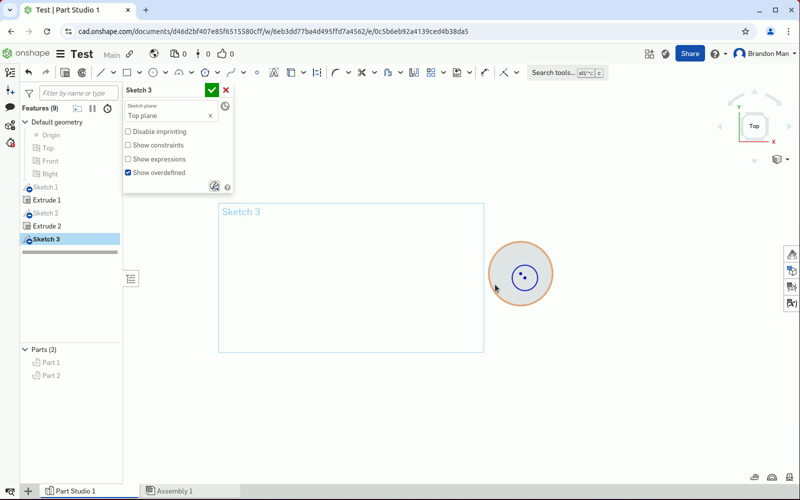
scroll(6)
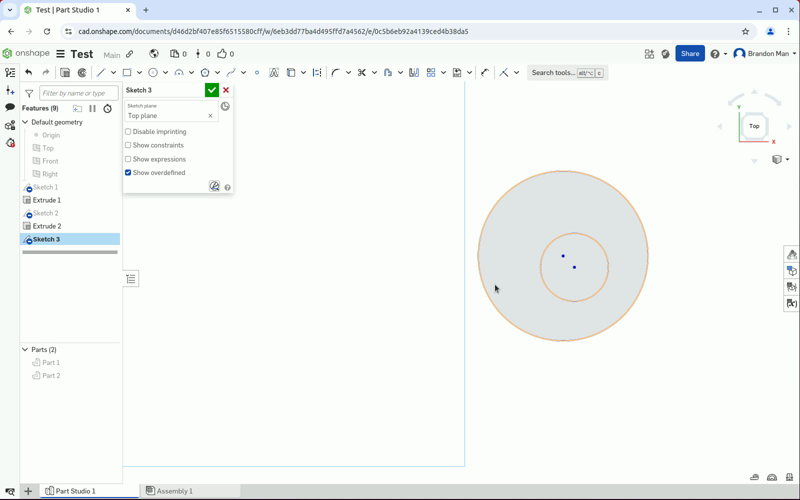
click(495, 284)
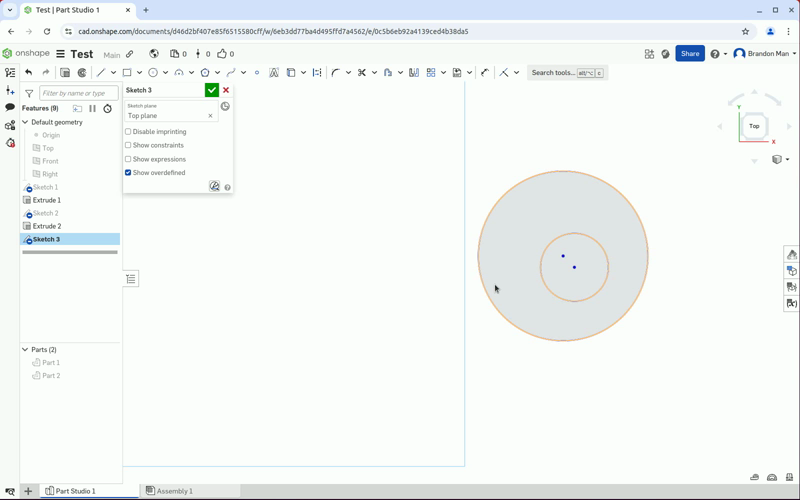
scroll(-6)
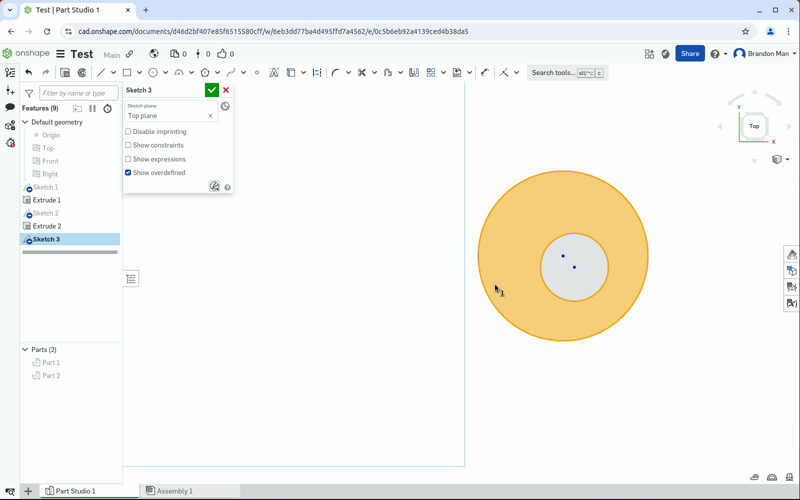
scroll(-6)
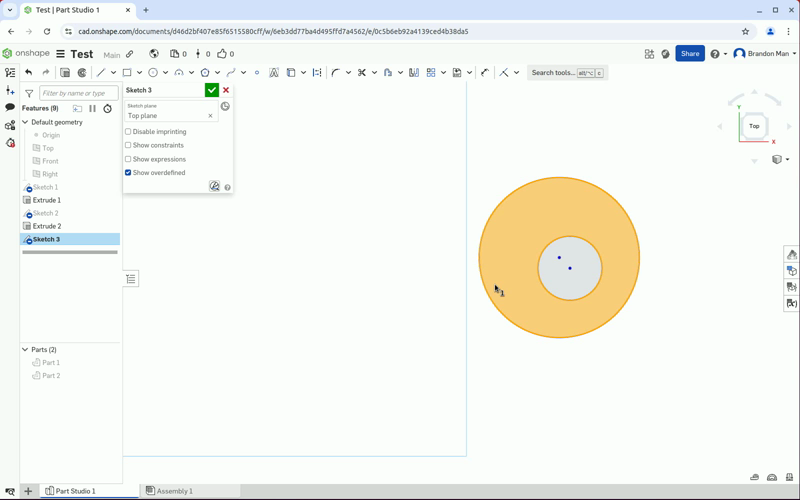
scroll(-6)
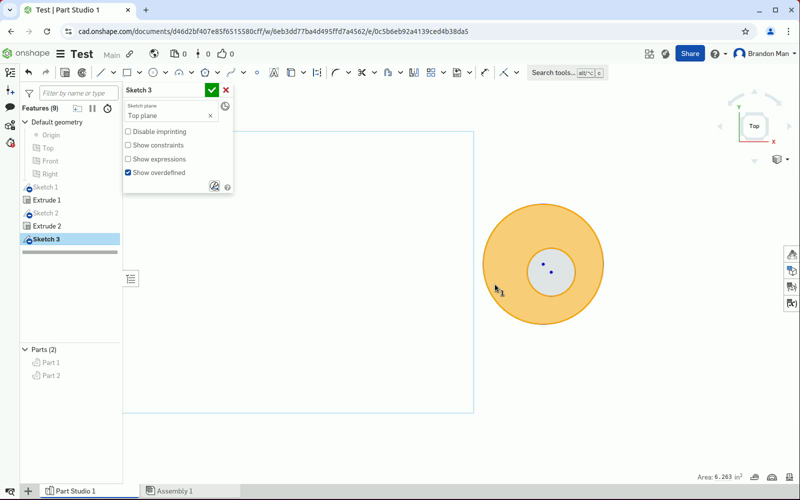
scroll(-6)
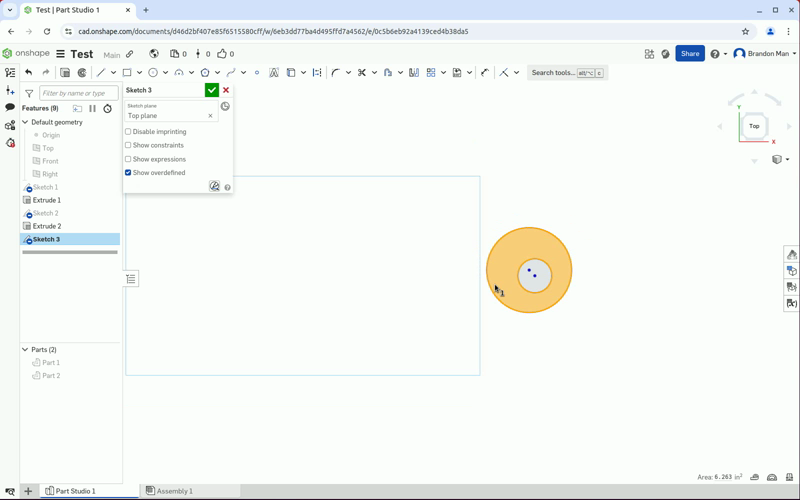
scroll(-6)
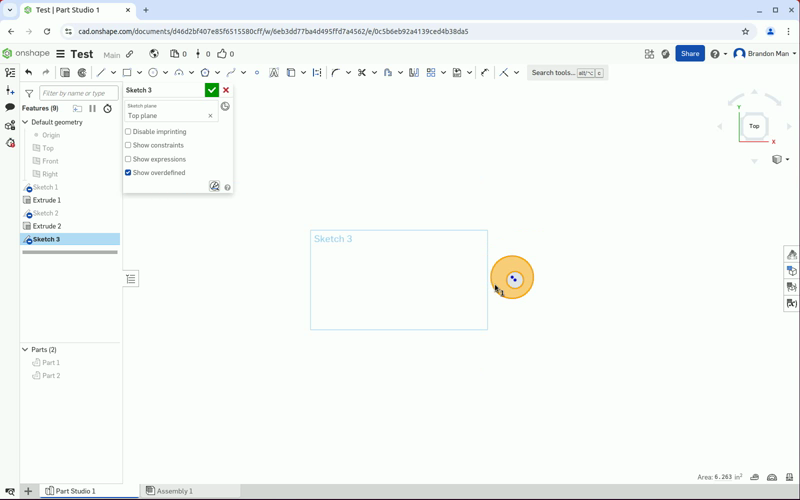
scroll(-6)
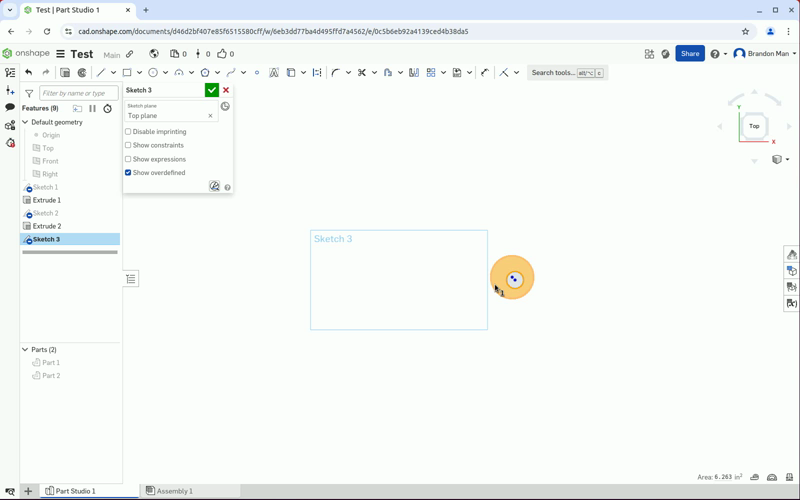
scroll(-6)
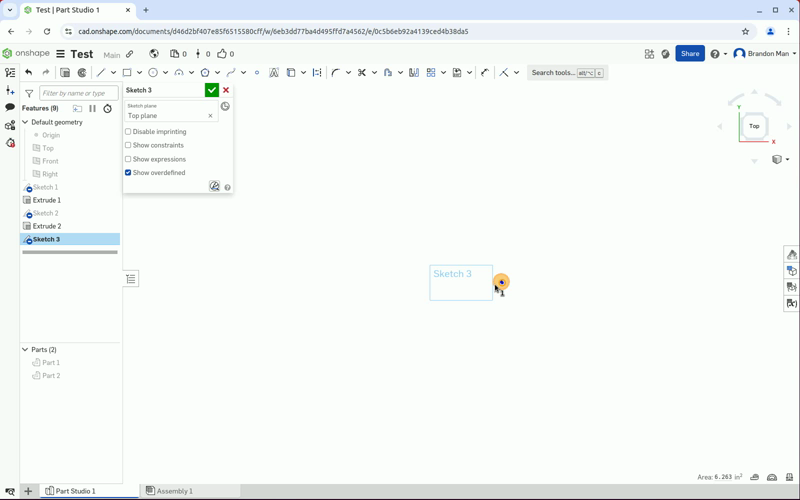
mouse_move(73, 352)
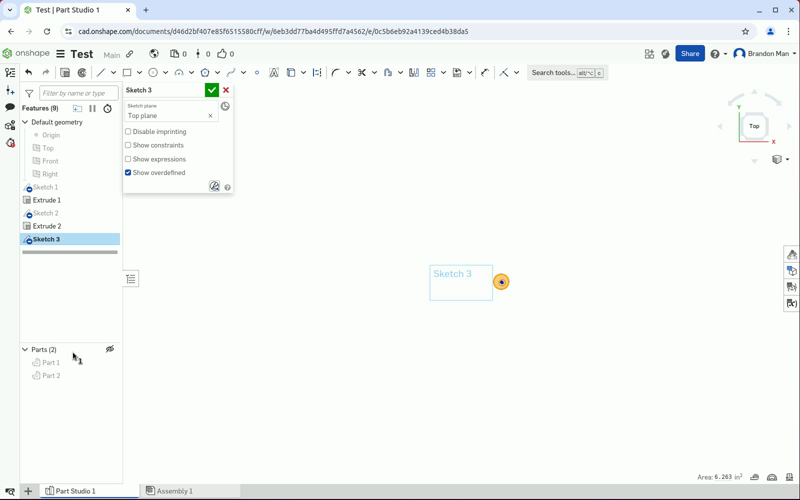
key(shift+y)
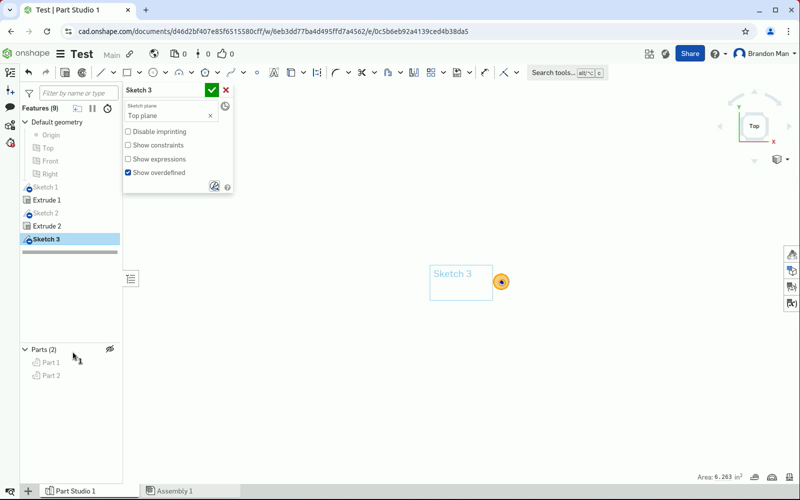
key(shift+e)
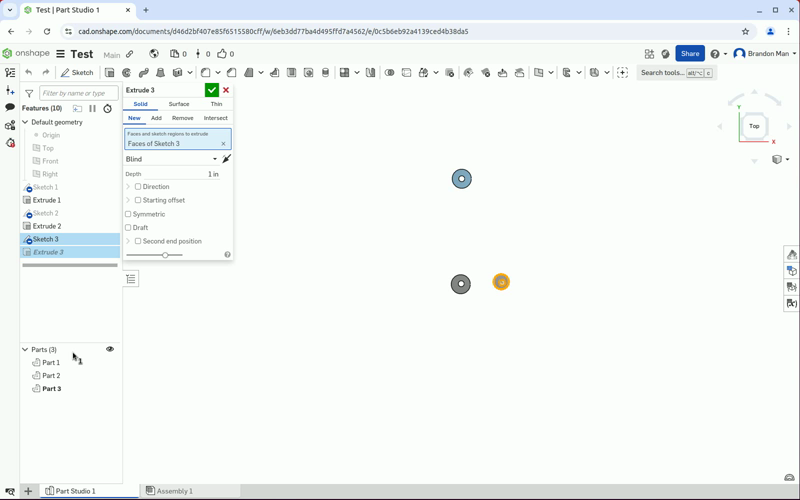
mouse_move(143, 106)
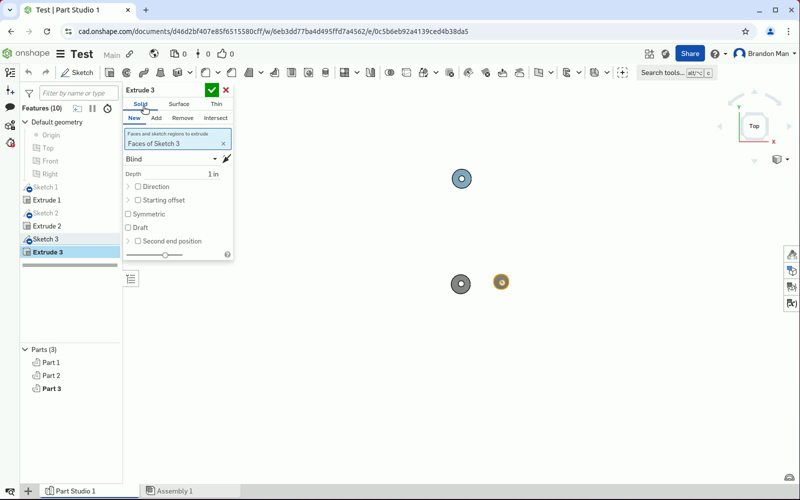
click(143, 106)
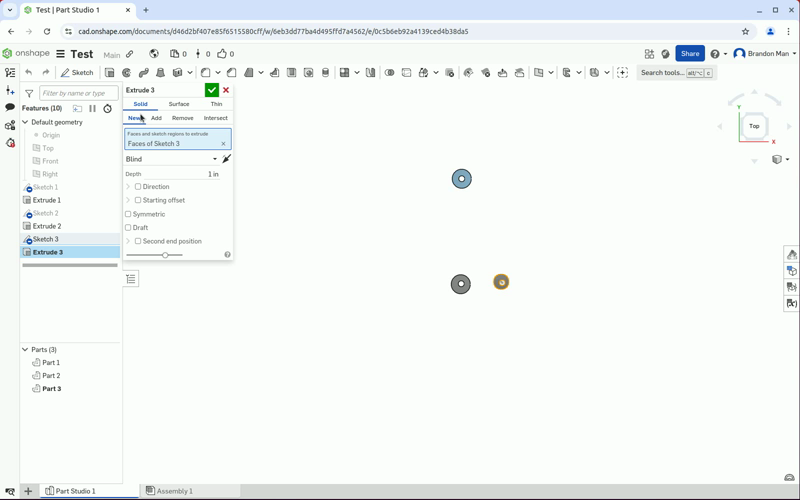
mouse_move(137, 120)
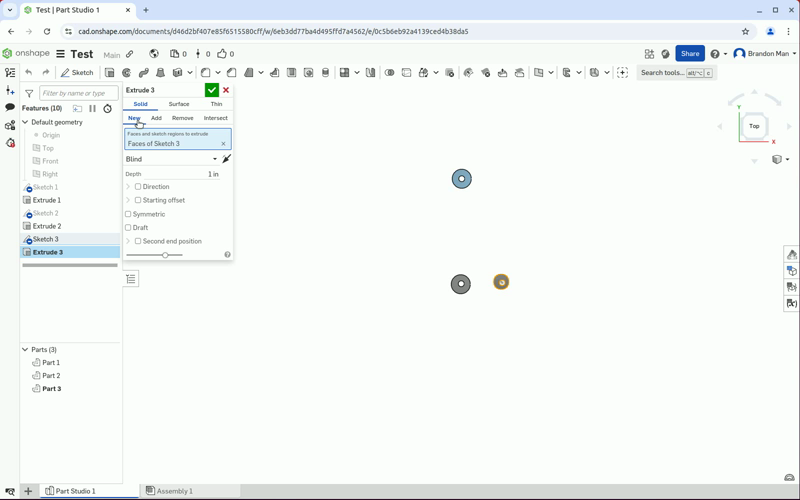
click(137, 120)
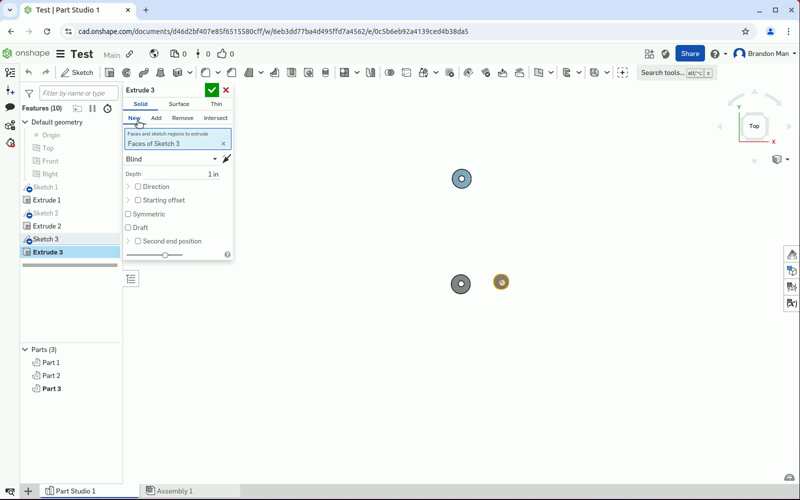
key(tab, 4)
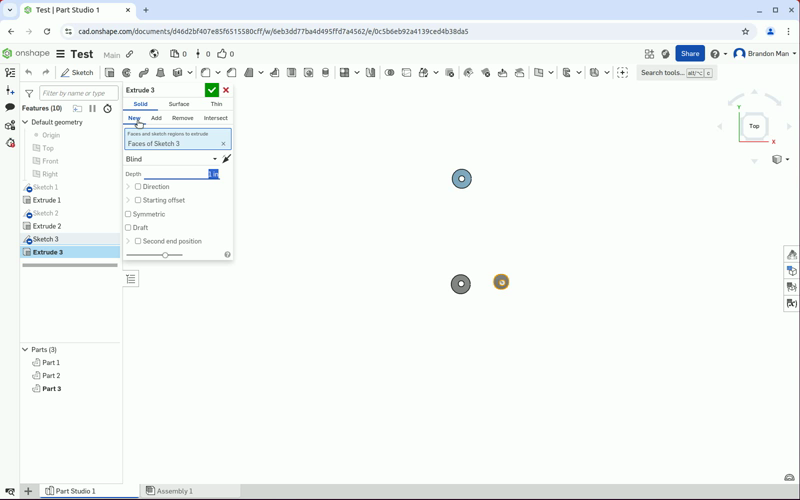
text(0.481)
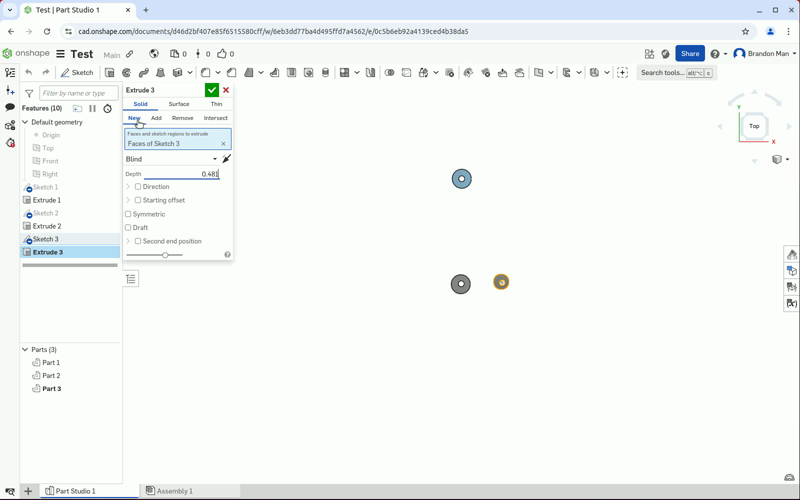
key(enter)
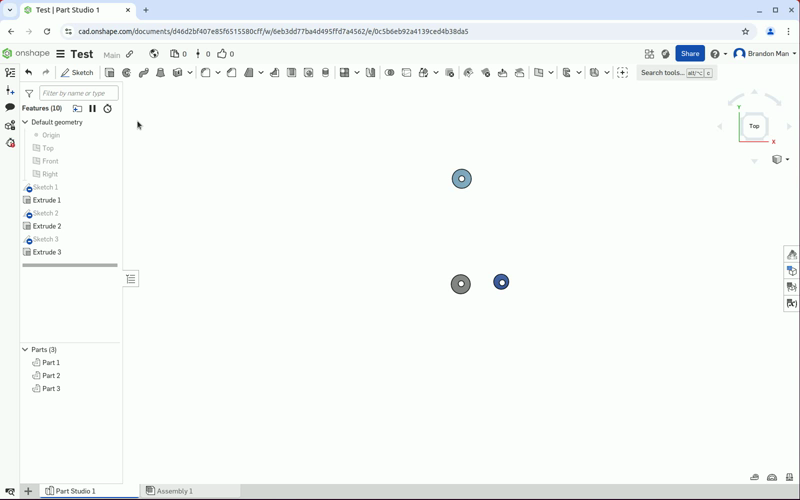
key(shift+h)
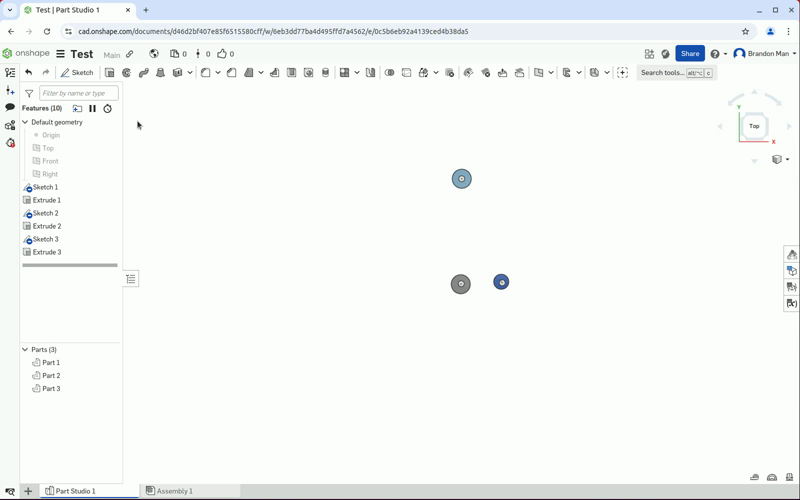
key(shift+h)
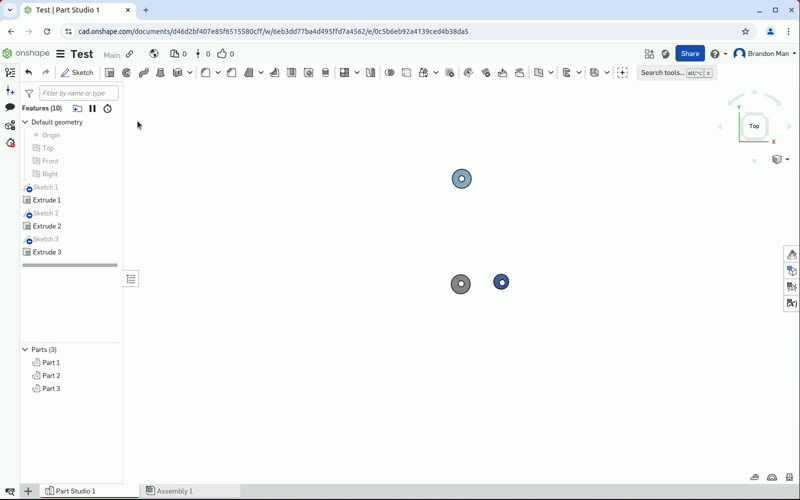
mouse_move(73, 189)
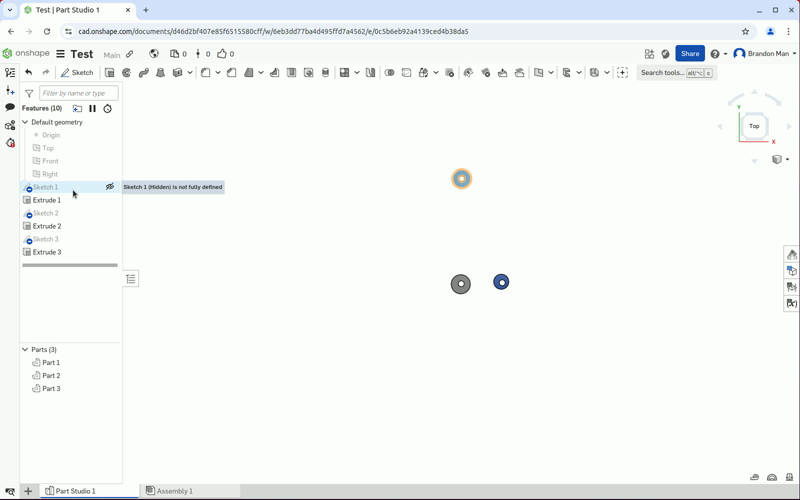
click(73, 189)
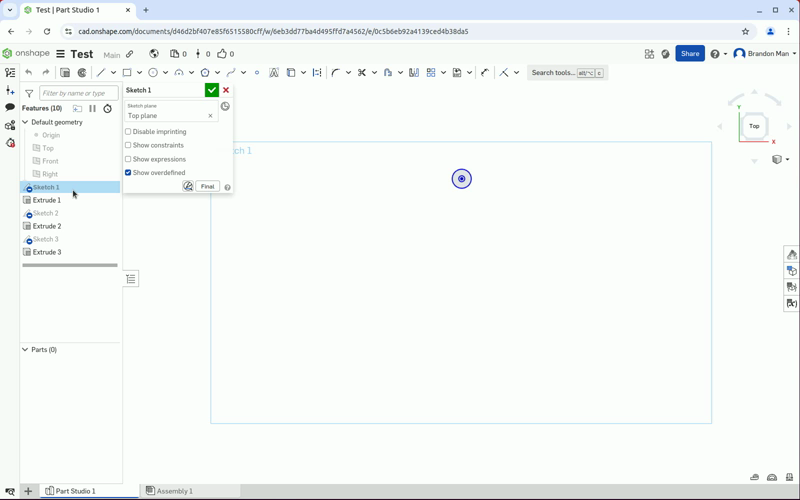
mouse_move(229, 92)
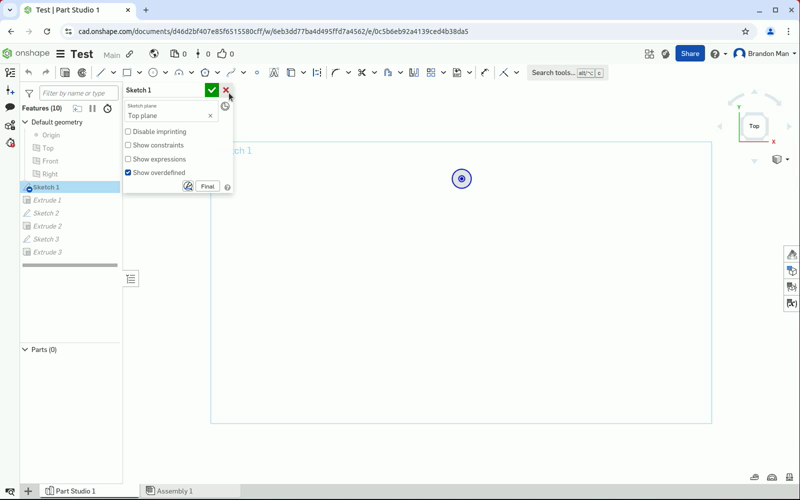
click(229, 92)
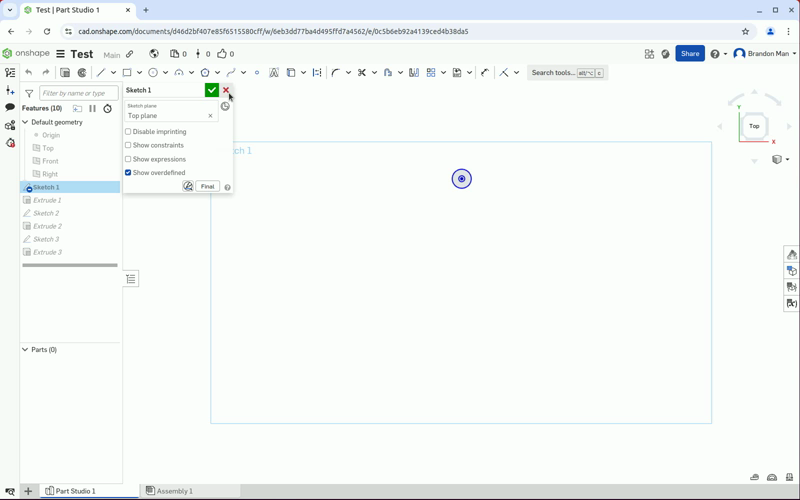
key(shift+s)
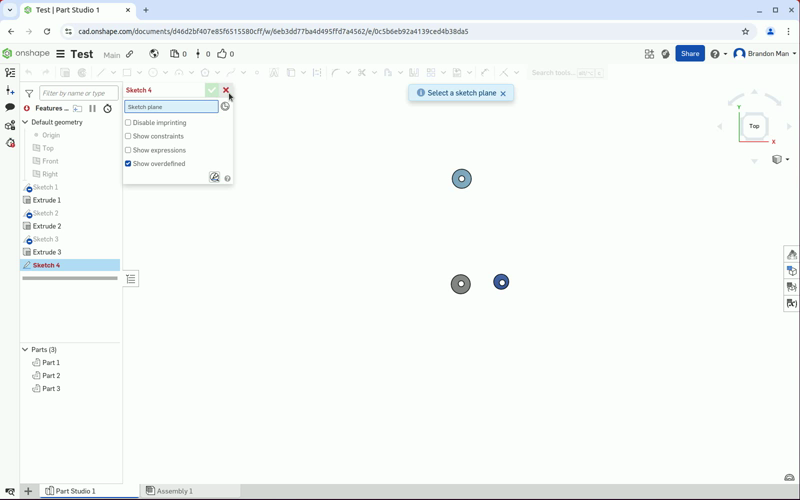
mouse_move(73, 150)
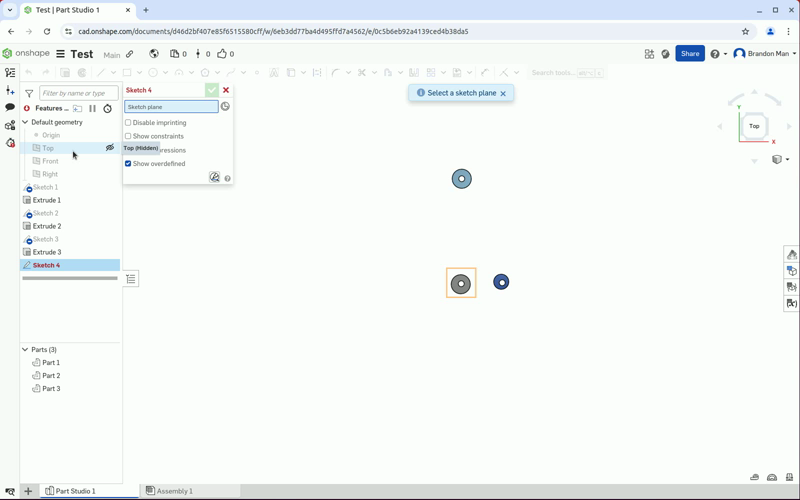
click(73, 150)
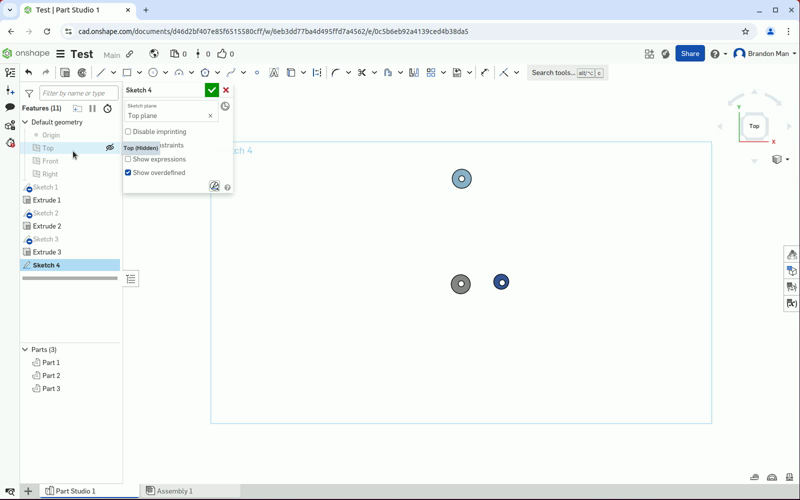
mouse_move(73, 352)
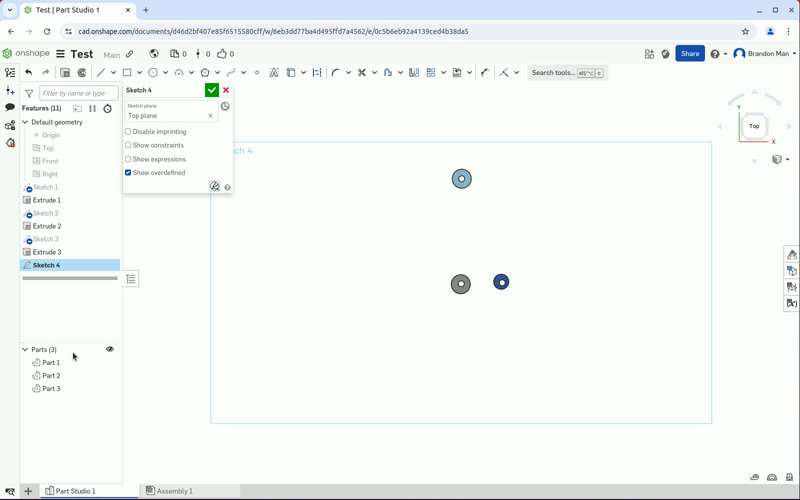
key(y)
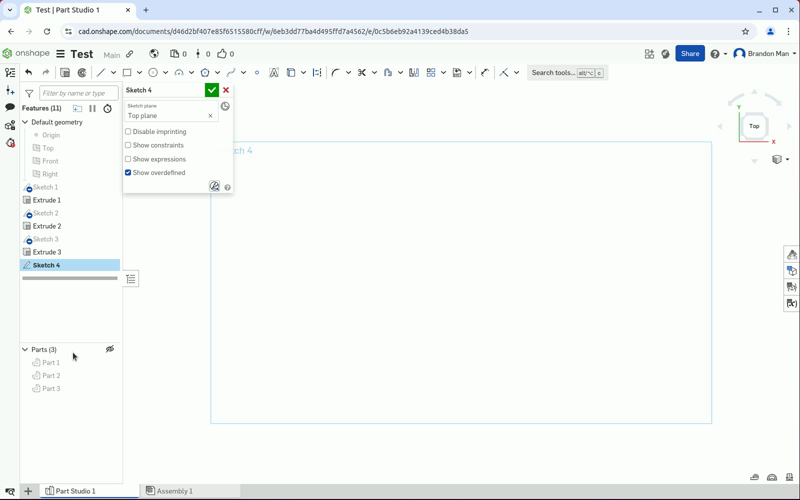
key(a)
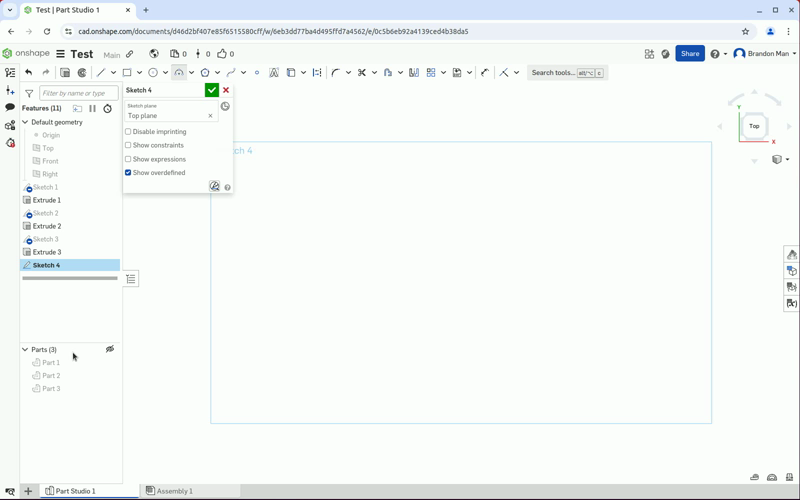
key_down(shift)
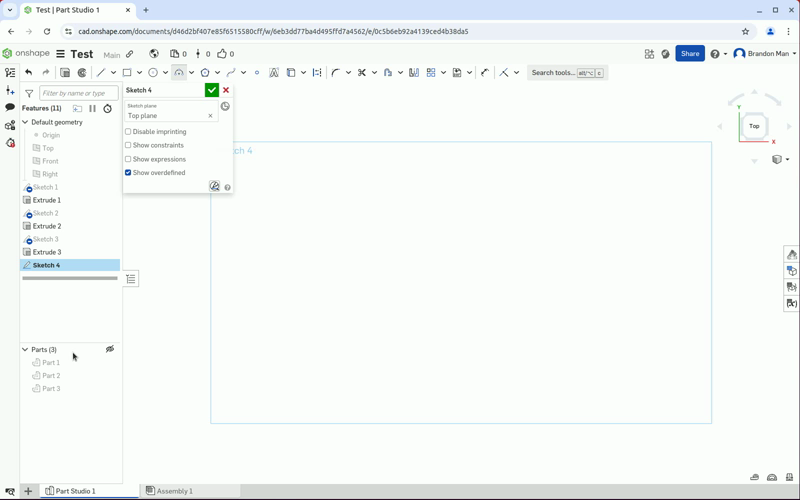
mouse_move(446, 224)
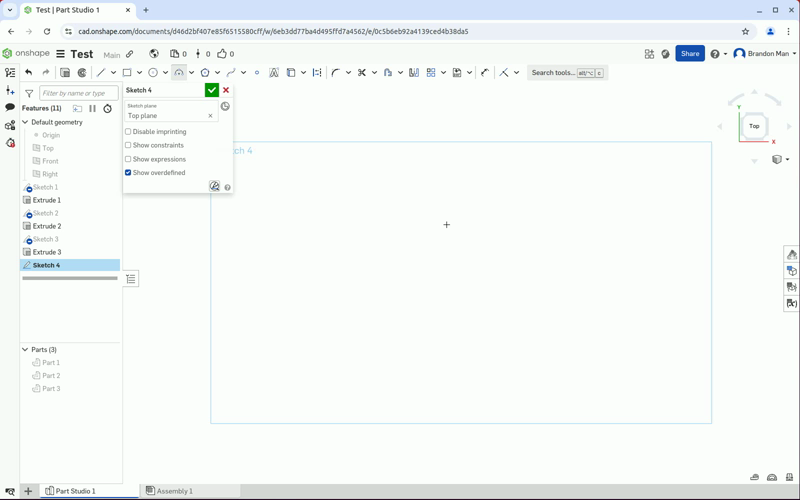
click(446, 224)
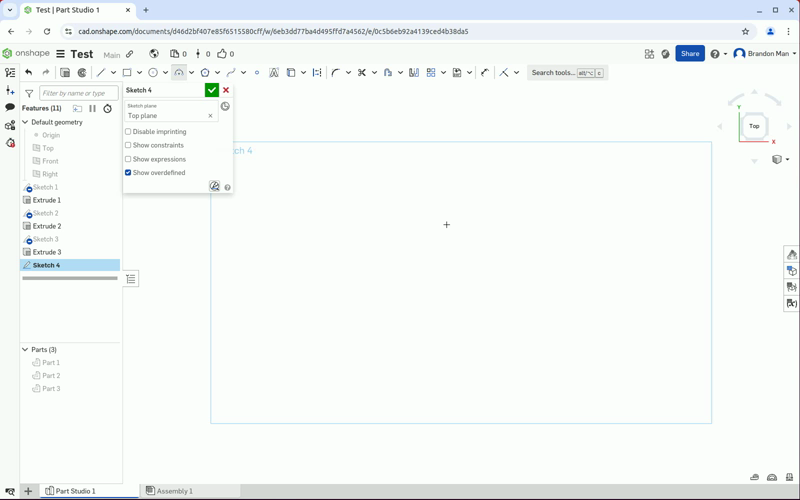
key_up(shift)
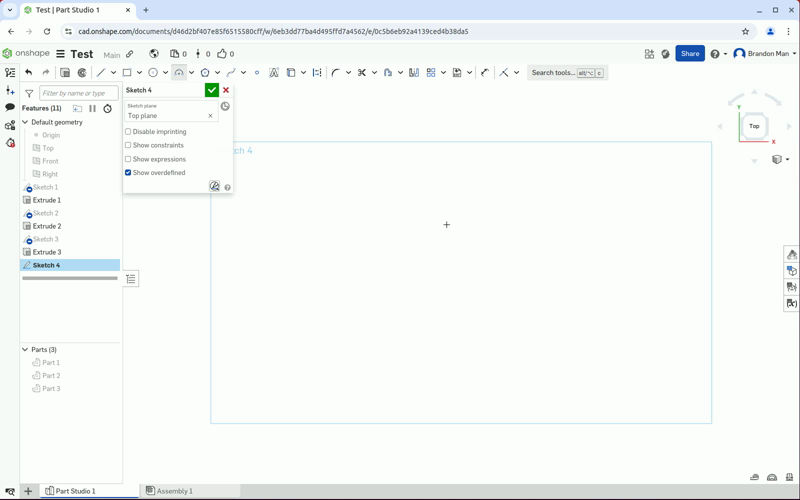
key_down(shift)
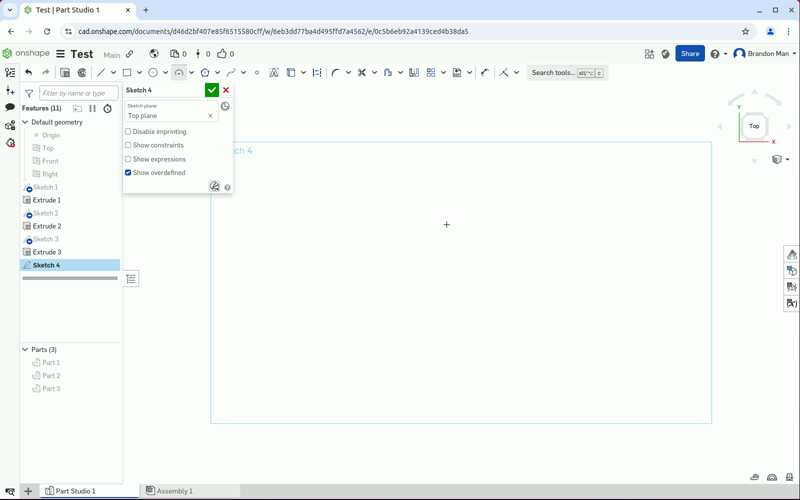
mouse_move(475, 224)
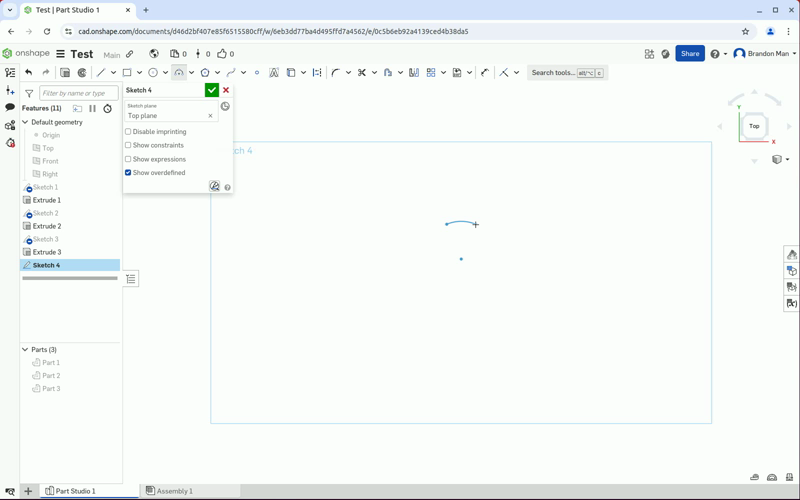
click(475, 224)
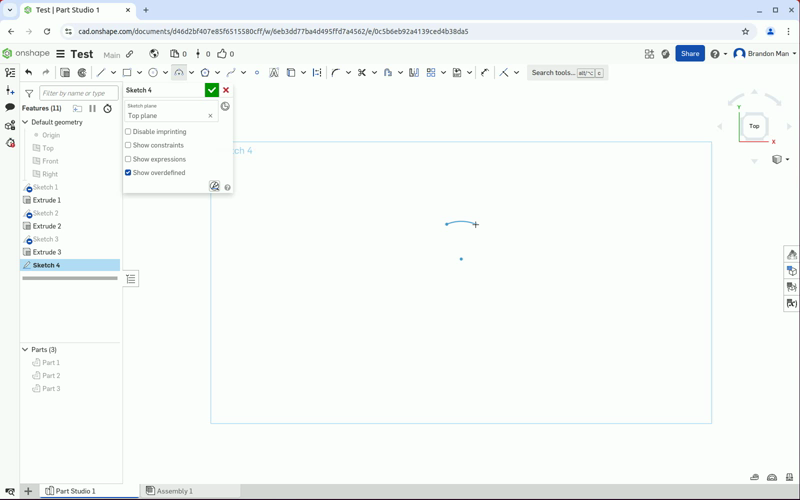
mouse_move(461, 211)
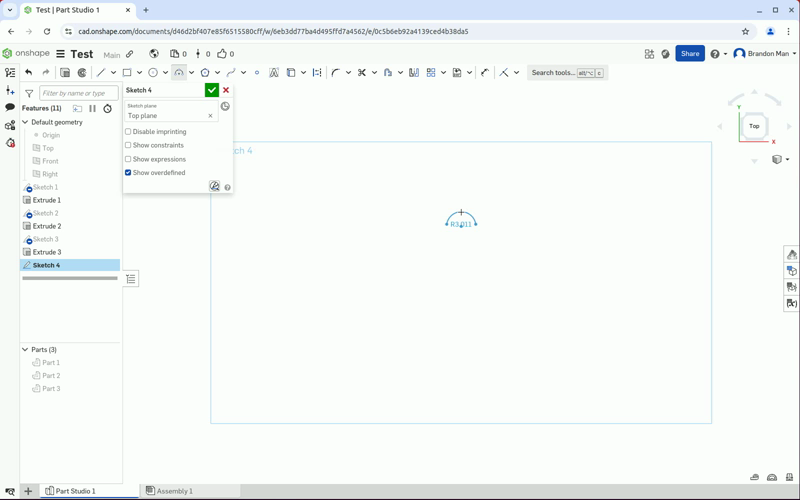
click(461, 211)
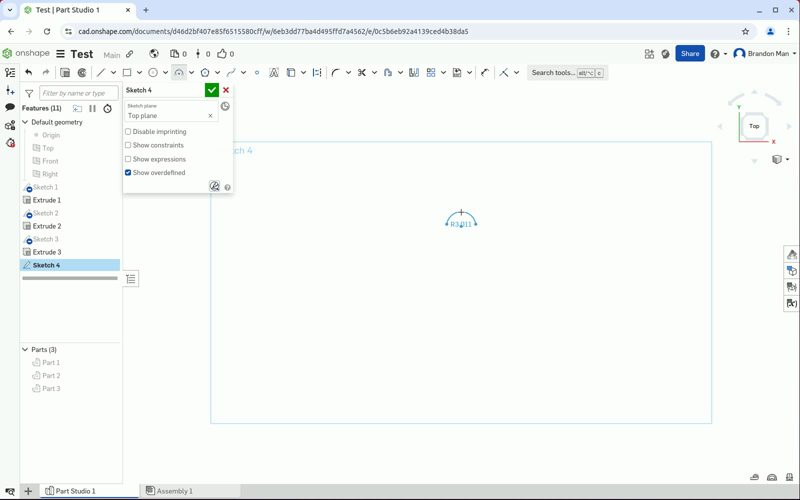
key_up(shift)
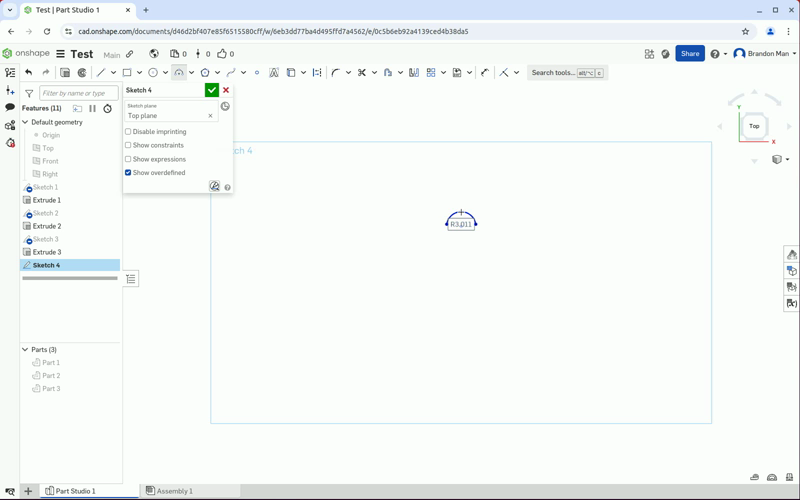
key(esc)
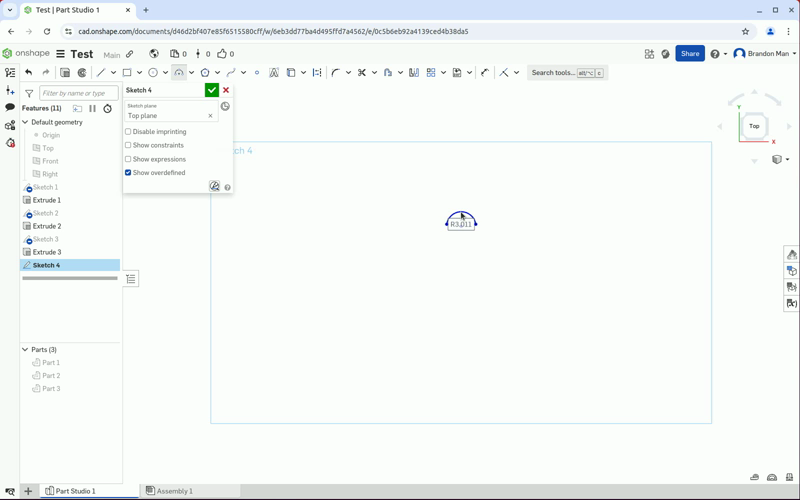
key(l)
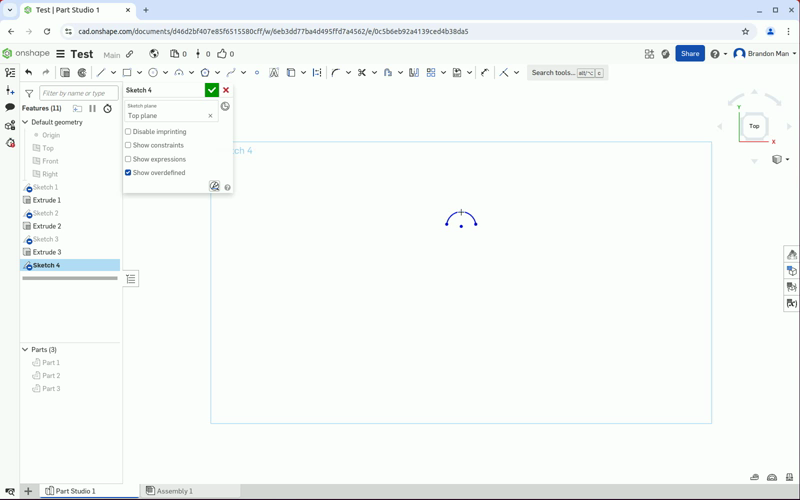
mouse_move(475, 224)
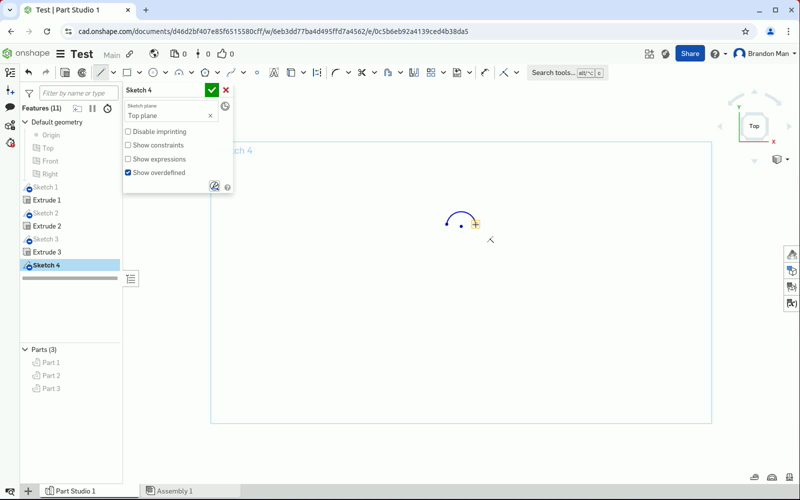
click(475, 224)
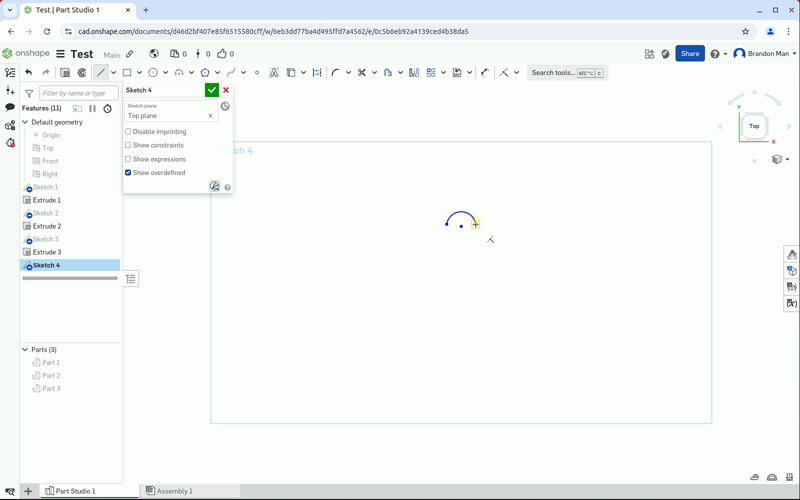
key_down(shift)
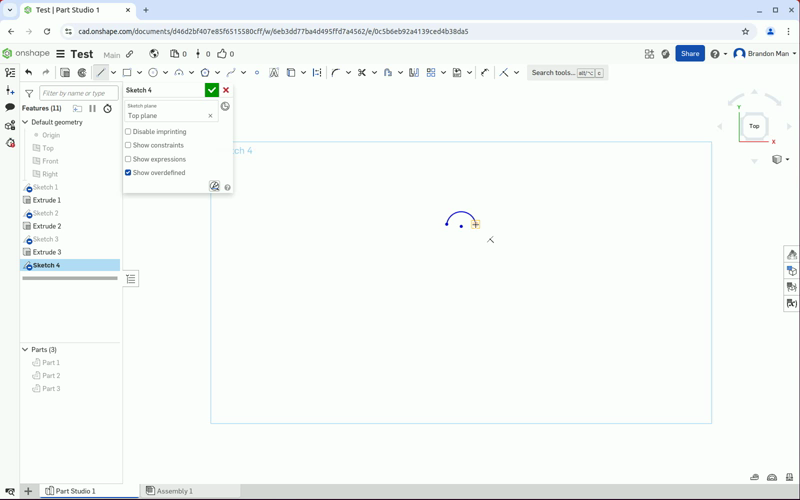
mouse_move(505, 224)
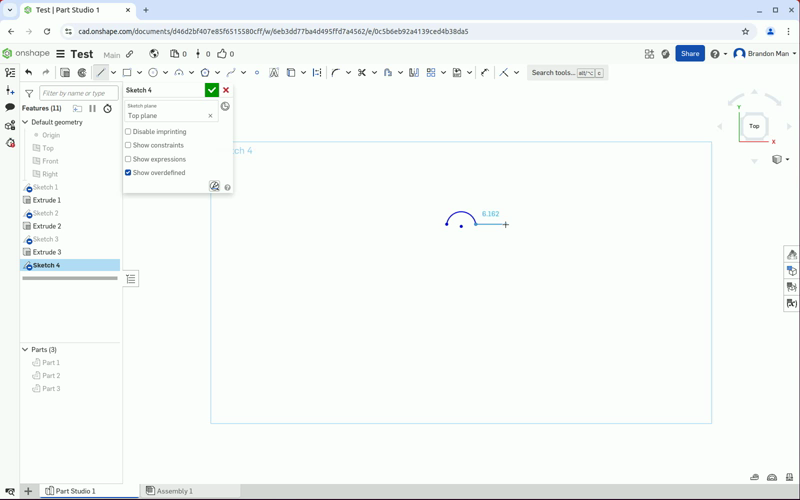
mouse_move(470, 179)
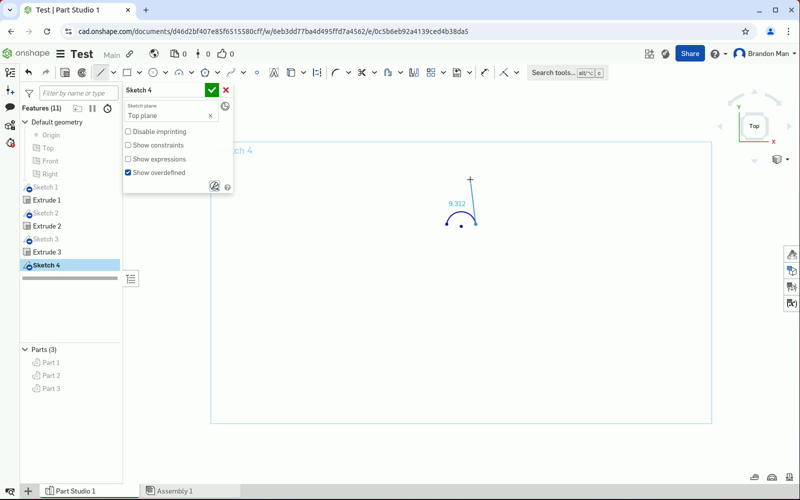
click(470, 179)
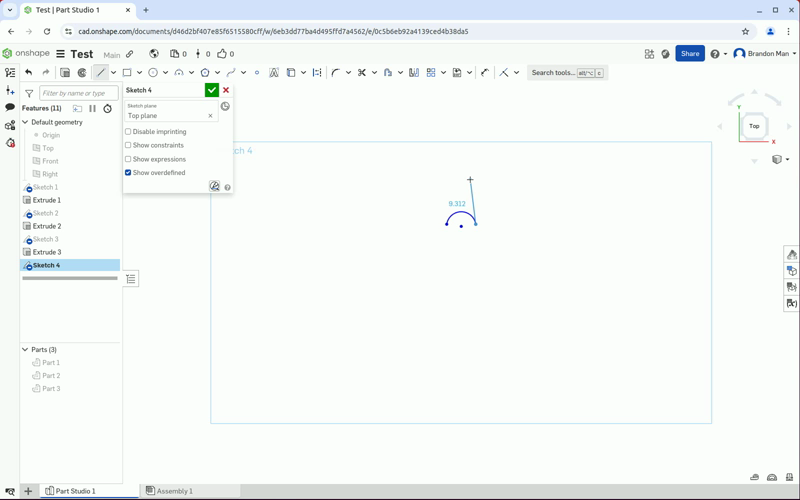
key_up(shift)
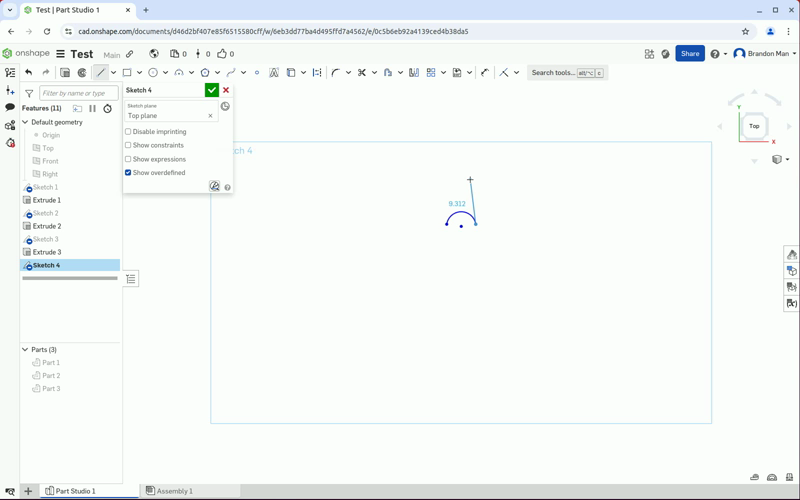
key(esc)
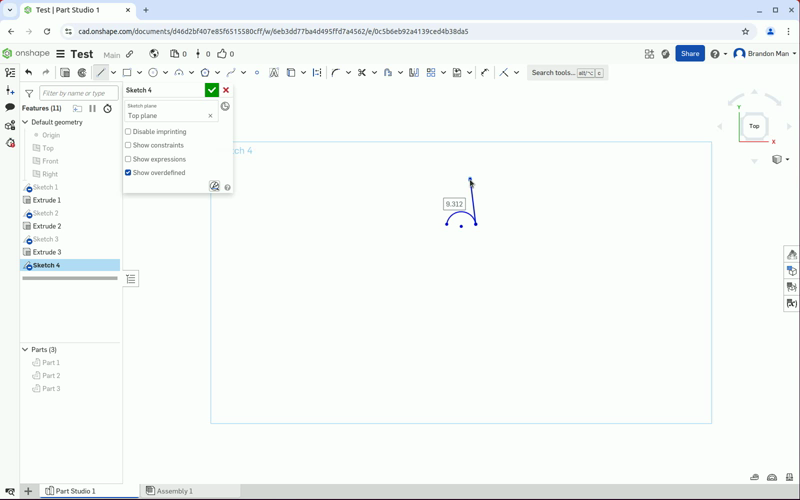
key(a)
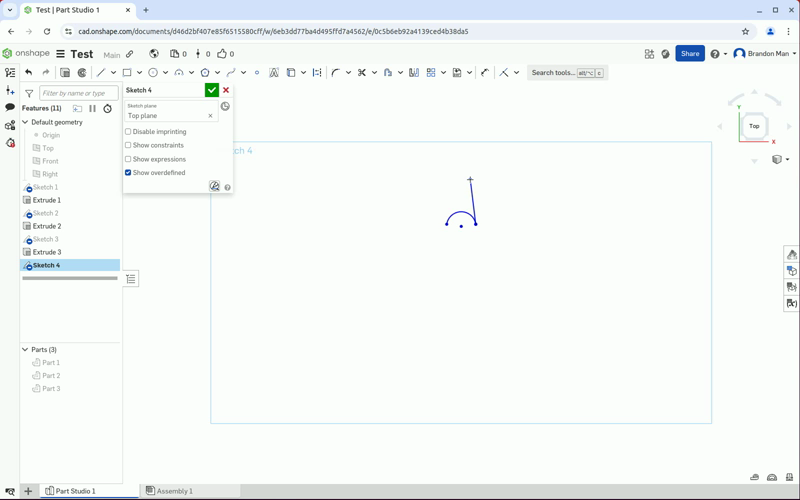
mouse_move(470, 179)
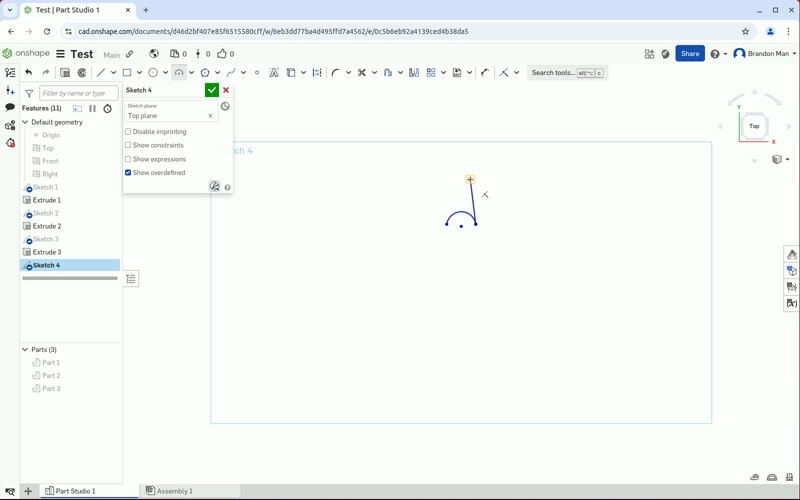
click(470, 179)
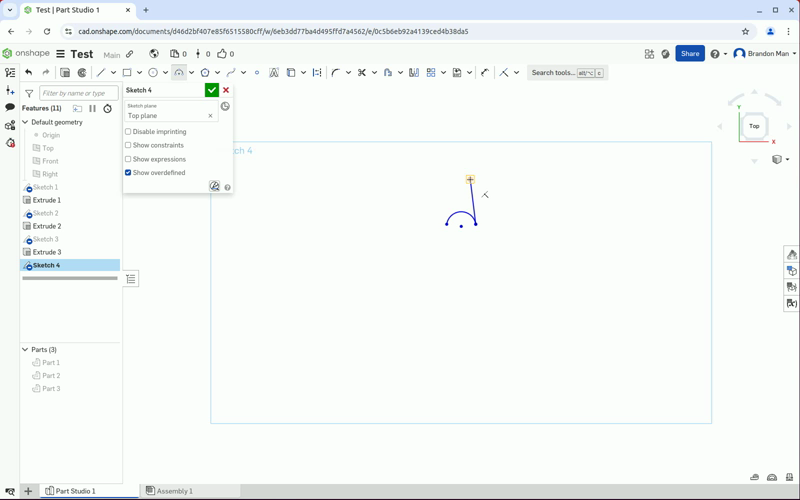
key_down(shift)
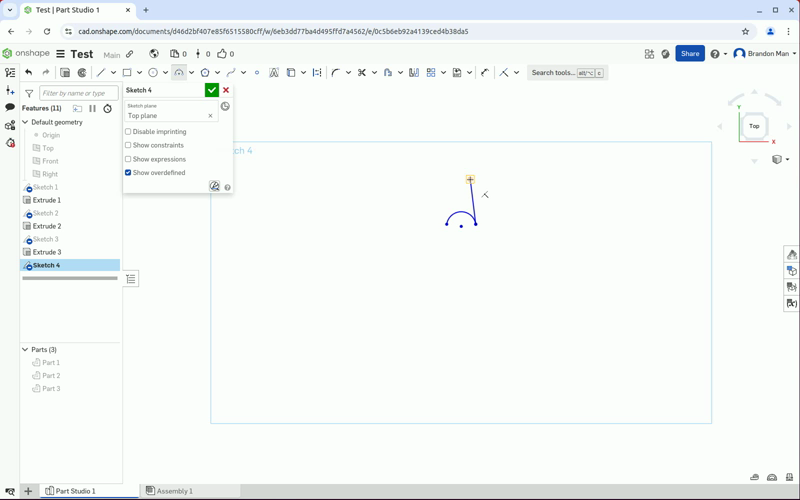
mouse_move(452, 179)
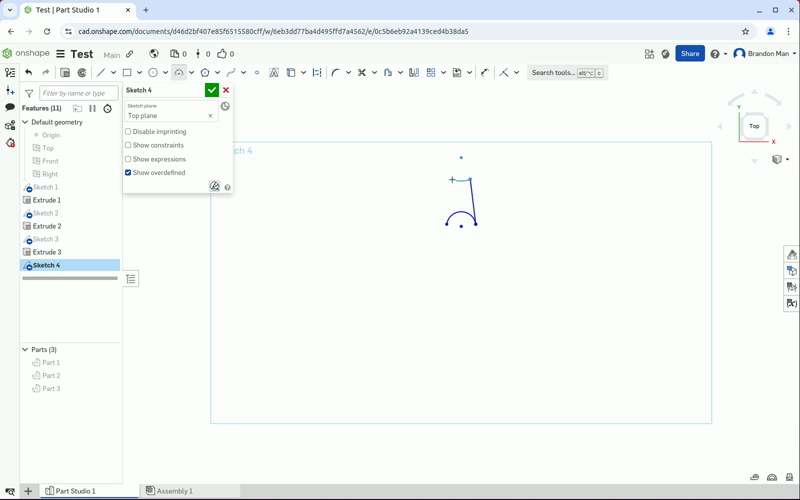
click(452, 179)
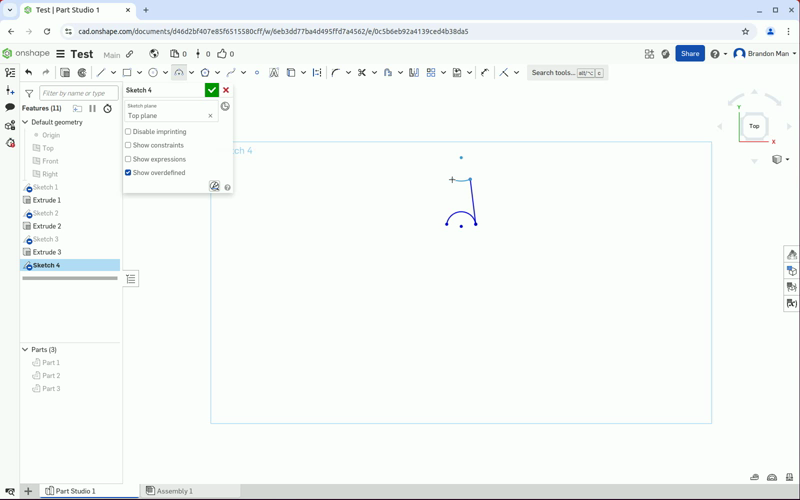
mouse_move(461, 187)
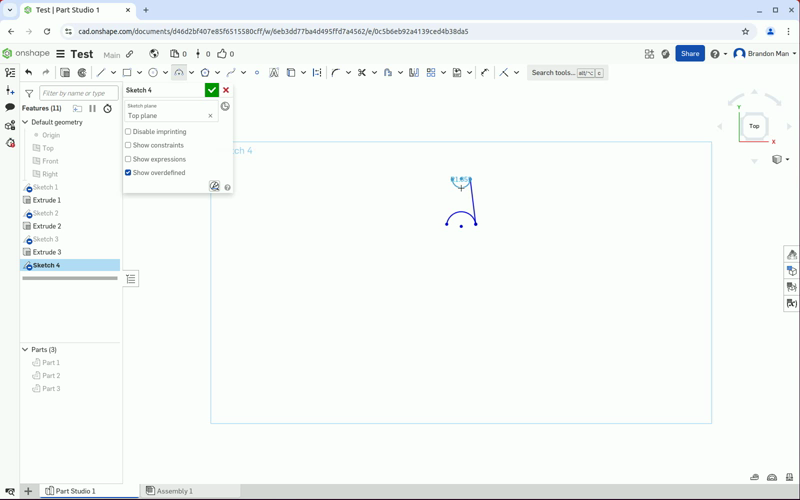
click(461, 187)
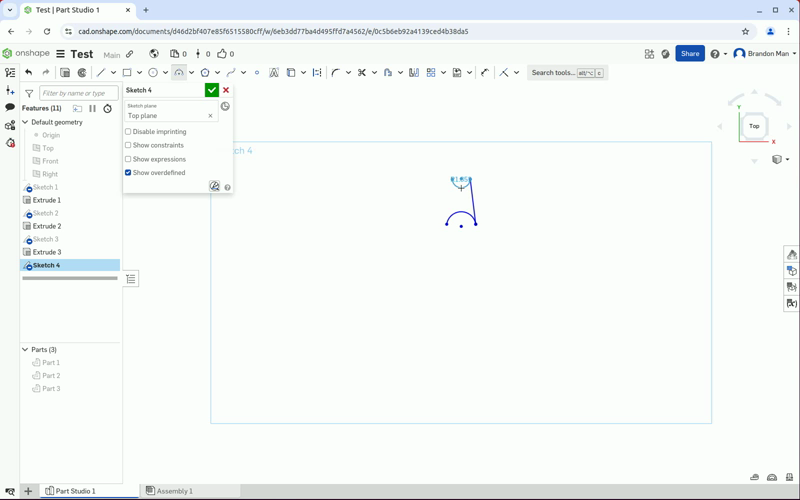
key_up(shift)
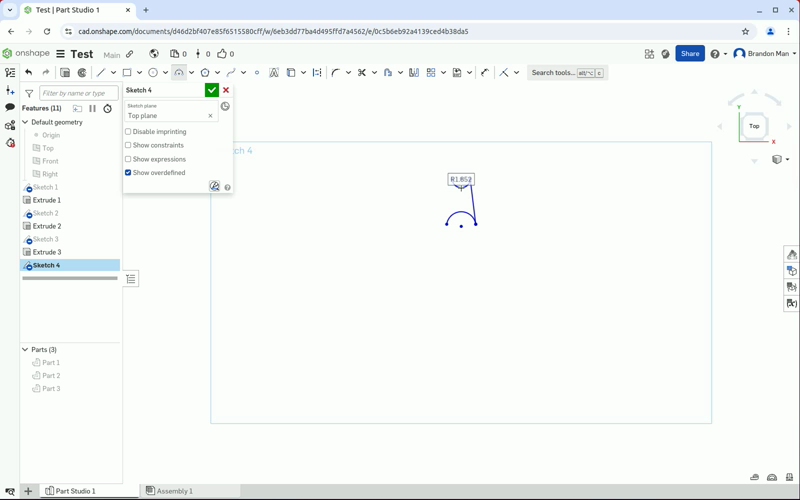
key(esc)
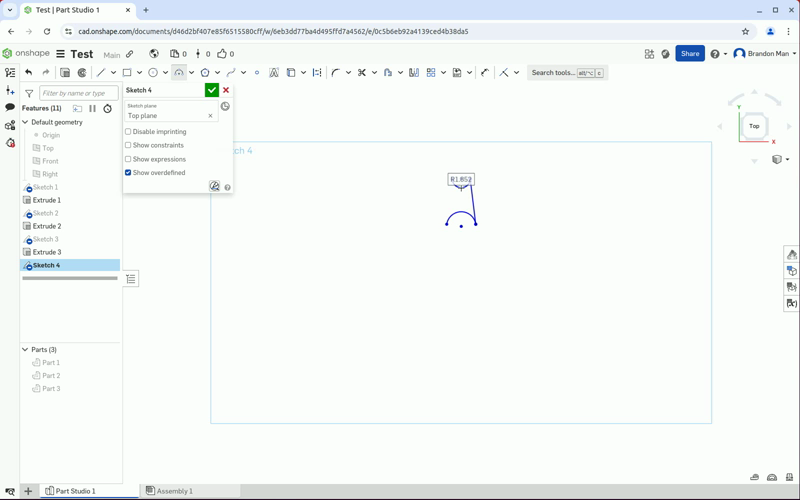
key(l)
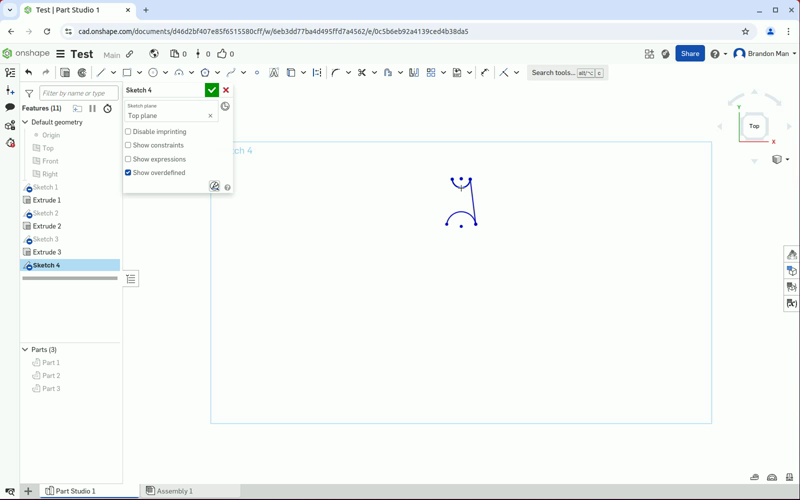
mouse_move(452, 179)
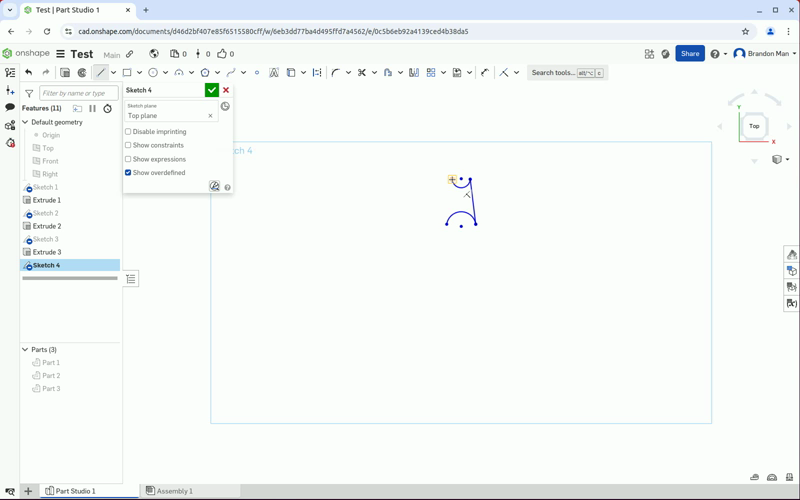
click(452, 179)
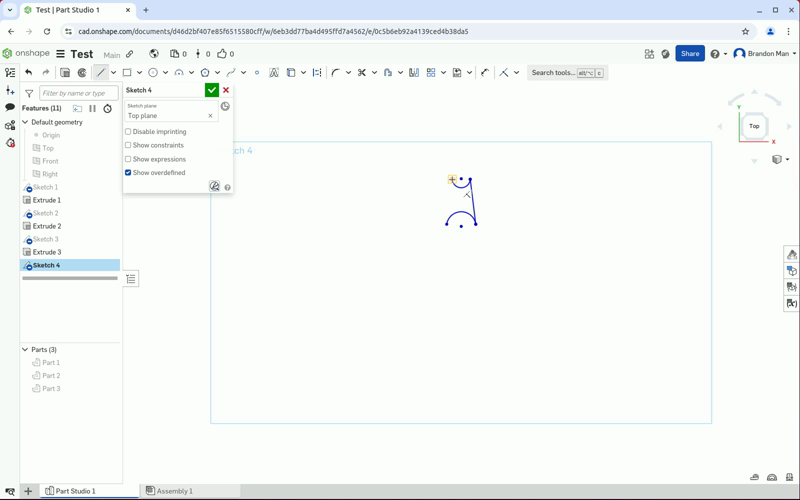
mouse_move(482, 179)
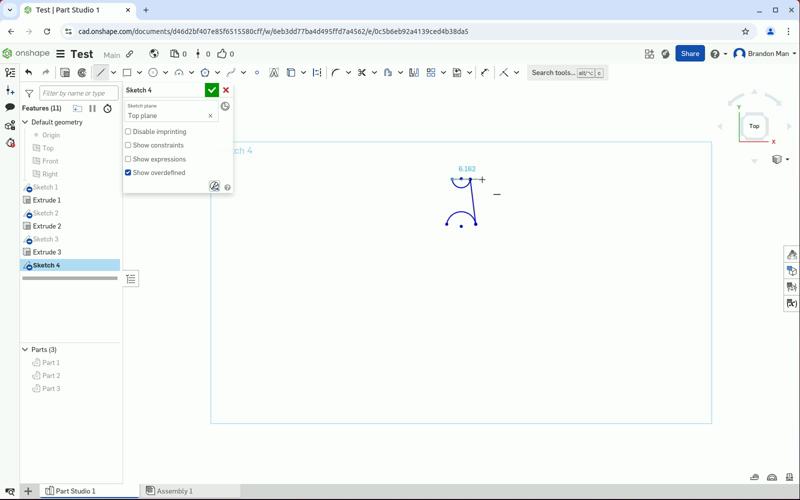
key_down(shift)
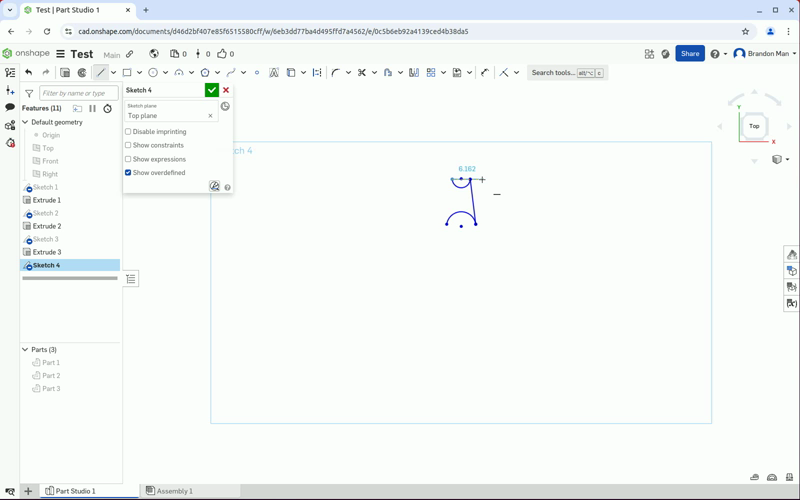
mouse_move(446, 224)
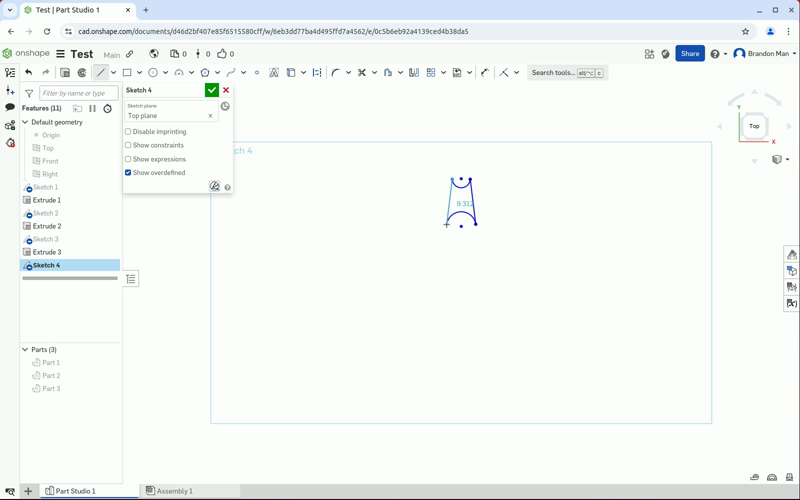
key_up(shift)
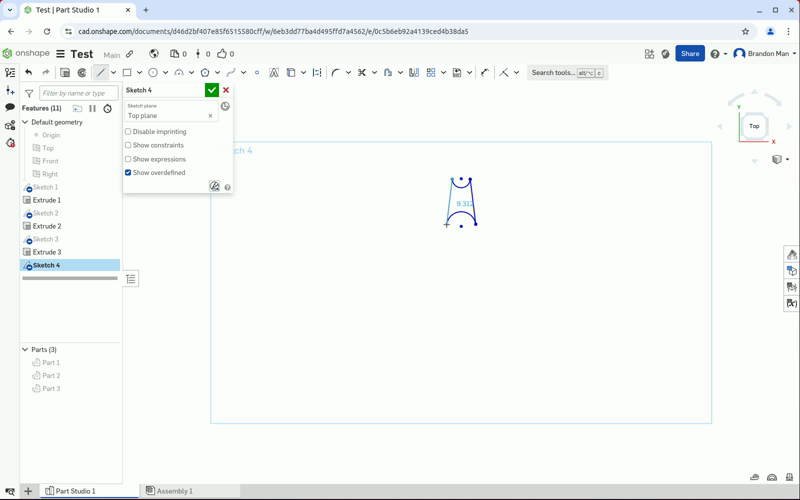
click(446, 224)
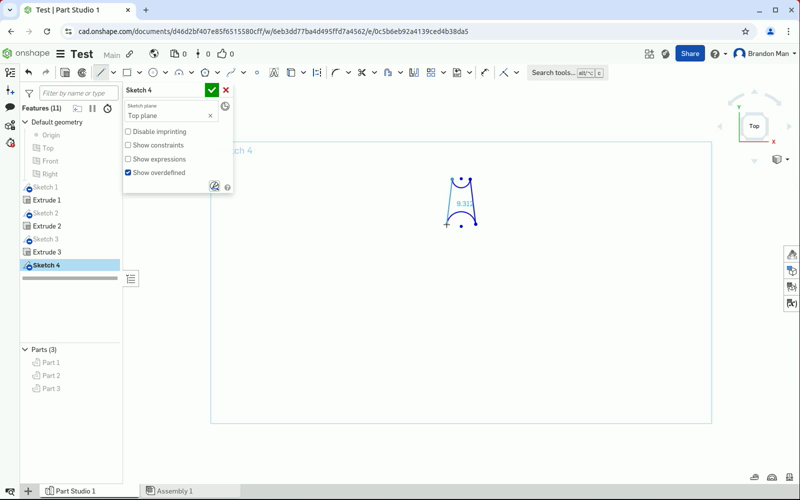
key(esc)
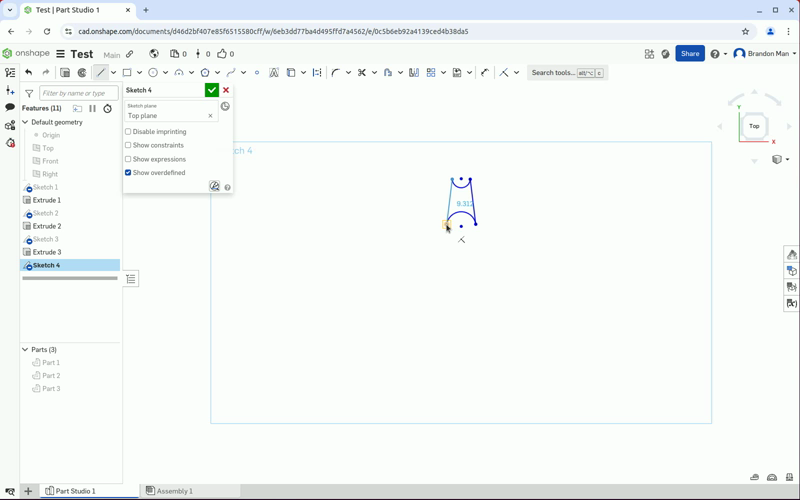
key(c)
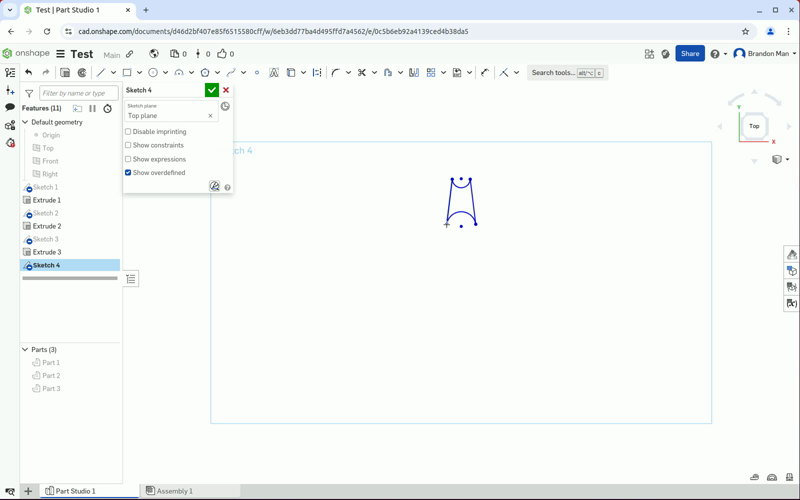
key_down(shift)
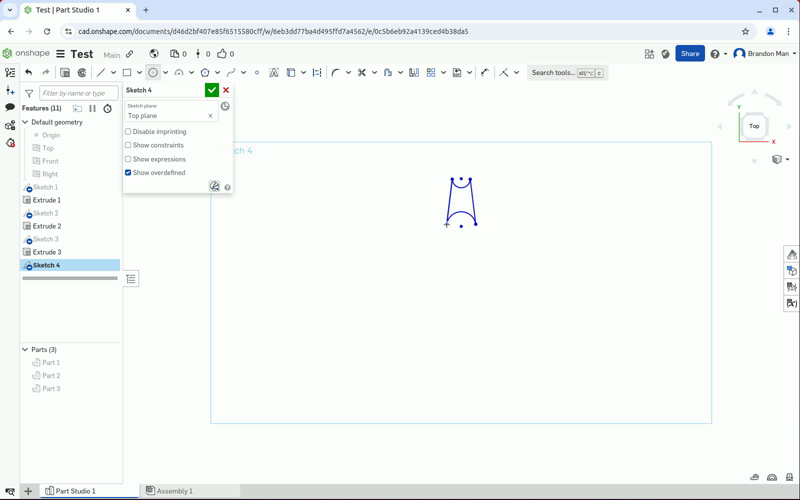
mouse_move(458, 192)
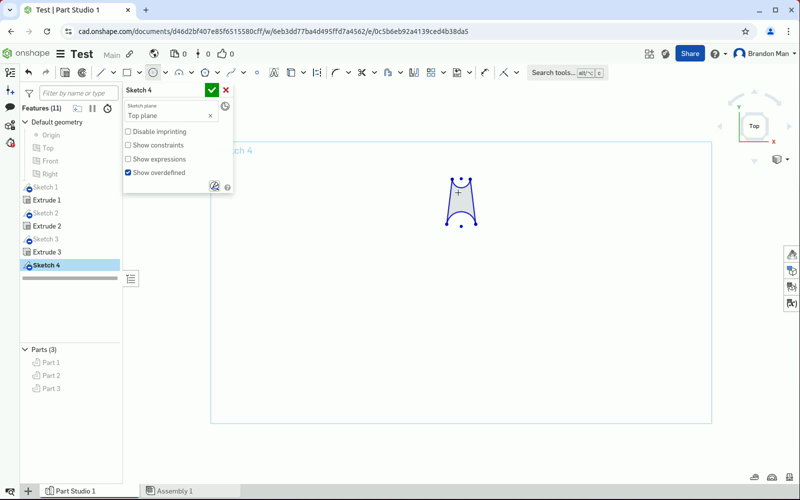
click(458, 192)
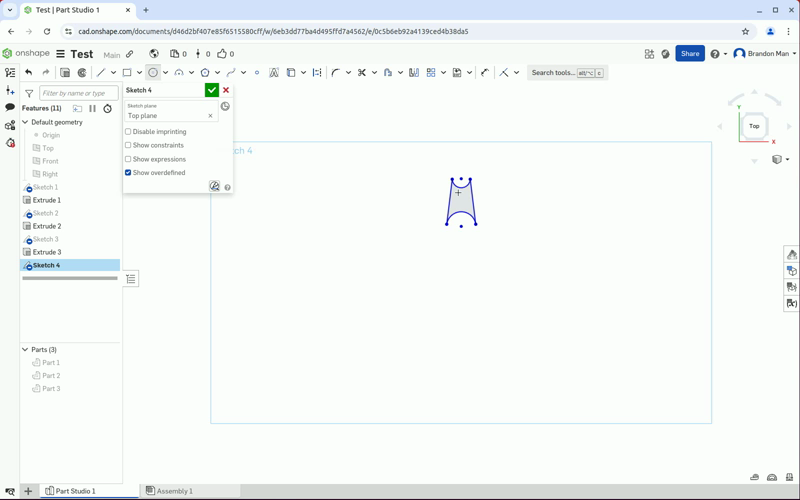
key_up(shift)
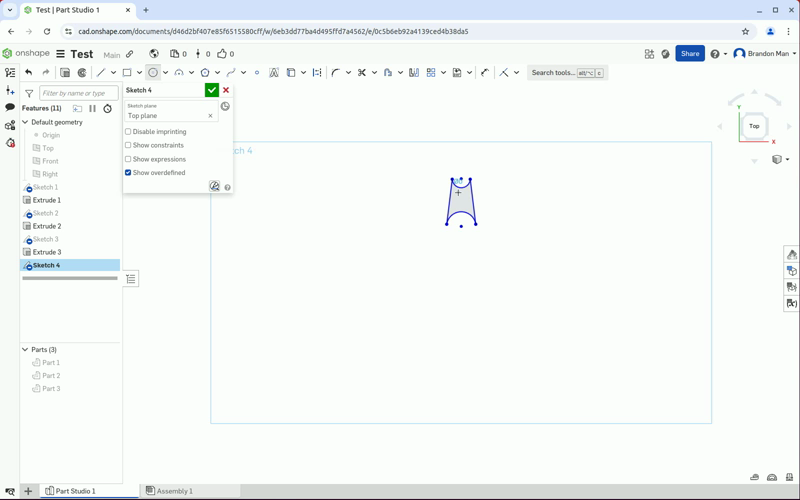
mouse_move(459, 192)
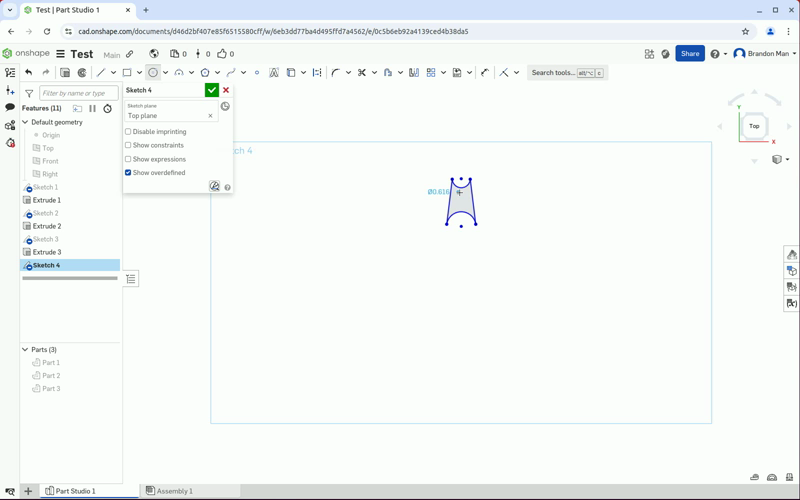
scroll(6)
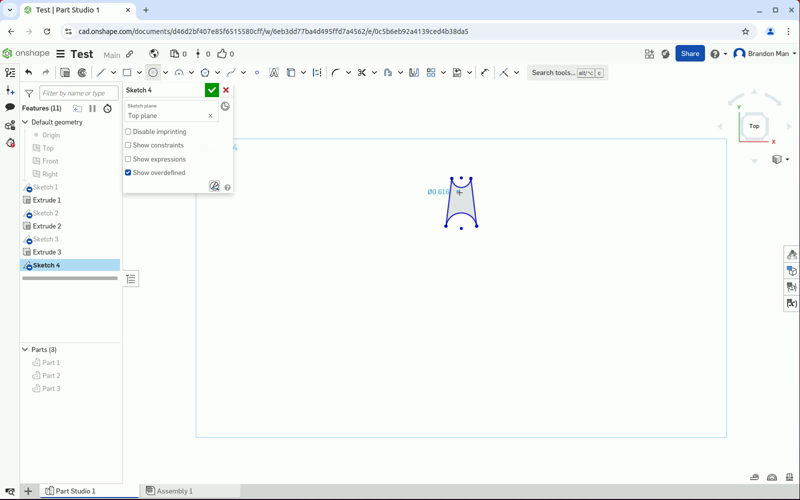
scroll(6)
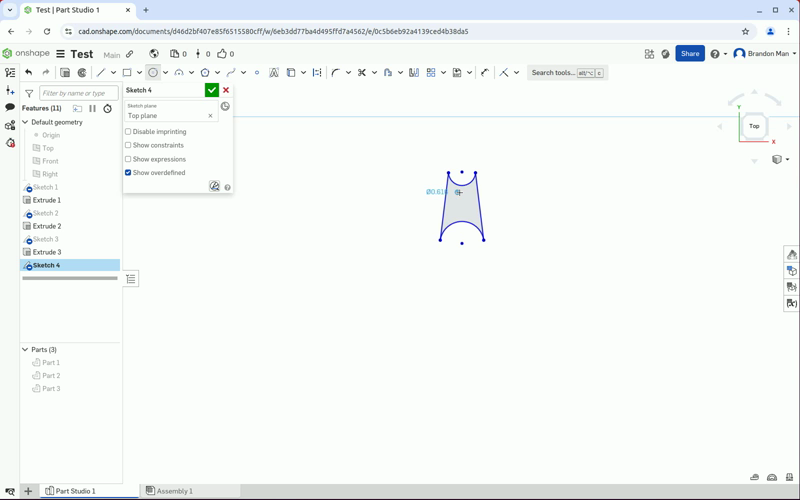
scroll(6)
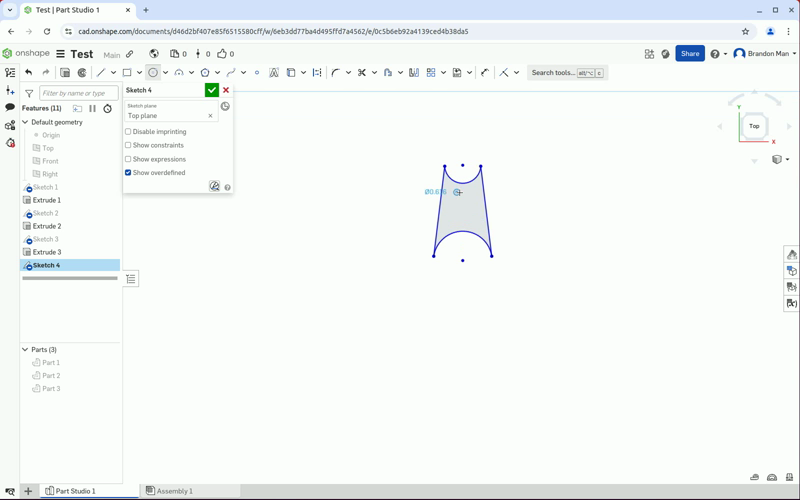
scroll(6)
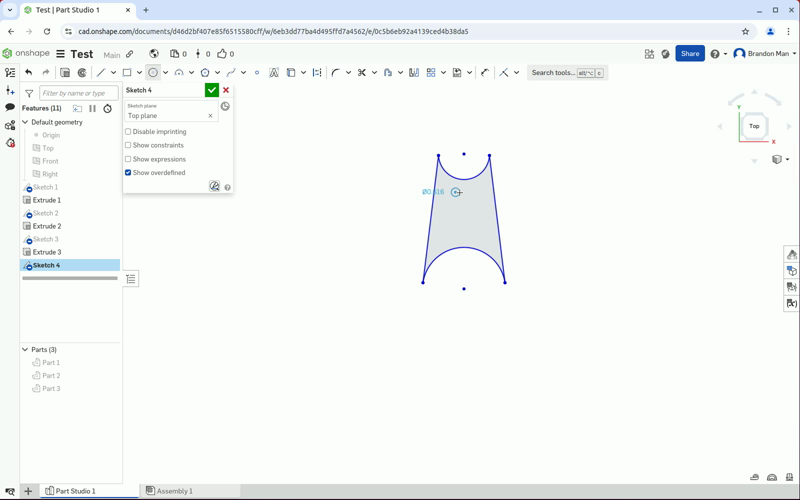
scroll(6)
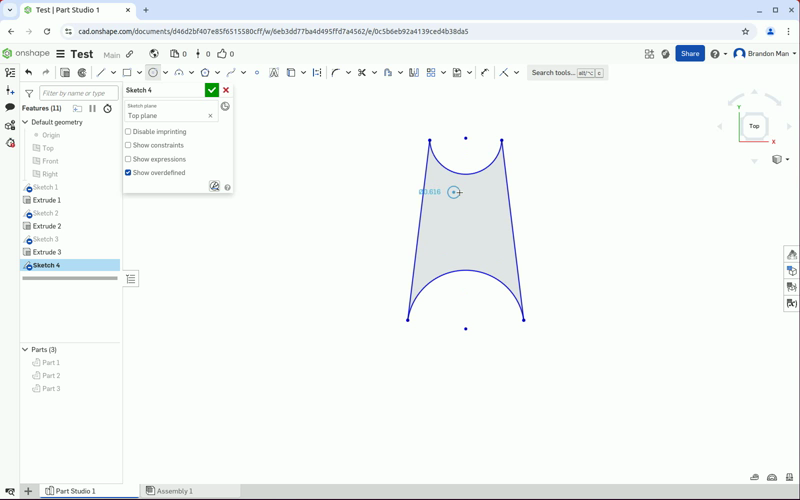
scroll(6)
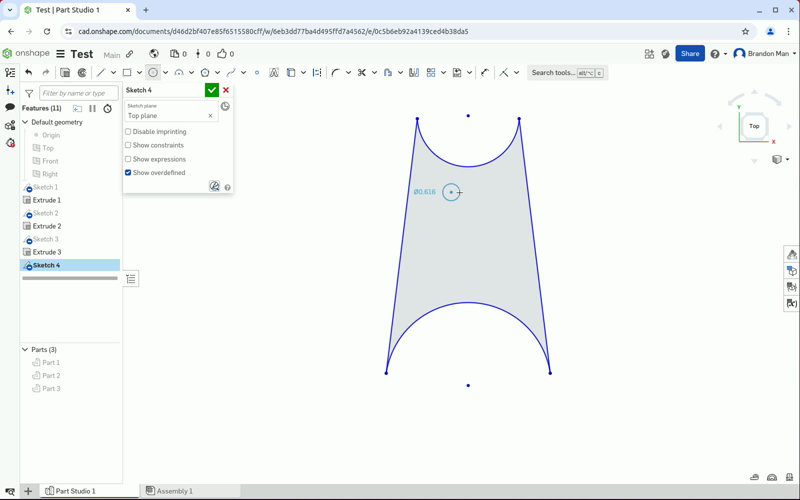
scroll(6)
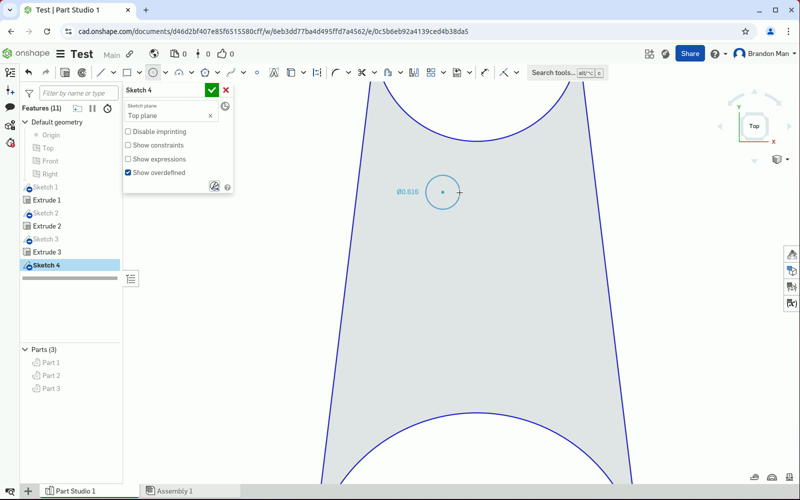
click(459, 192)
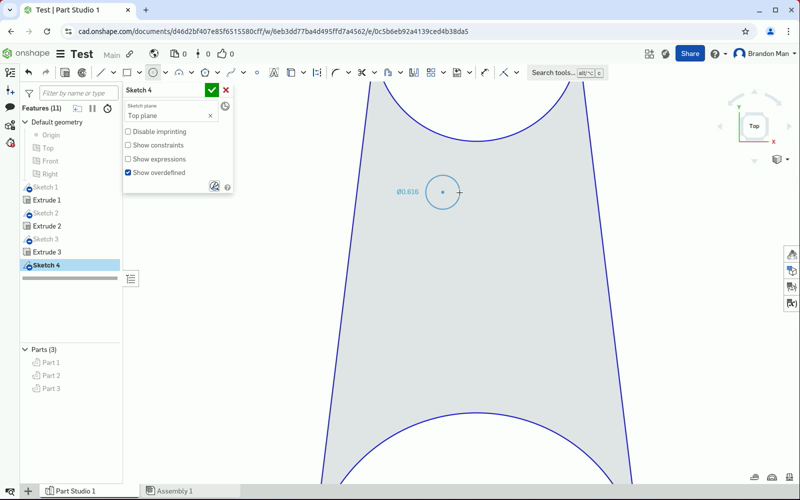
scroll(-6)
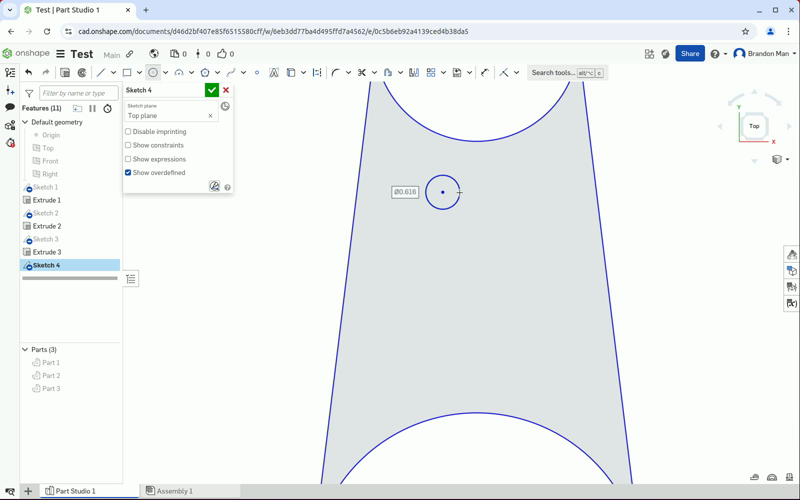
scroll(-6)
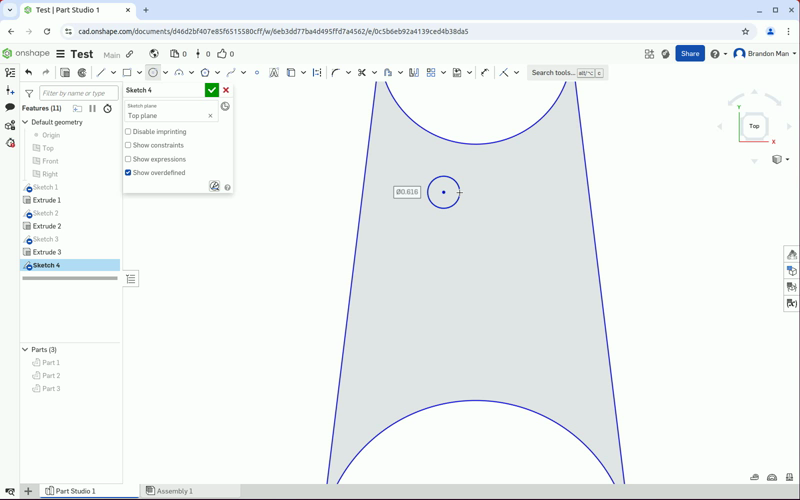
scroll(-6)
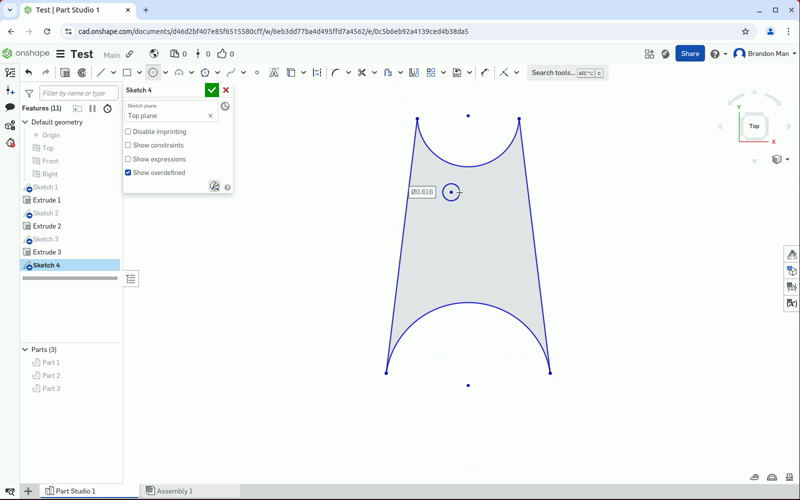
scroll(-6)
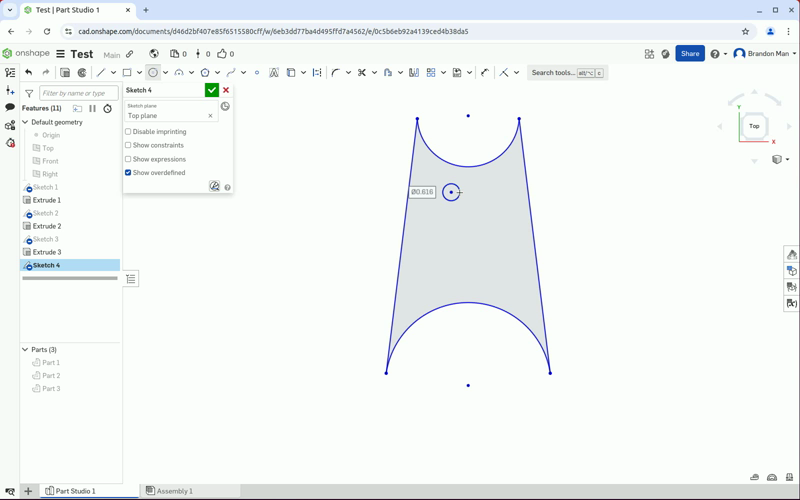
scroll(-6)
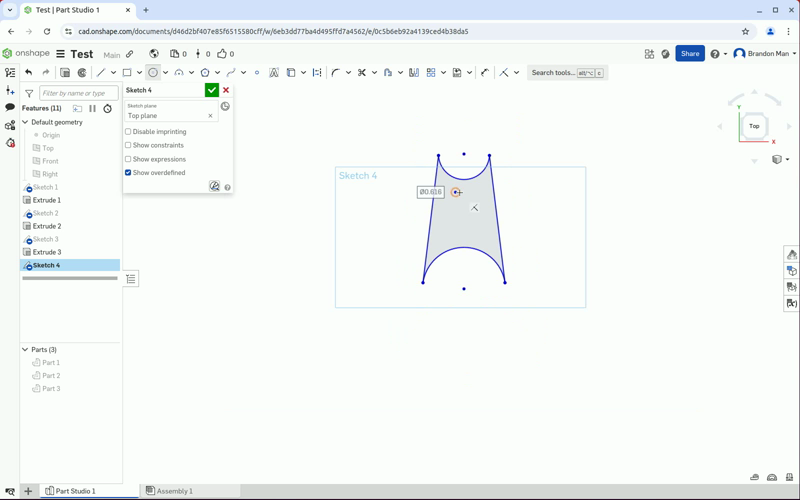
scroll(-6)
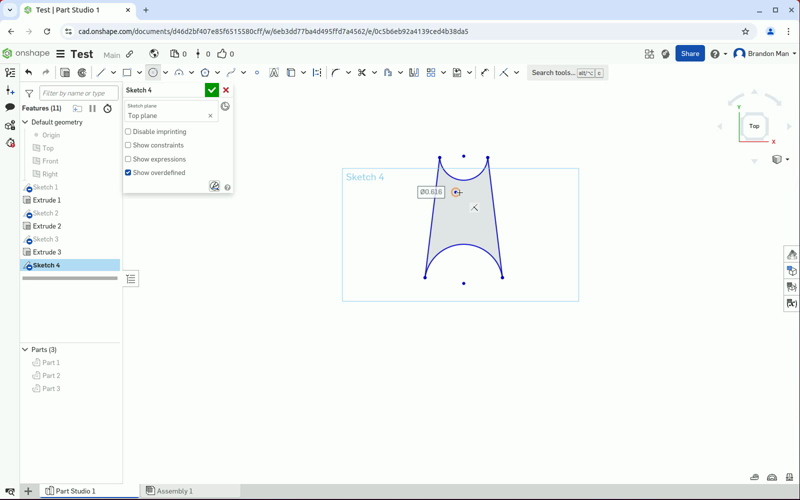
scroll(-6)
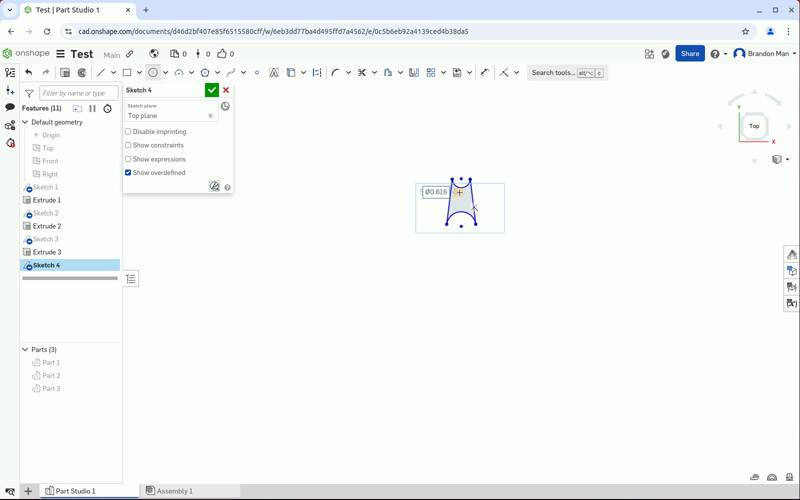
key(esc)
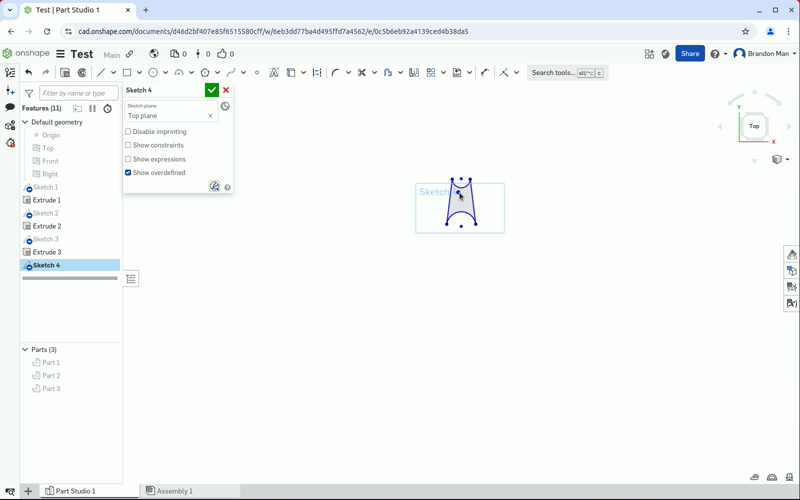
mouse_move(465, 190)
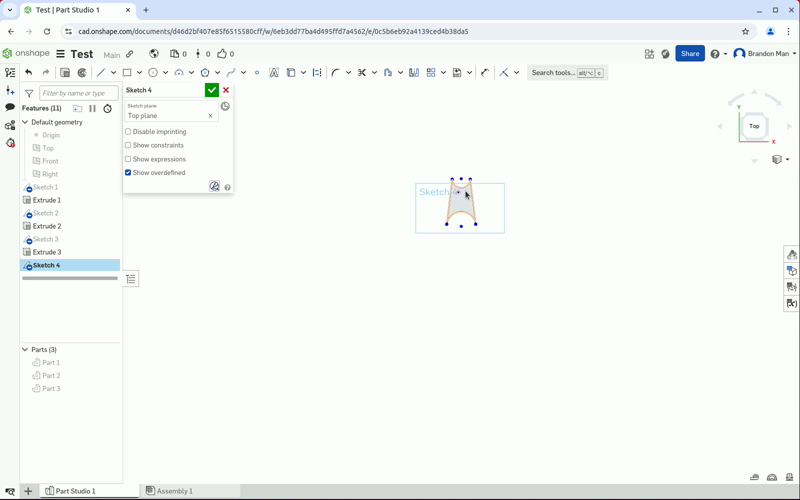
scroll(6)
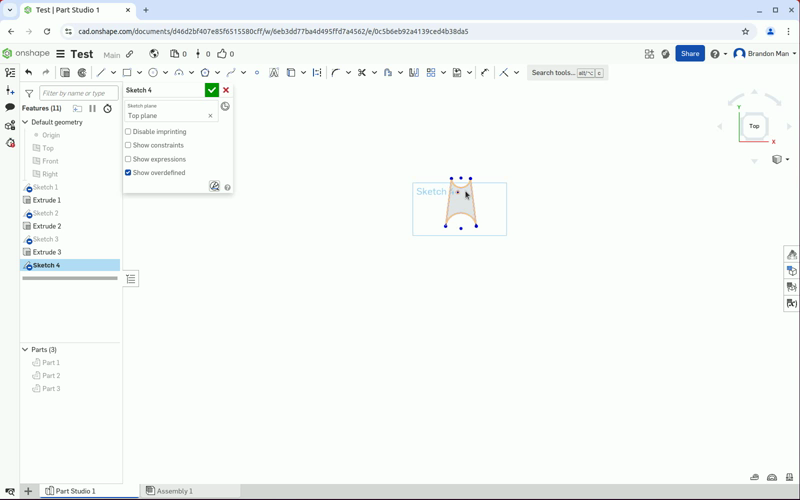
scroll(6)
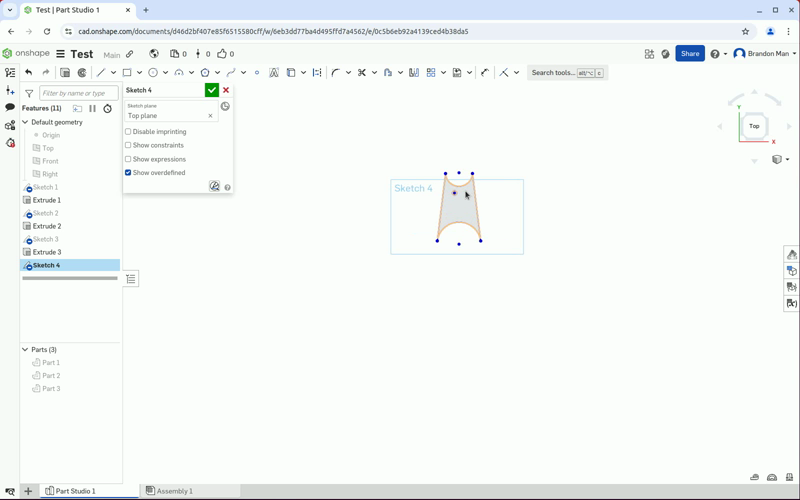
scroll(6)
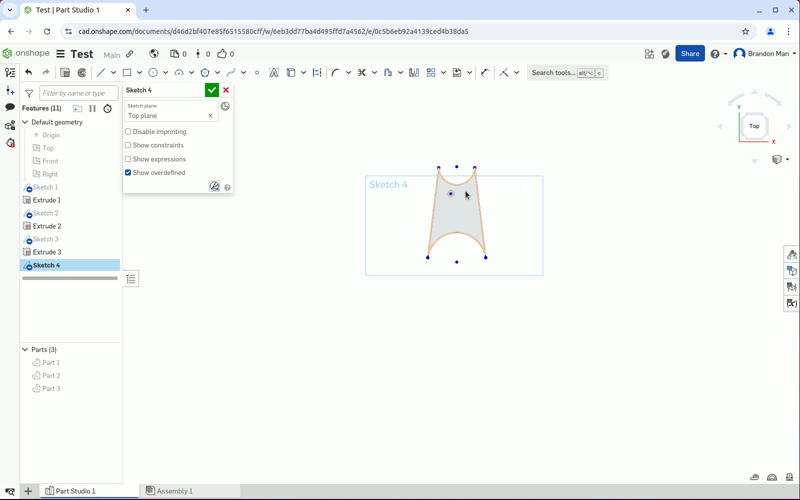
scroll(6)
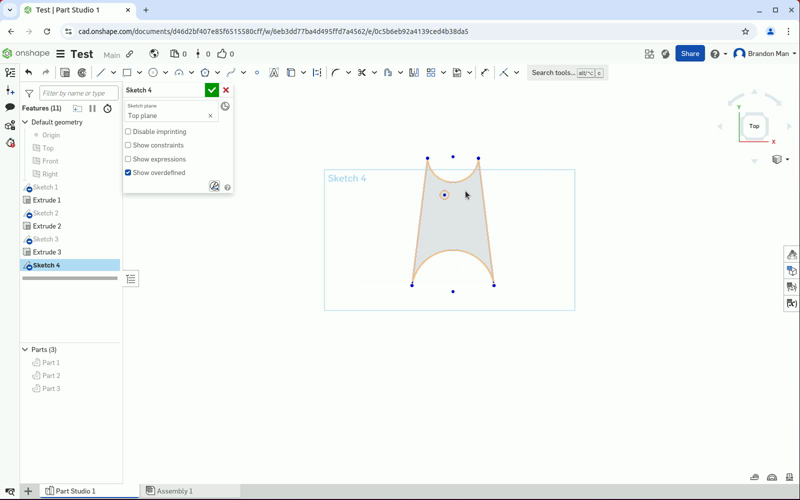
scroll(6)
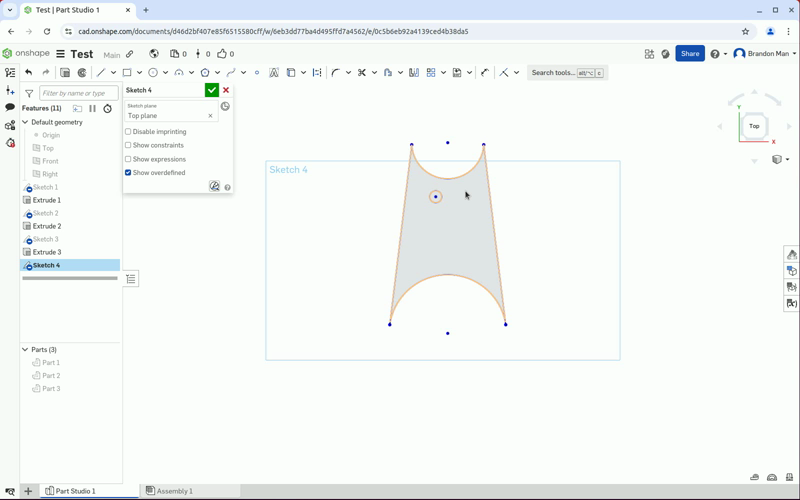
scroll(6)
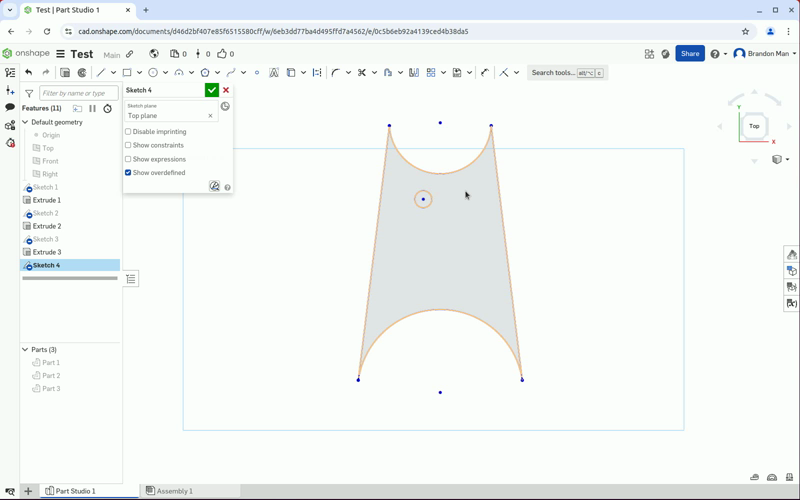
scroll(6)
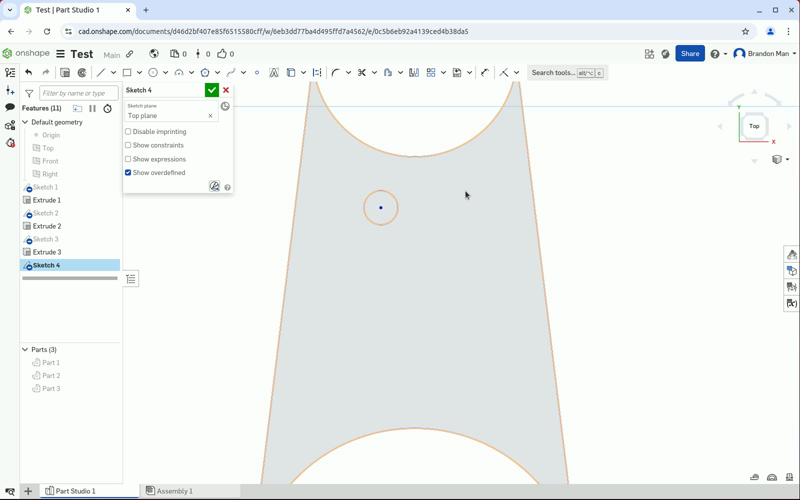
click(465, 190)
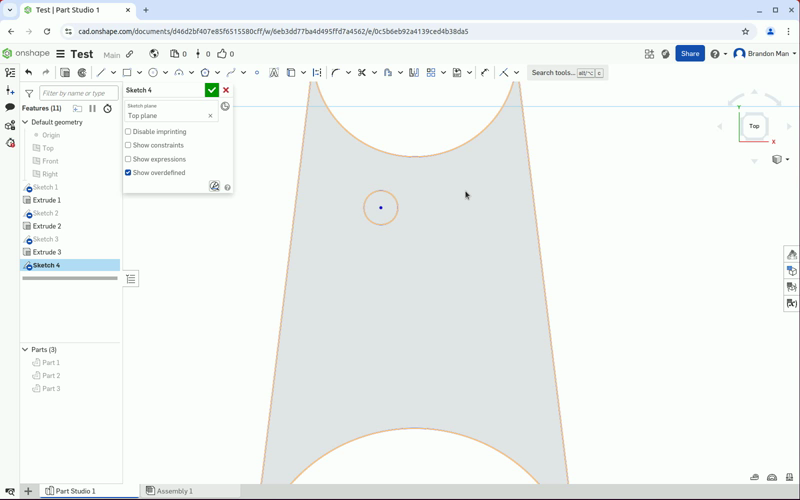
scroll(-6)
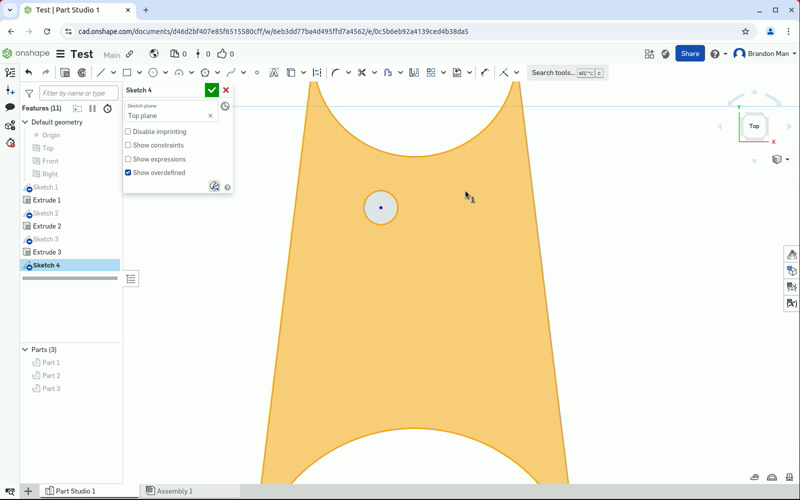
scroll(-6)
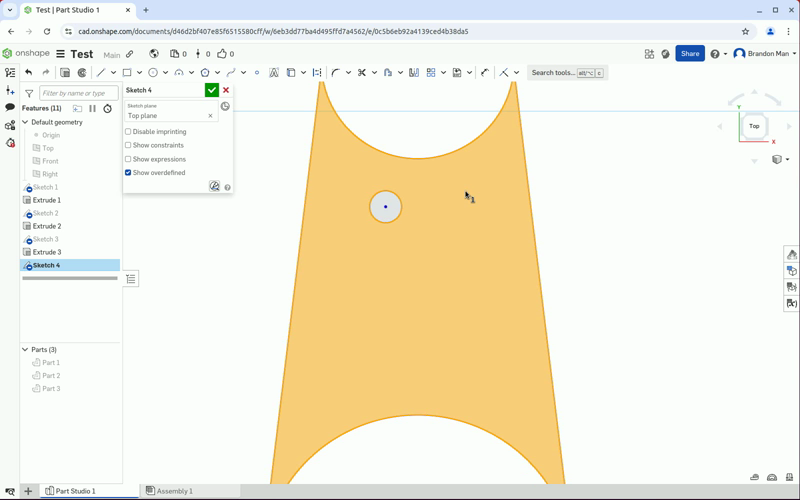
scroll(-6)
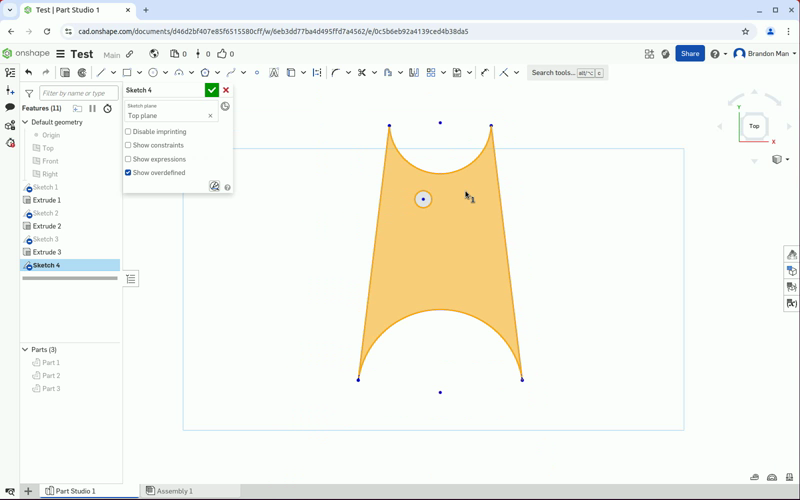
scroll(-6)
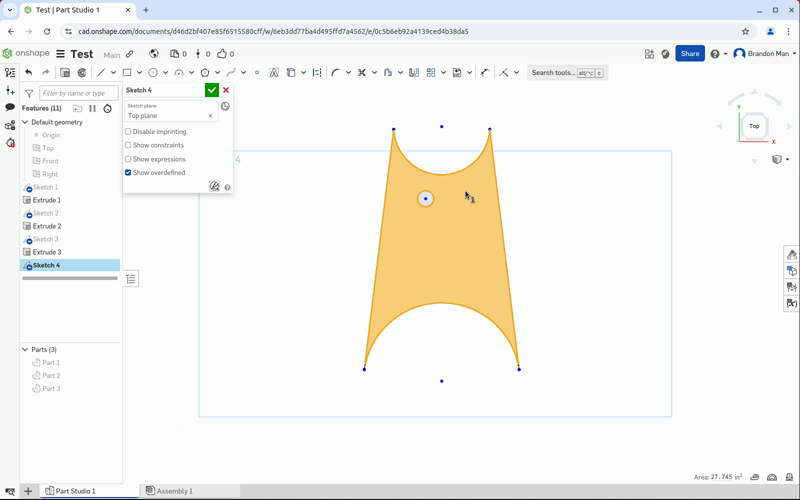
scroll(-6)
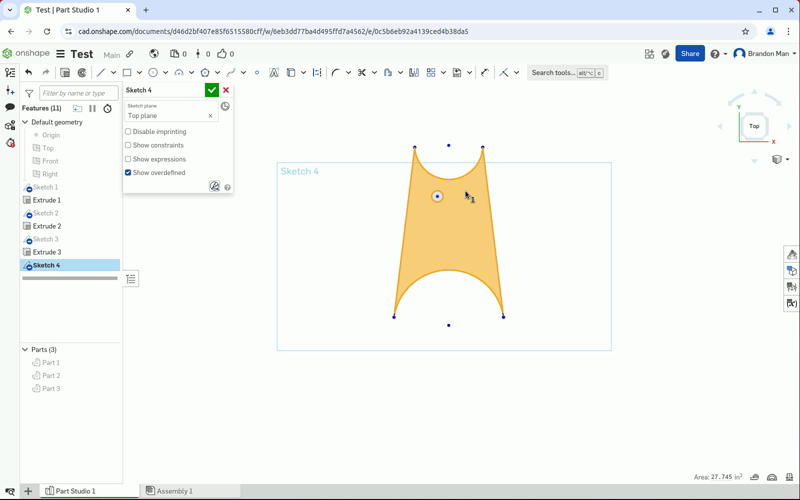
scroll(-6)
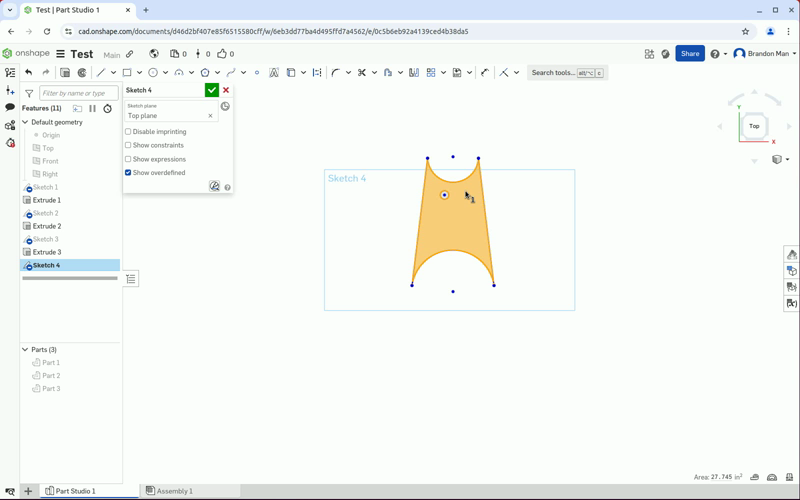
scroll(-6)
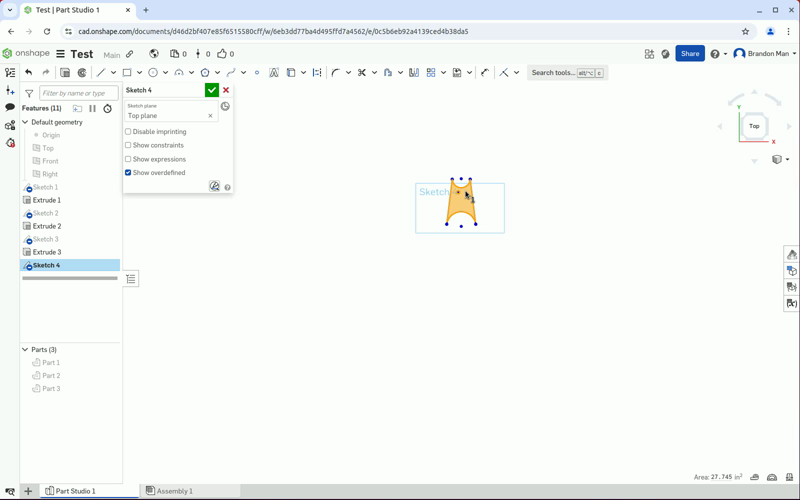
mouse_move(73, 352)
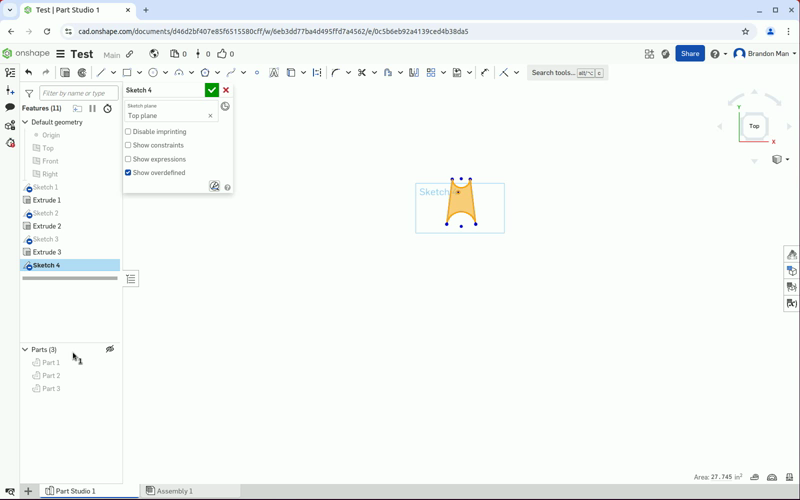
key(shift+y)
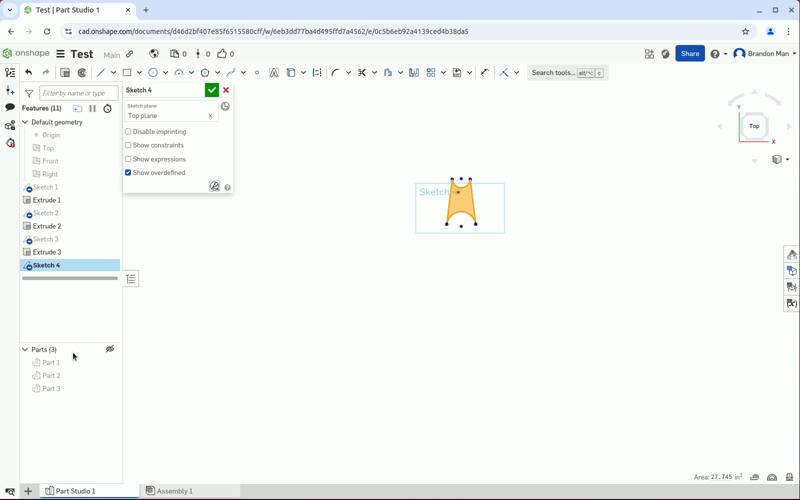
key(shift+e)
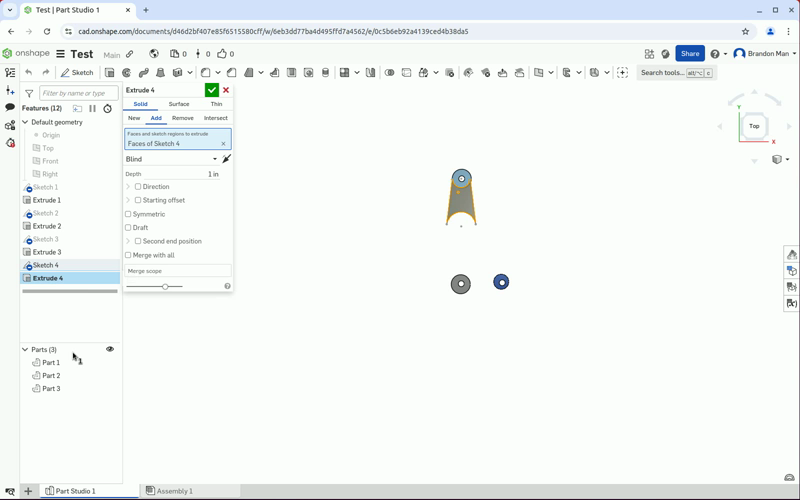
mouse_move(143, 106)
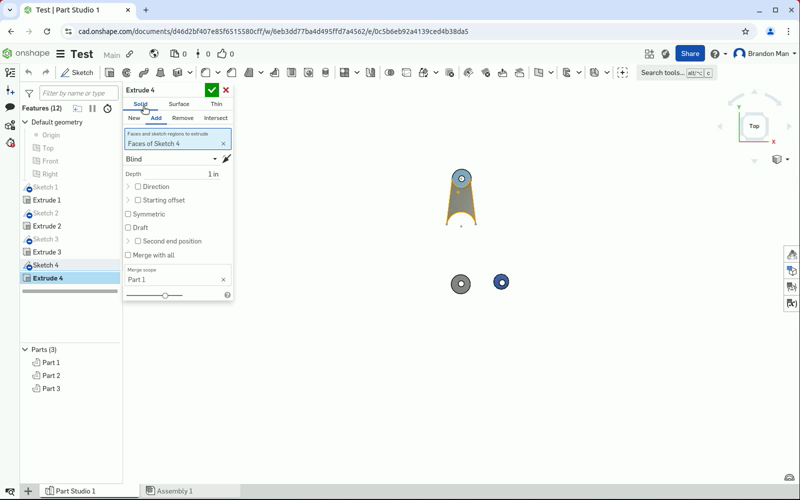
click(143, 106)
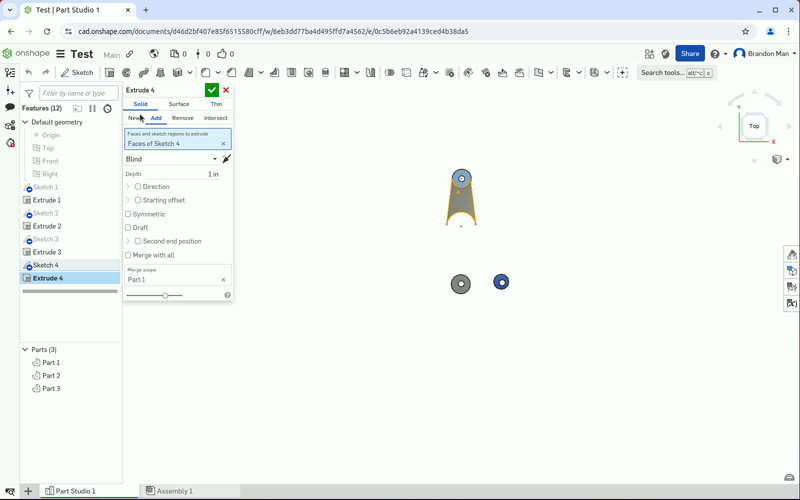
mouse_move(137, 120)
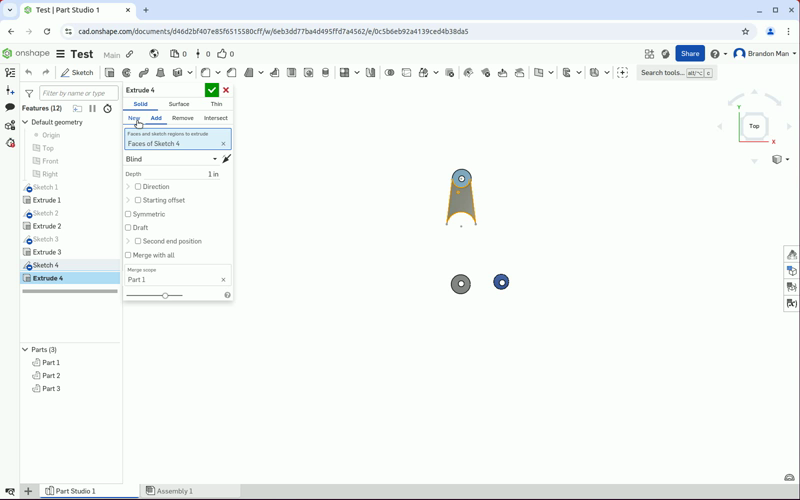
click(137, 120)
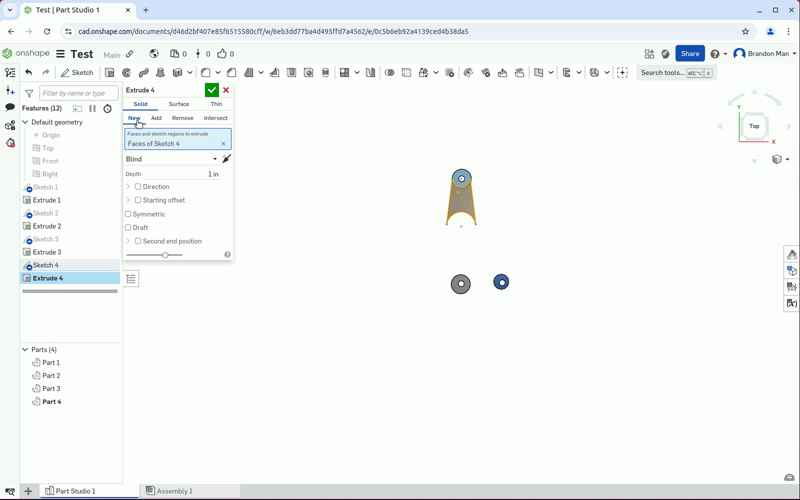
key(tab, 4)
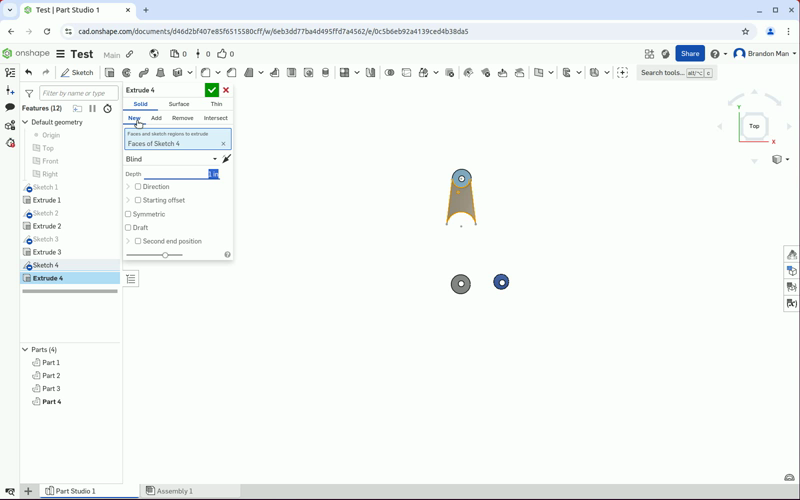
text(0.481)
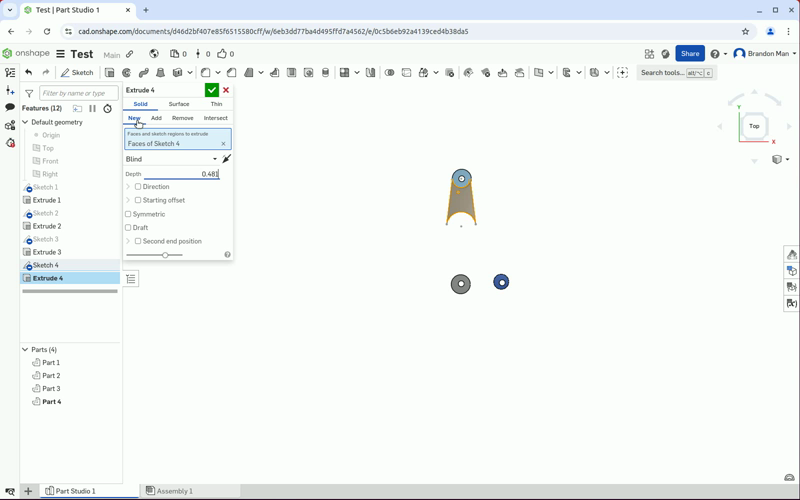
key(enter)
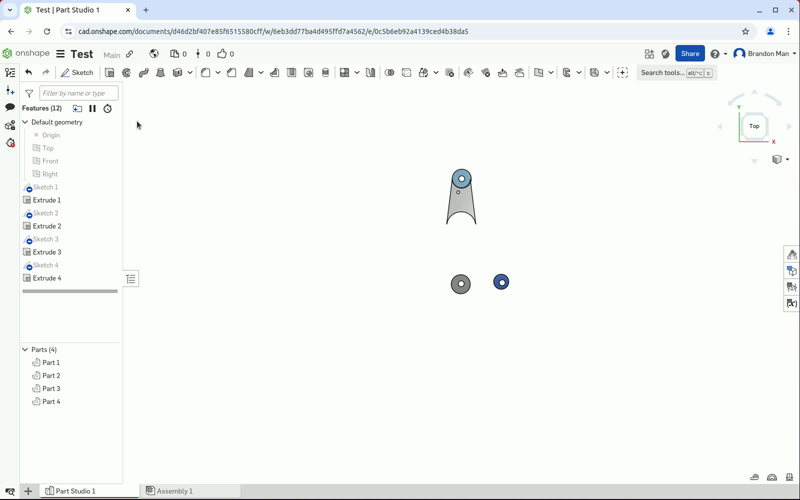
key(shift+h)
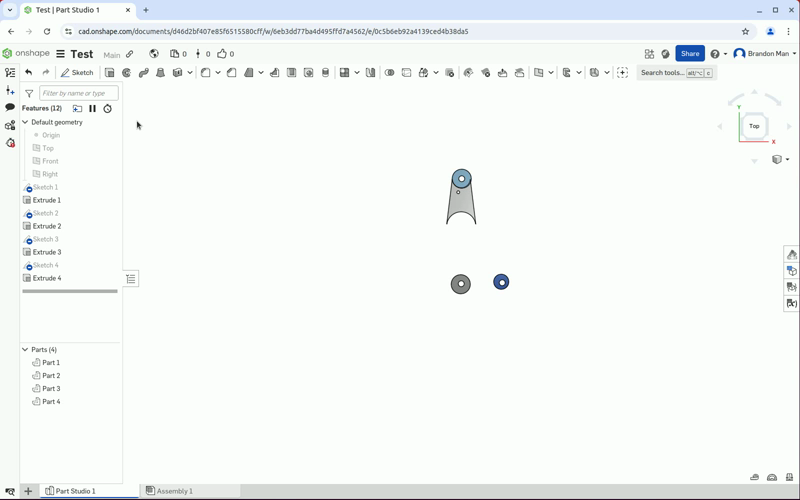
key(shift+h)
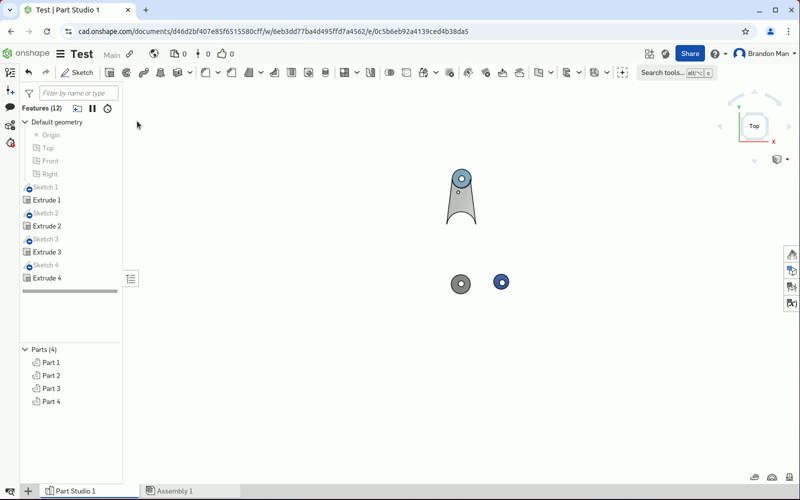
mouse_move(73, 189)
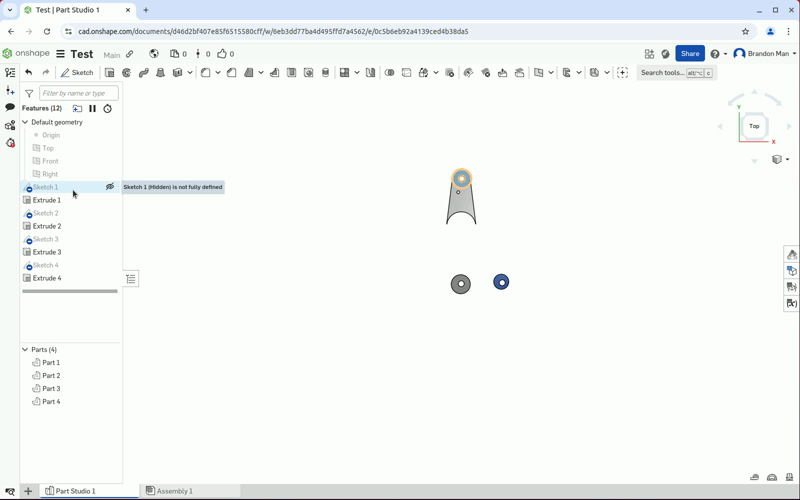
click(73, 189)
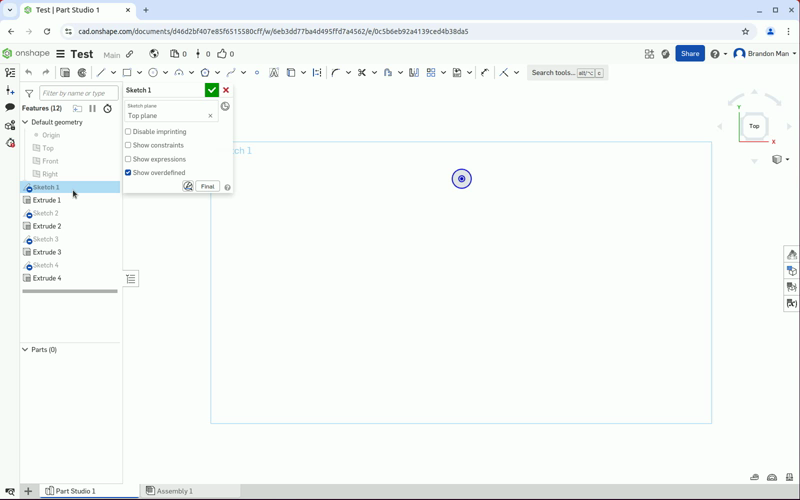
mouse_move(229, 92)
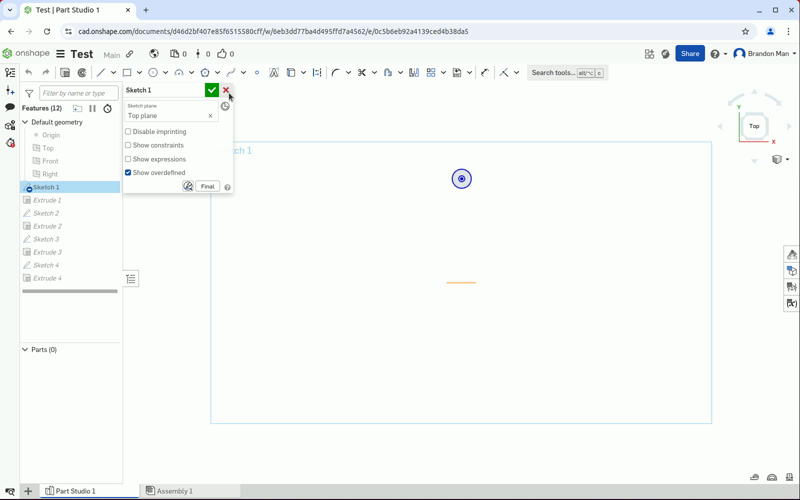
click(229, 92)
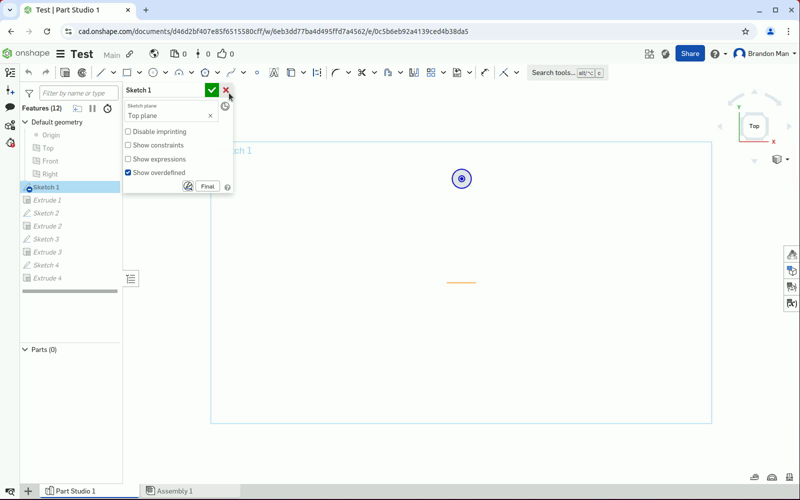
key(shift+s)
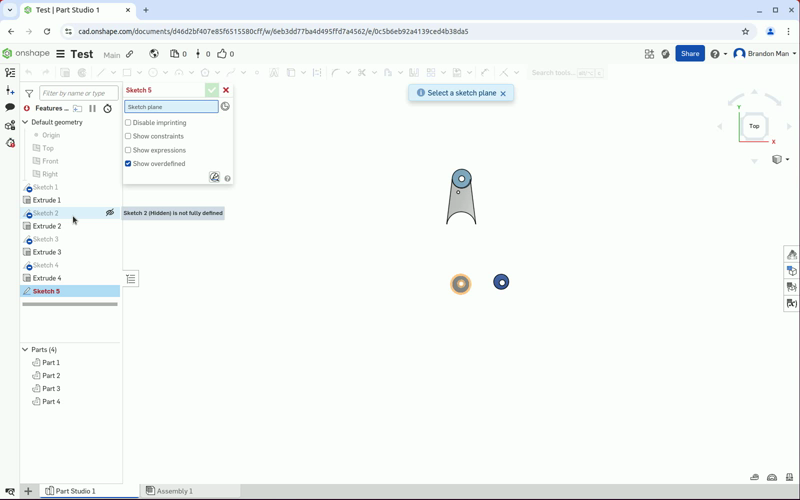
scroll(3)
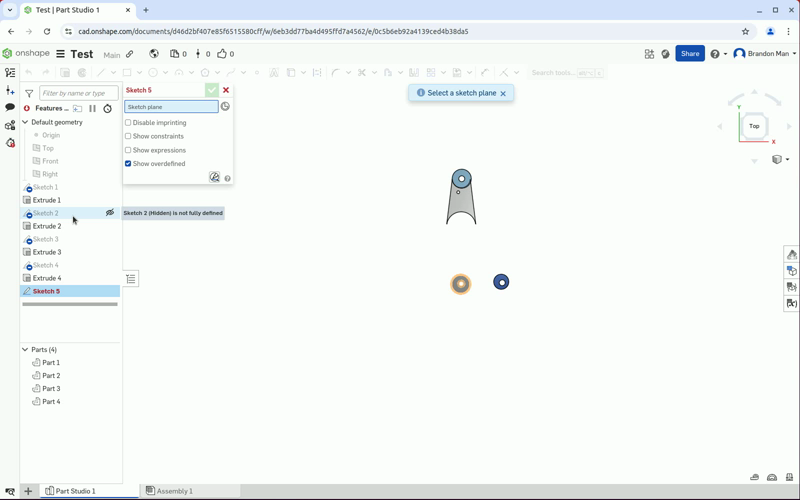
mouse_move(73, 150)
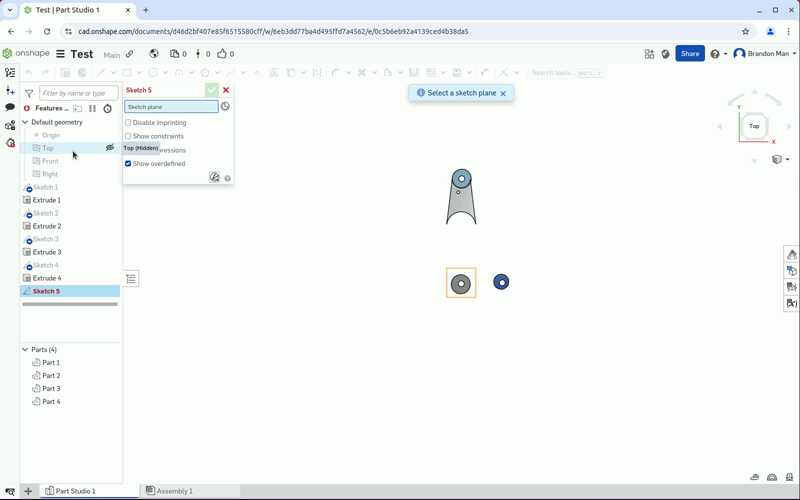
click(73, 150)
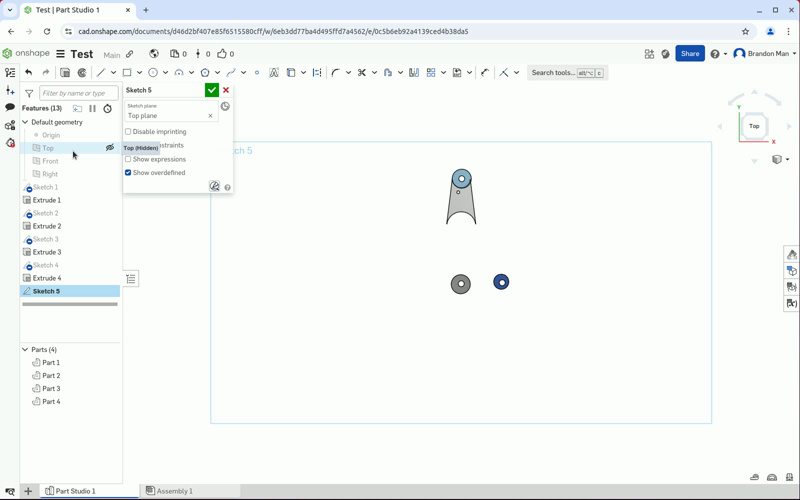
mouse_move(73, 352)
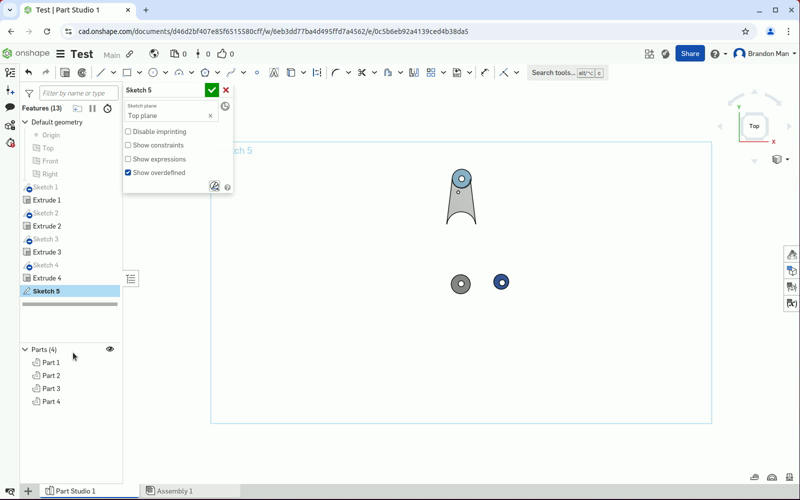
key(y)
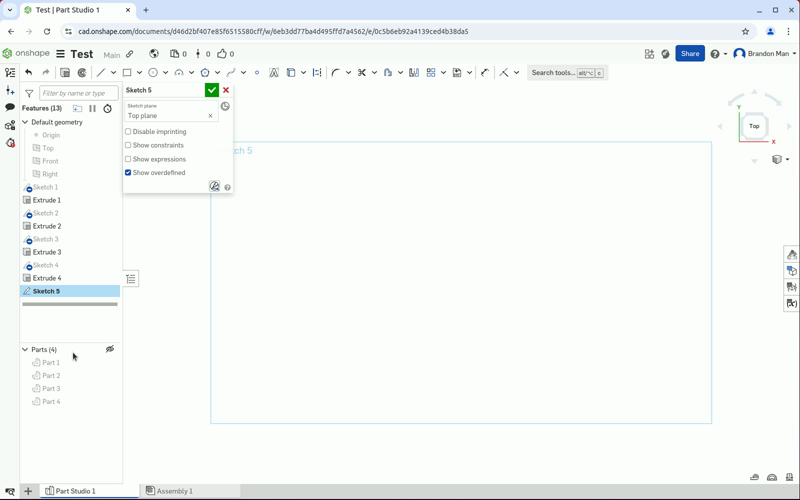
key(l)
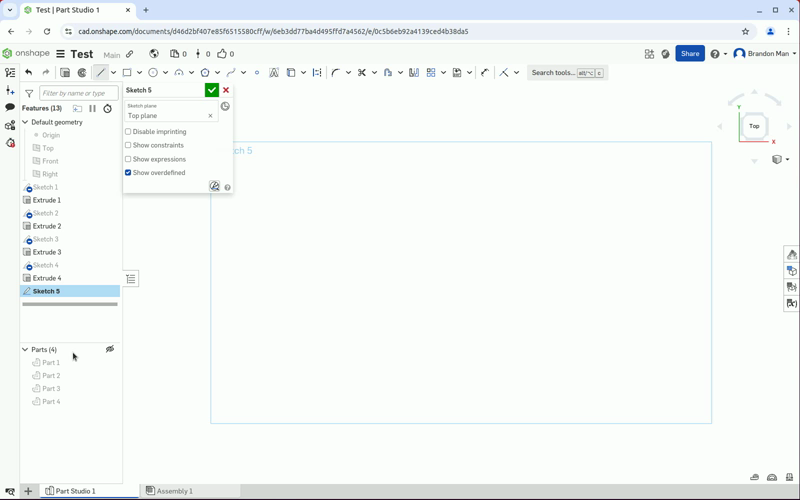
key_down(shift)
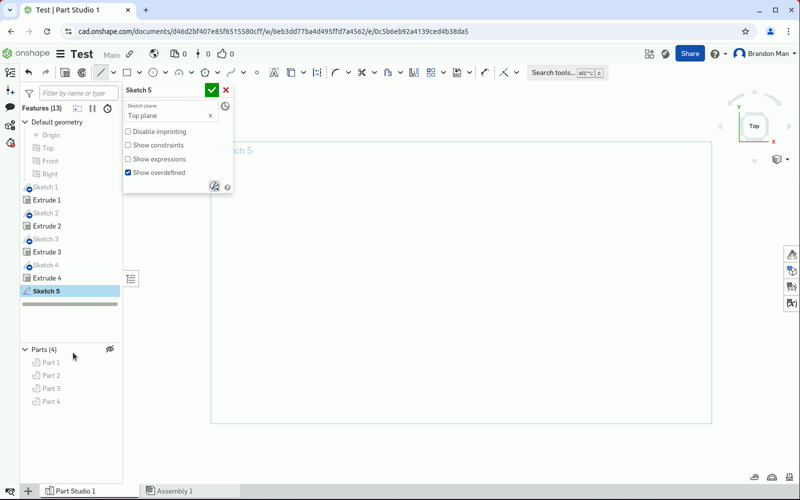
mouse_move(446, 227)
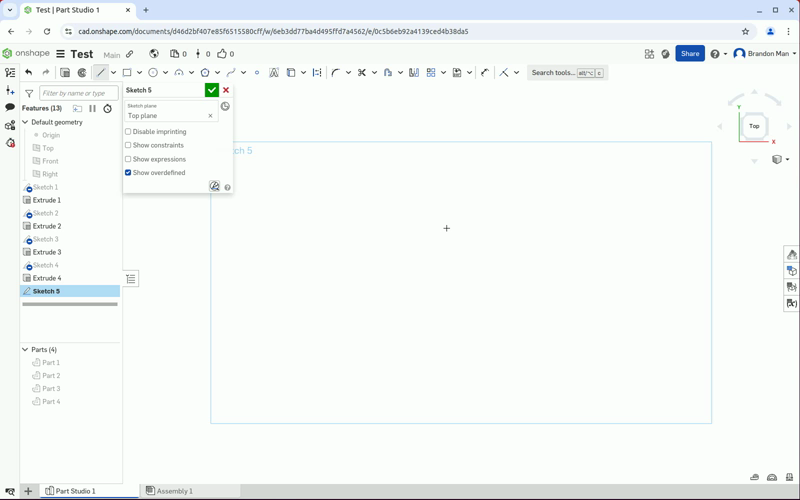
click(446, 227)
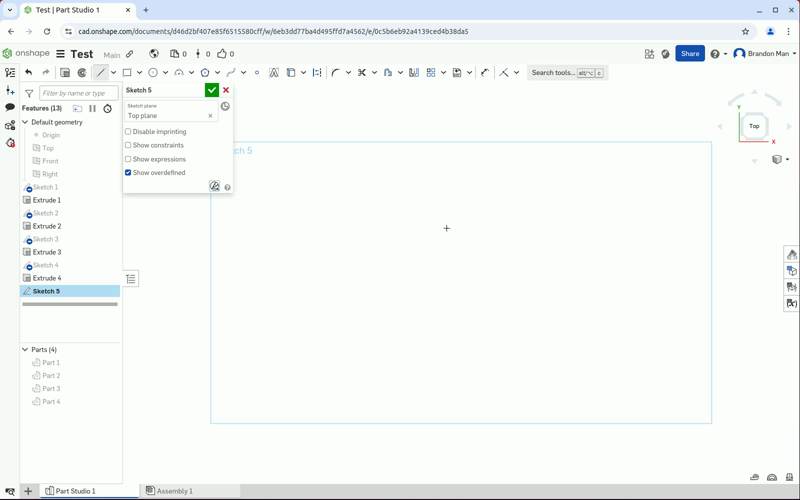
key_up(shift)
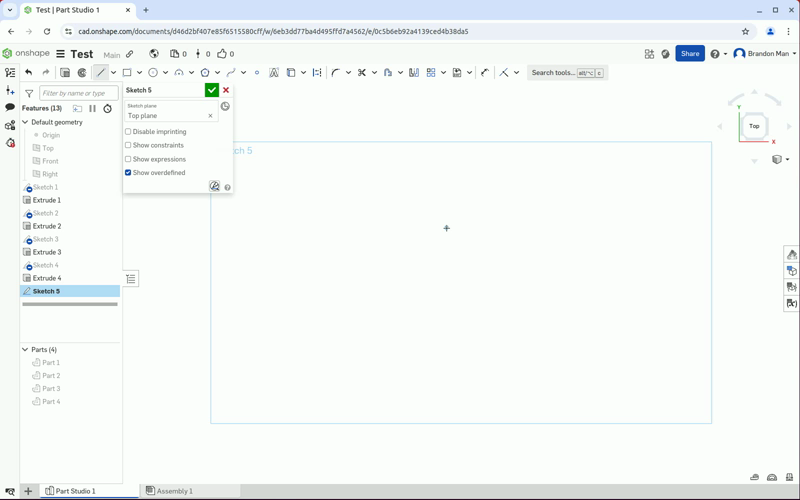
key_down(shift)
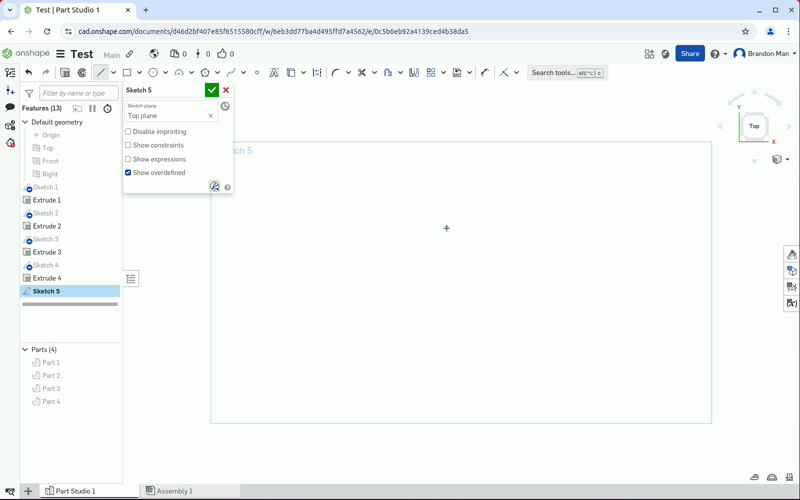
mouse_move(476, 227)
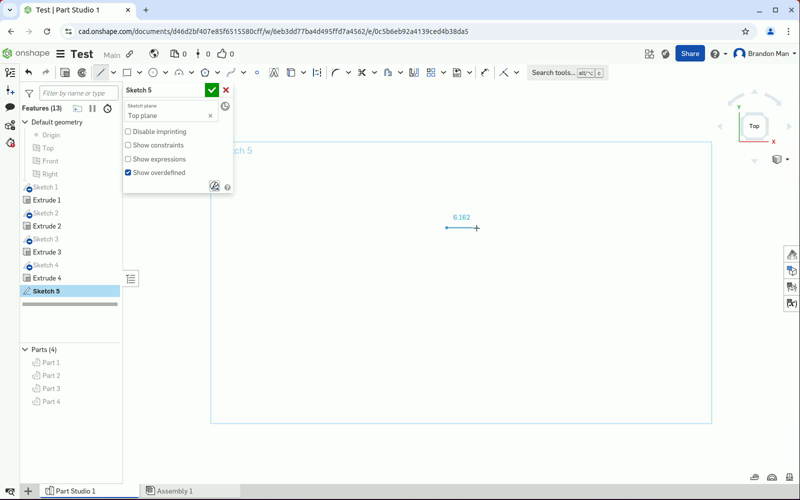
mouse_move(452, 283)
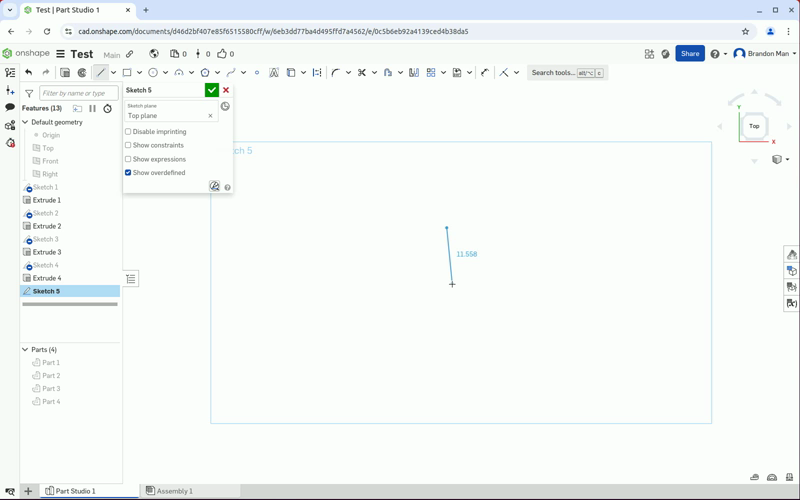
click(452, 283)
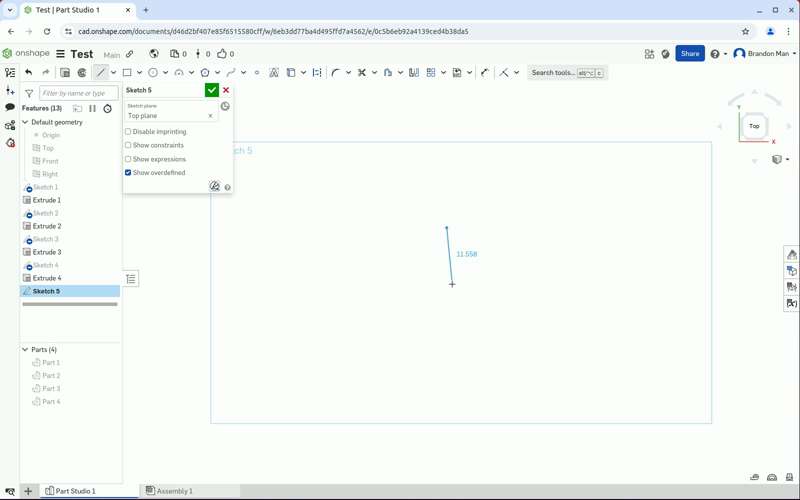
key_up(shift)
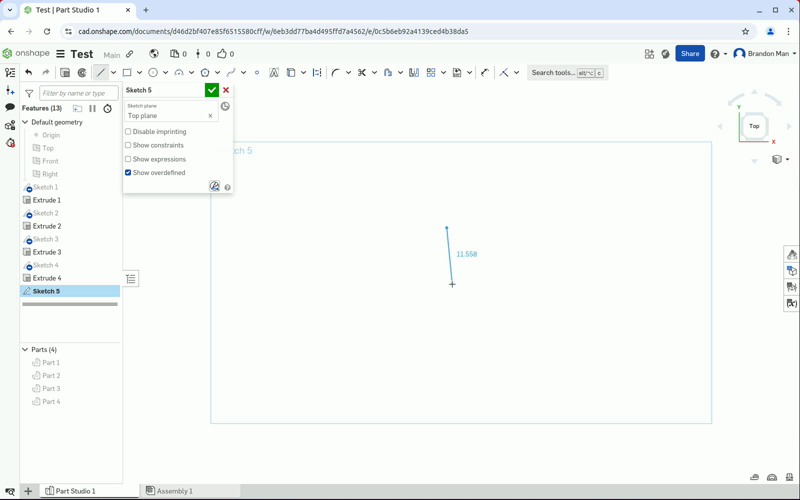
key(esc)
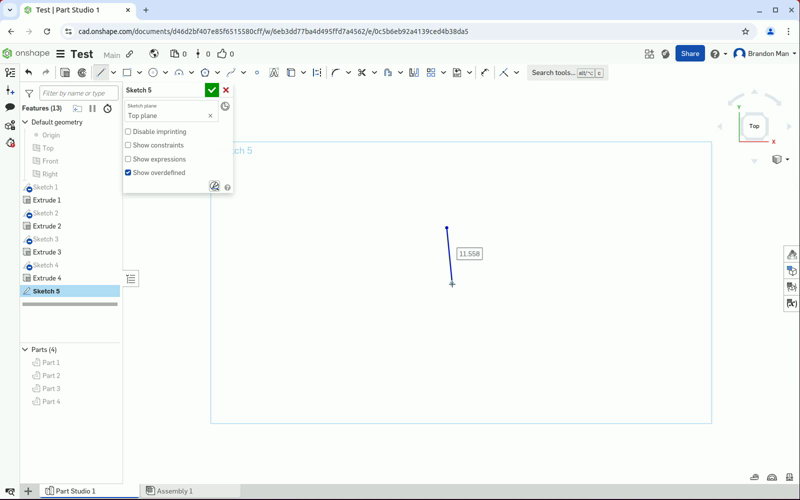
key(a)
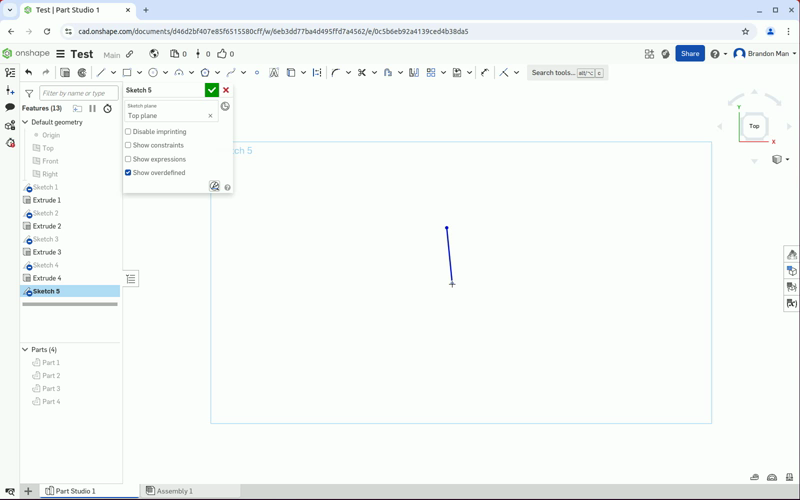
mouse_move(452, 283)
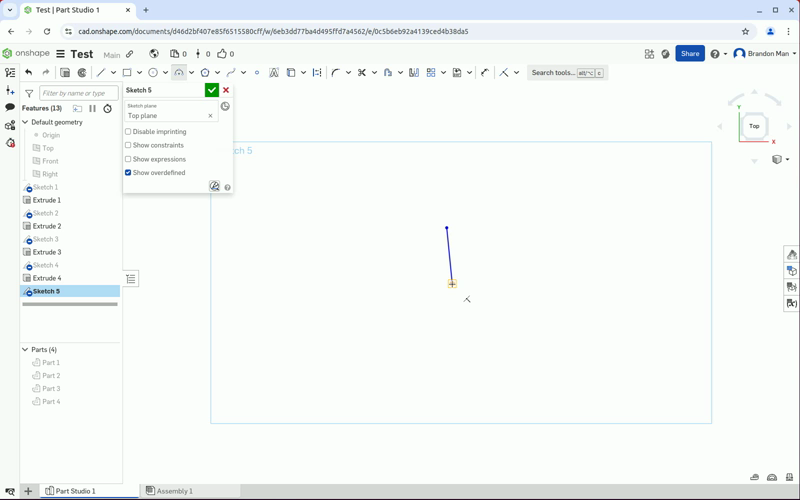
click(452, 283)
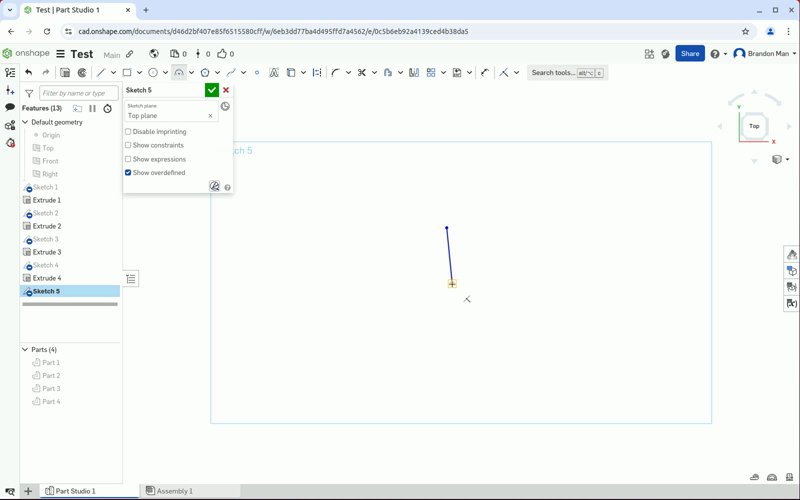
key_down(shift)
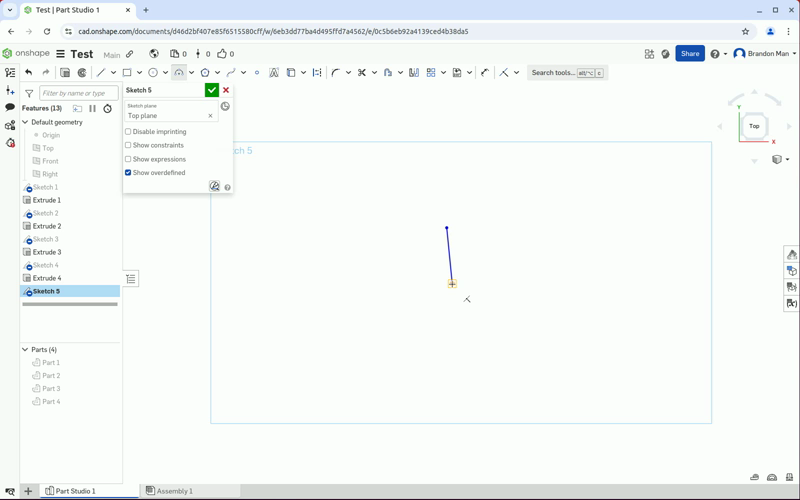
mouse_move(461, 292)
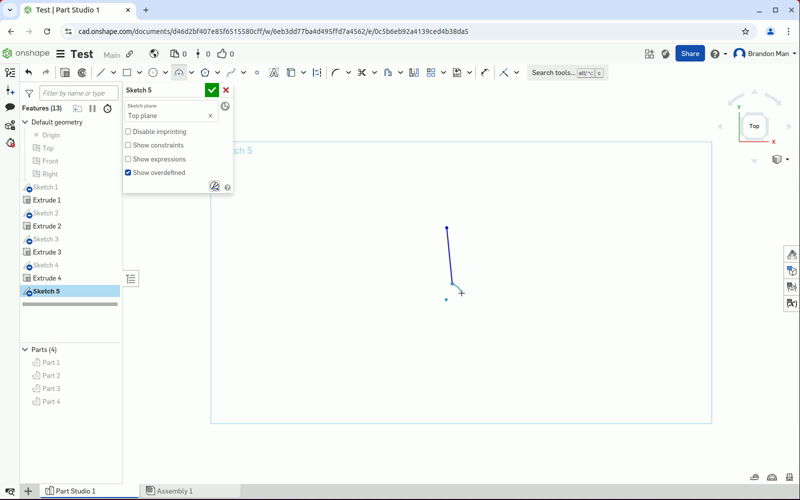
click(461, 292)
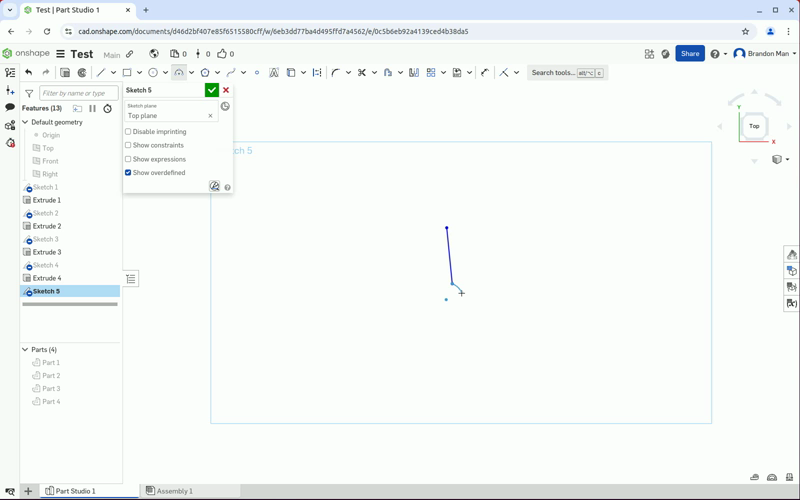
mouse_move(466, 277)
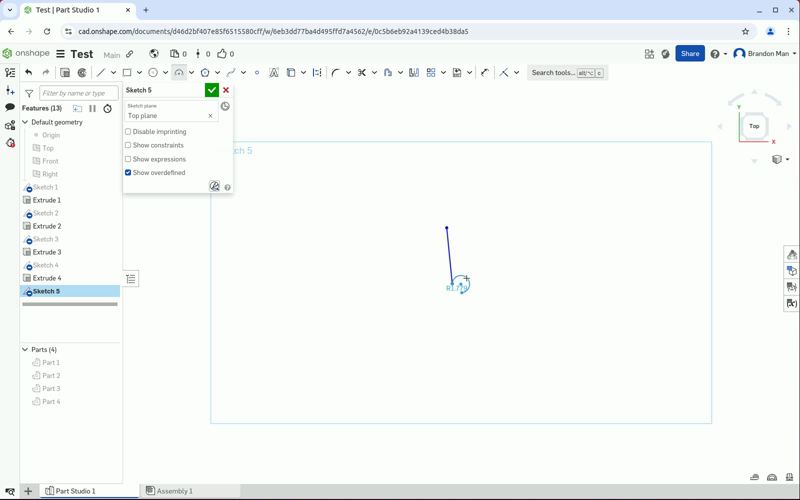
click(466, 277)
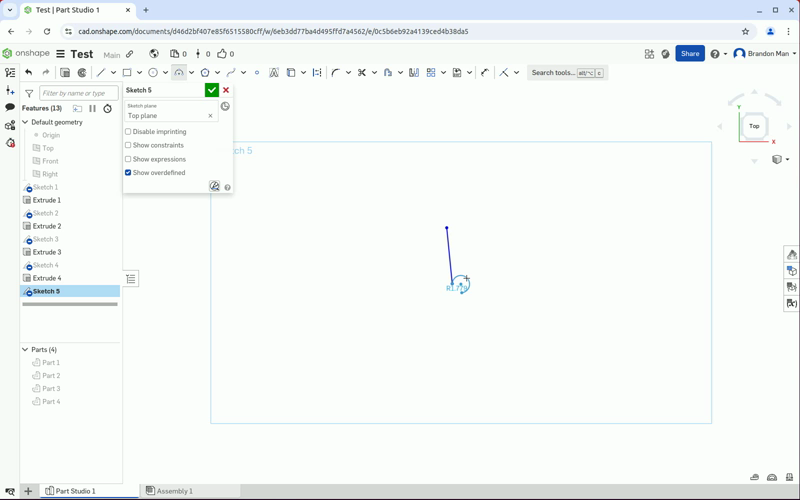
key_up(shift)
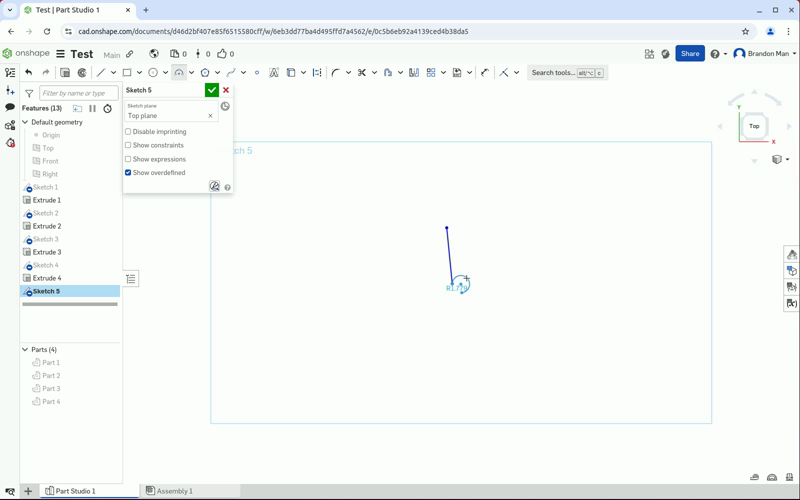
key(esc)
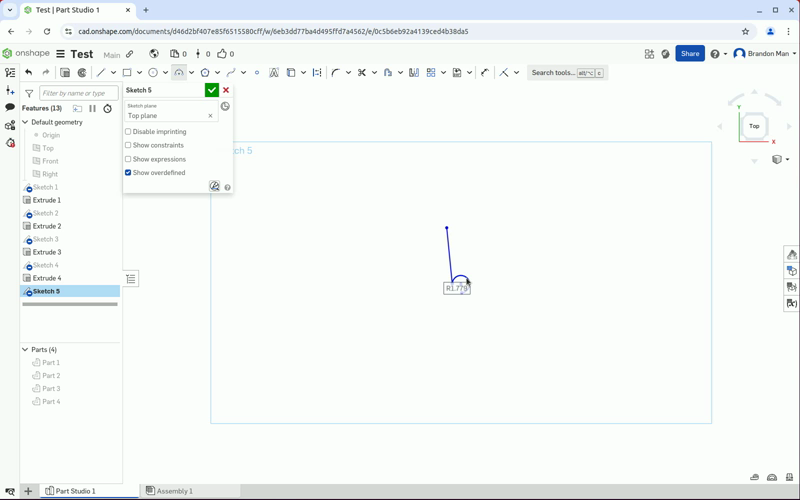
key(l)
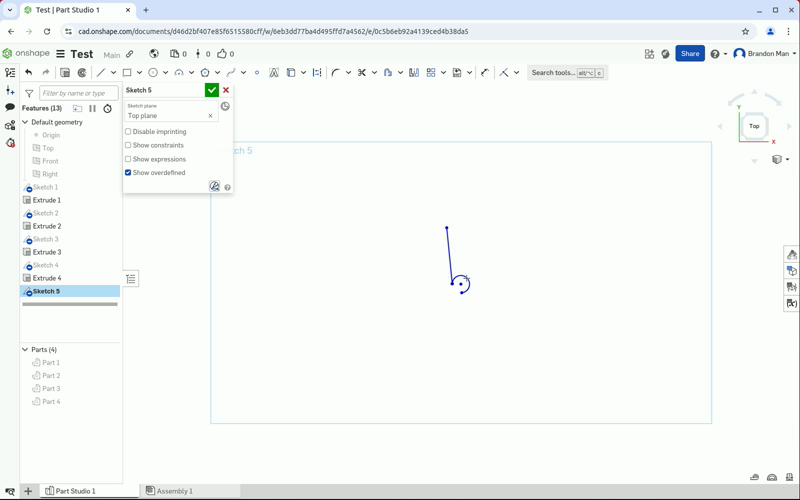
mouse_move(461, 292)
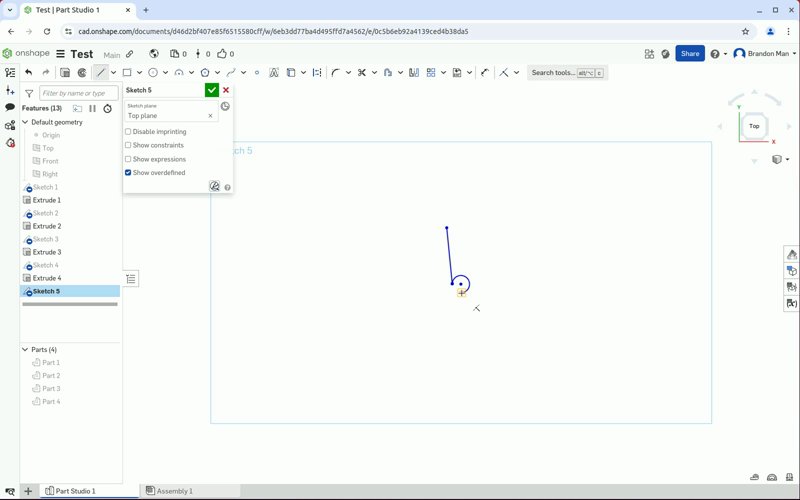
click(461, 292)
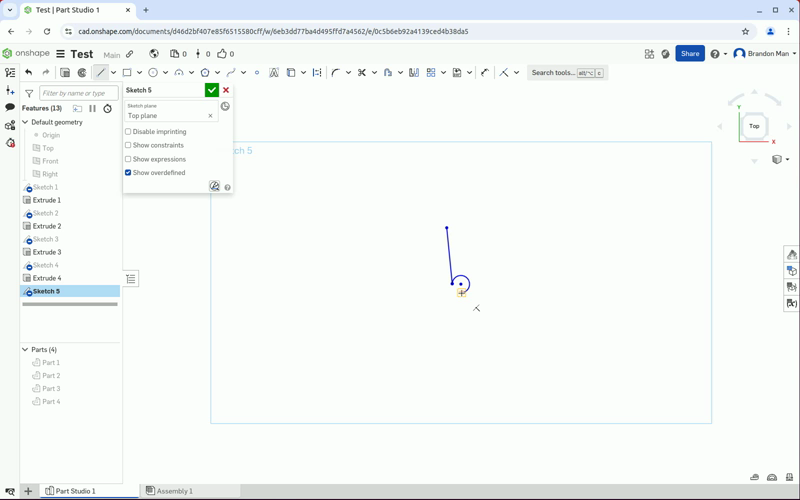
key_down(shift)
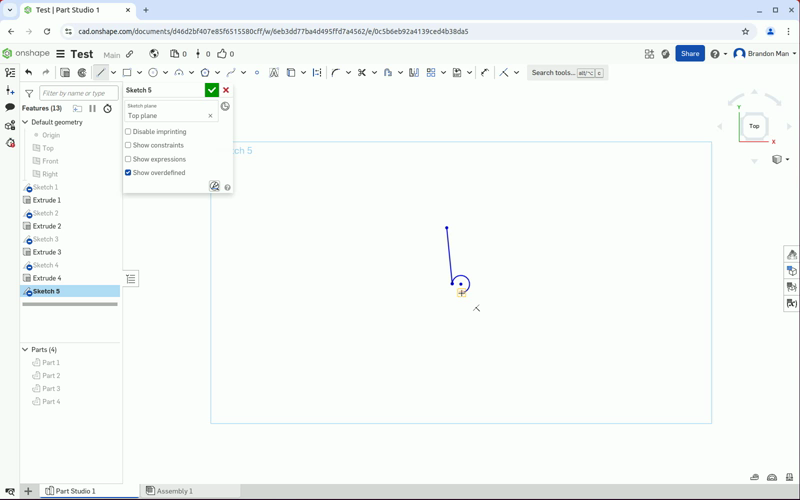
mouse_move(491, 292)
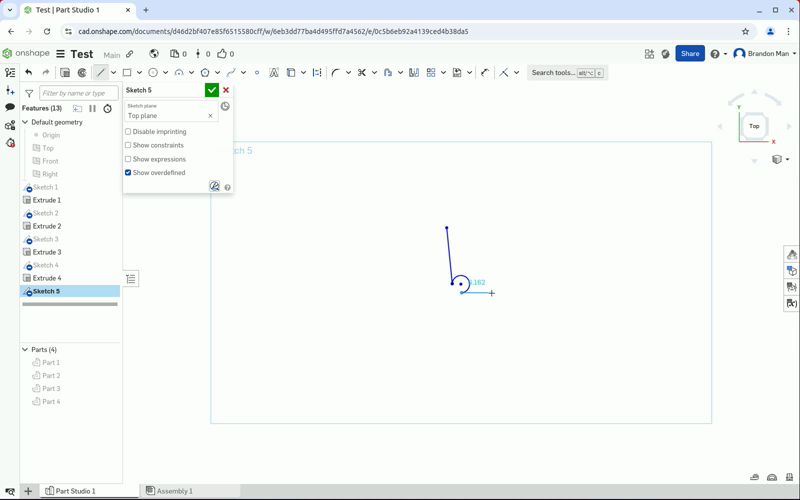
mouse_move(502, 290)
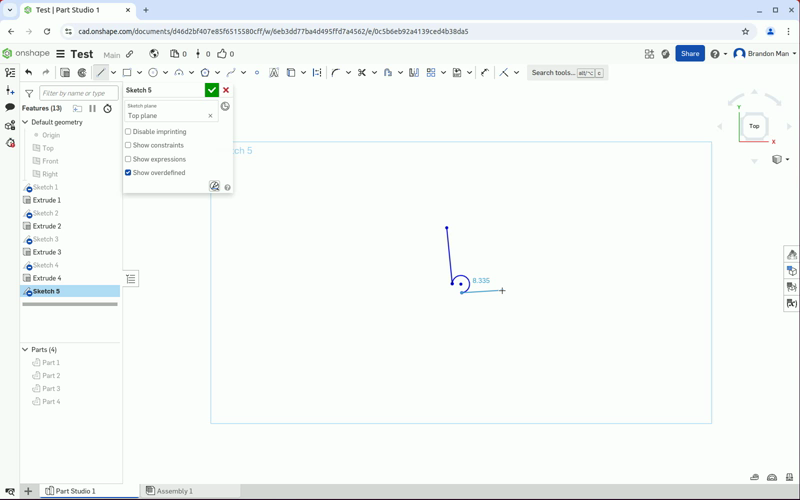
click(502, 290)
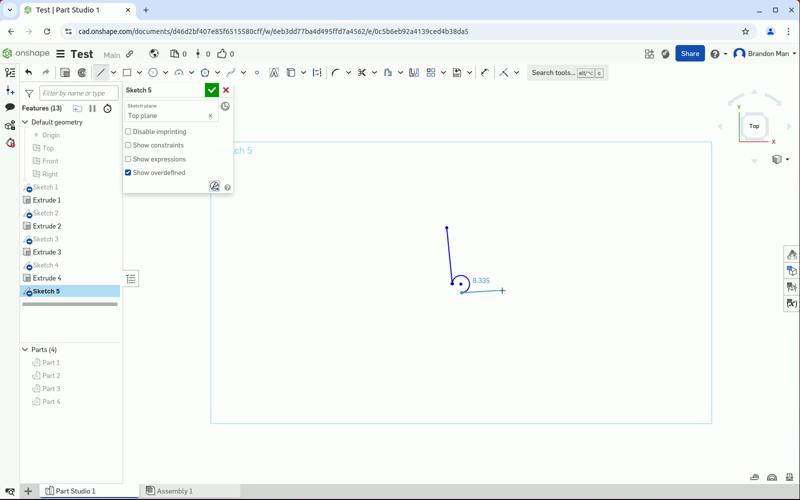
key_up(shift)
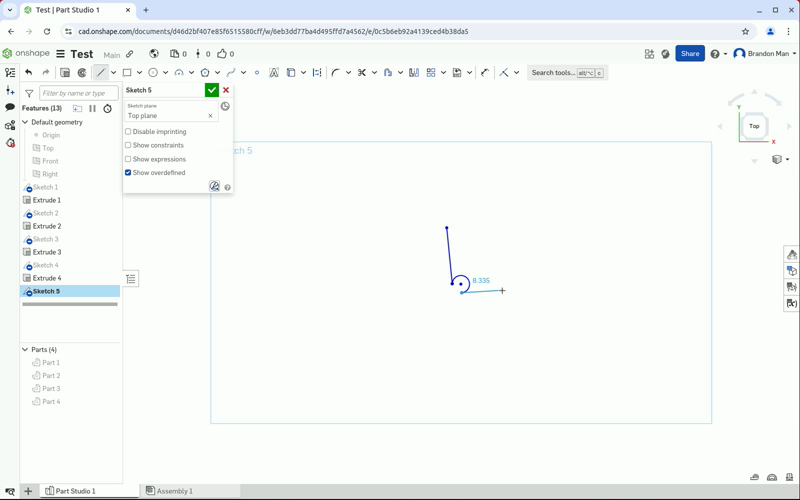
key(esc)
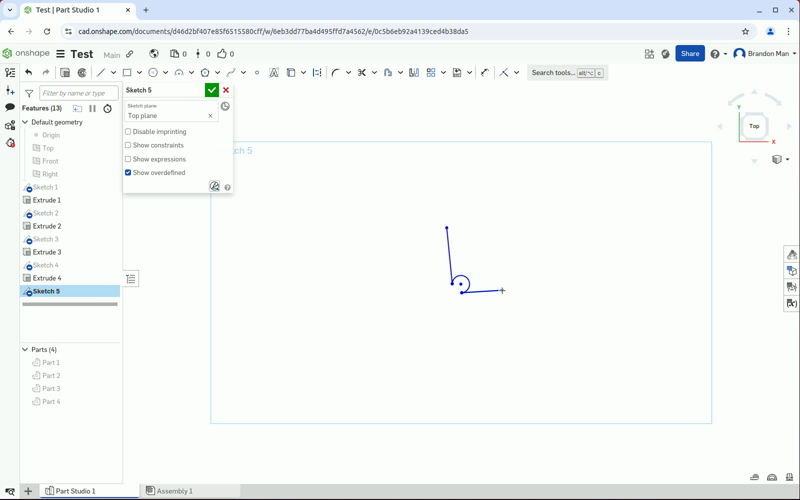
key(a)
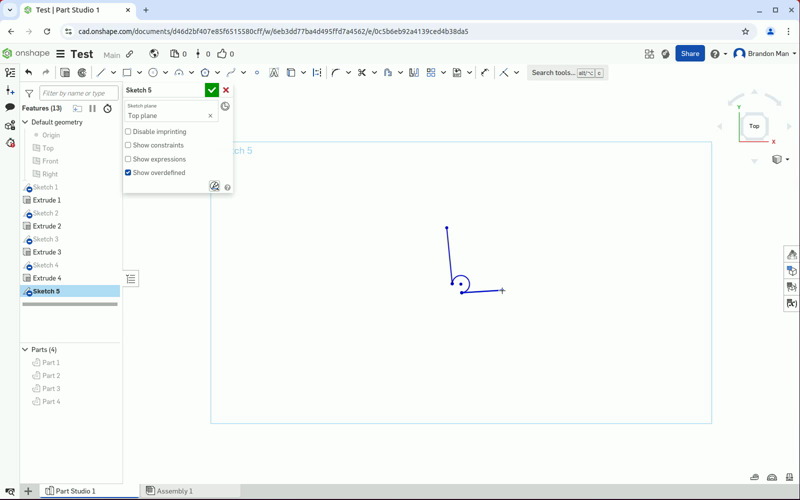
mouse_move(502, 290)
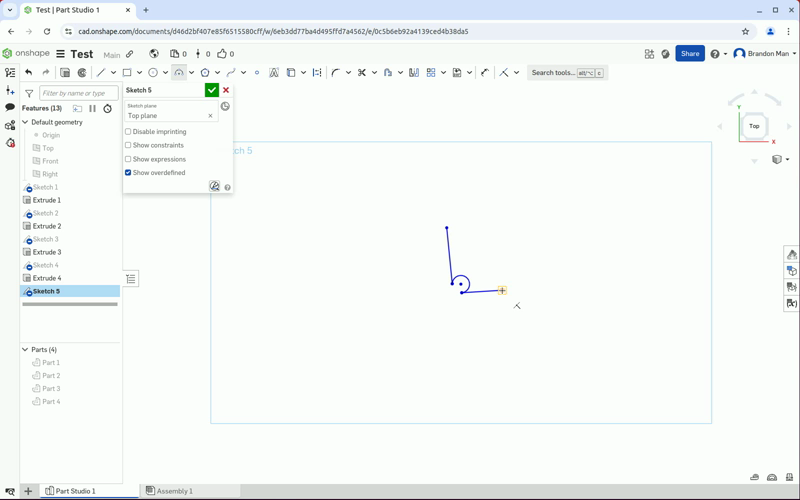
click(502, 290)
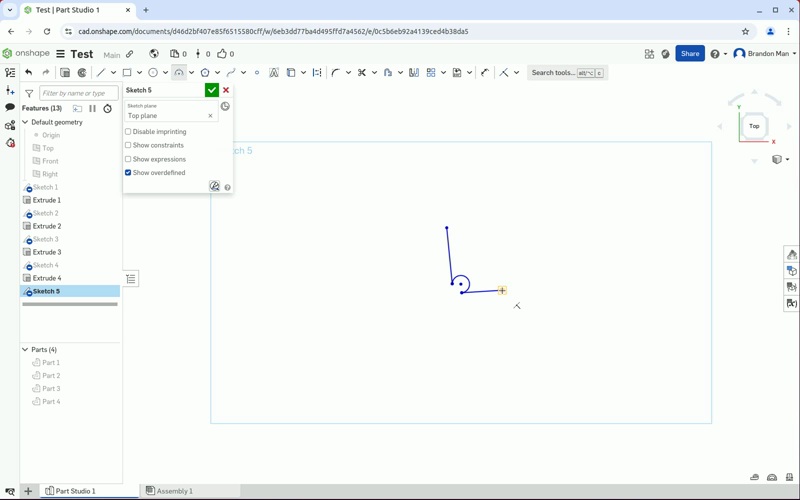
key_down(shift)
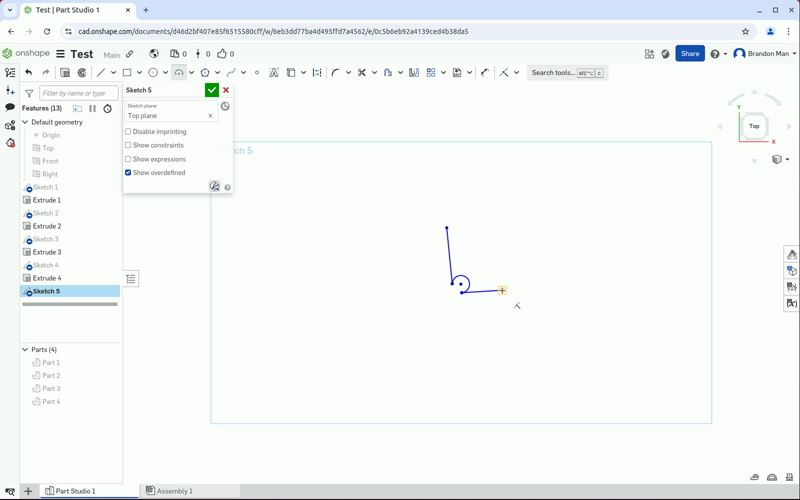
mouse_move(502, 275)
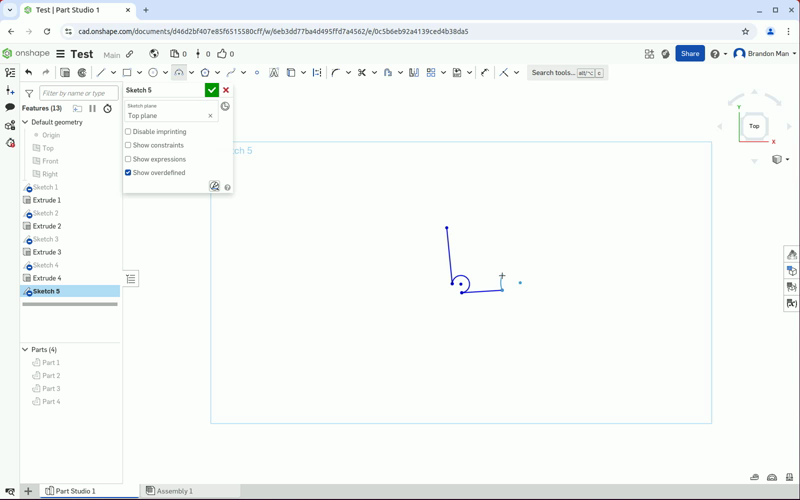
click(502, 275)
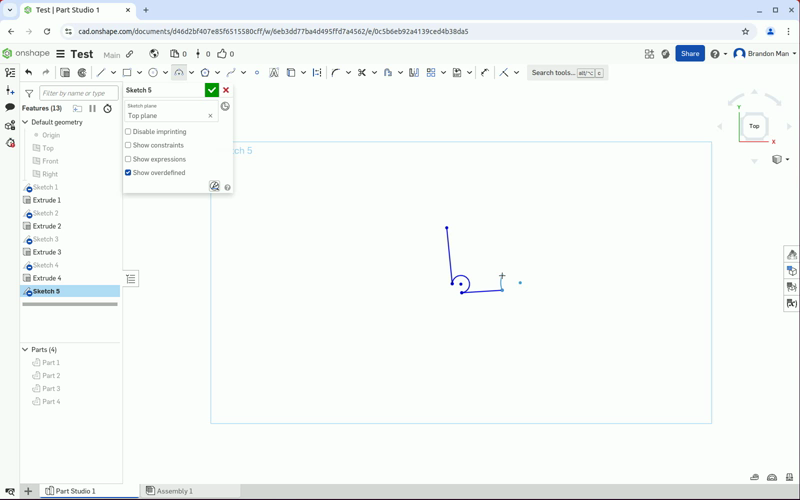
mouse_move(509, 282)
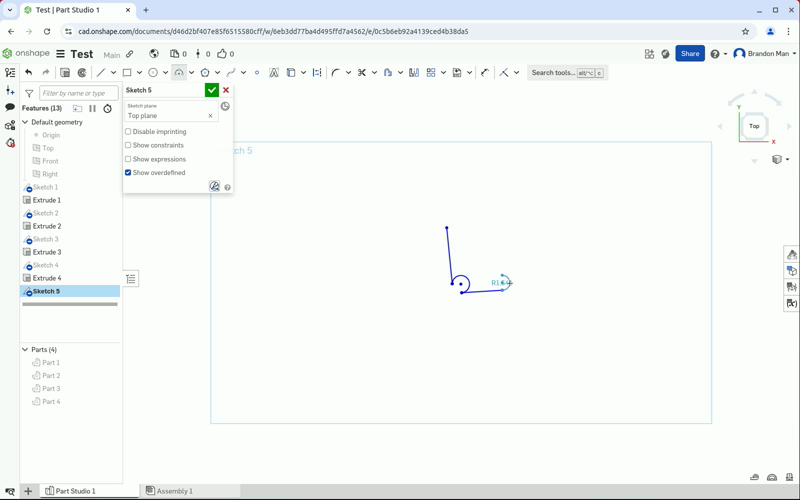
click(509, 282)
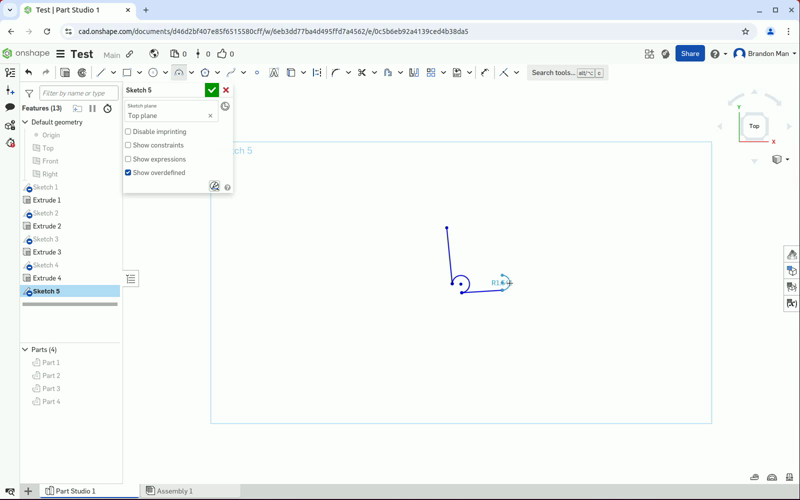
key_up(shift)
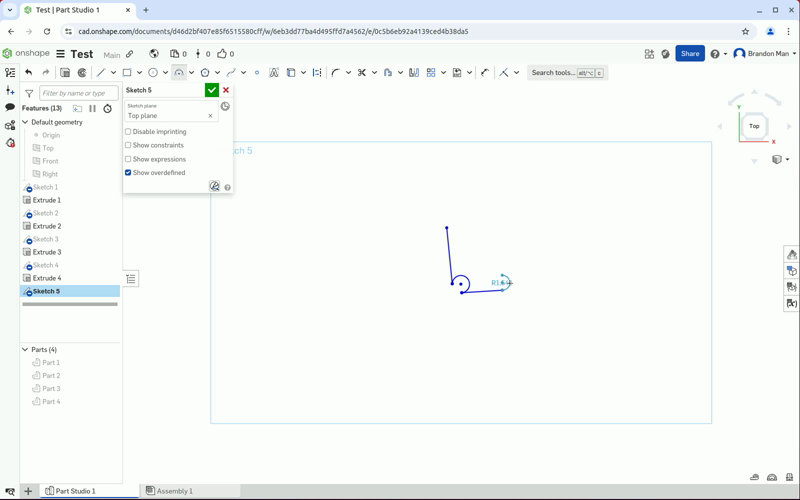
key(esc)
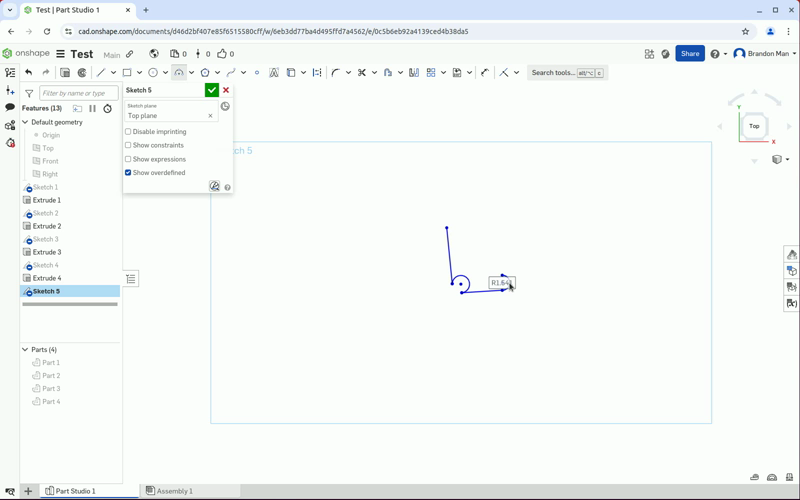
key(l)
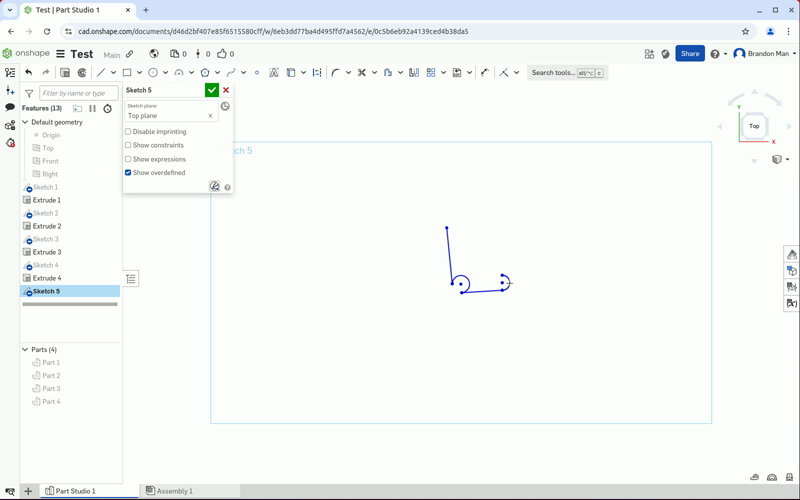
mouse_move(502, 275)
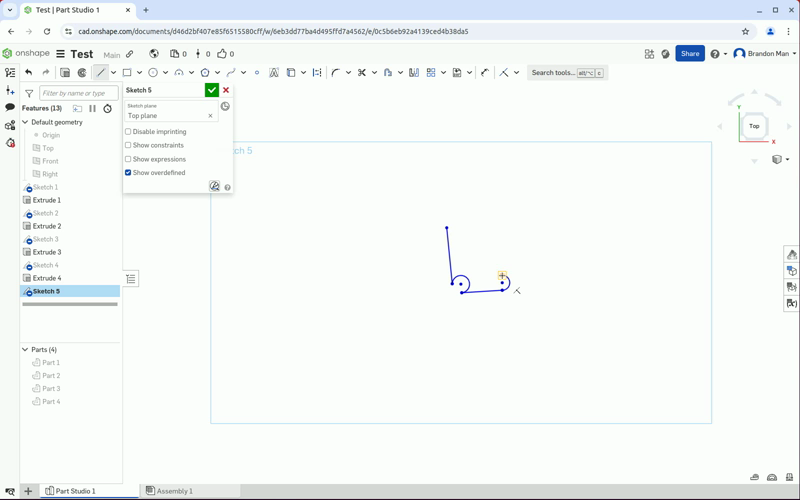
click(502, 275)
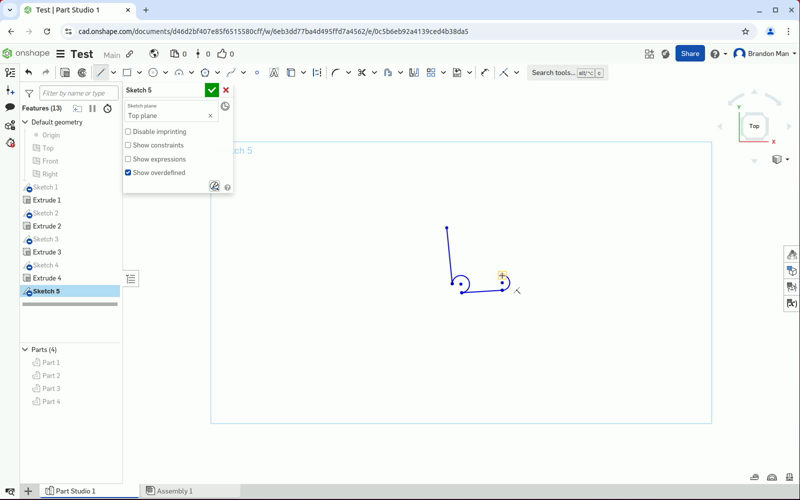
key_down(shift)
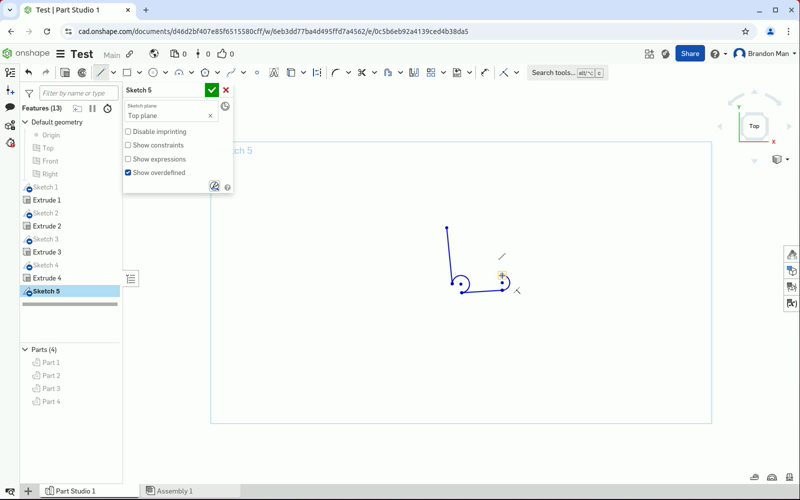
mouse_move(532, 275)
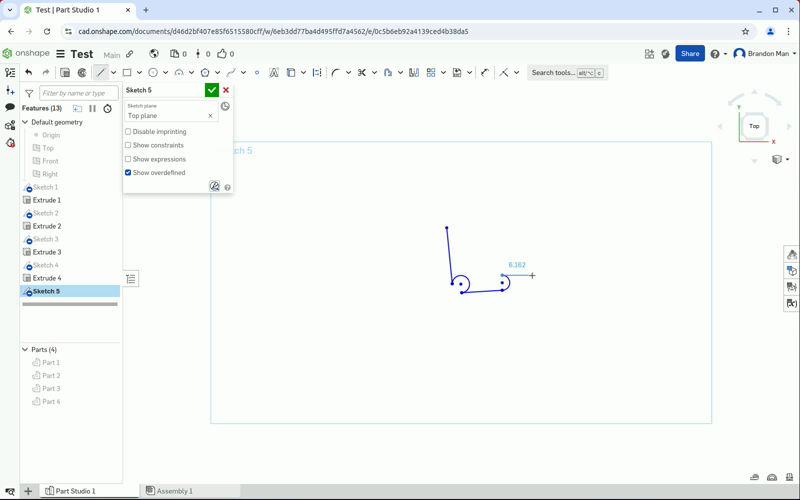
mouse_move(479, 275)
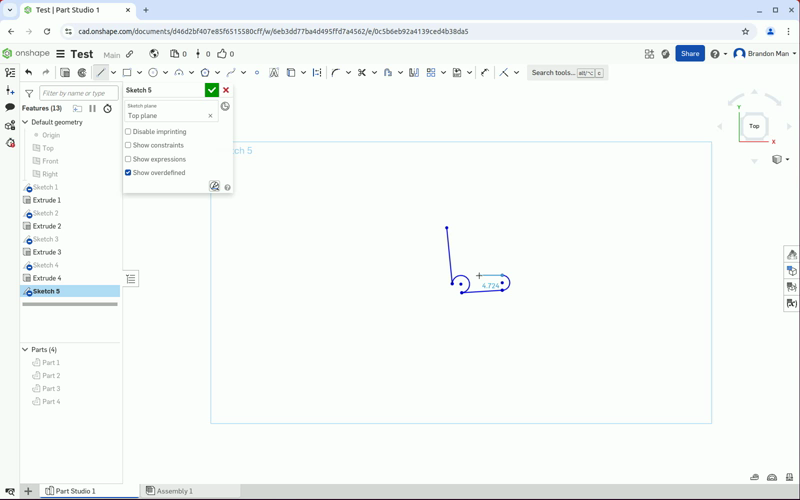
click(479, 275)
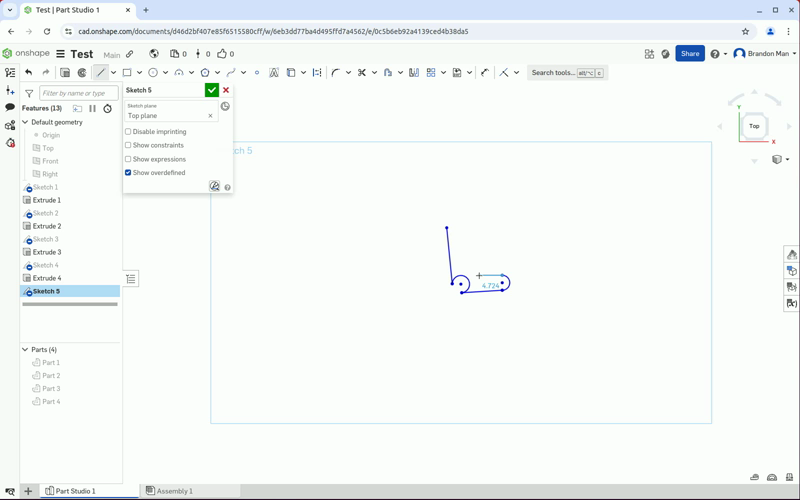
key_up(shift)
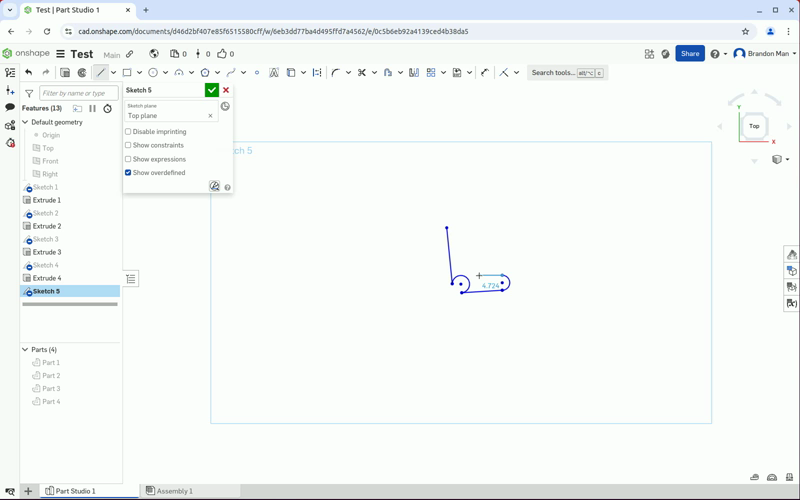
key(esc)
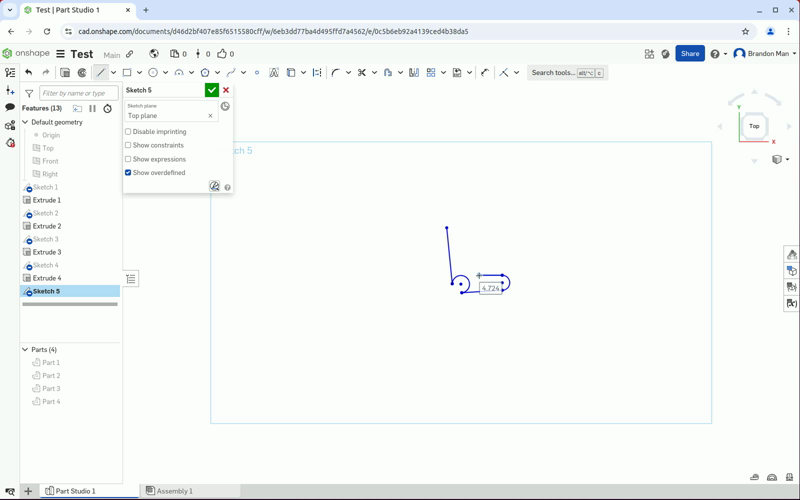
key(a)
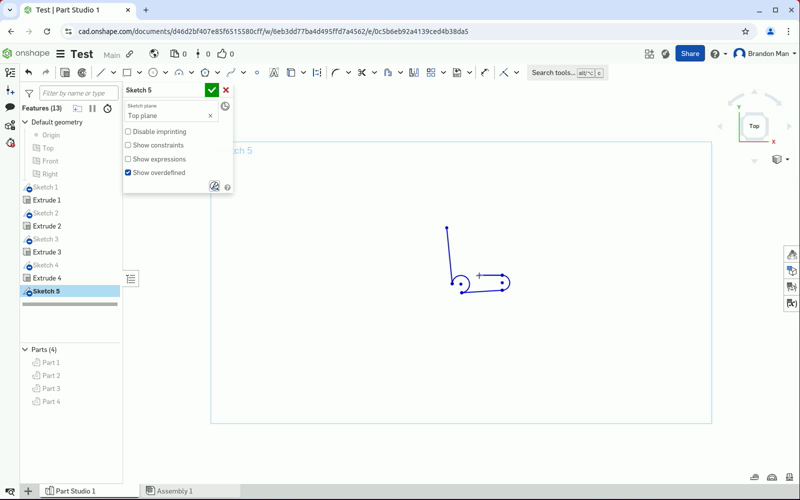
mouse_move(479, 275)
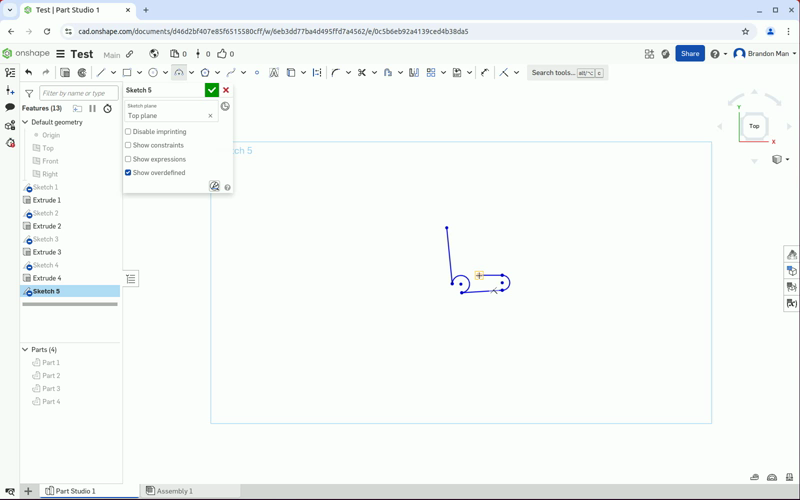
click(479, 275)
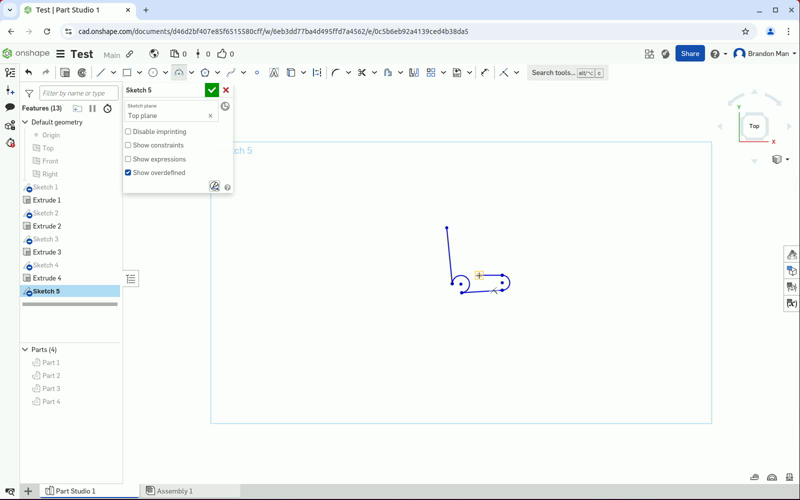
key_down(shift)
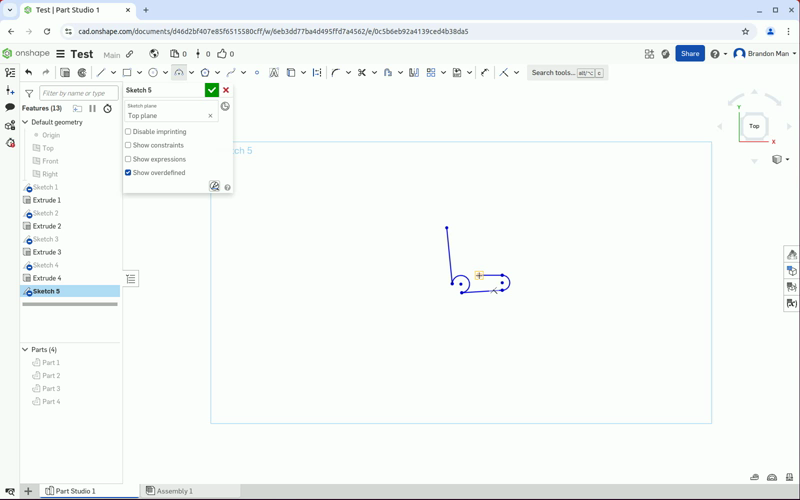
mouse_move(471, 267)
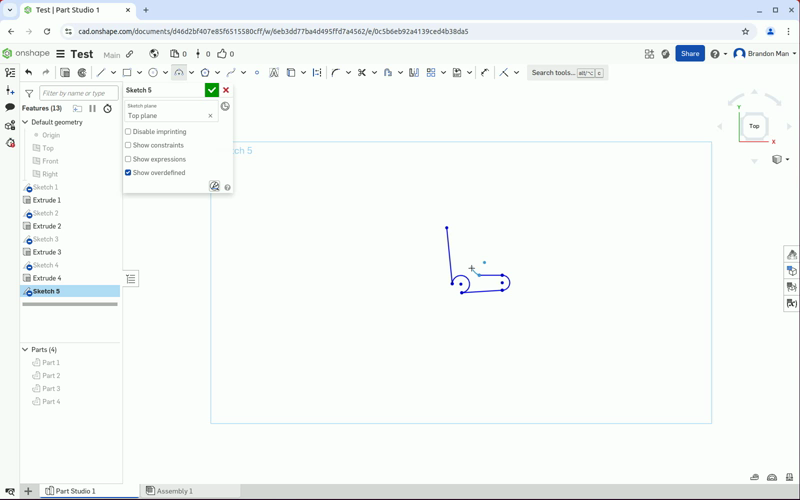
click(471, 267)
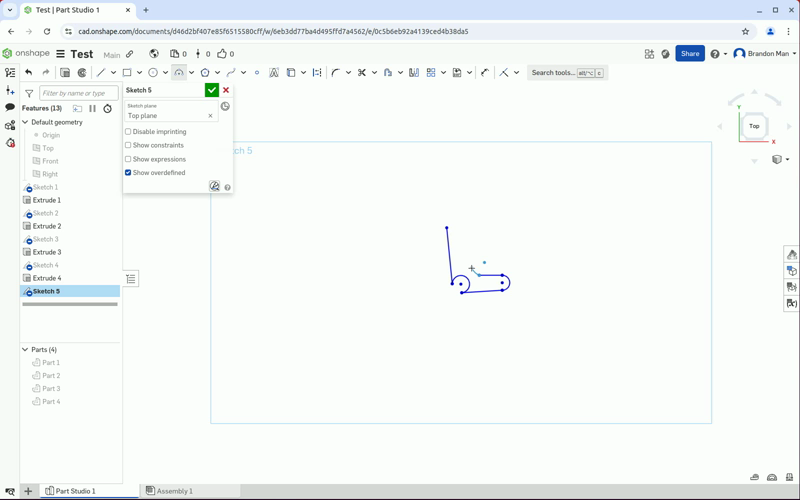
mouse_move(474, 273)
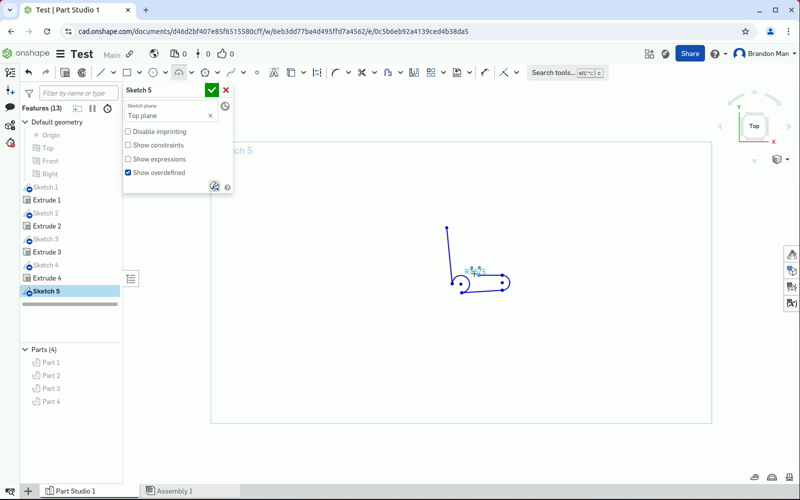
click(474, 273)
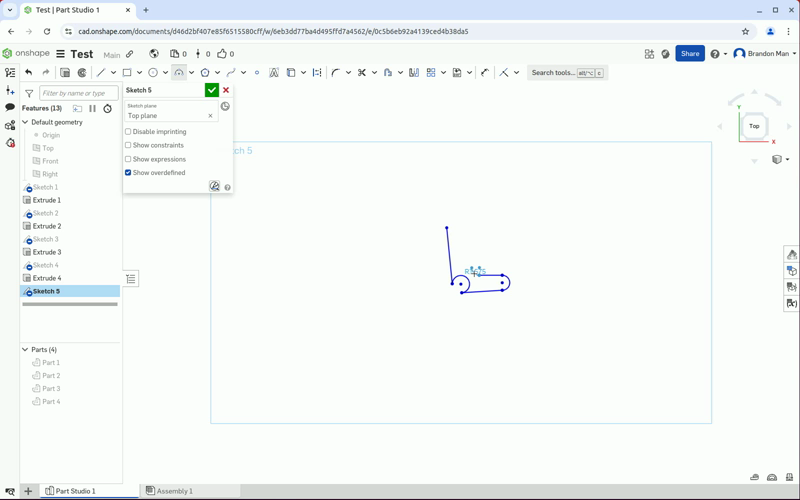
key_up(shift)
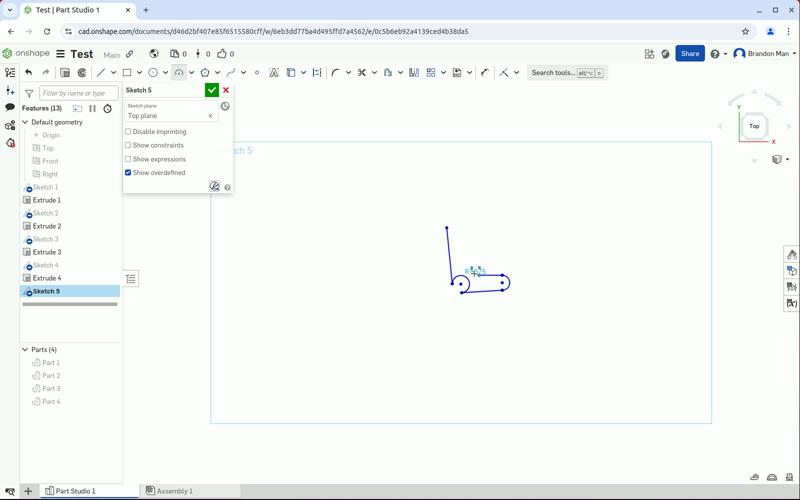
key(esc)
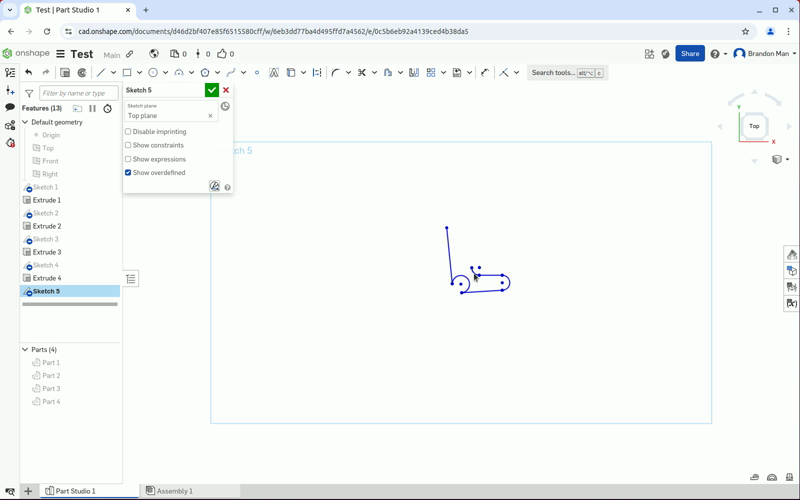
key(l)
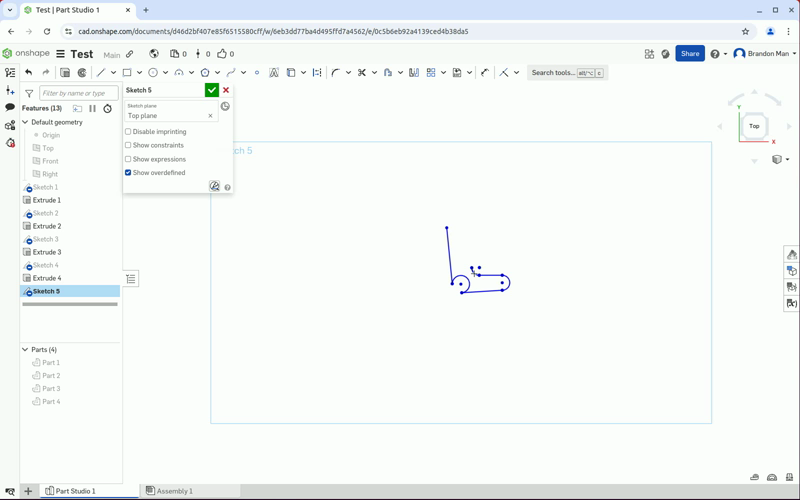
mouse_move(471, 267)
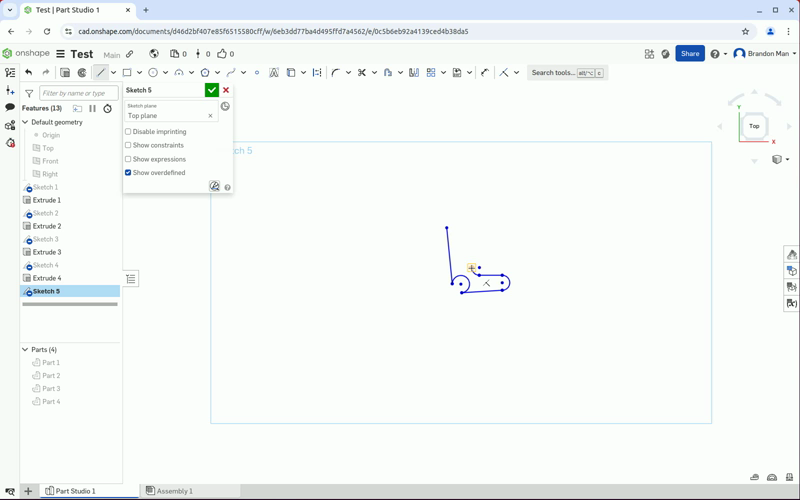
click(471, 267)
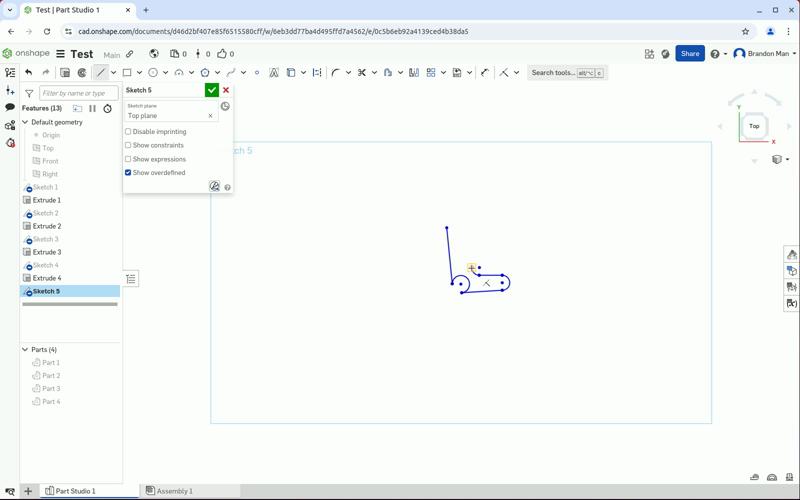
key_down(shift)
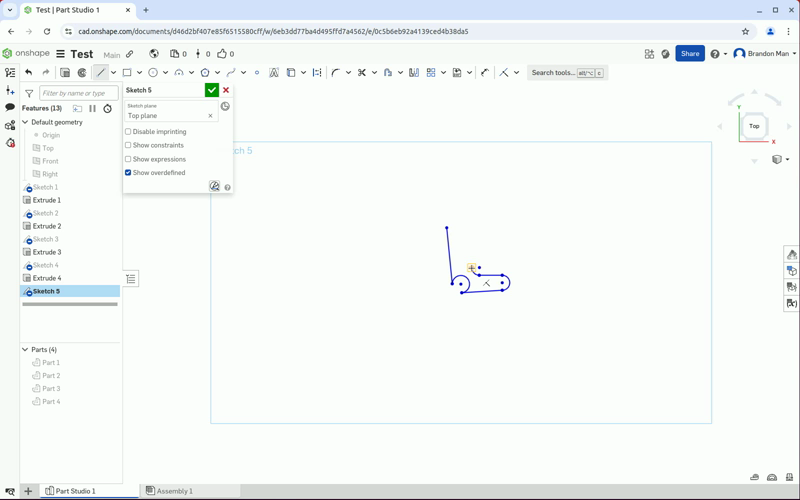
mouse_move(501, 267)
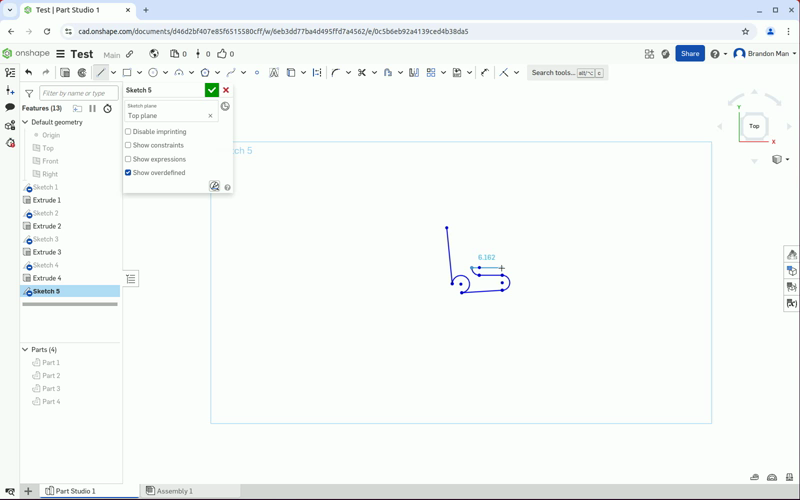
mouse_move(475, 227)
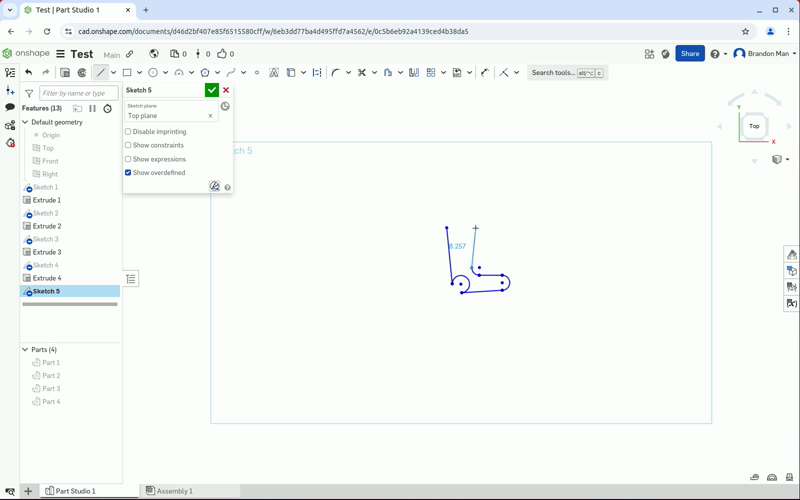
click(475, 227)
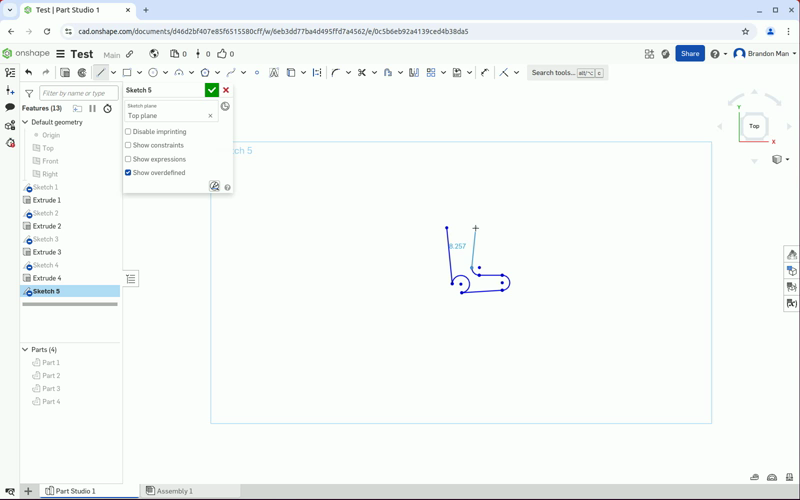
key_up(shift)
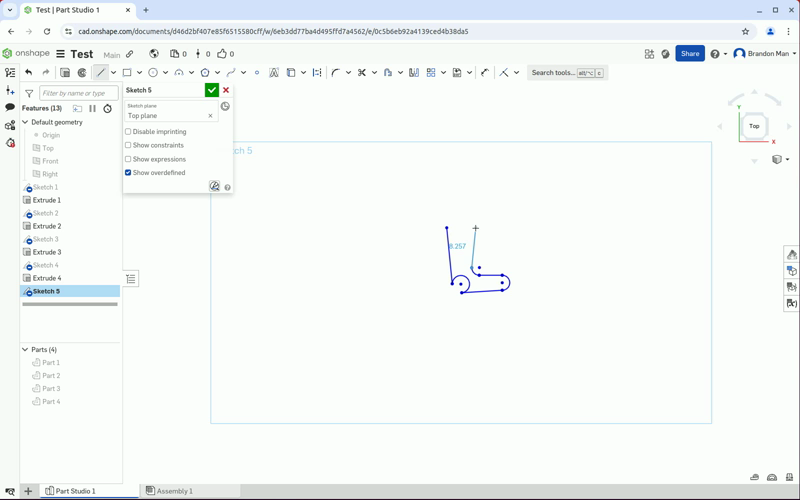
key(esc)
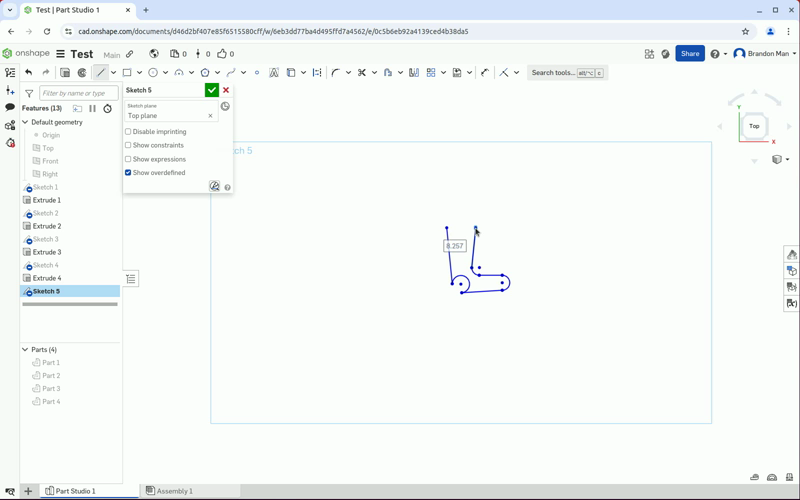
key(a)
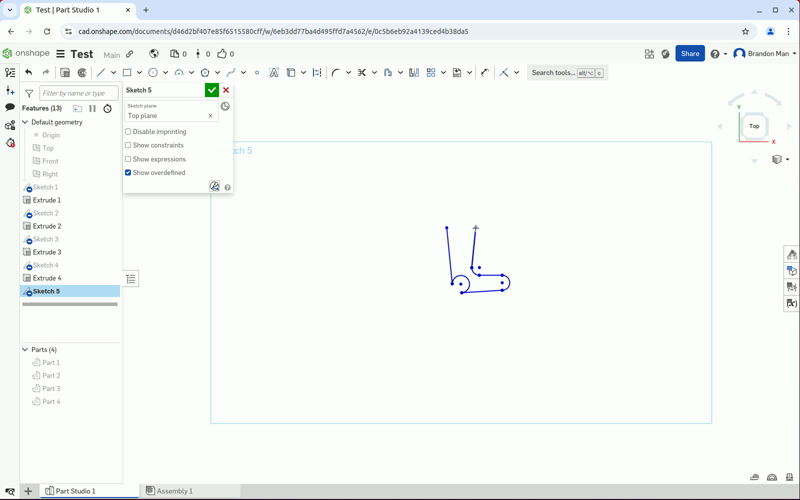
mouse_move(475, 227)
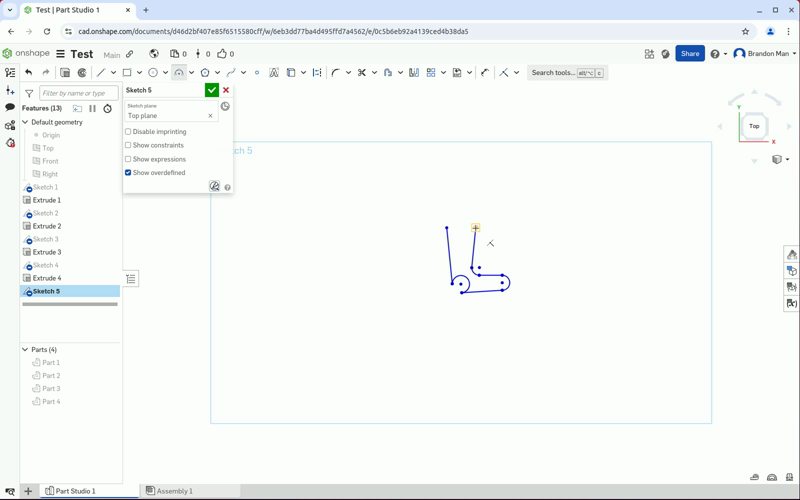
click(475, 227)
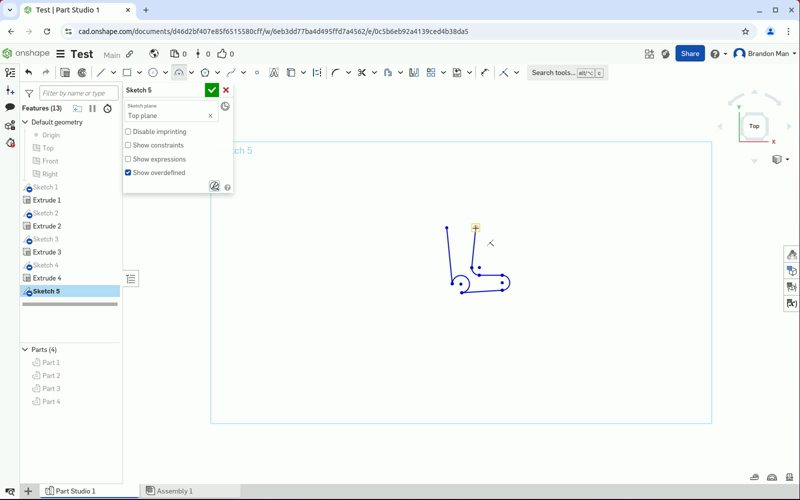
mouse_move(446, 227)
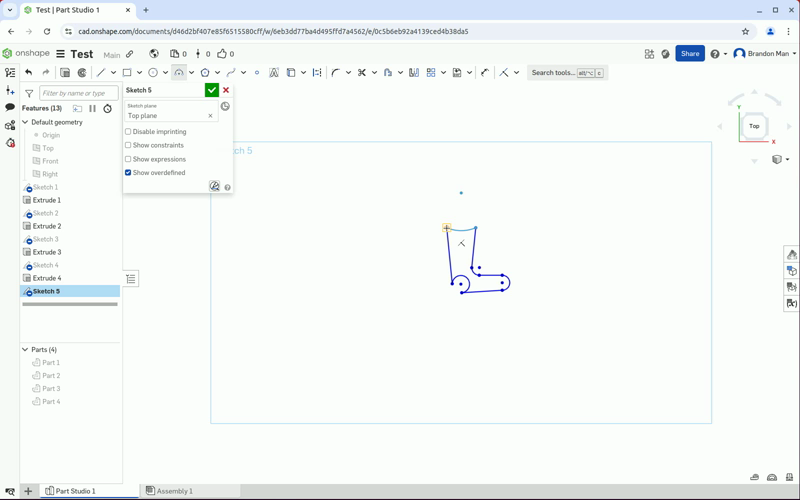
click(446, 227)
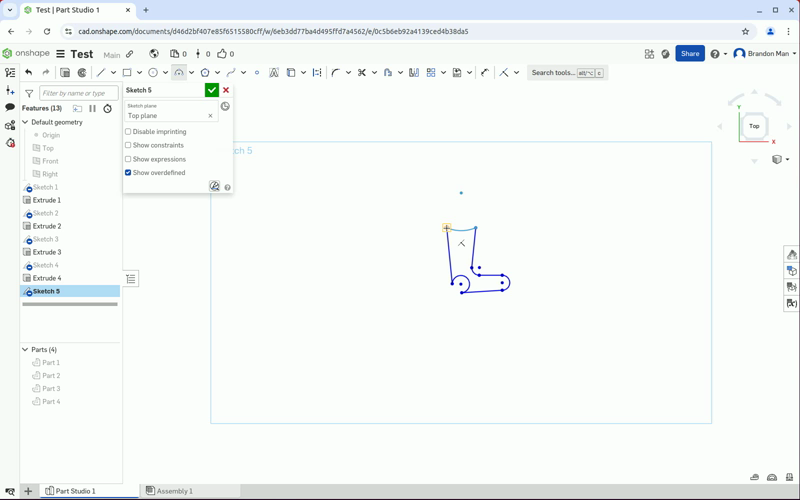
key_down(shift)
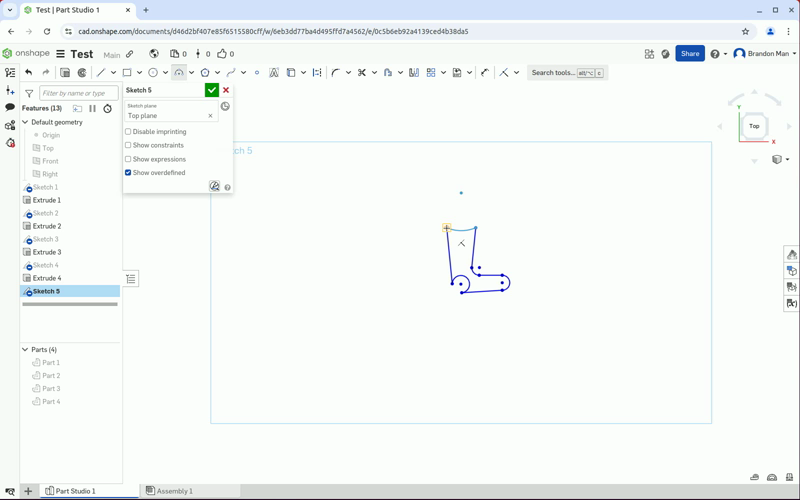
mouse_move(461, 240)
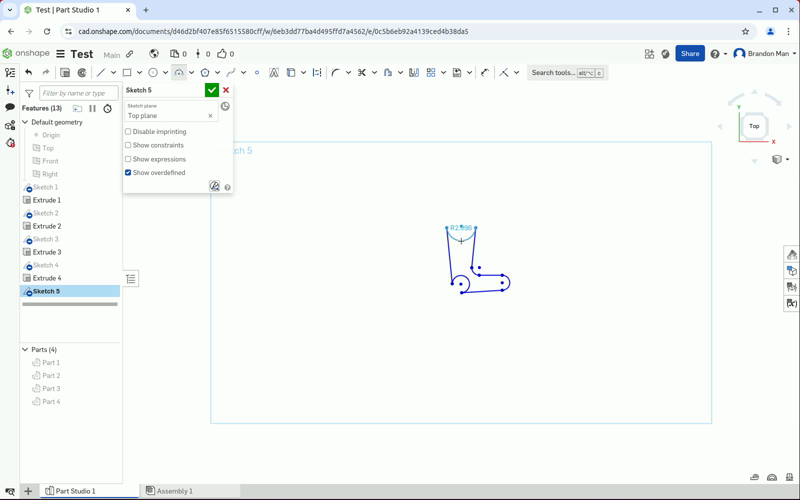
click(461, 240)
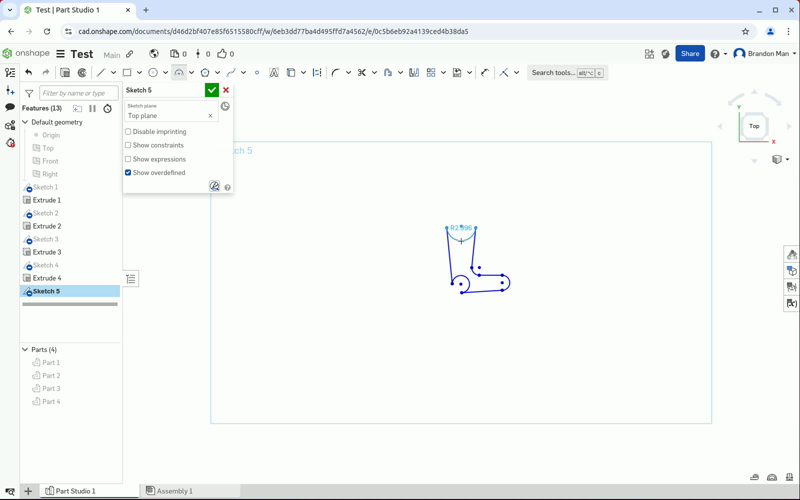
key_up(shift)
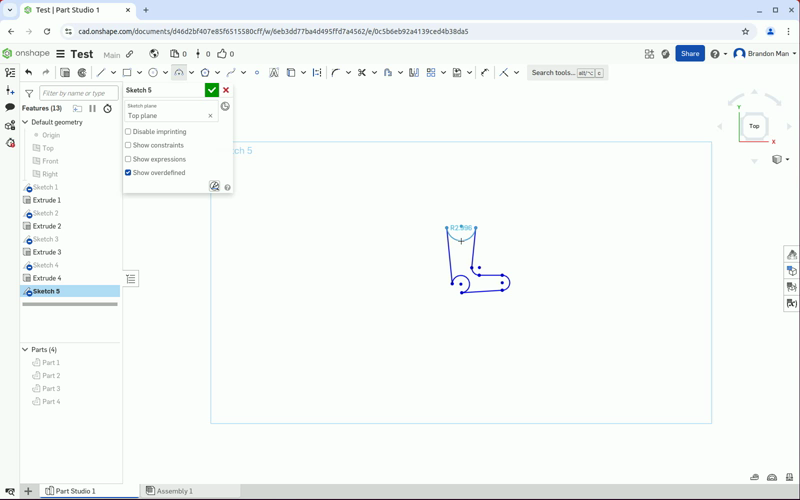
key(esc)
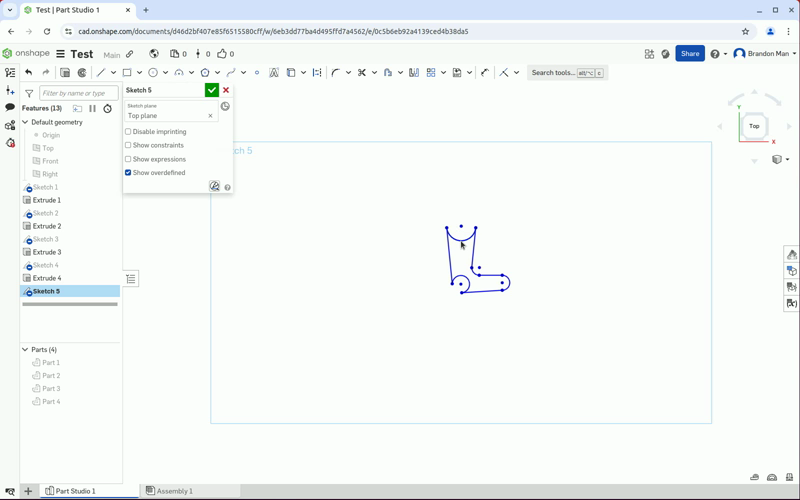
mouse_move(465, 261)
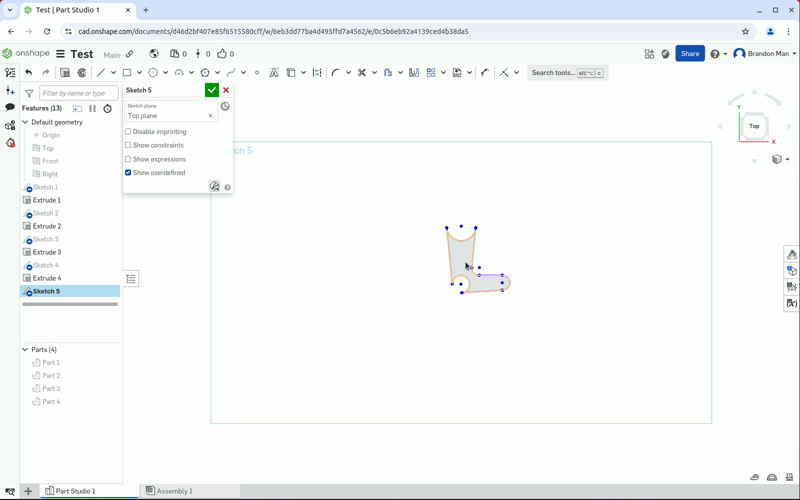
scroll(6)
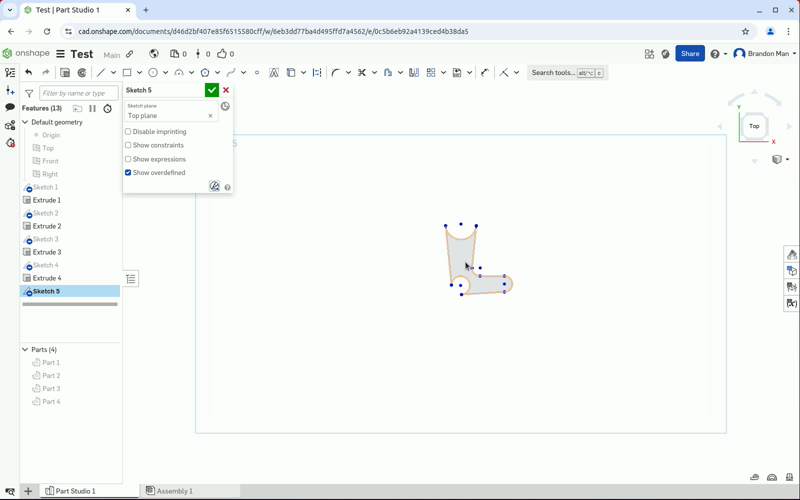
scroll(6)
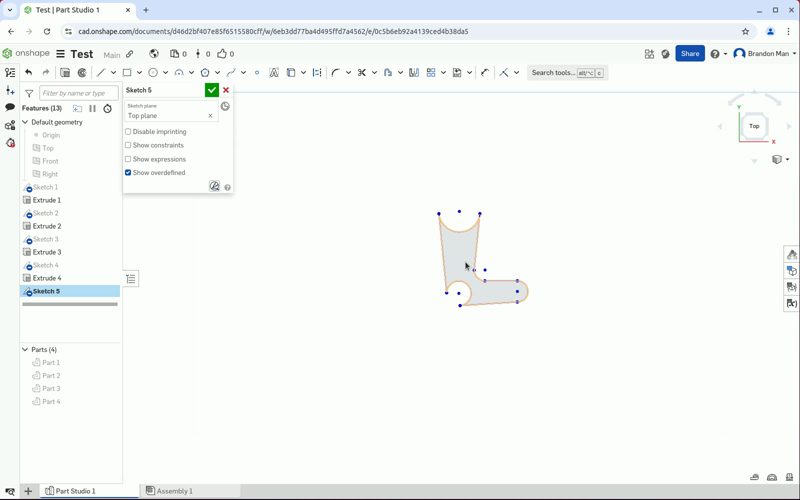
scroll(6)
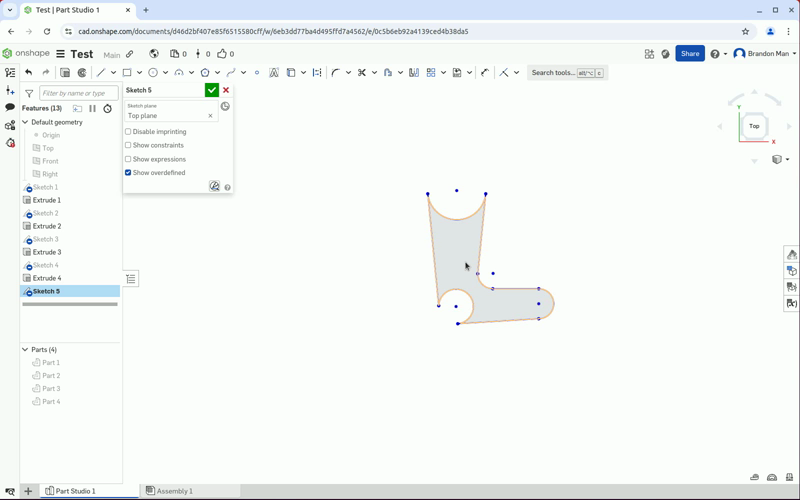
scroll(6)
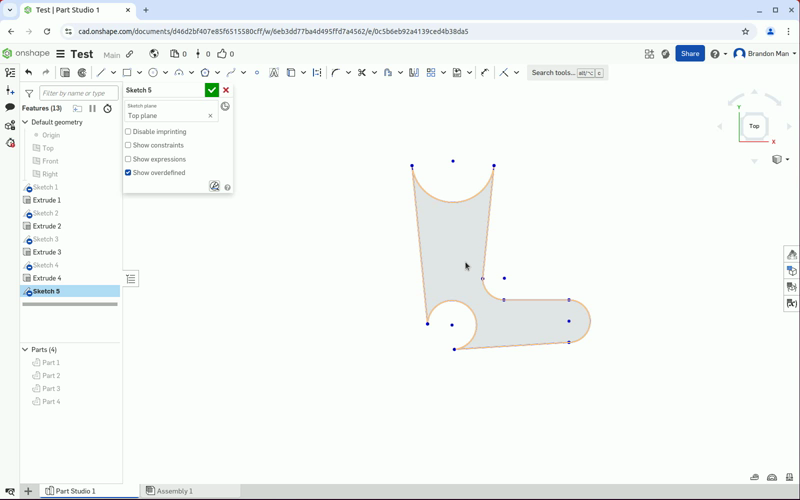
scroll(6)
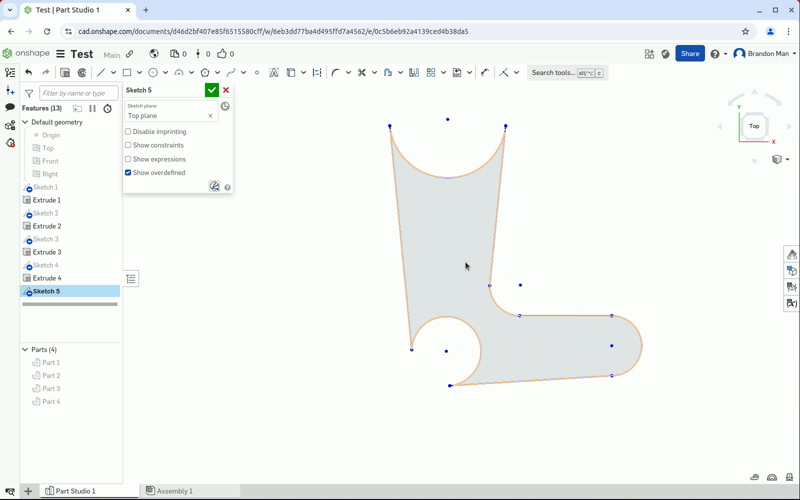
scroll(6)
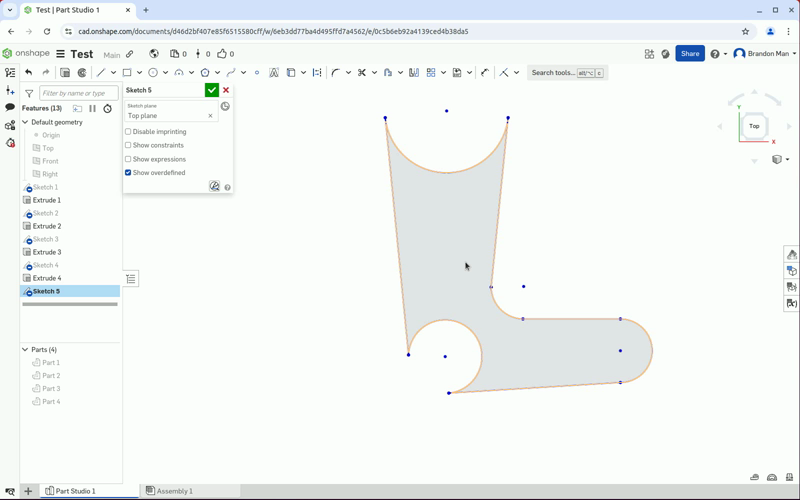
scroll(6)
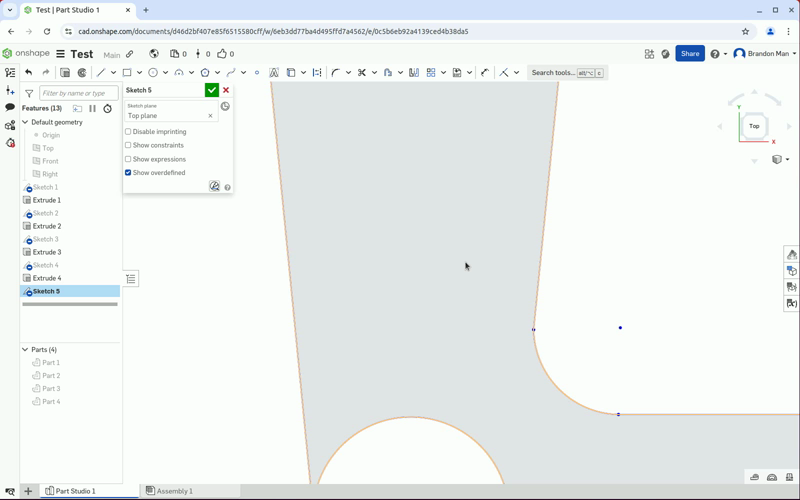
click(465, 261)
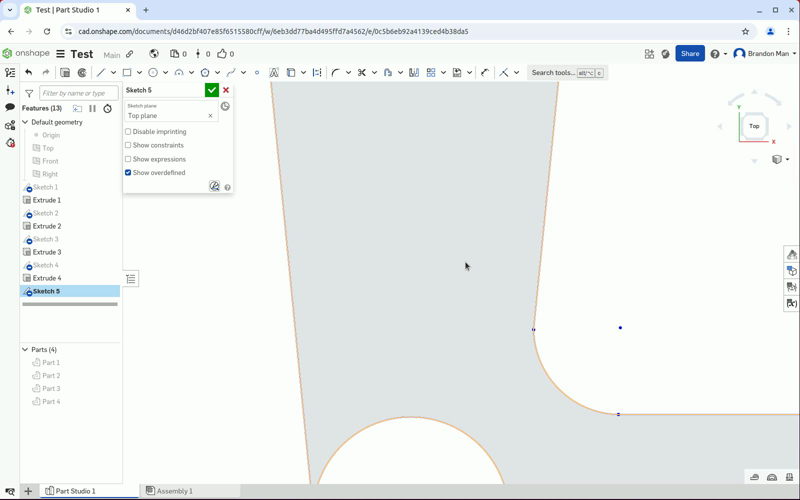
scroll(-6)
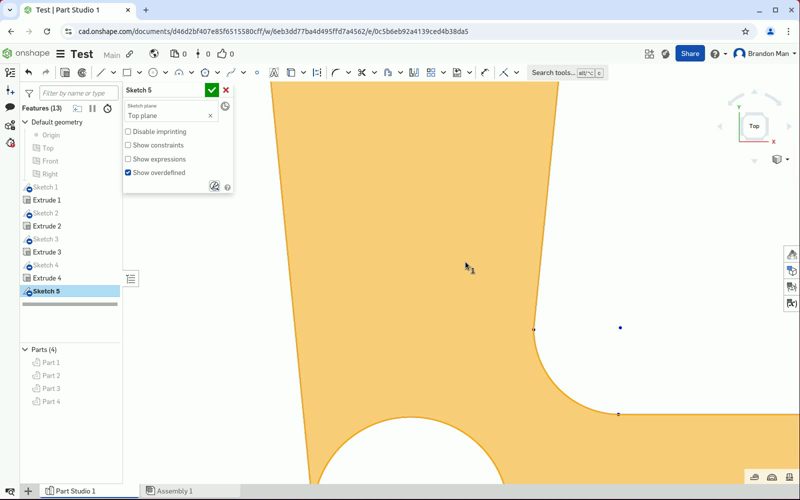
scroll(-6)
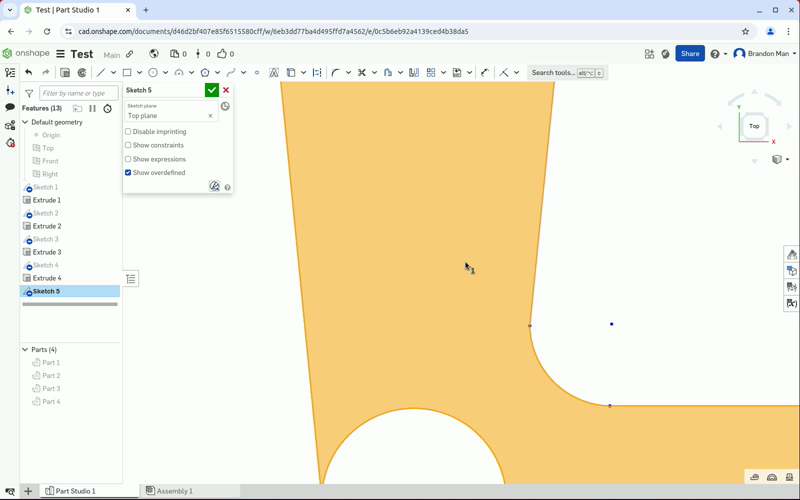
scroll(-6)
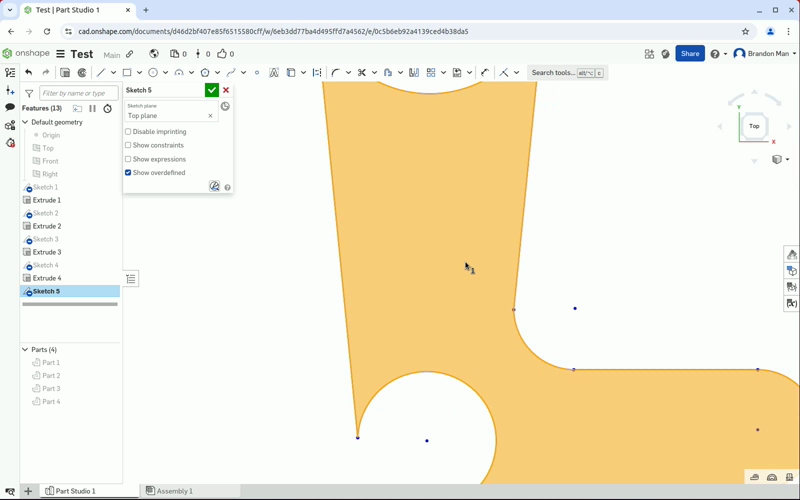
scroll(-6)
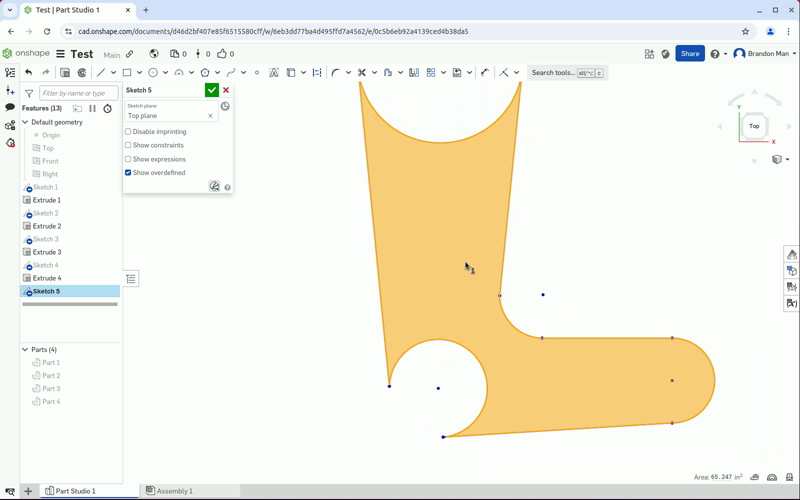
scroll(-6)
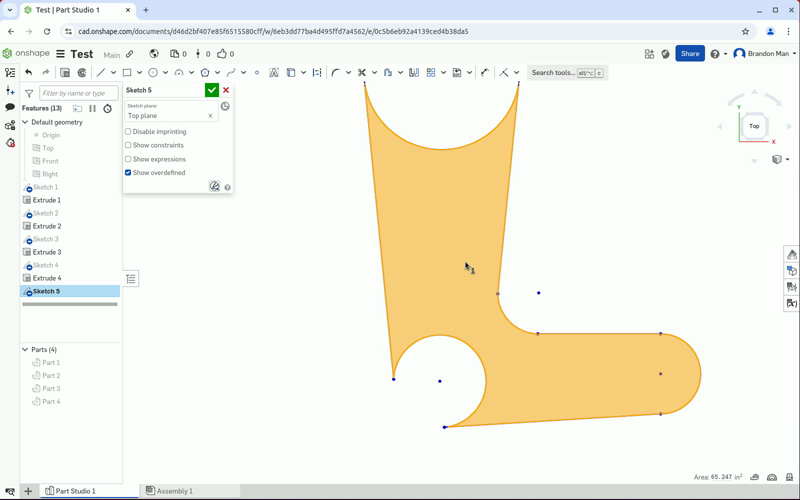
scroll(-6)
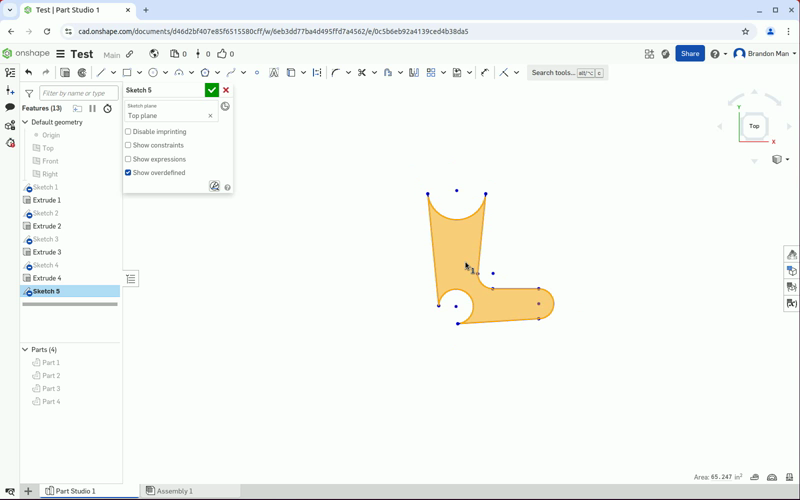
scroll(-6)
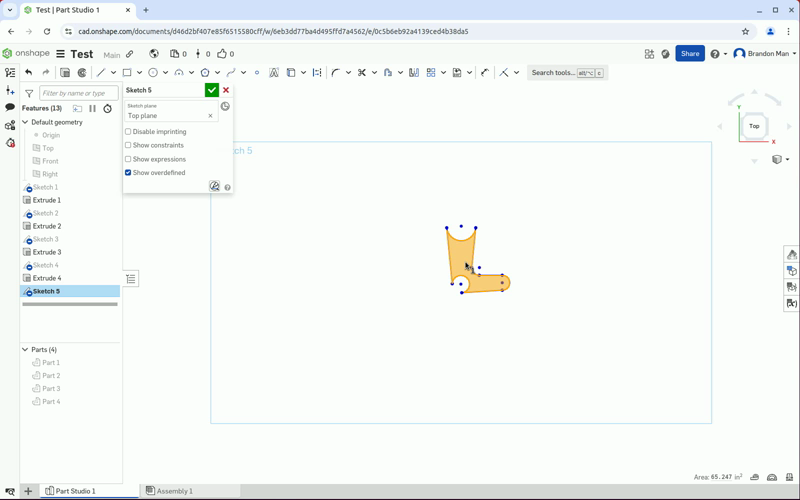
mouse_move(73, 352)
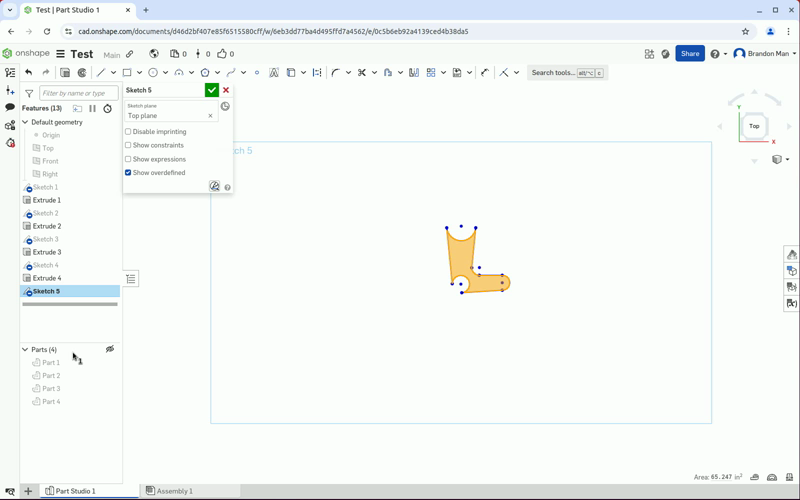
key(shift+y)
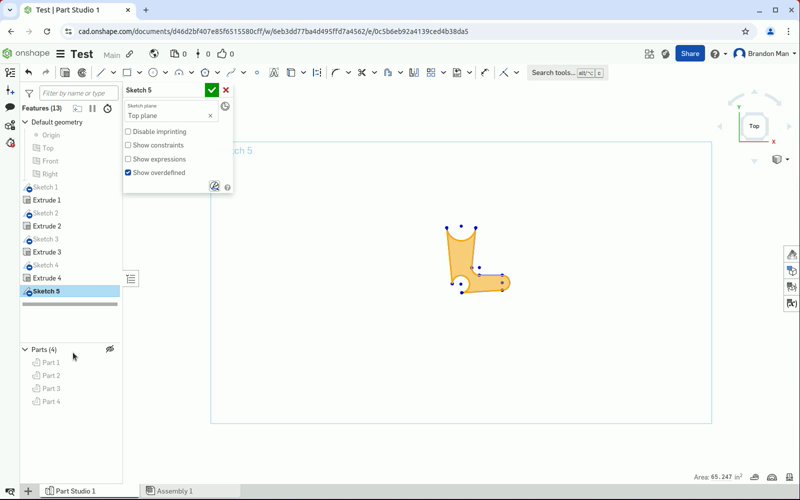
key(shift+e)
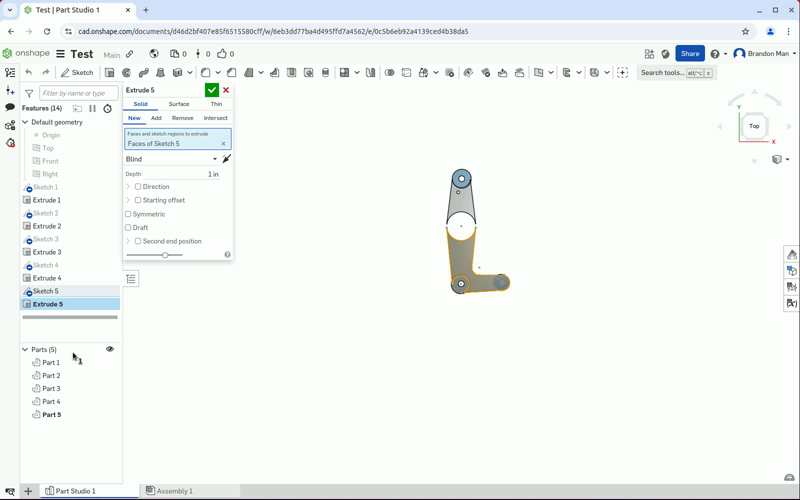
mouse_move(143, 106)
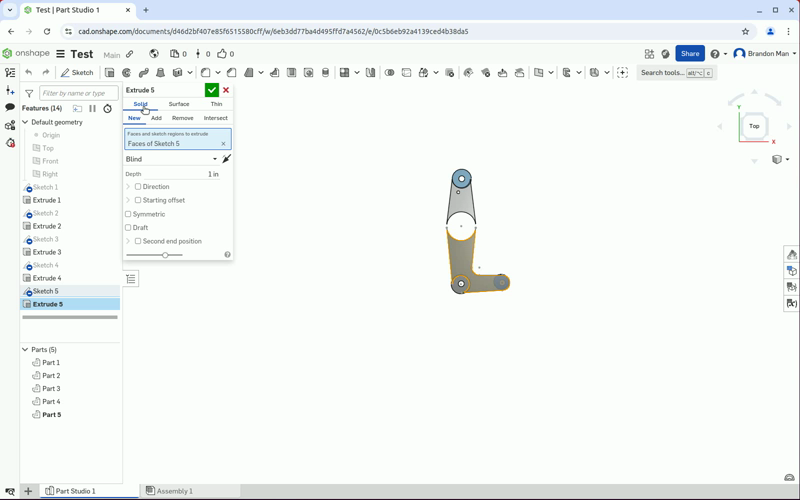
click(143, 106)
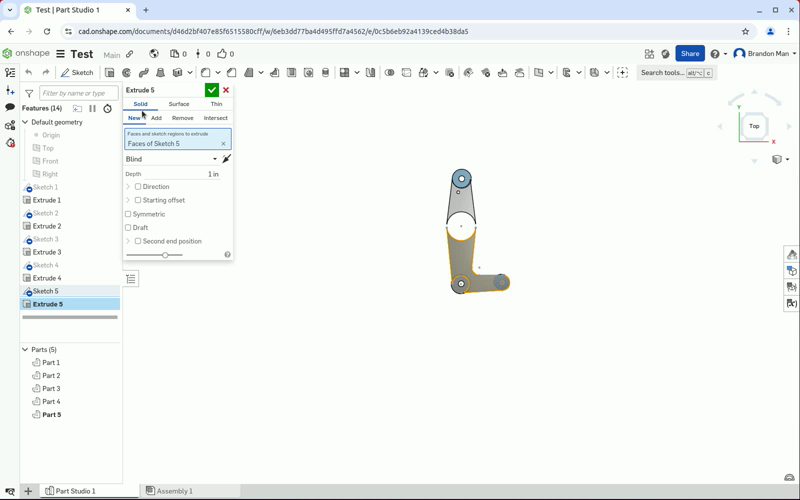
mouse_move(137, 120)
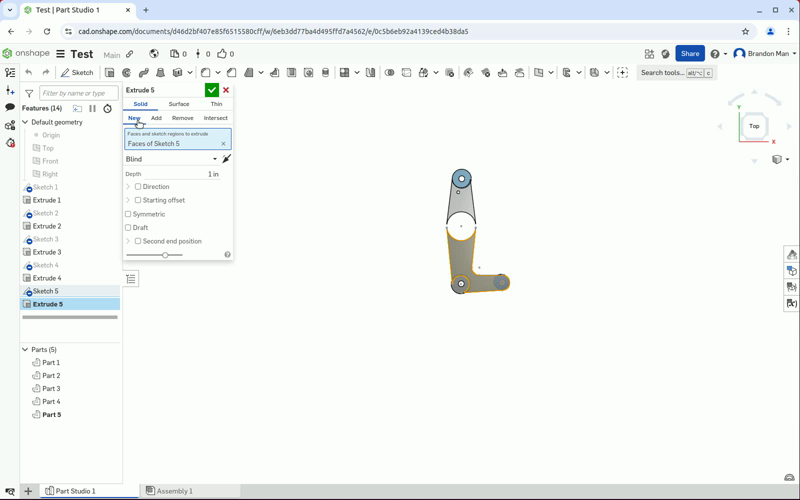
click(137, 120)
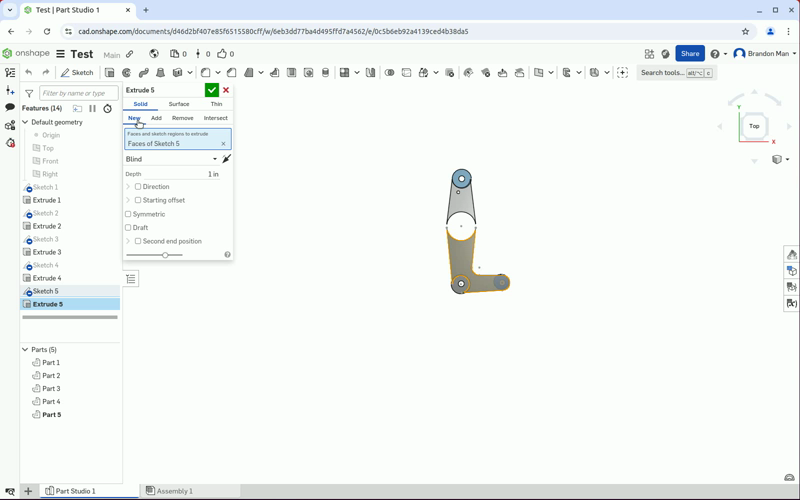
key(tab, 4)
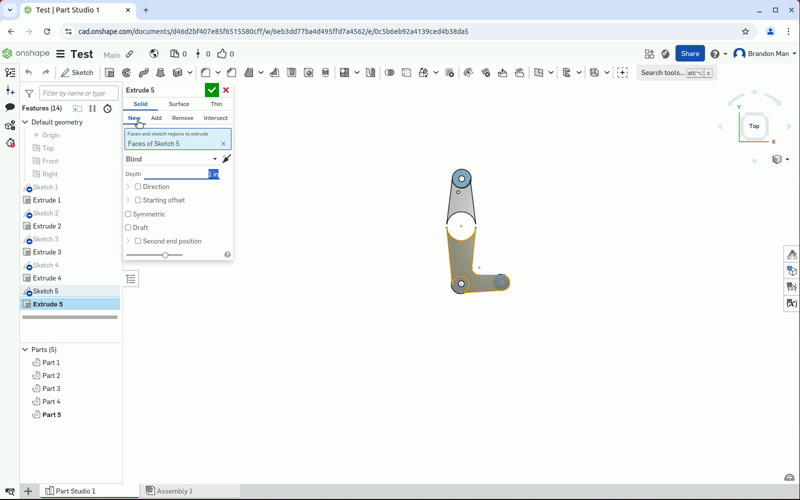
text(0.481)
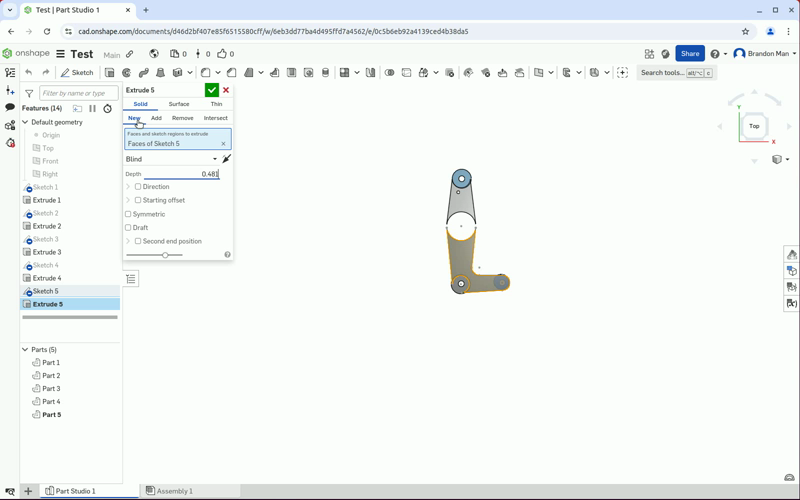
key(enter)
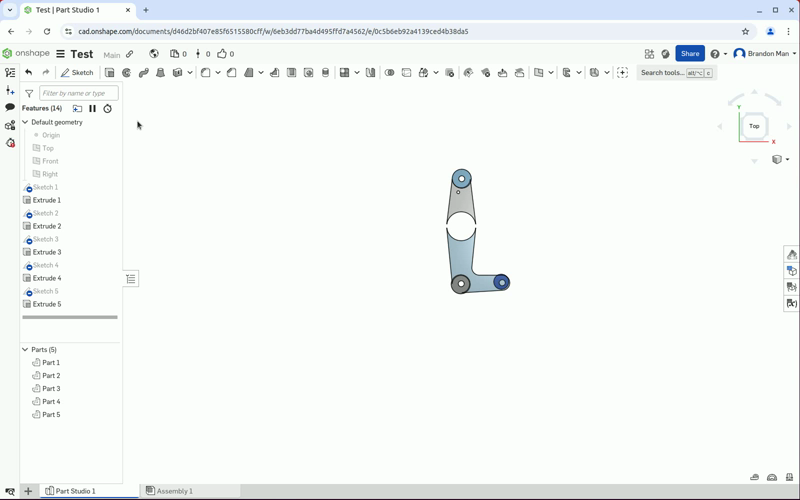
key(shift+h)
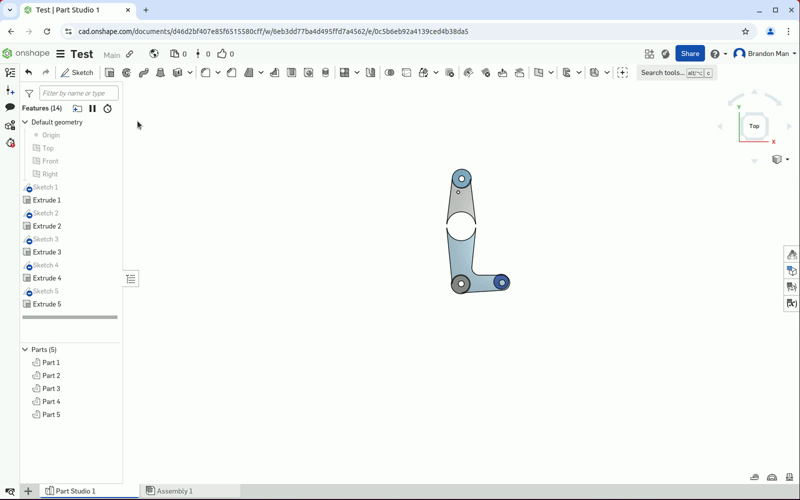
key(shift+h)
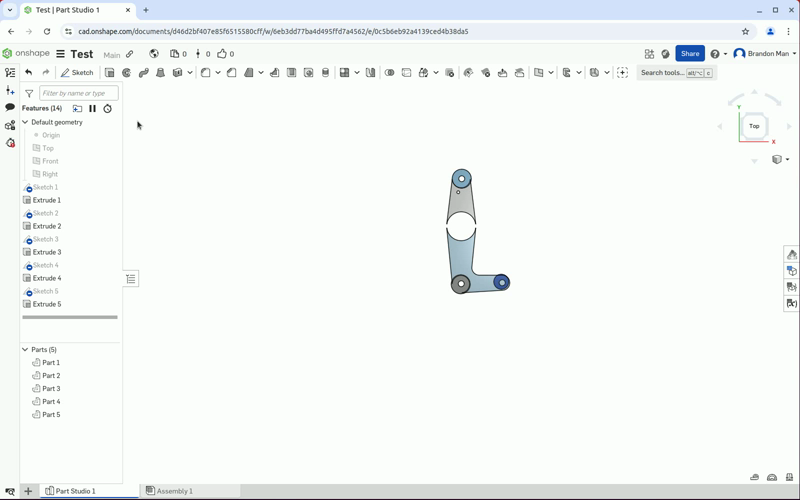
mouse_move(73, 189)
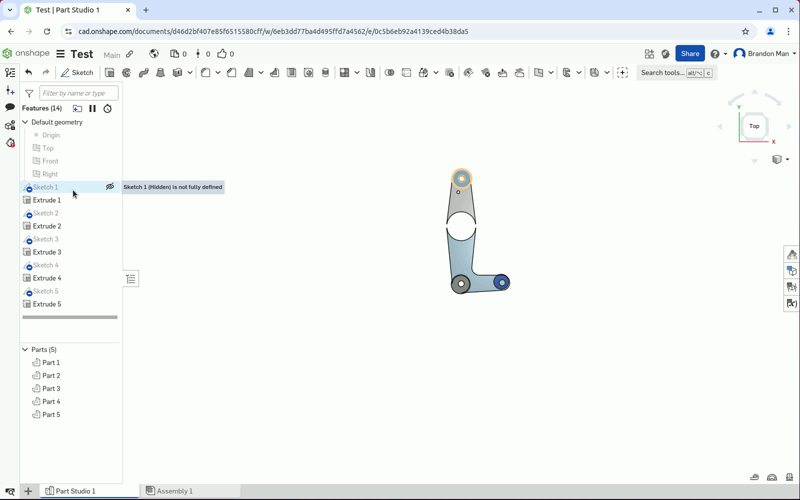
click(73, 189)
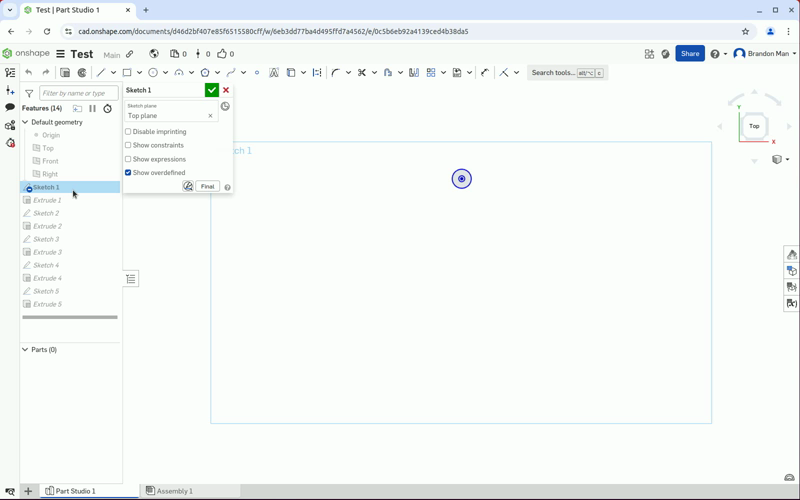
mouse_move(229, 92)
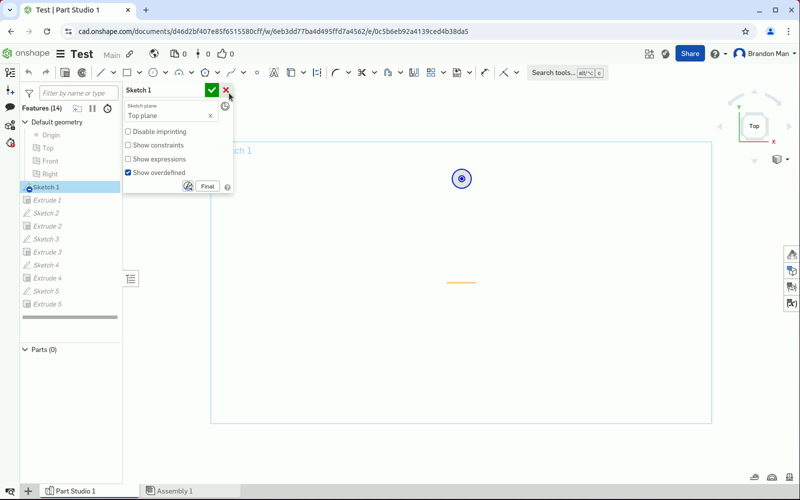
click(229, 92)
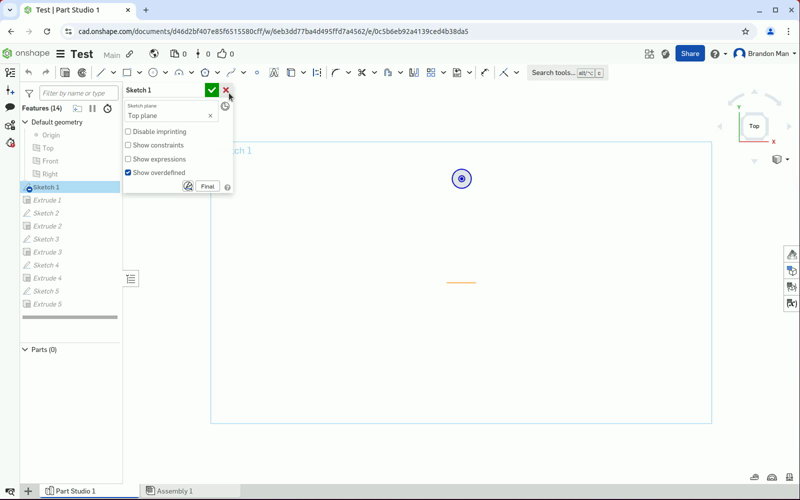
key(shift+s)
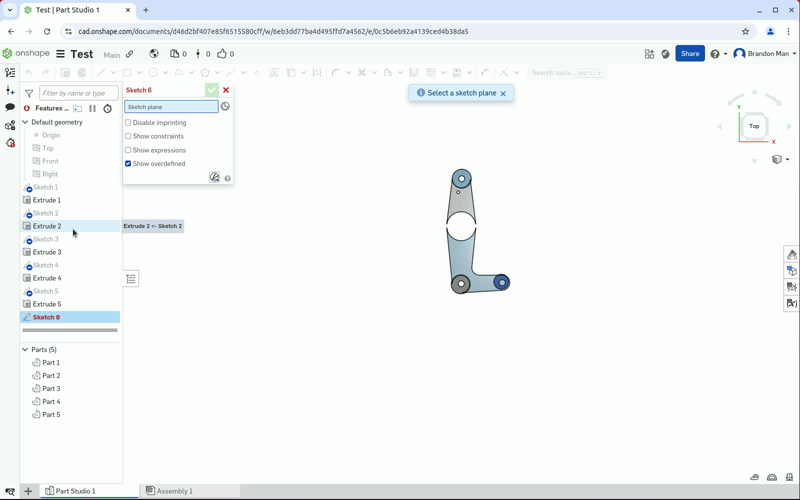
scroll(3)
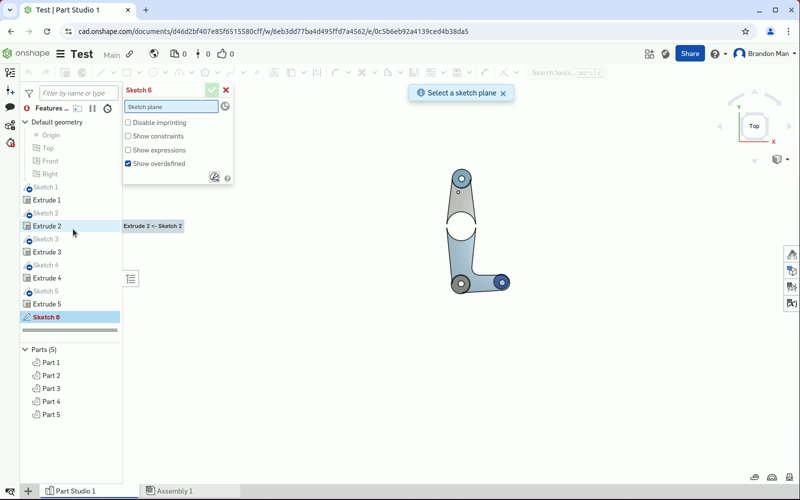
mouse_move(73, 150)
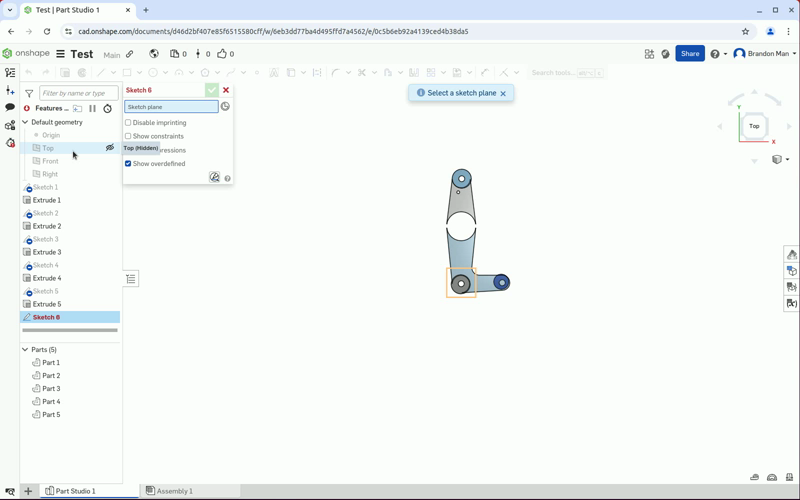
click(73, 150)
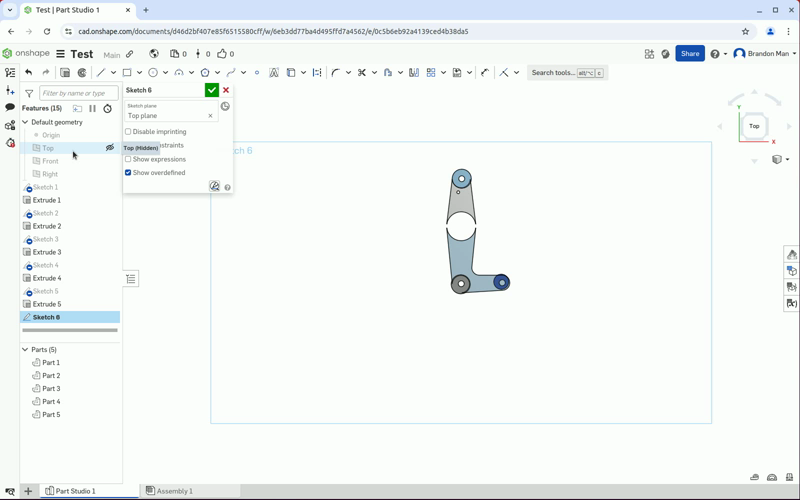
mouse_move(73, 352)
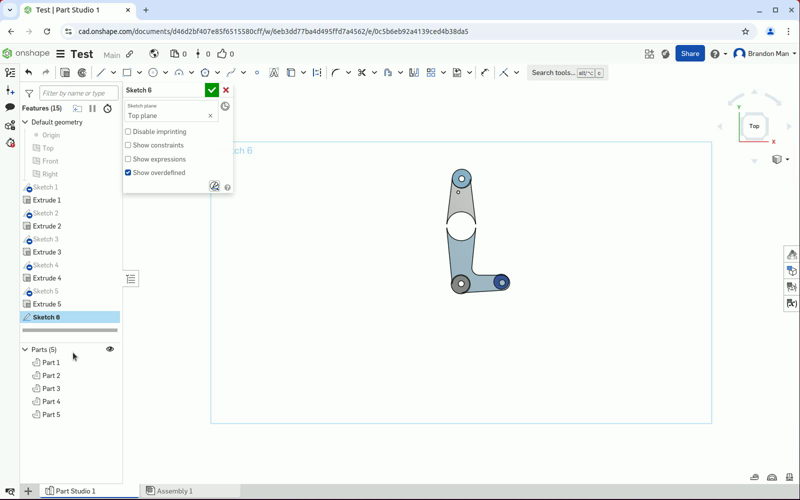
key(y)
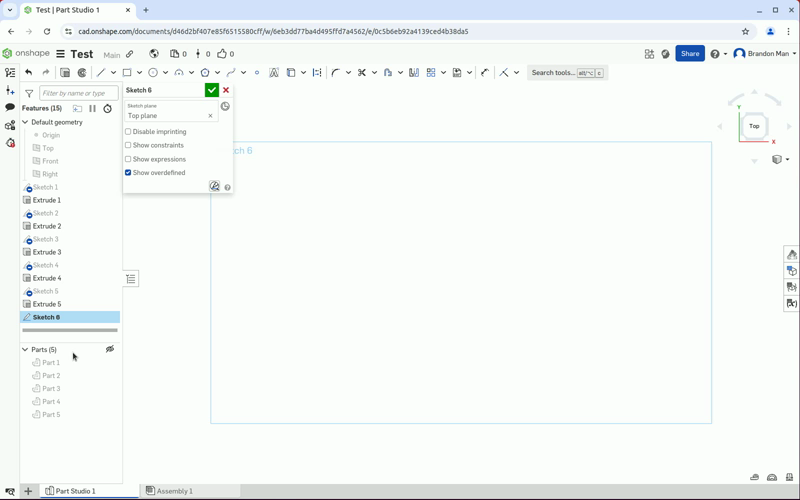
key(c)
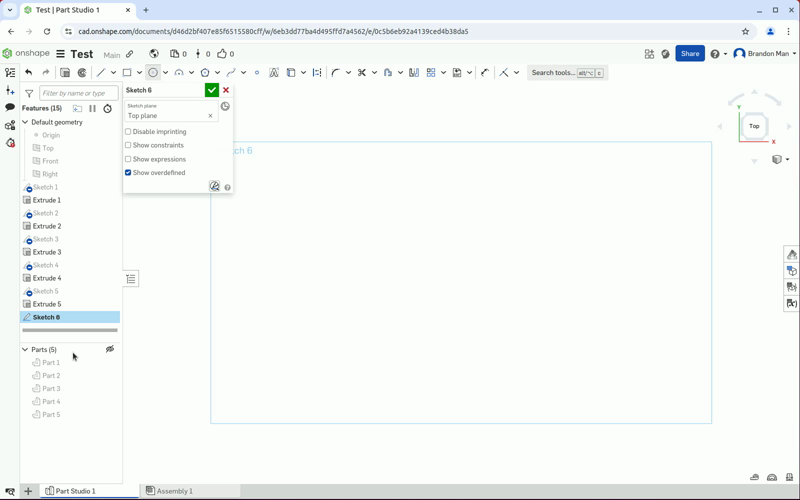
key_down(shift)
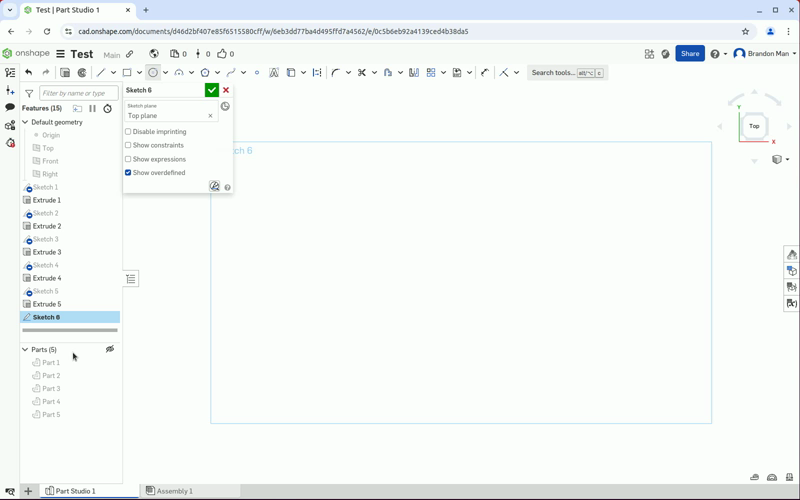
mouse_move(461, 225)
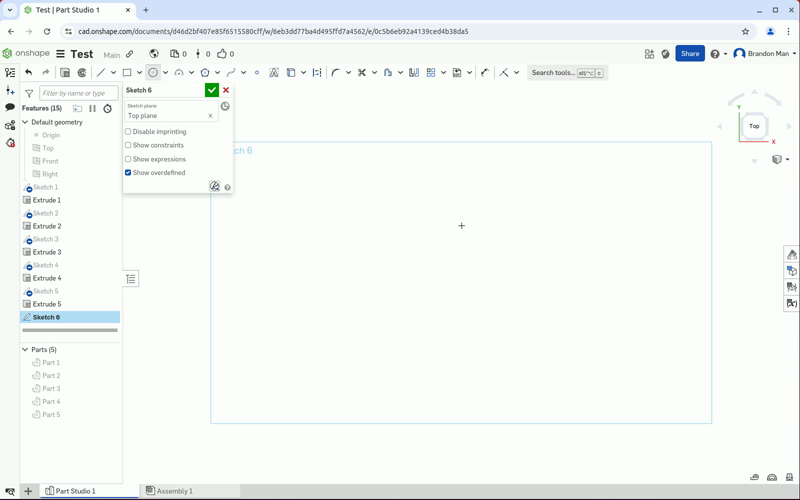
click(461, 225)
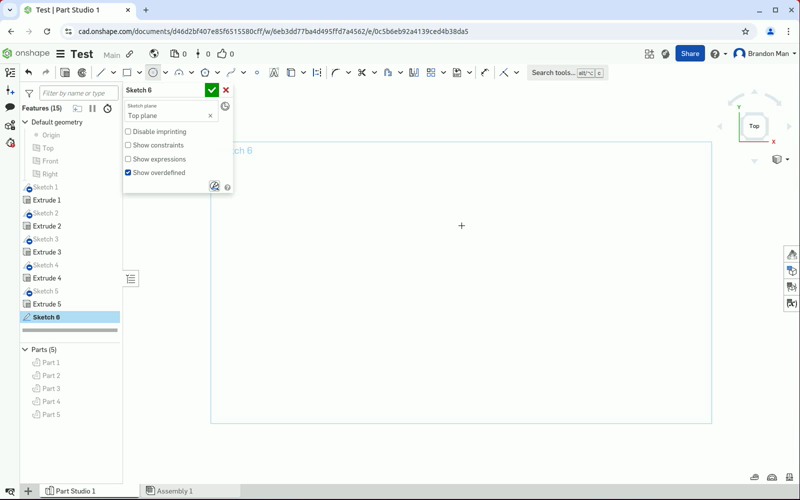
key_up(shift)
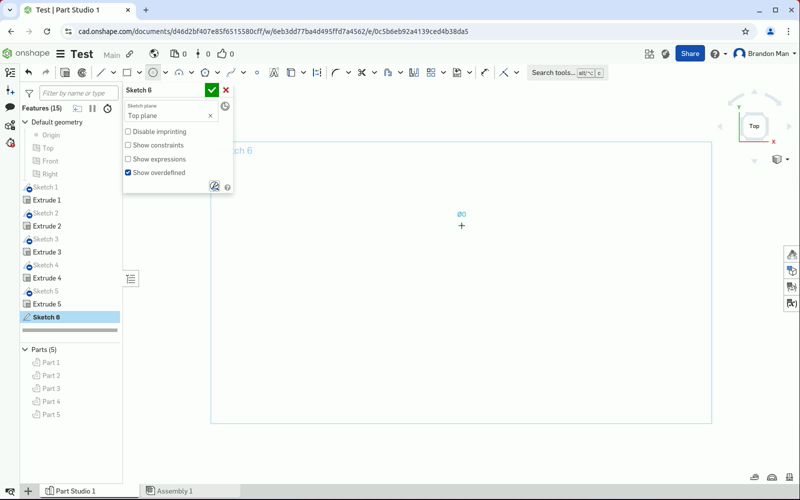
mouse_move(477, 225)
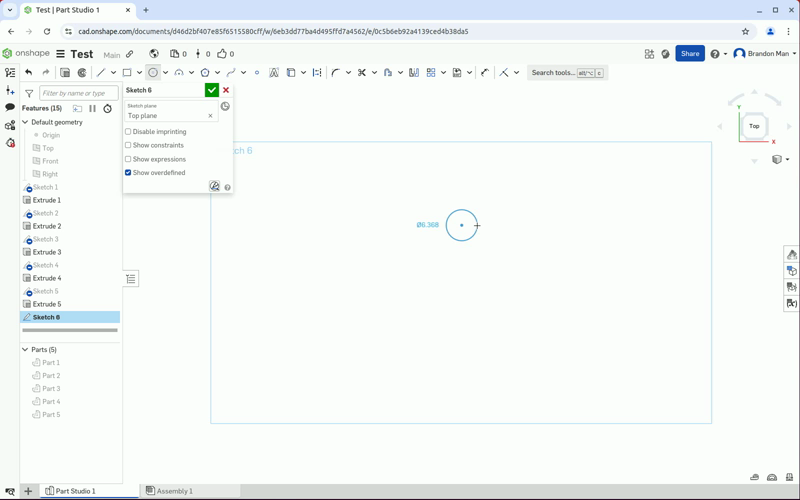
click(477, 225)
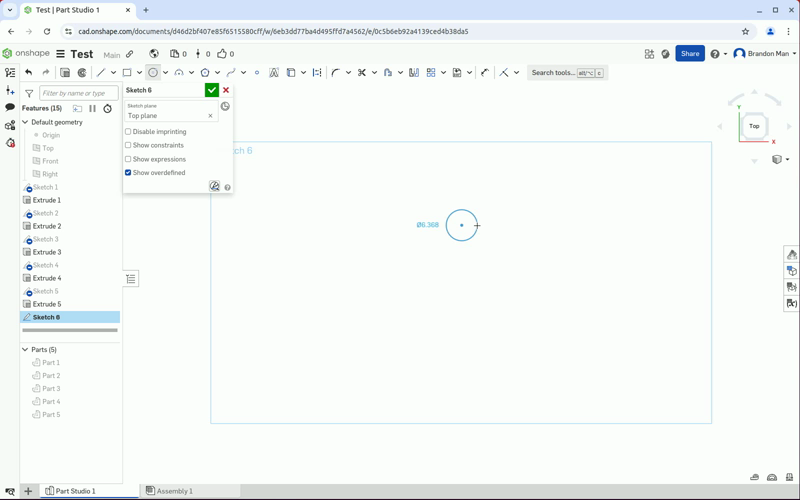
key(esc)
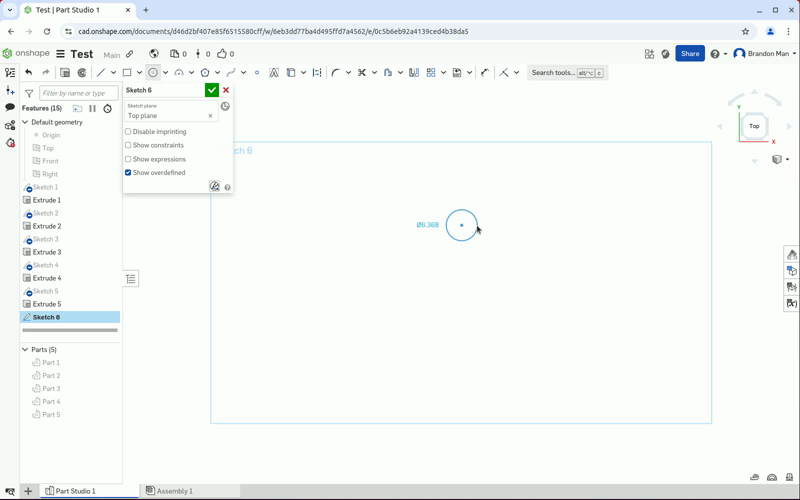
key(c)
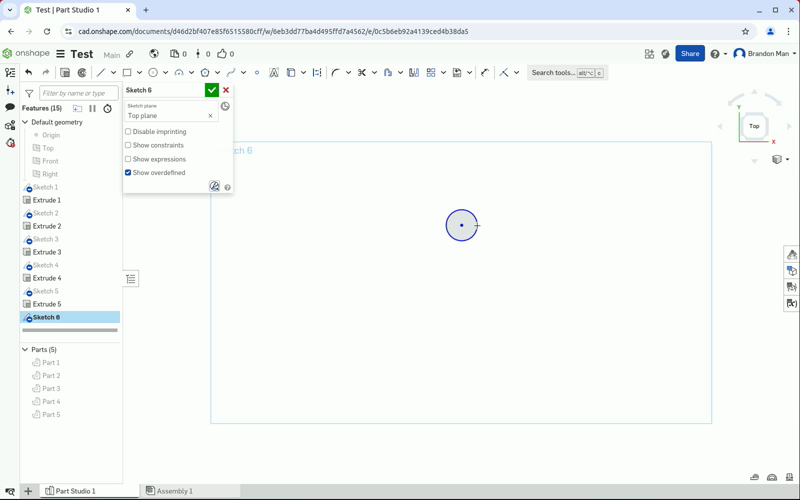
key_down(shift)
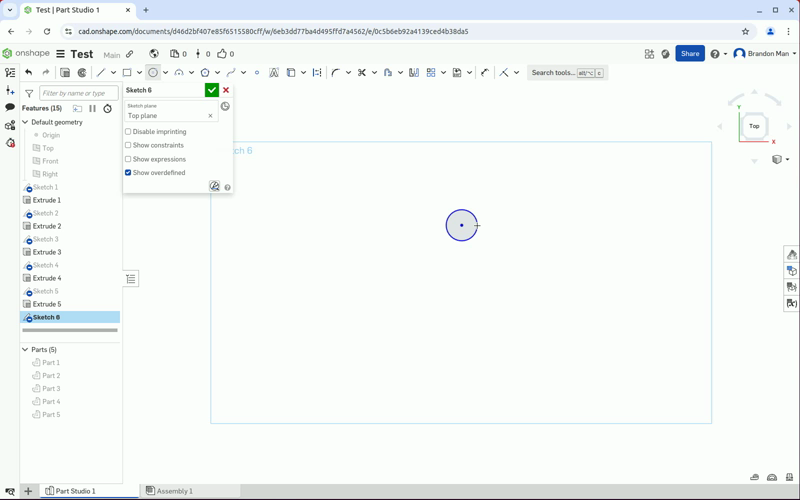
mouse_move(461, 225)
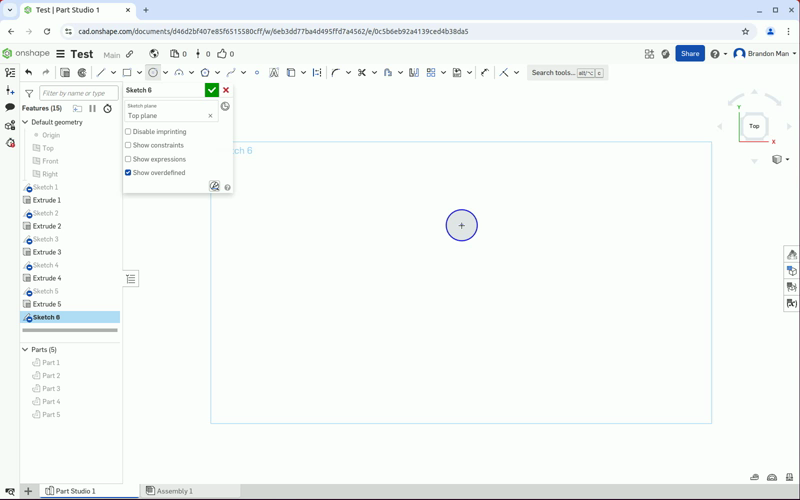
click(461, 225)
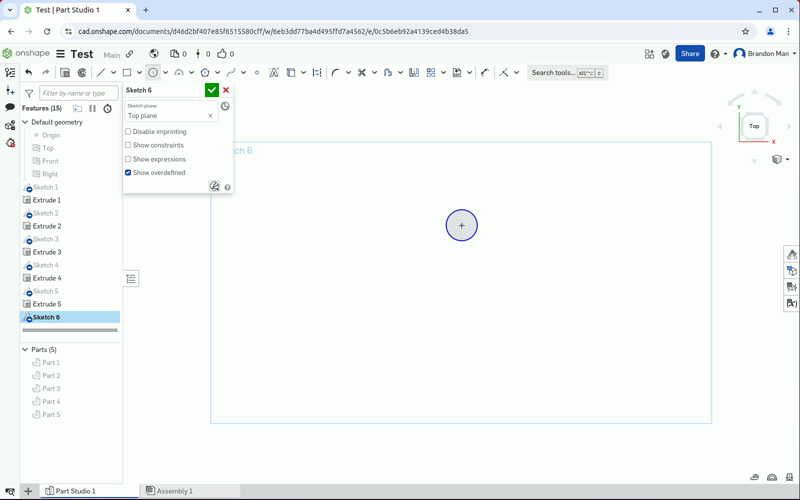
key_up(shift)
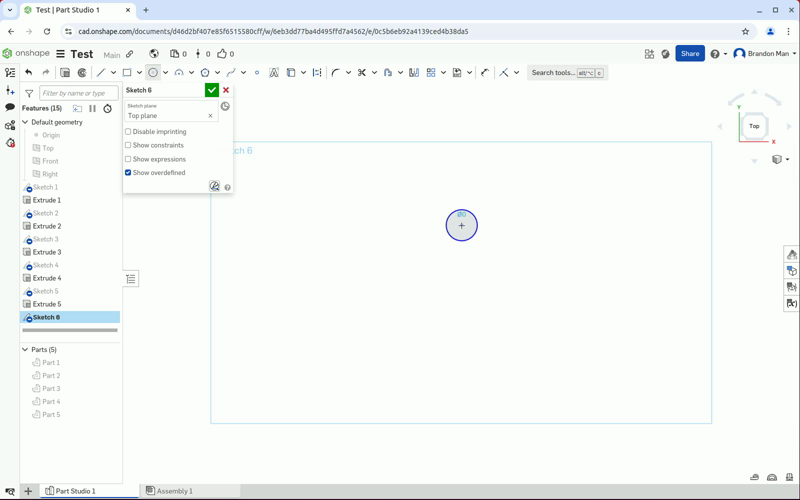
mouse_move(464, 225)
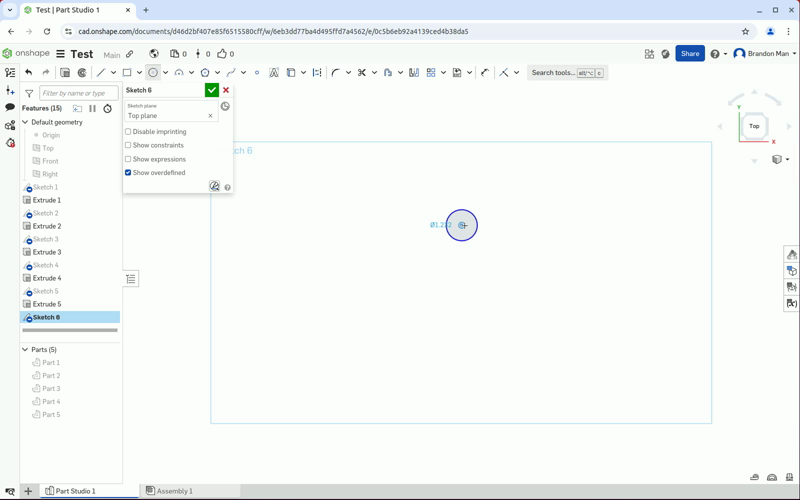
scroll(6)
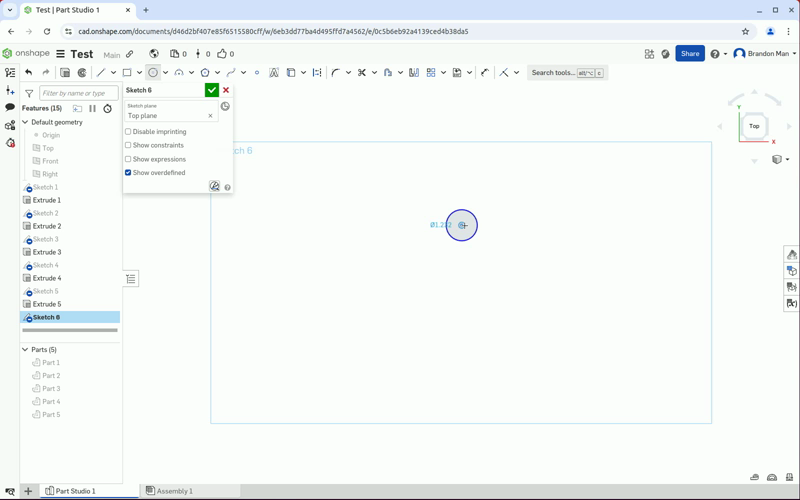
scroll(6)
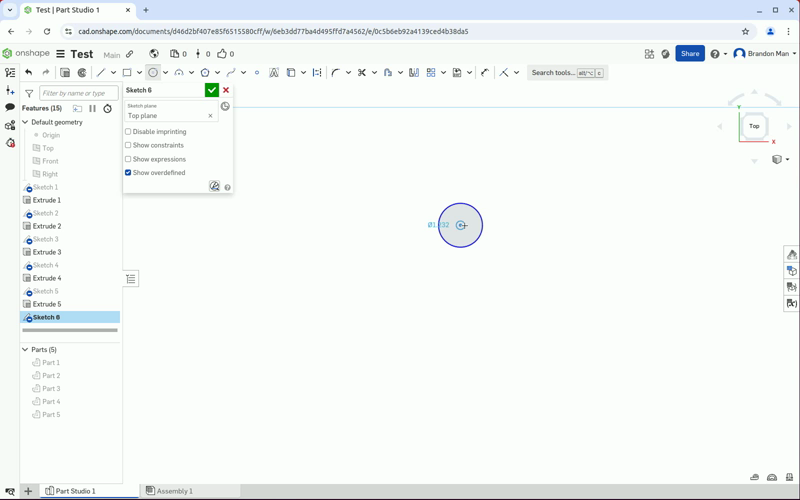
scroll(6)
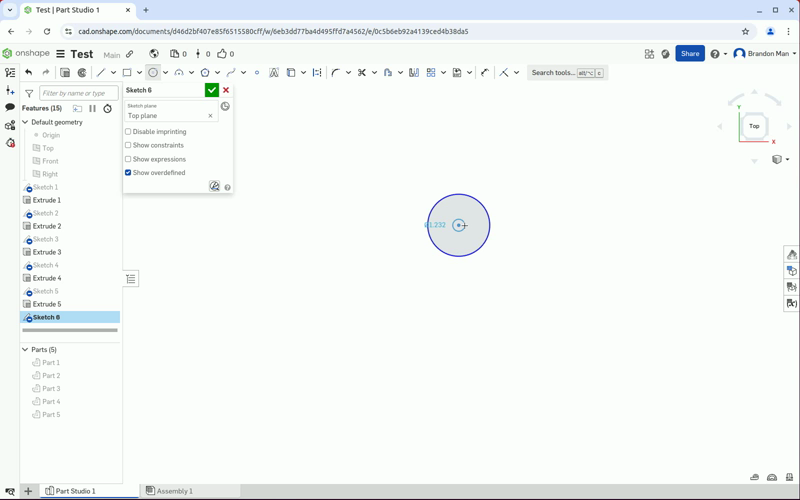
scroll(6)
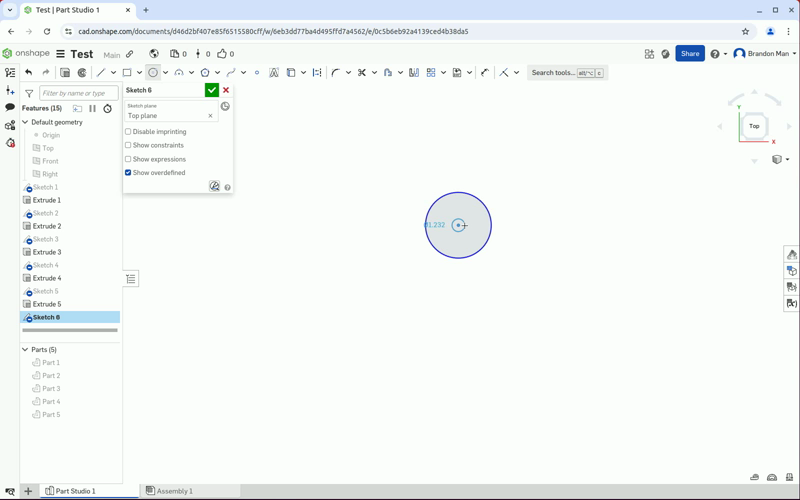
scroll(6)
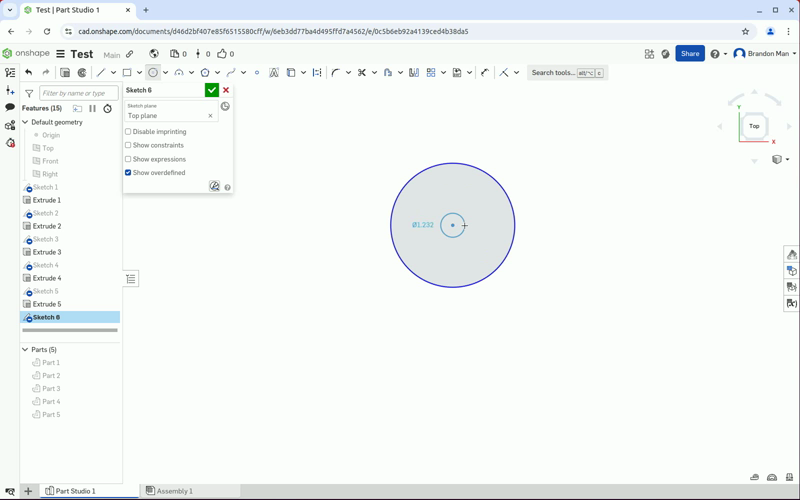
scroll(6)
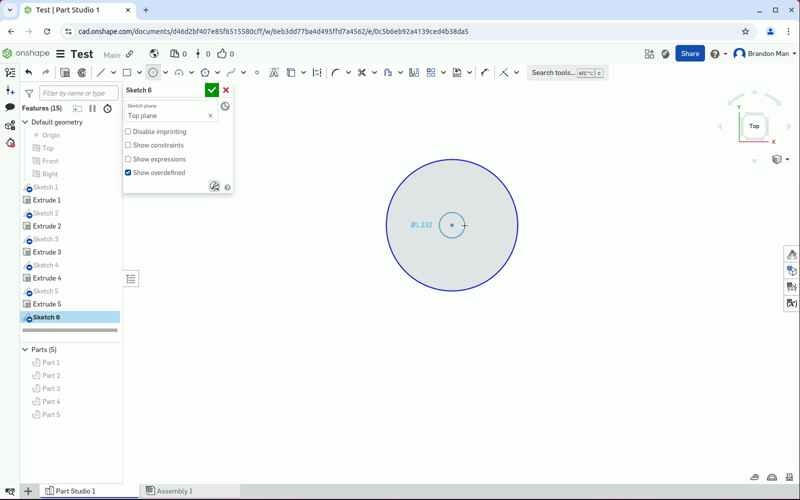
scroll(6)
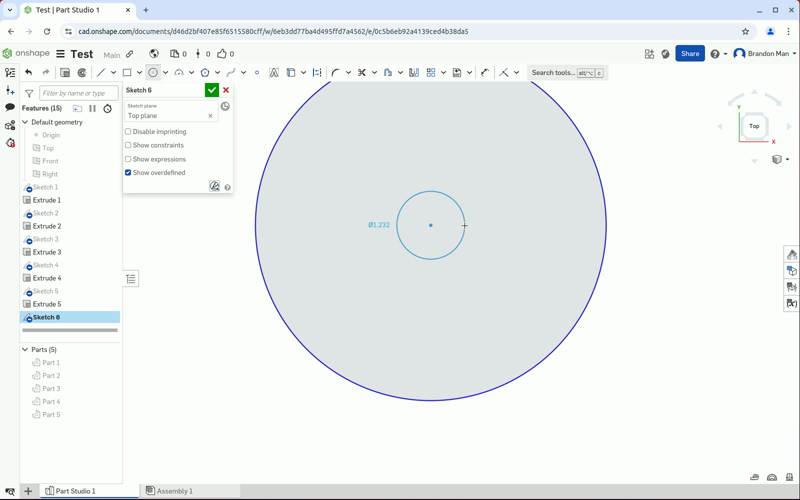
click(464, 225)
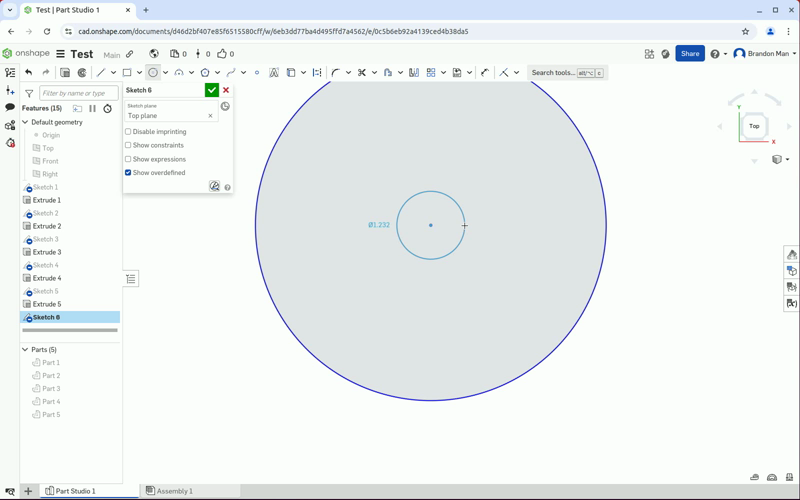
scroll(-6)
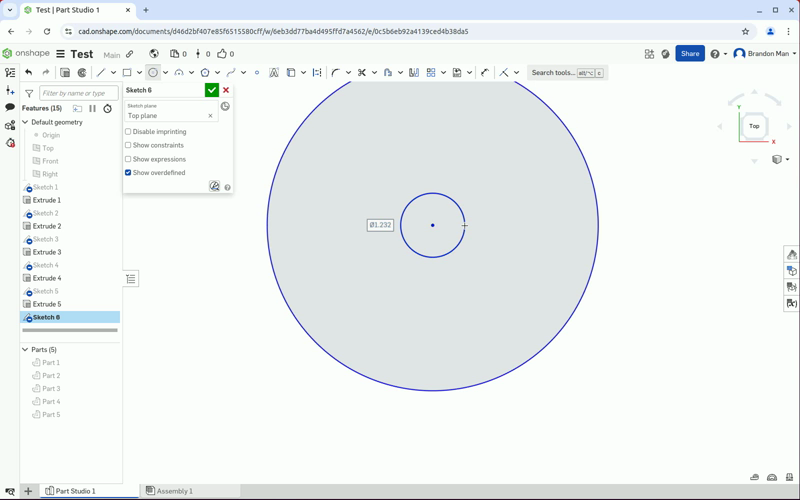
scroll(-6)
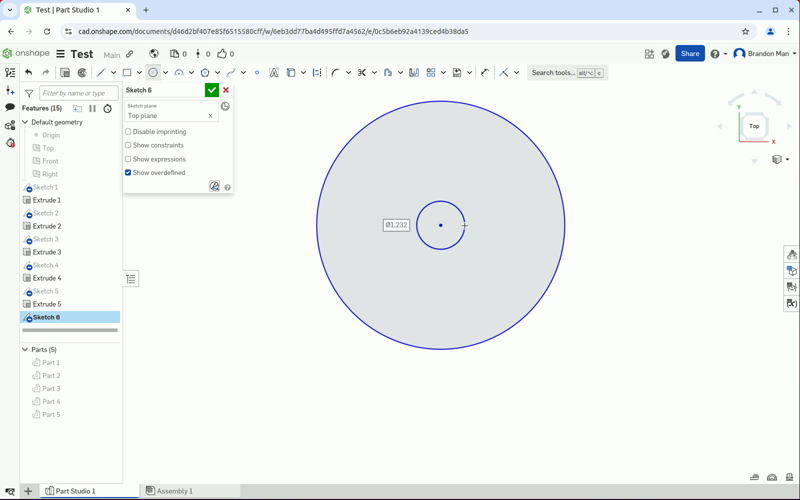
scroll(-6)
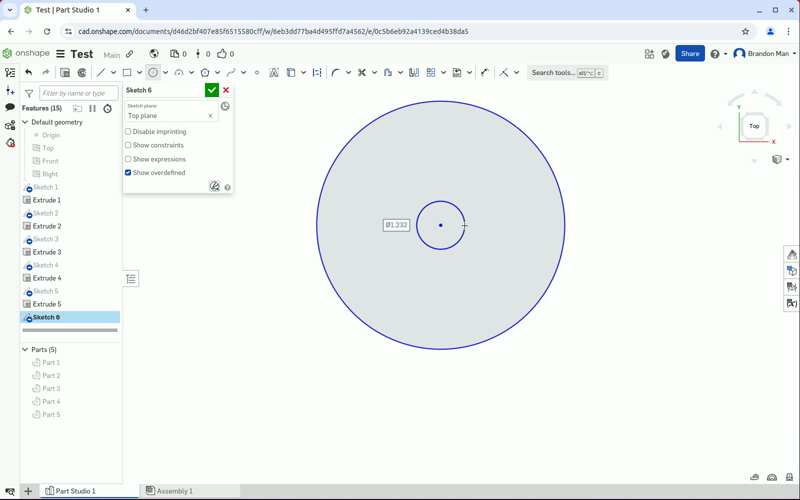
scroll(-6)
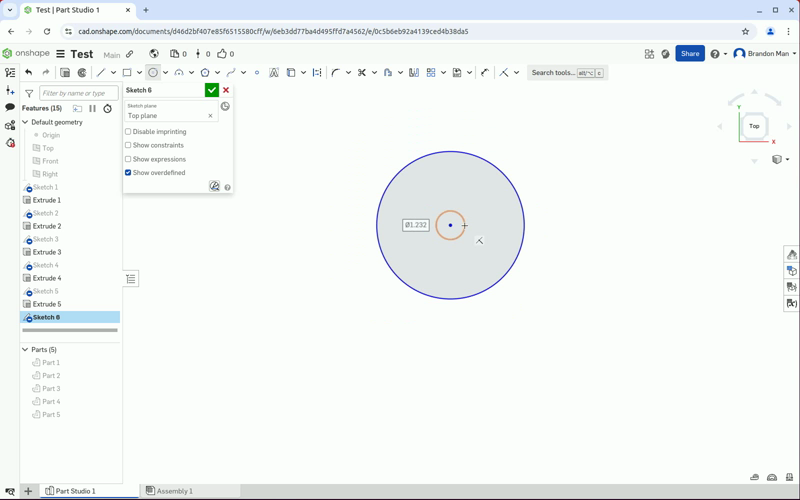
scroll(-6)
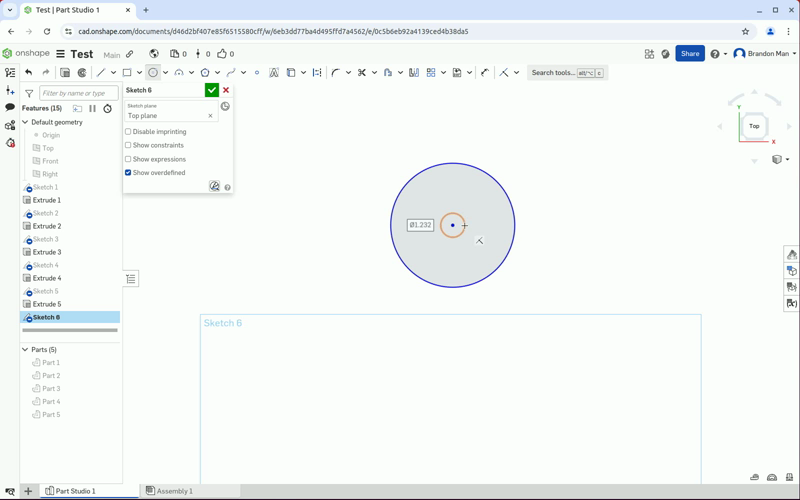
scroll(-6)
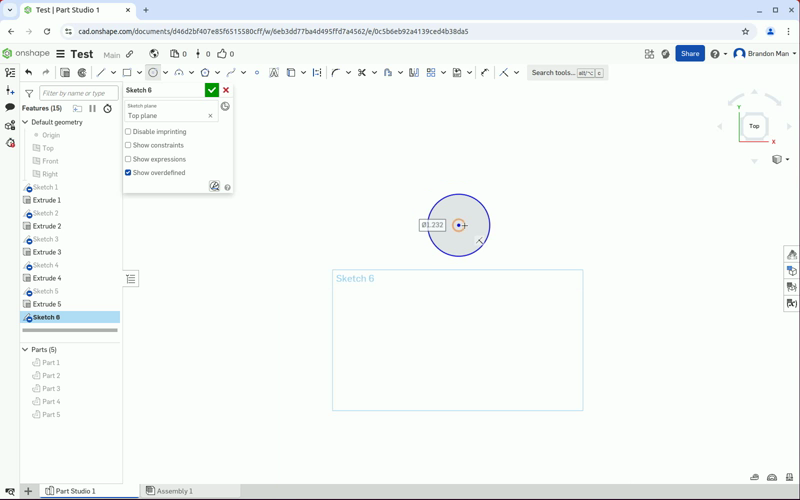
scroll(-6)
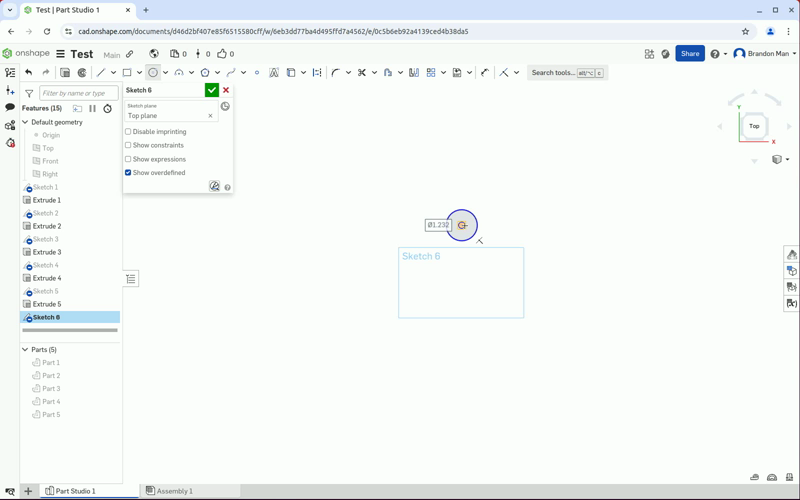
key(esc)
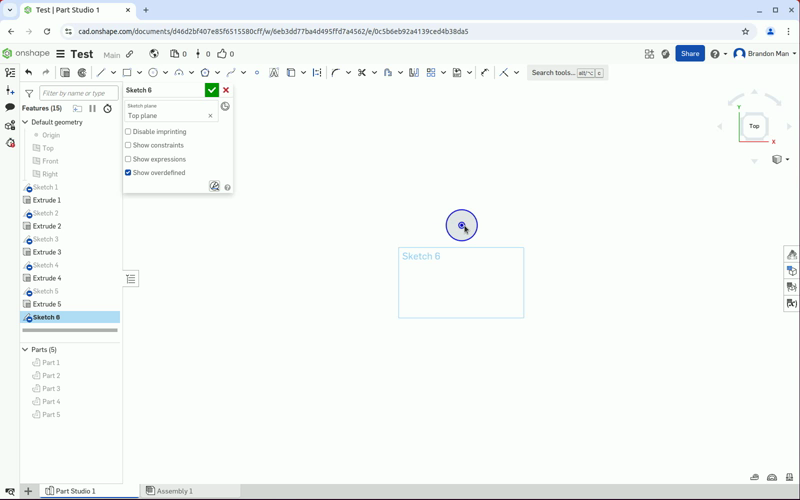
mouse_move(464, 212)
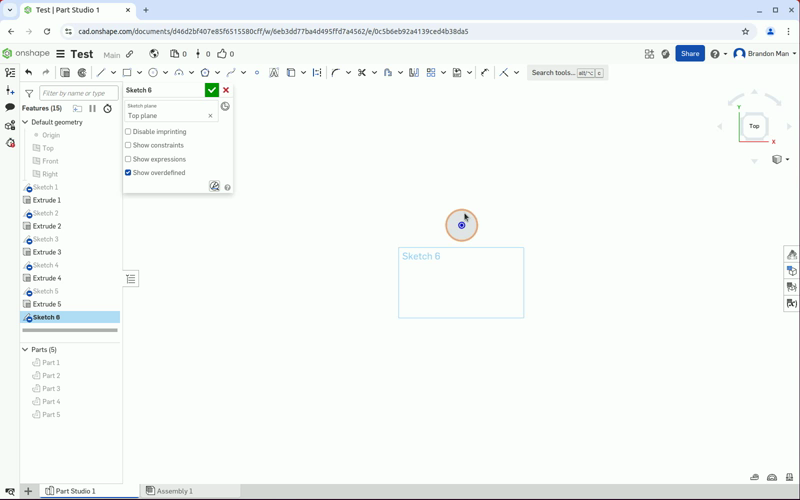
scroll(6)
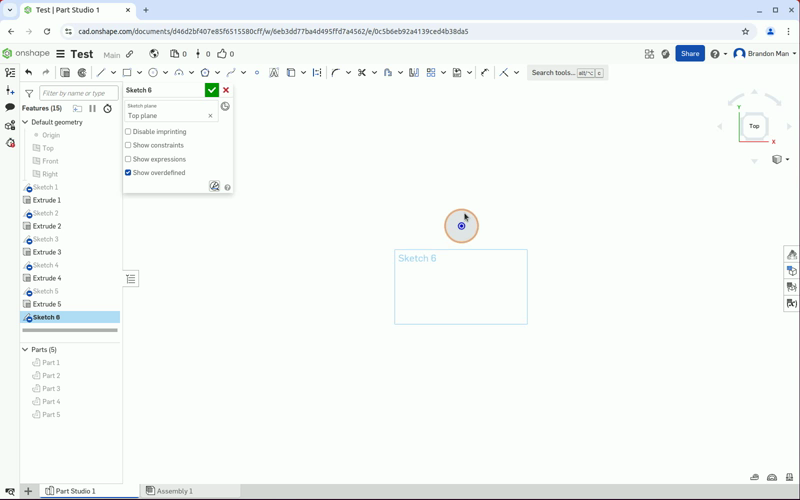
scroll(6)
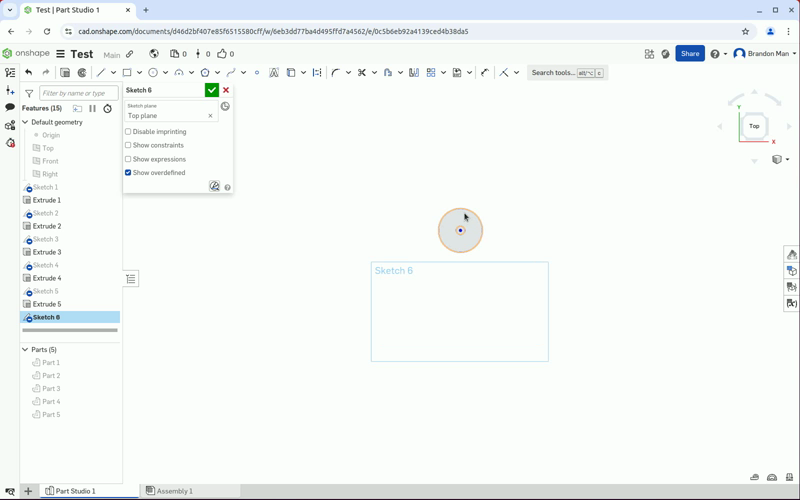
scroll(6)
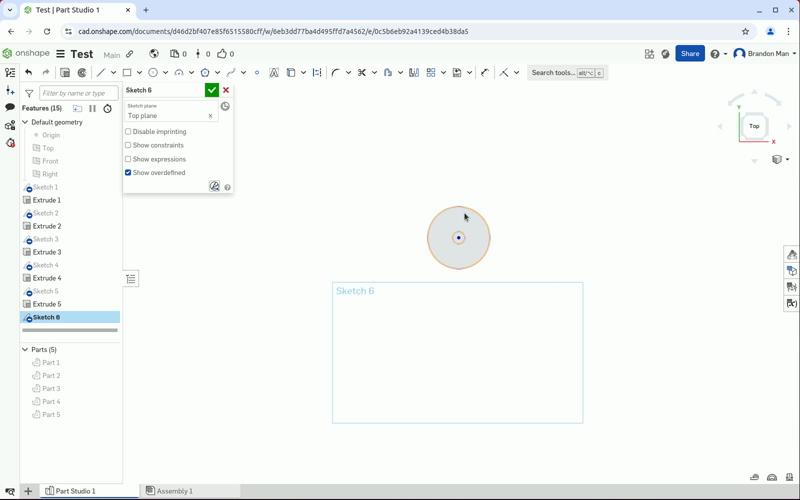
scroll(6)
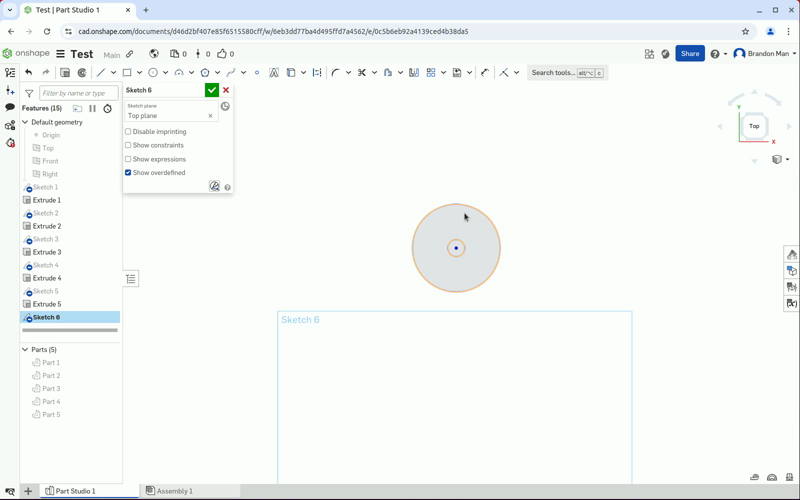
scroll(6)
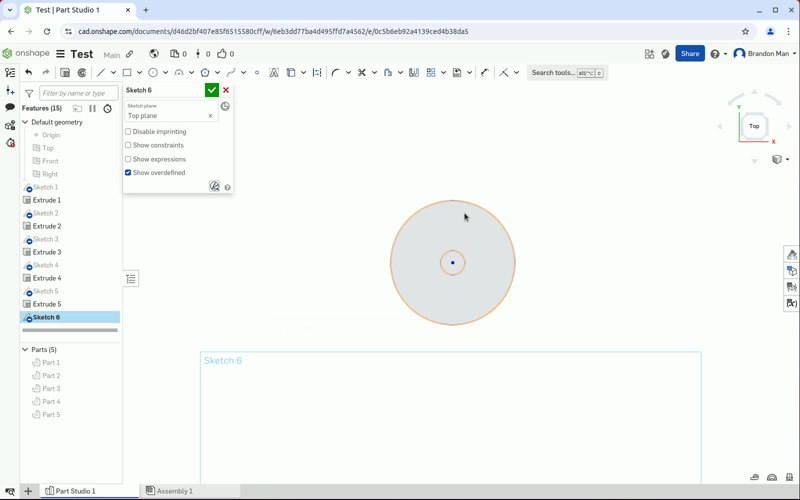
scroll(6)
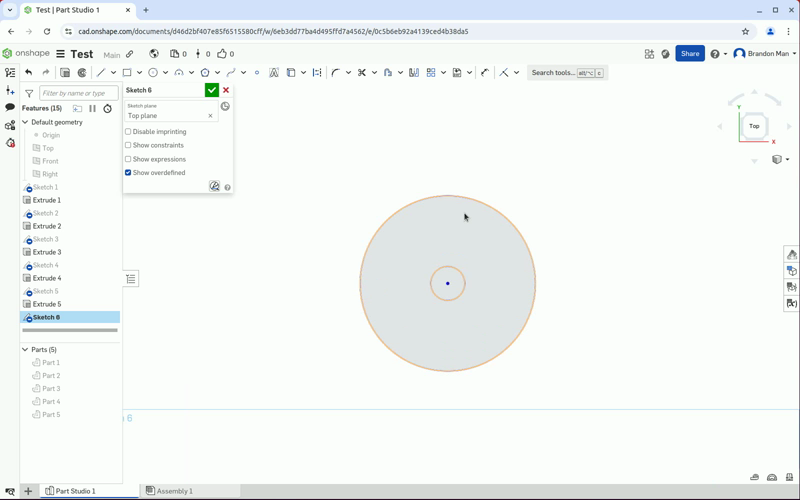
scroll(6)
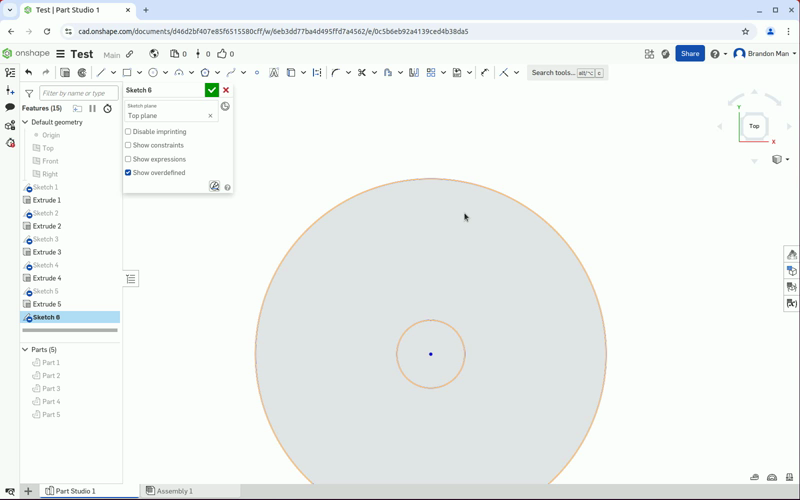
click(464, 212)
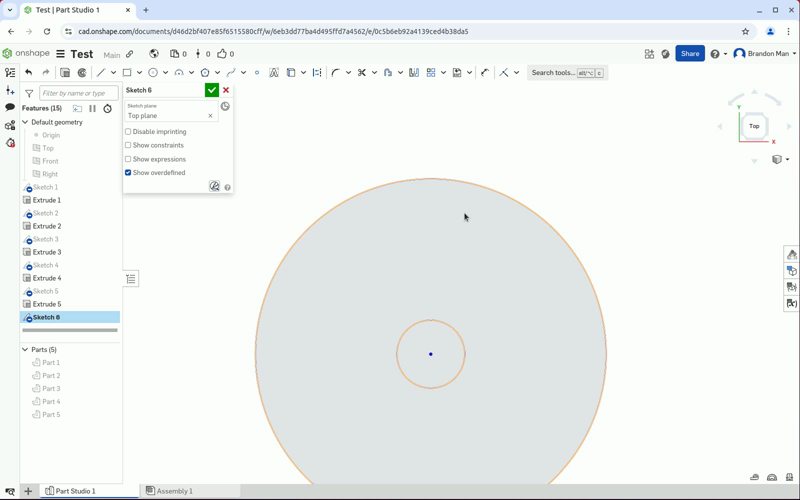
scroll(-6)
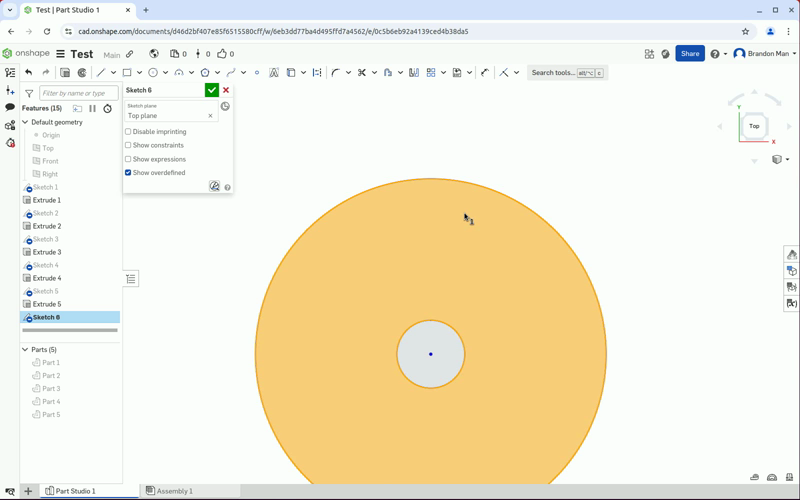
scroll(-6)
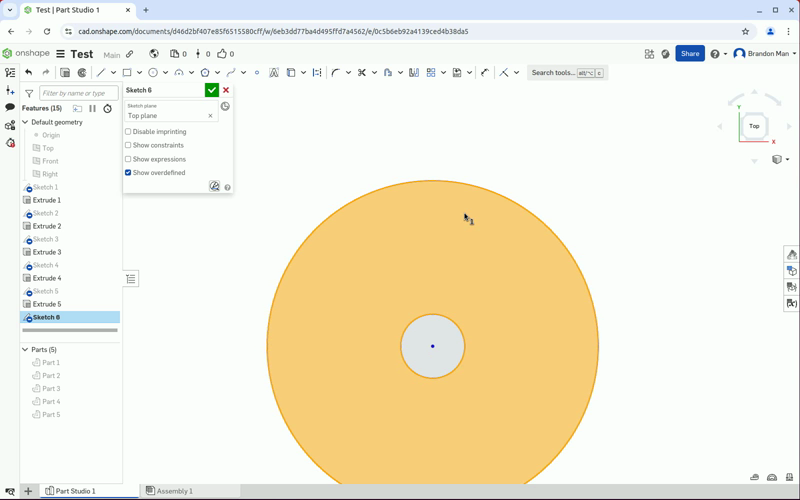
scroll(-6)
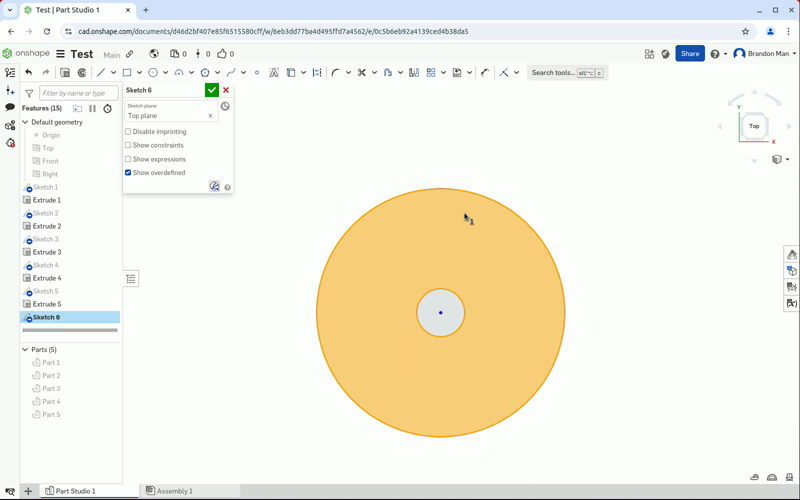
scroll(-6)
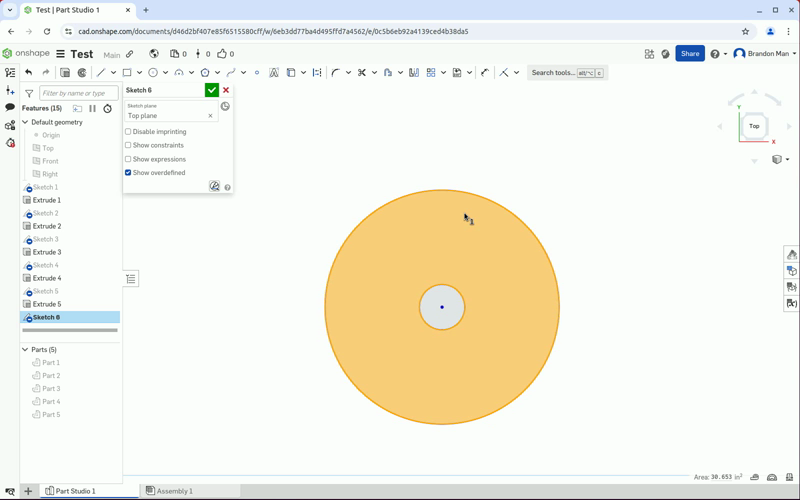
scroll(-6)
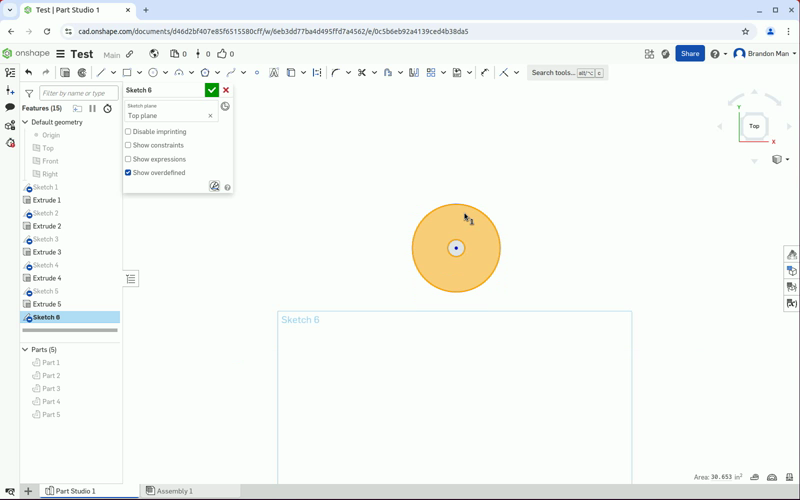
scroll(-6)
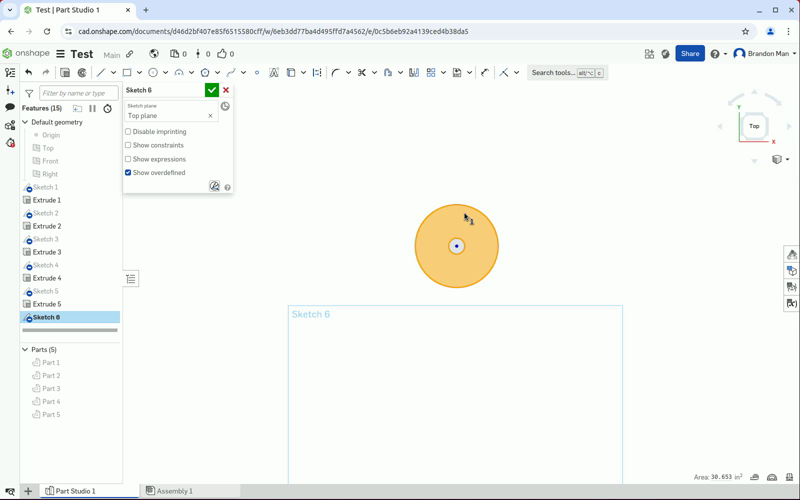
scroll(-6)
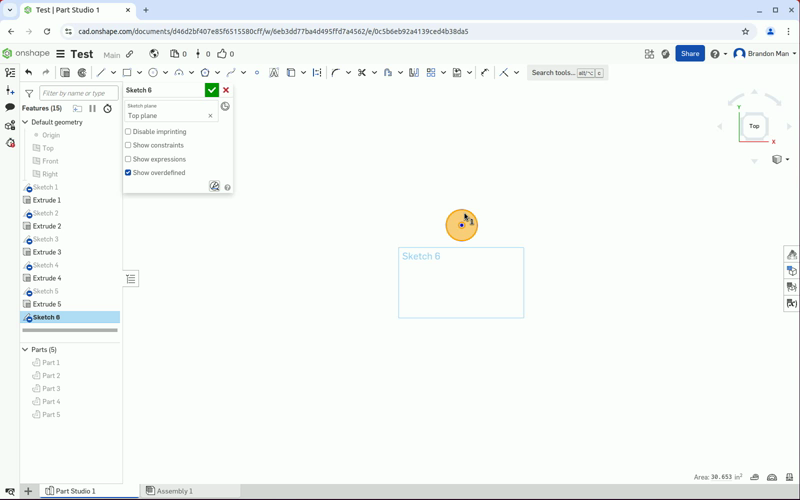
mouse_move(73, 352)
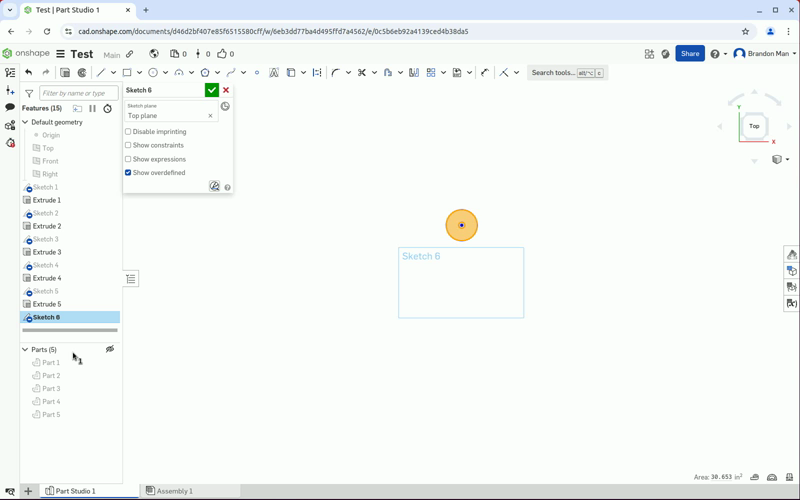
key(shift+y)
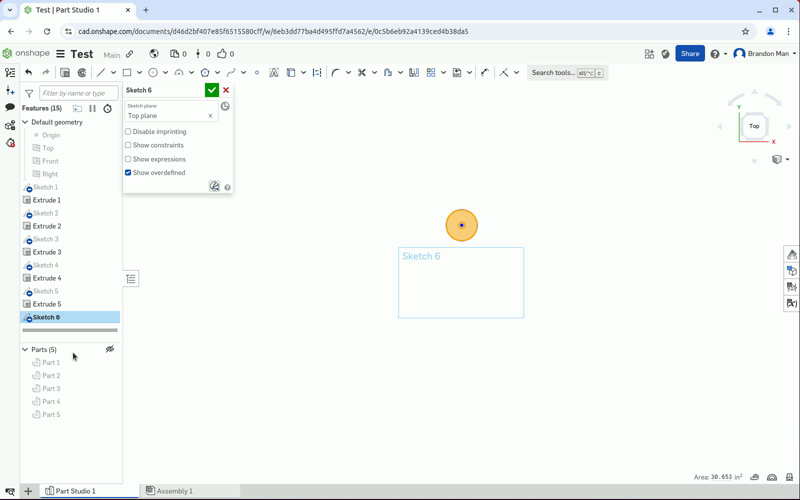
key(shift+e)
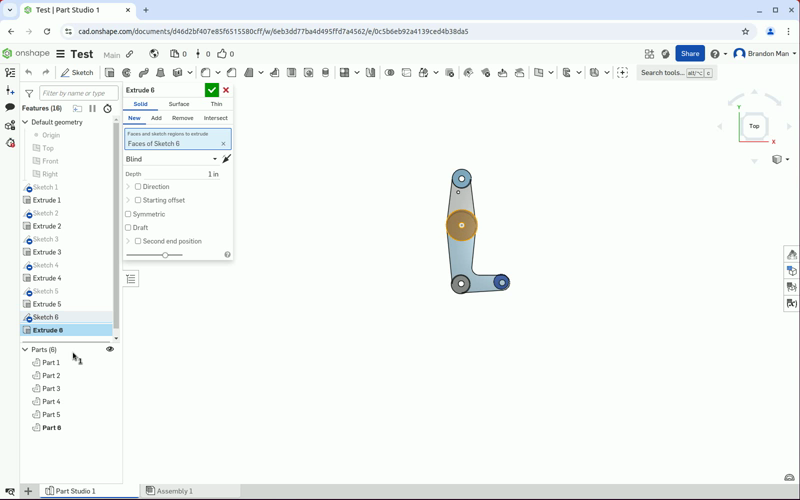
mouse_move(143, 106)
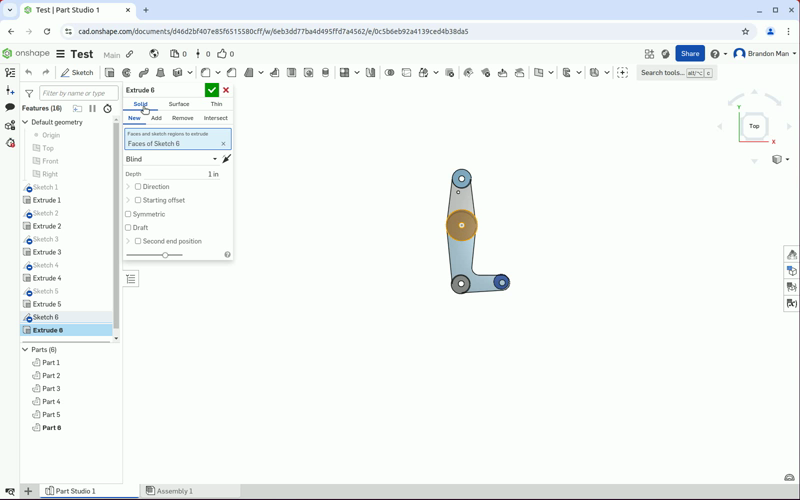
click(143, 106)
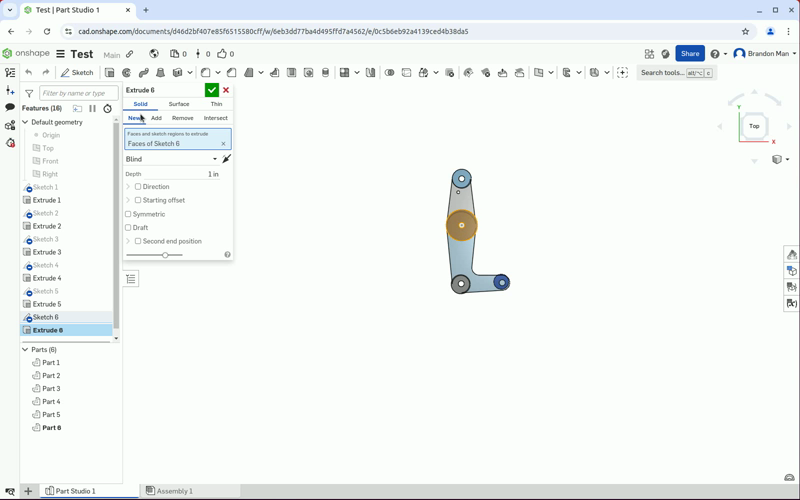
mouse_move(137, 120)
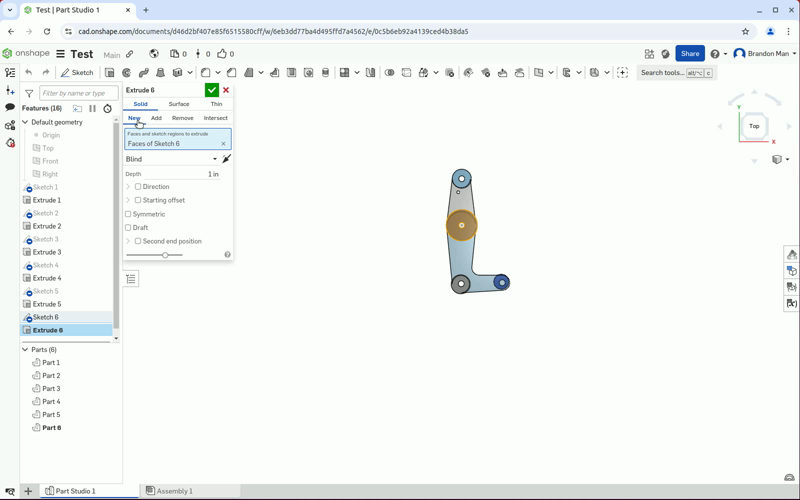
click(137, 120)
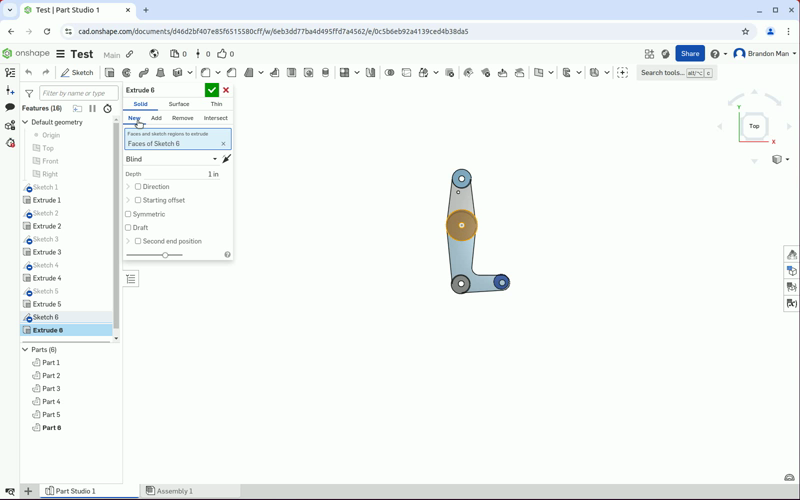
key(tab, 4)
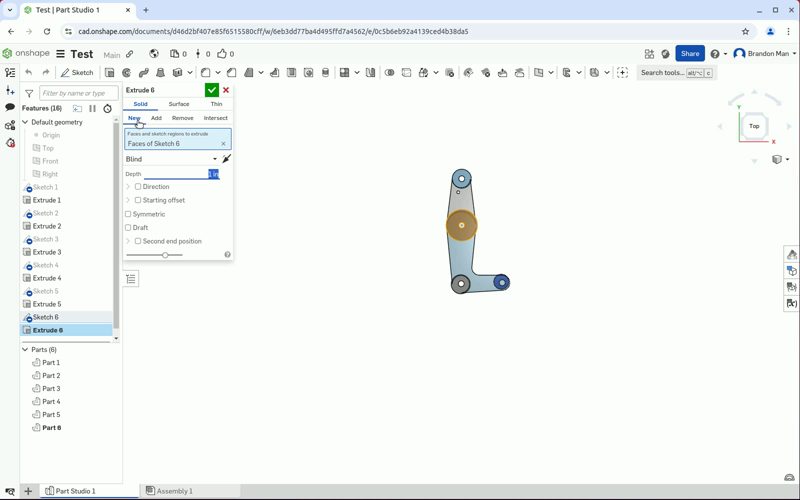
text(0.481)
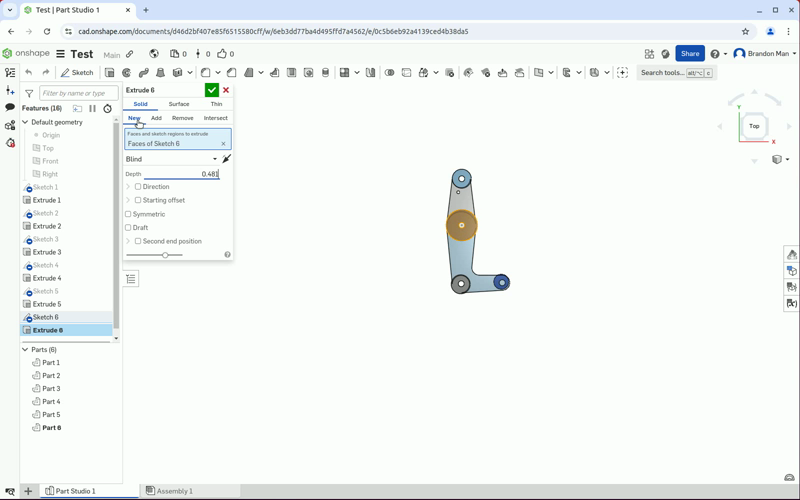
key(enter)
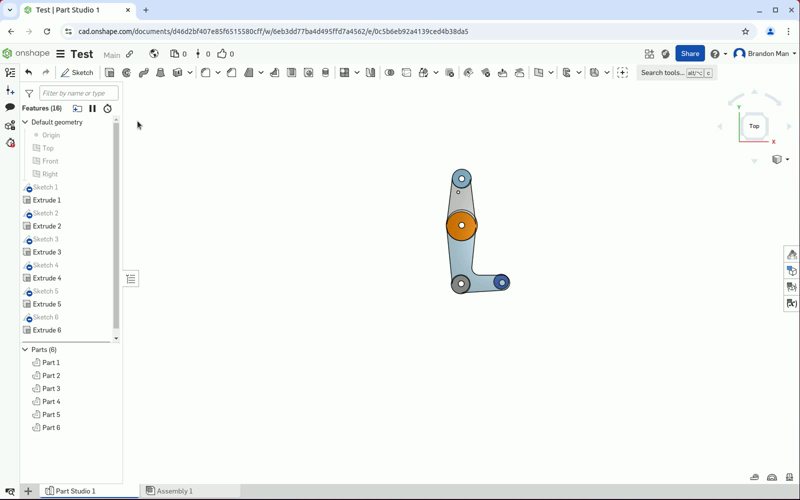
key(shift+h)
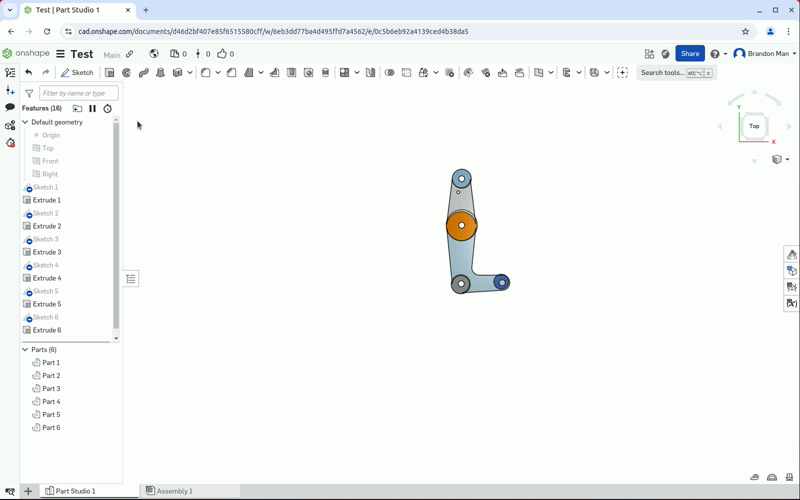
key(shift+h)
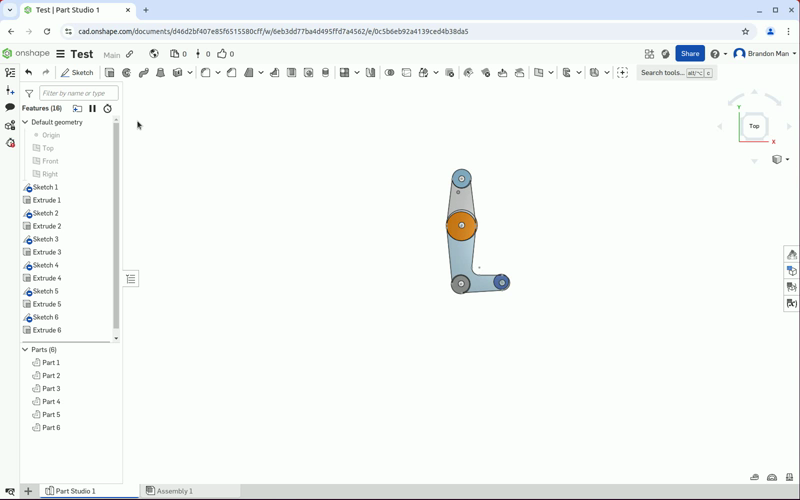
key(shift+7)
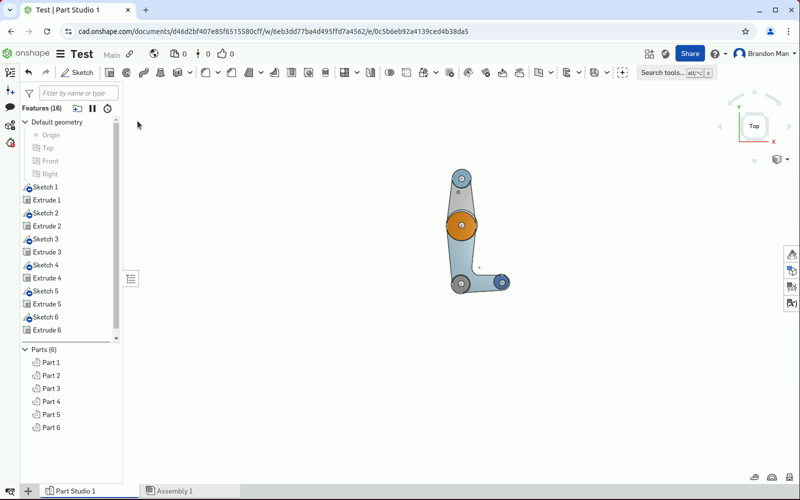
key(up, 3)
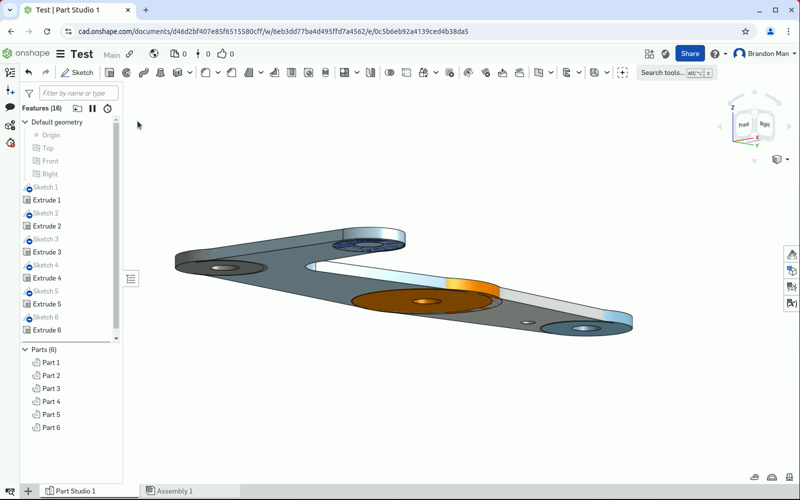
key(left, 3)
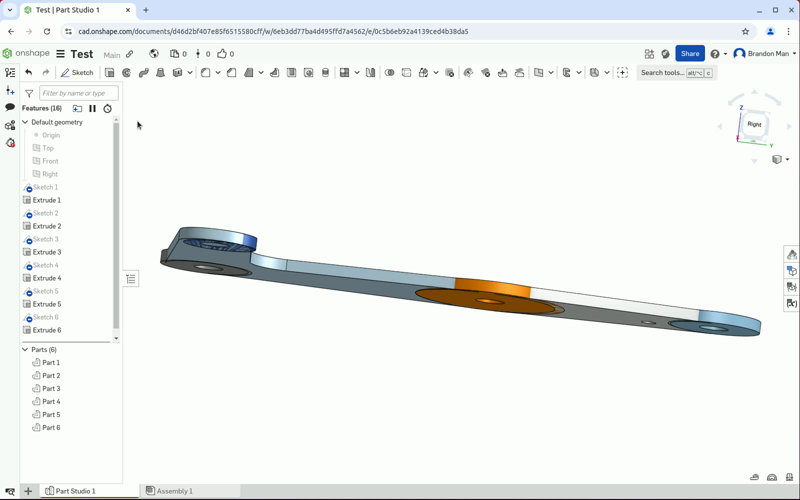
key(right, 3)
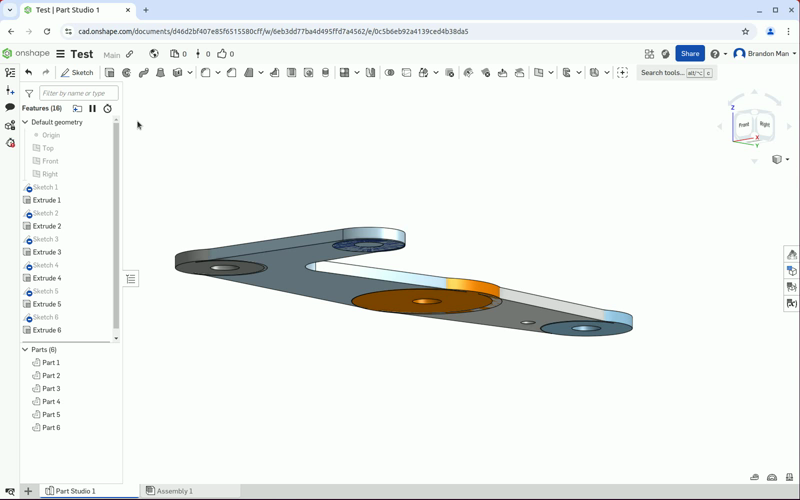
key(down, 3)
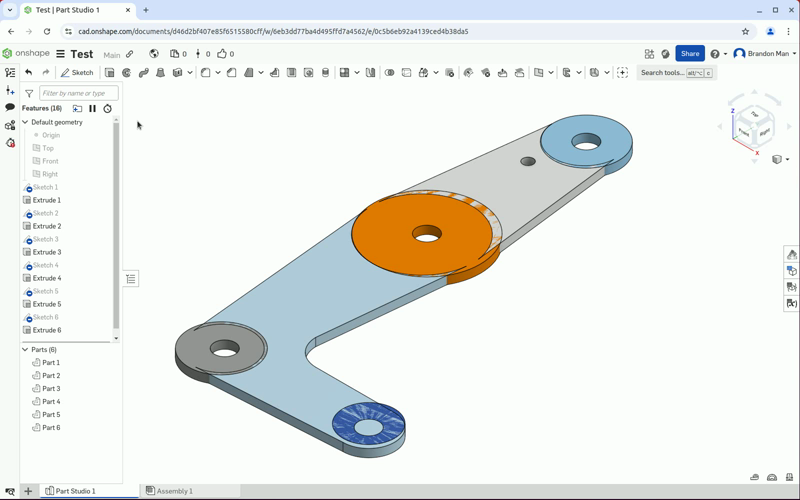
mouse_move(69, 189)
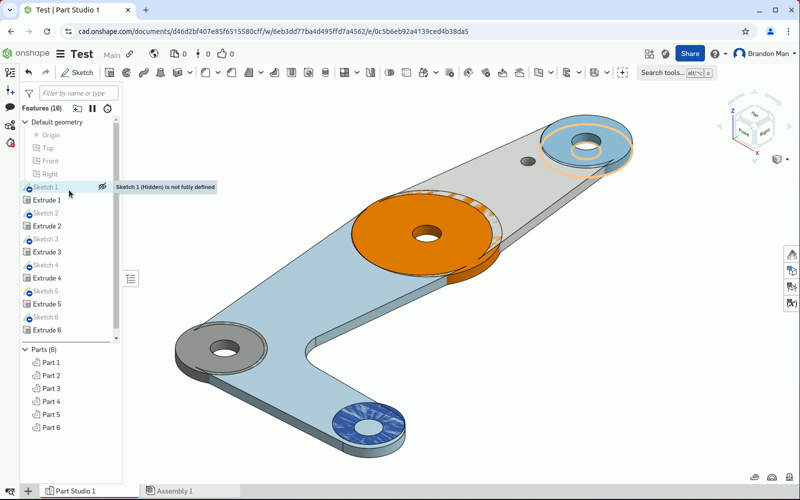
click(69, 189)